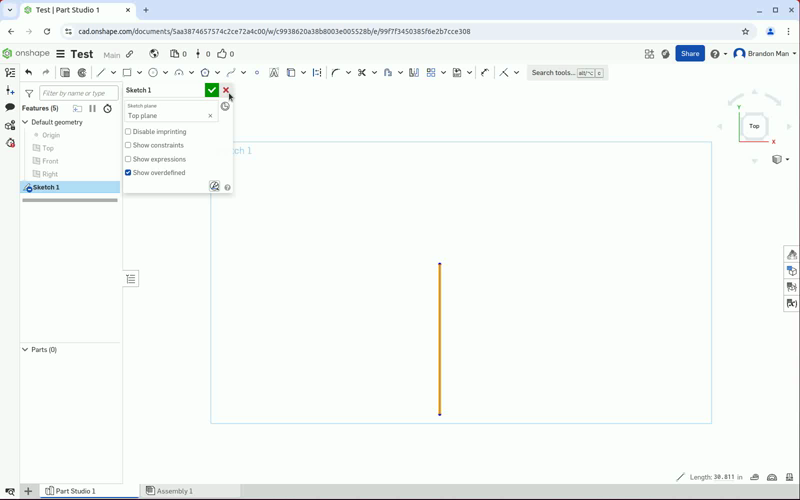
key(shift+h)
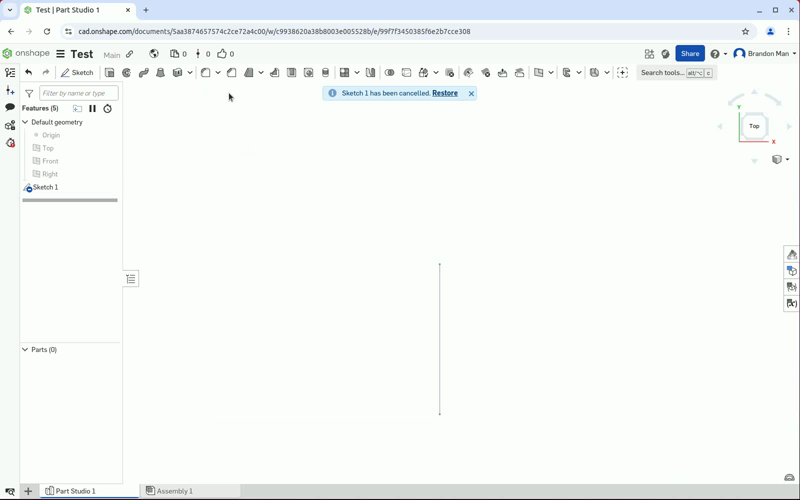
key(shift+s)
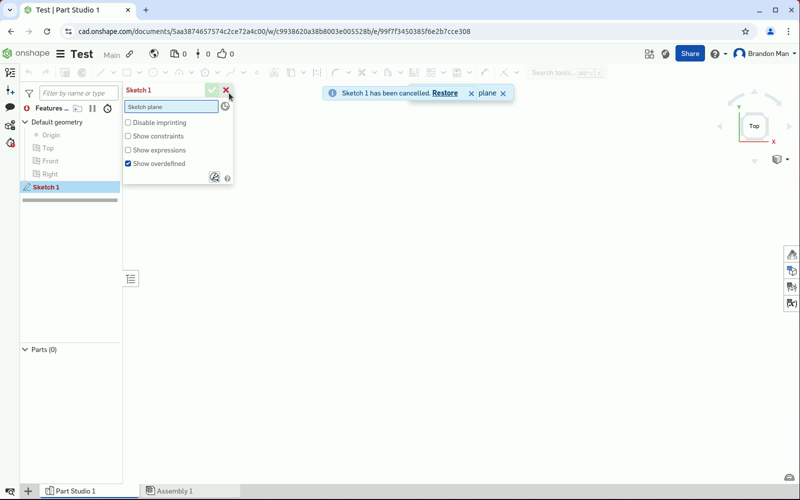
mouse_move(73, 150)
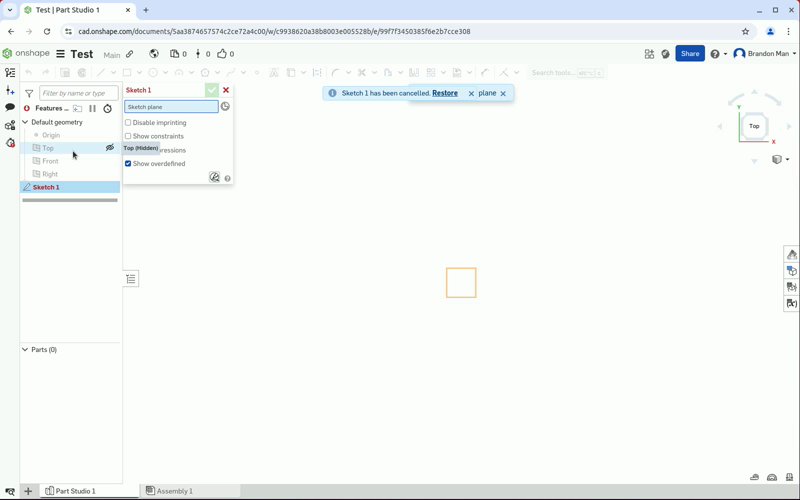
click(73, 150)
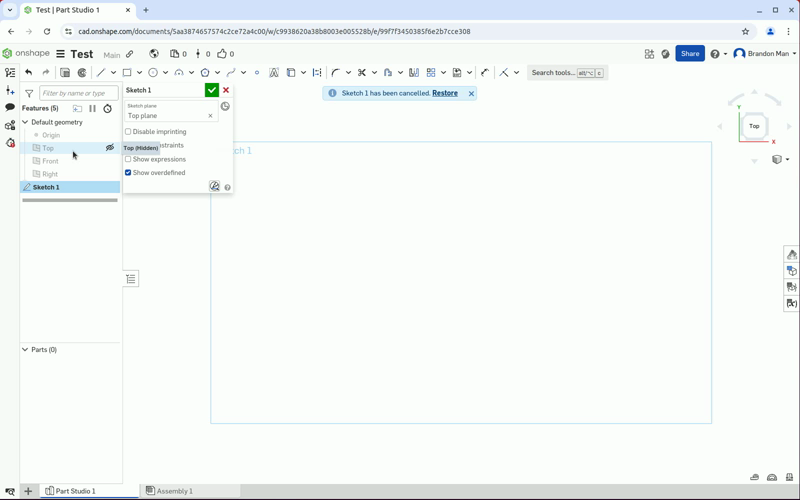
mouse_move(73, 352)
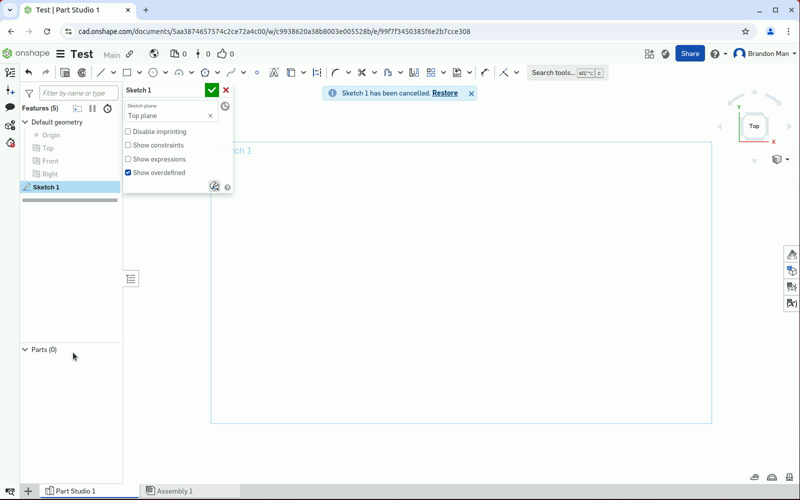
key(y)
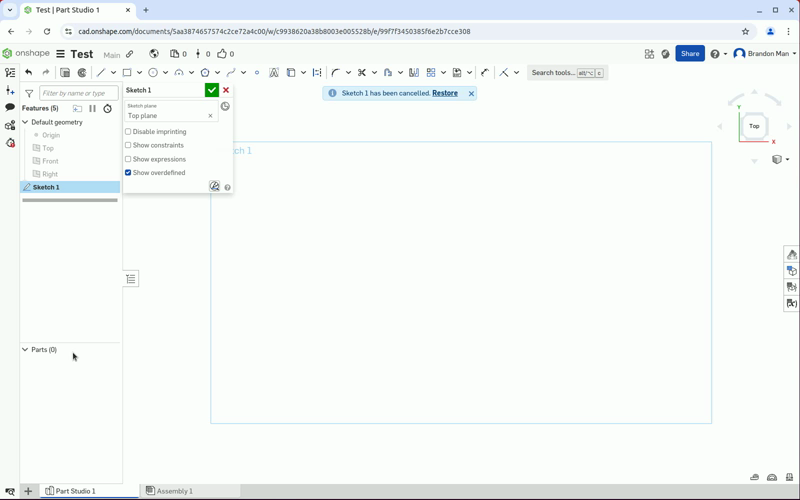
key(l)
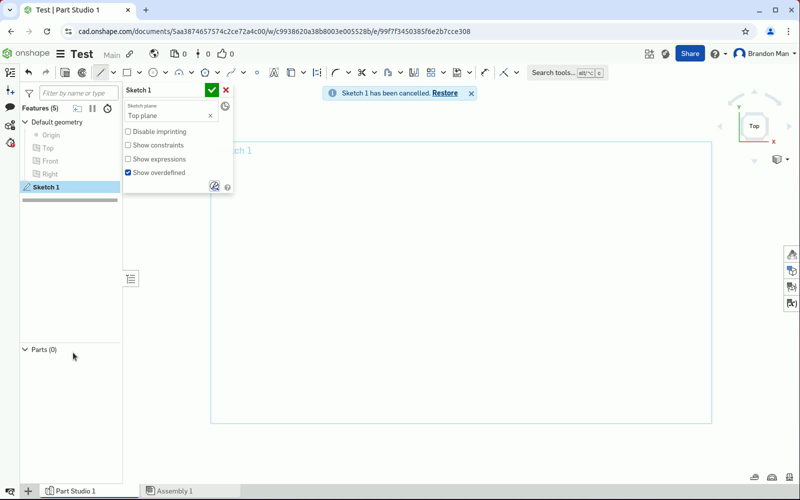
key_down(shift)
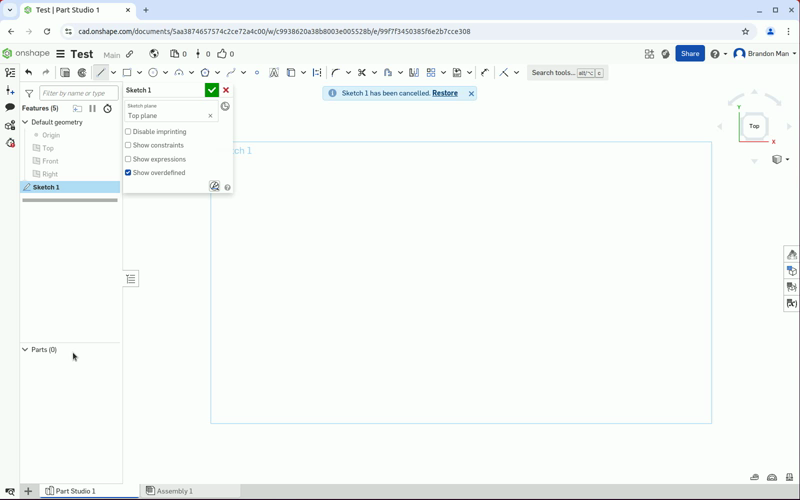
mouse_move(348, 357)
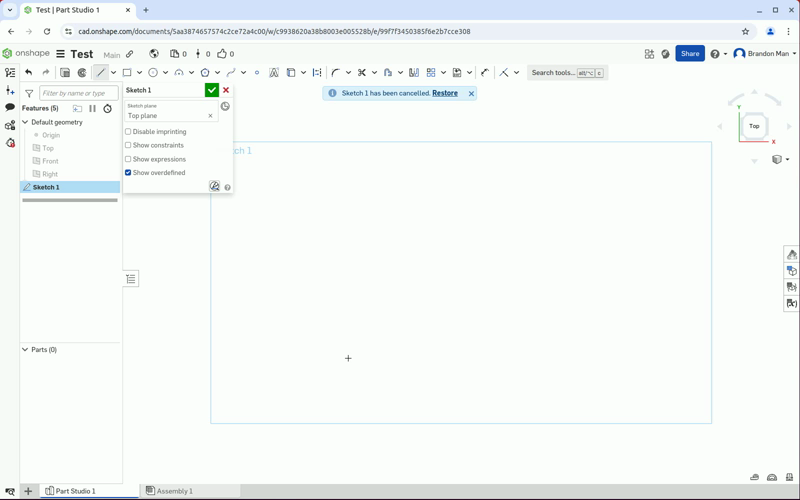
click(348, 357)
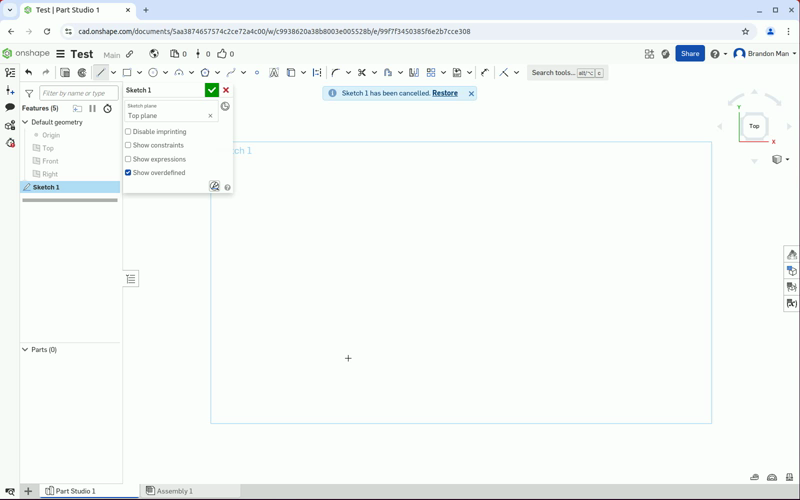
key_up(shift)
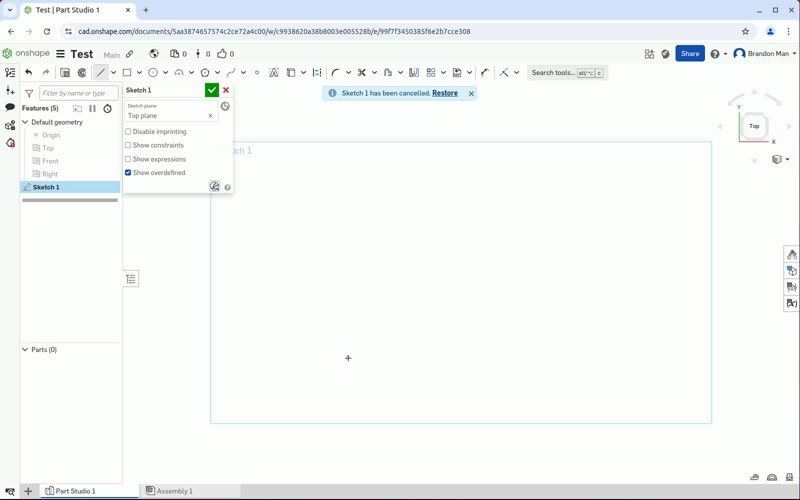
key_down(shift)
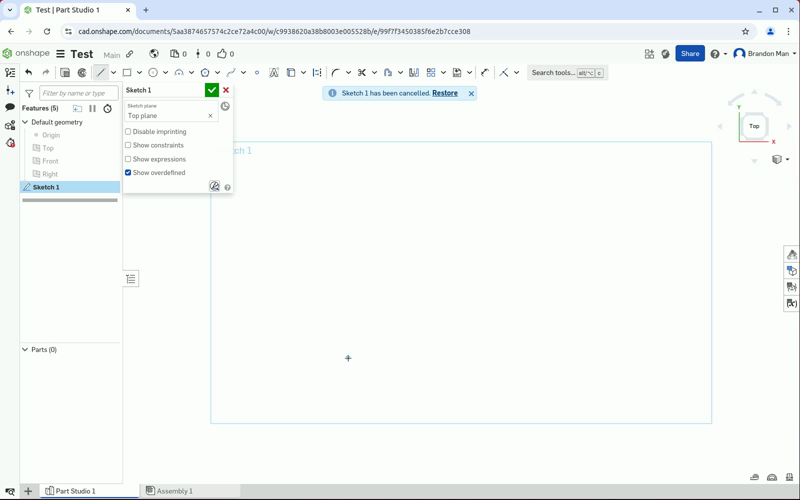
mouse_move(572, 357)
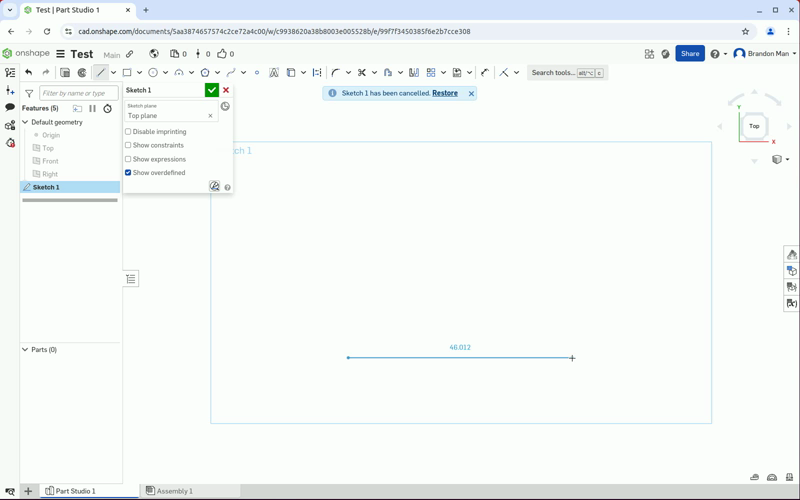
click(572, 357)
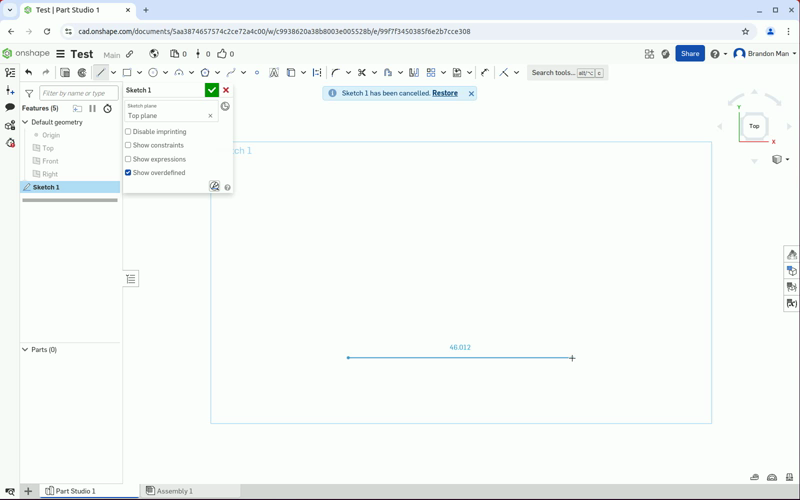
key_up(shift)
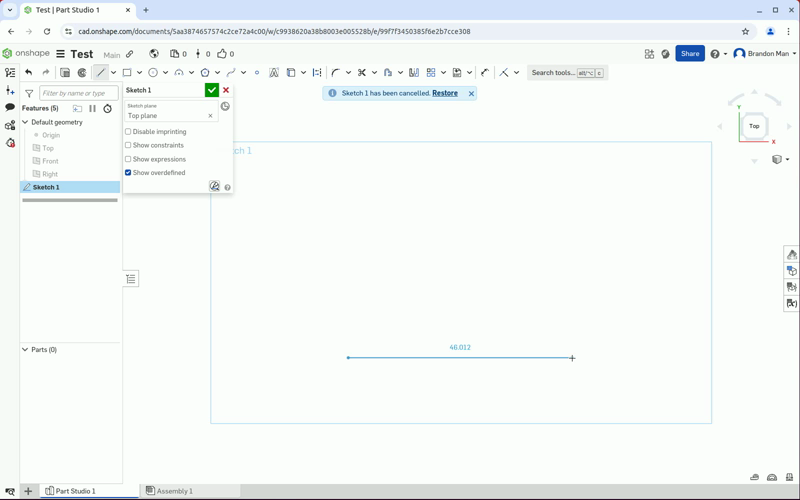
key_down(shift)
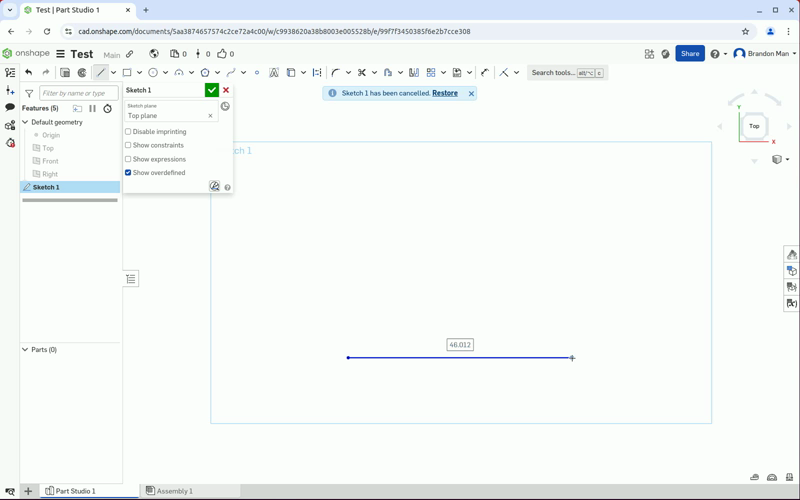
mouse_move(572, 209)
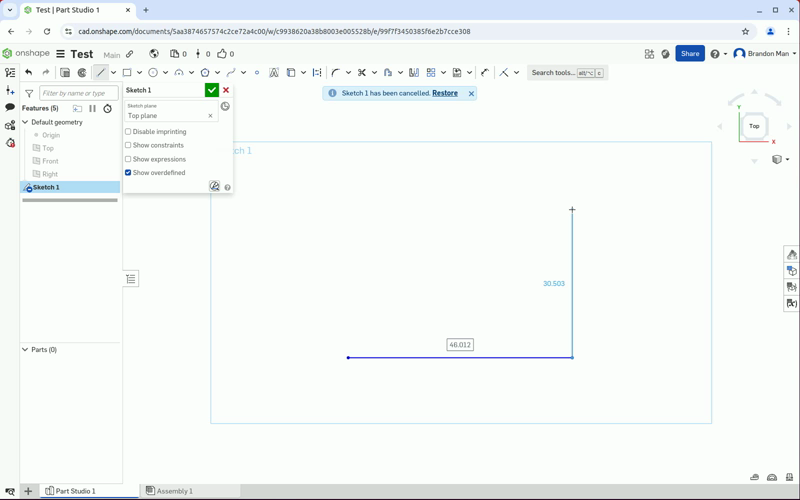
click(572, 209)
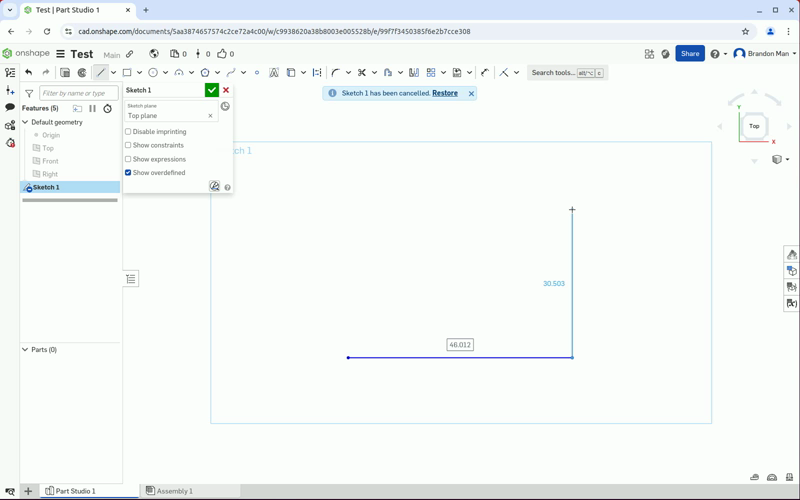
key_up(shift)
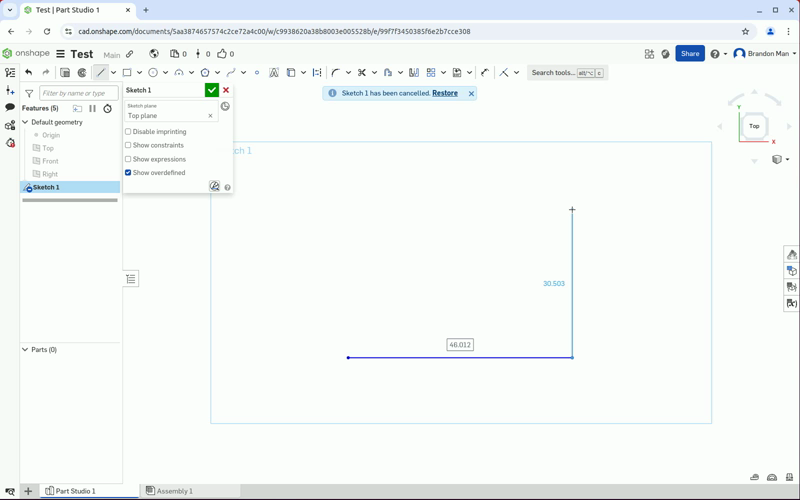
key_down(shift)
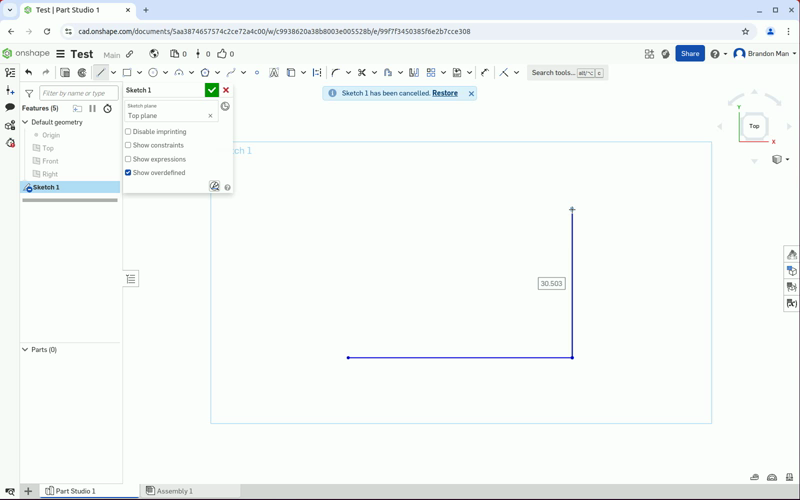
mouse_move(348, 209)
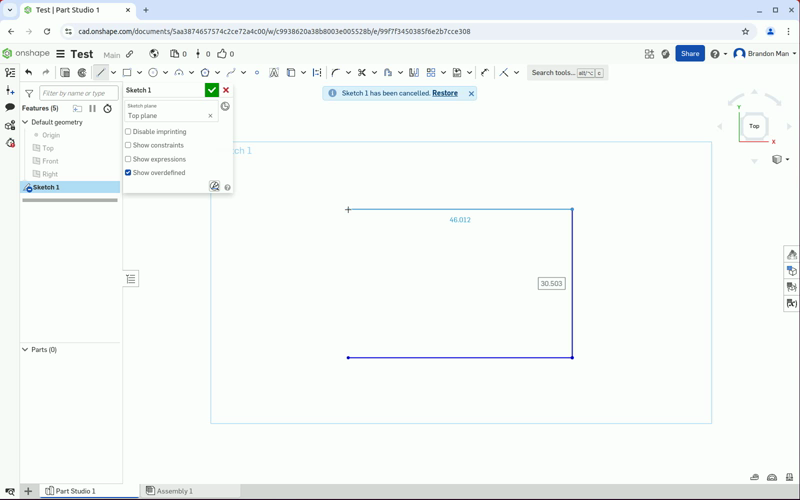
click(348, 209)
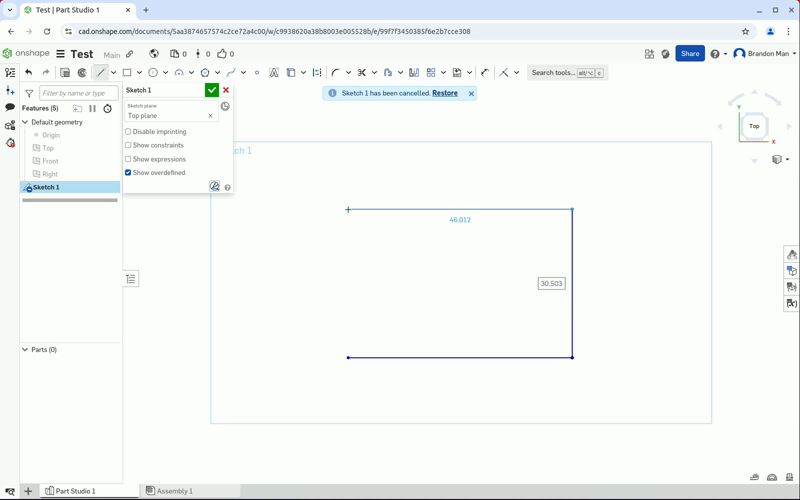
key_up(shift)
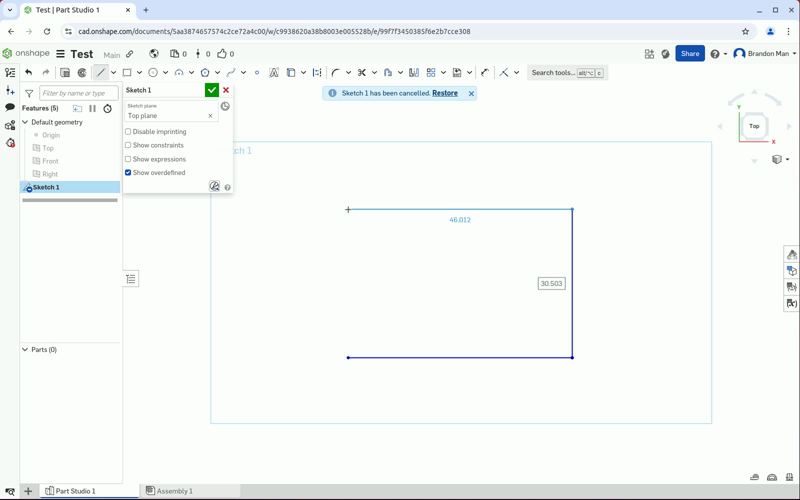
key_down(shift)
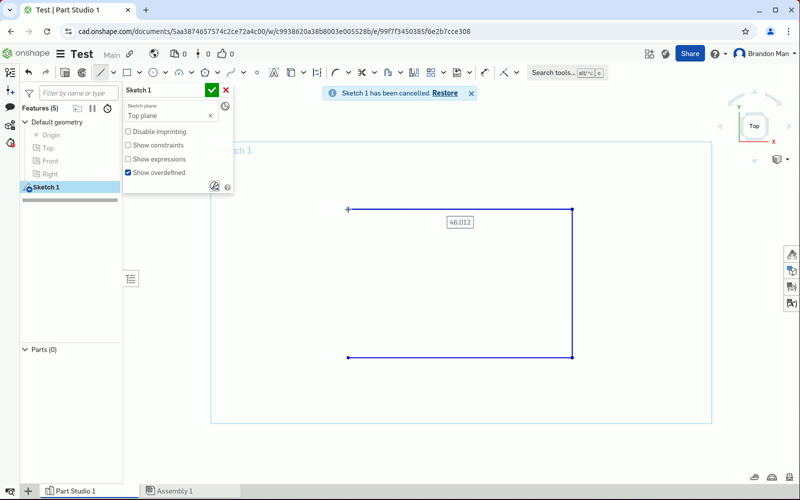
mouse_move(348, 357)
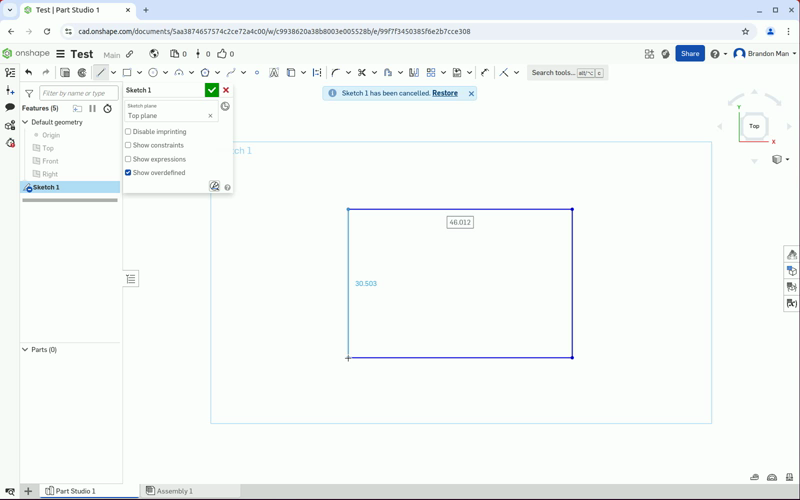
key_up(shift)
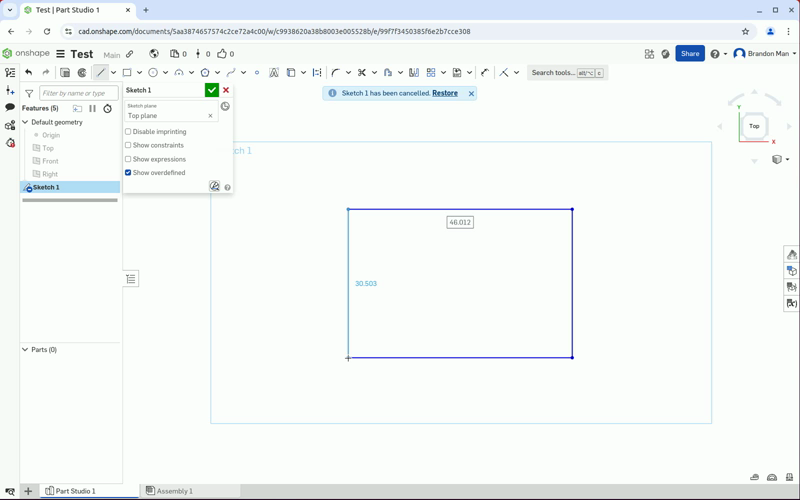
click(348, 357)
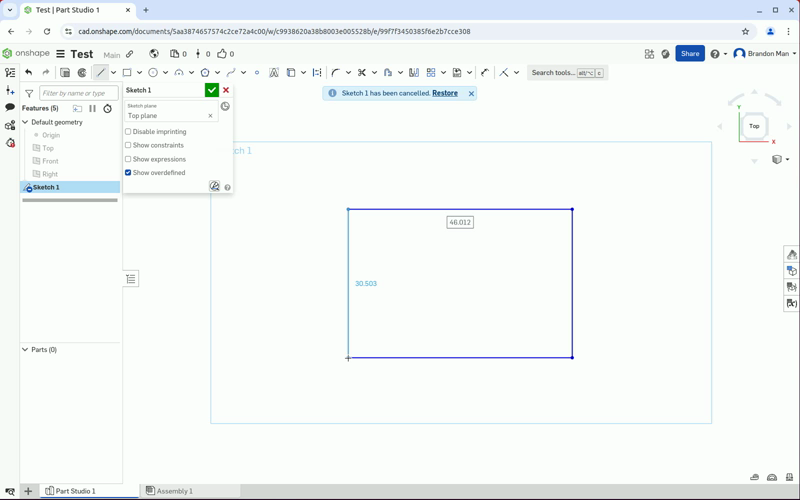
key(esc)
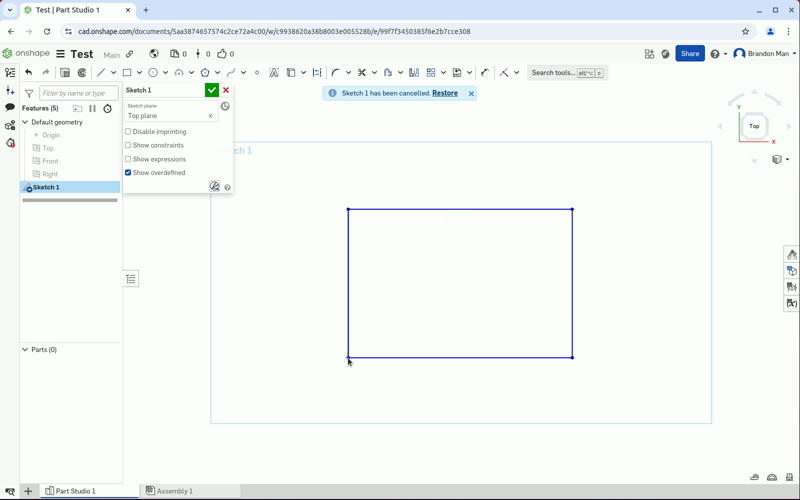
mouse_move(496, 318)
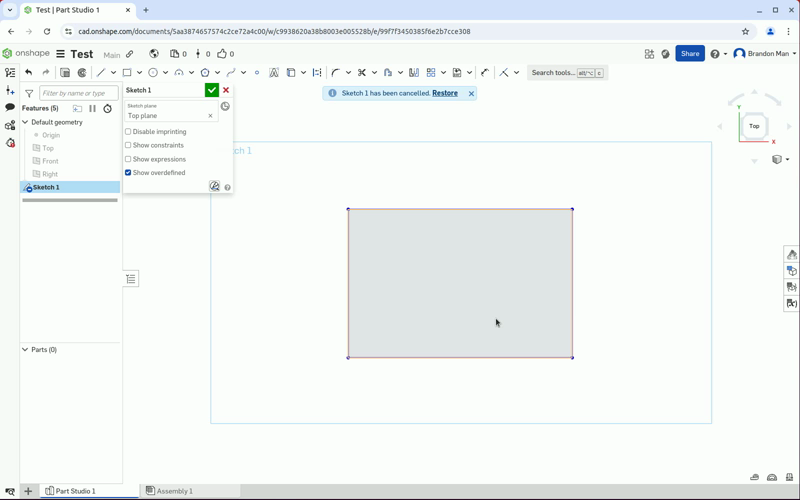
click(496, 318)
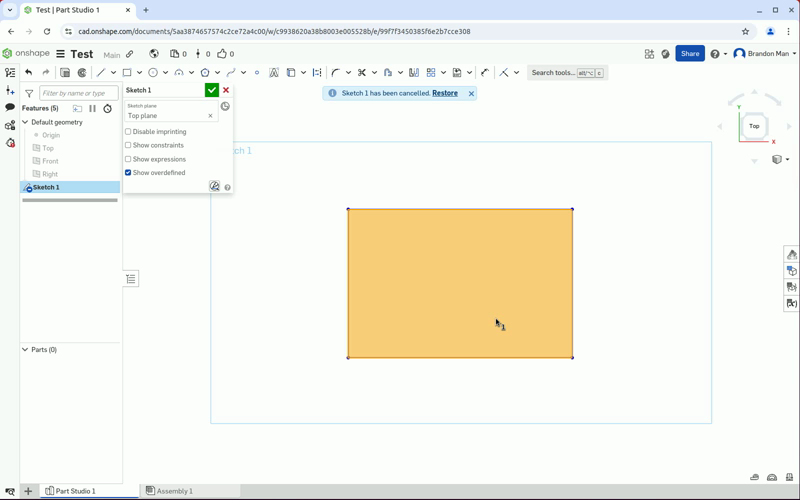
mouse_move(73, 352)
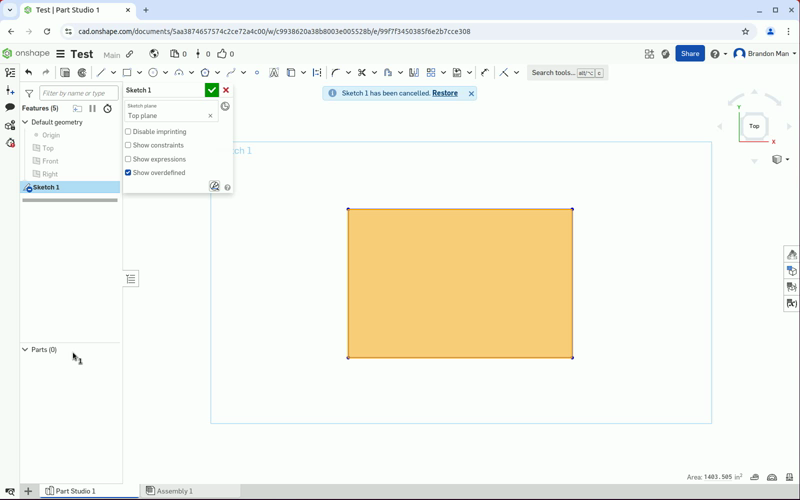
key(shift+y)
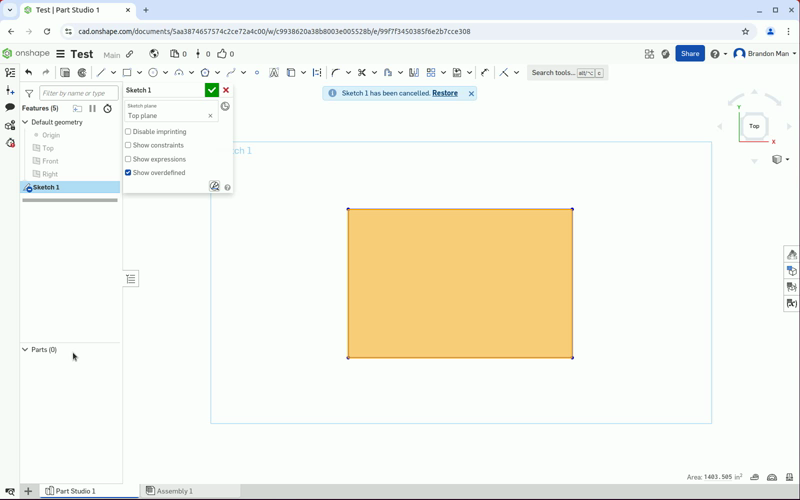
key(shift+e)
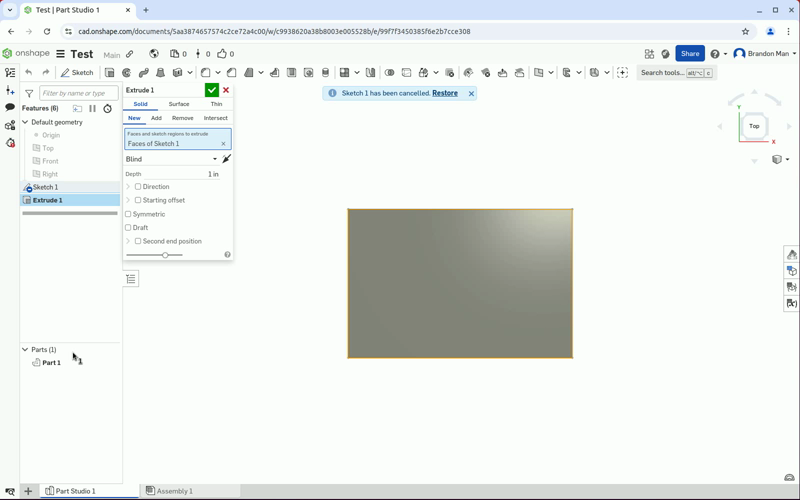
mouse_move(143, 106)
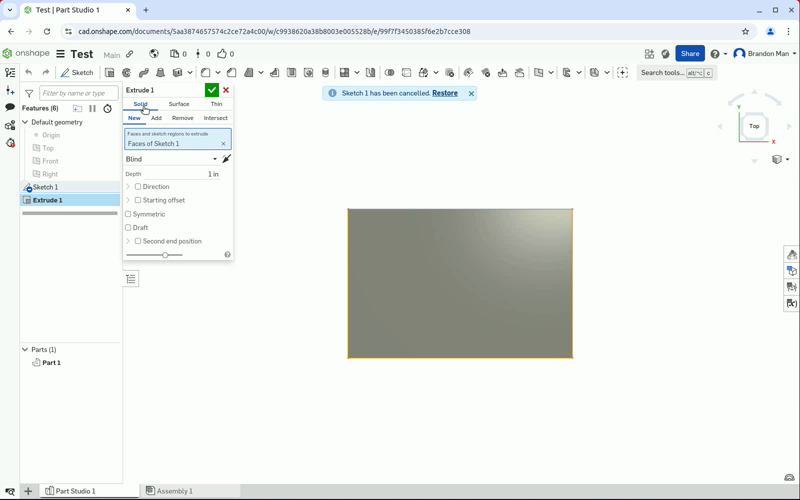
click(143, 106)
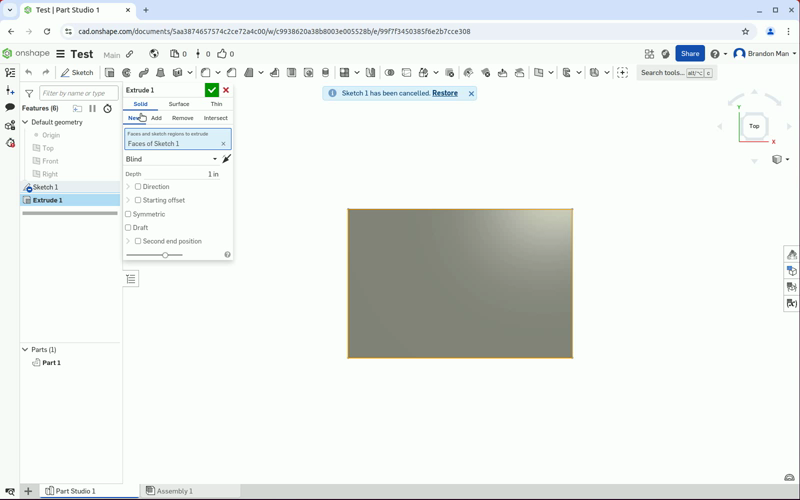
mouse_move(137, 120)
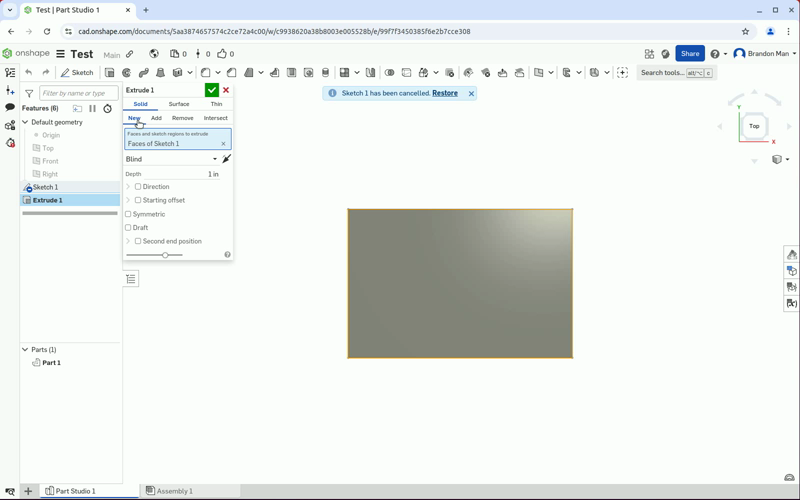
click(137, 120)
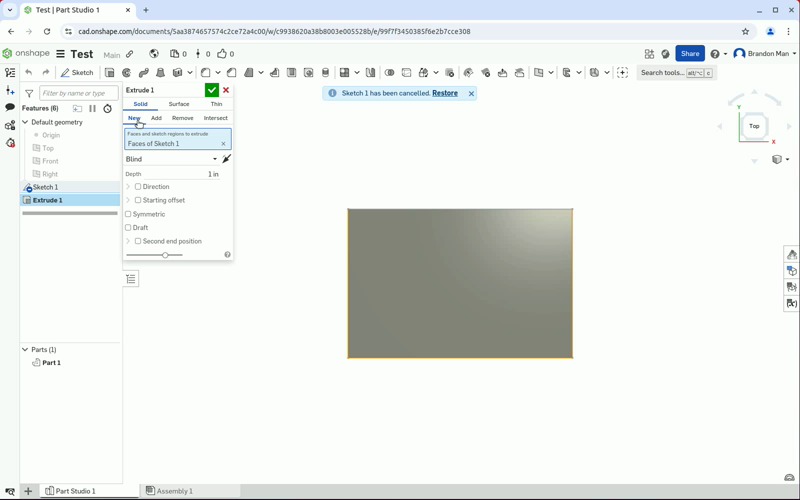
key(tab, 4)
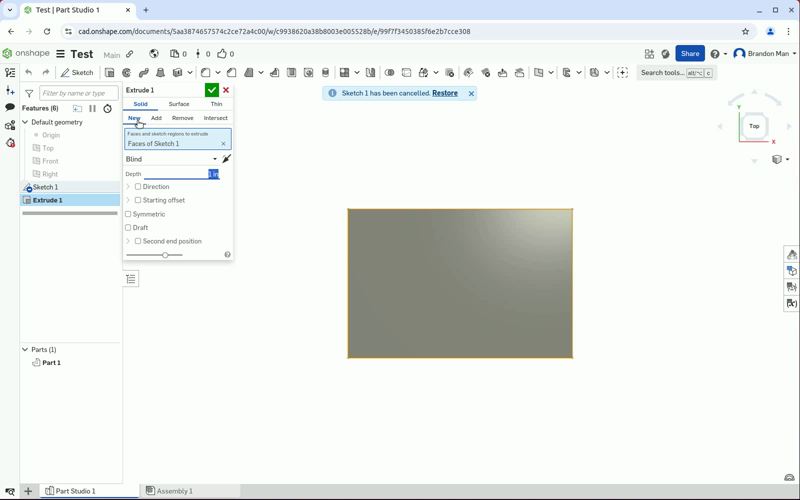
text(3.129)
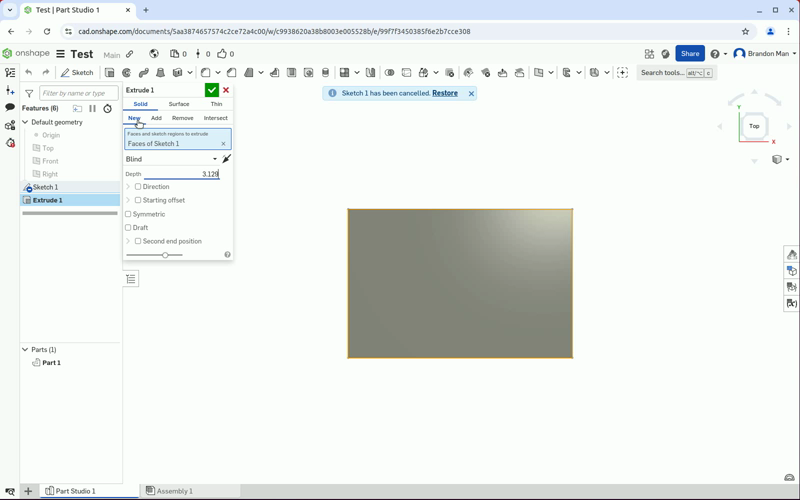
key(enter)
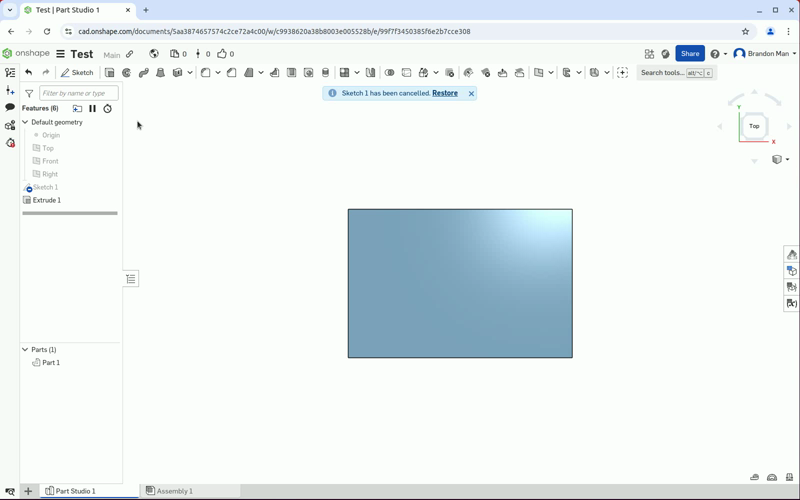
key(shift+h)
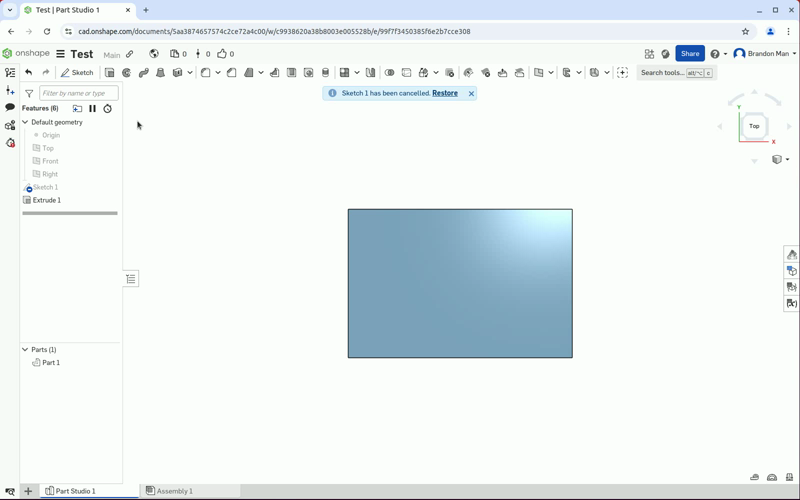
key(shift+h)
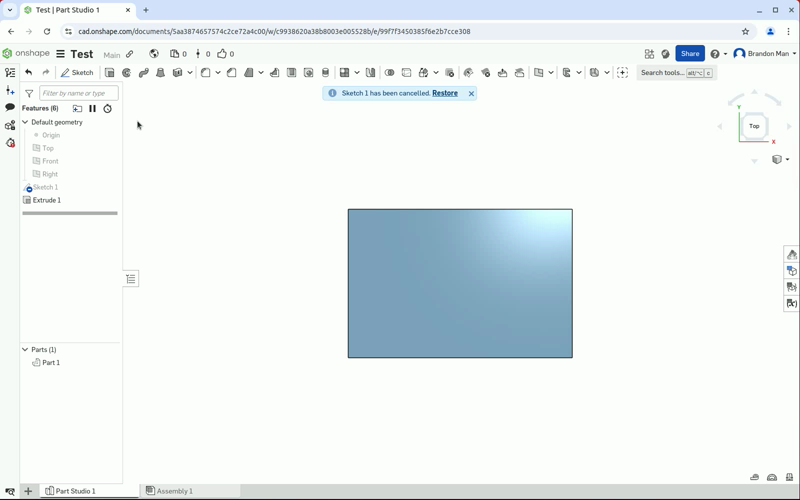
mouse_move(73, 189)
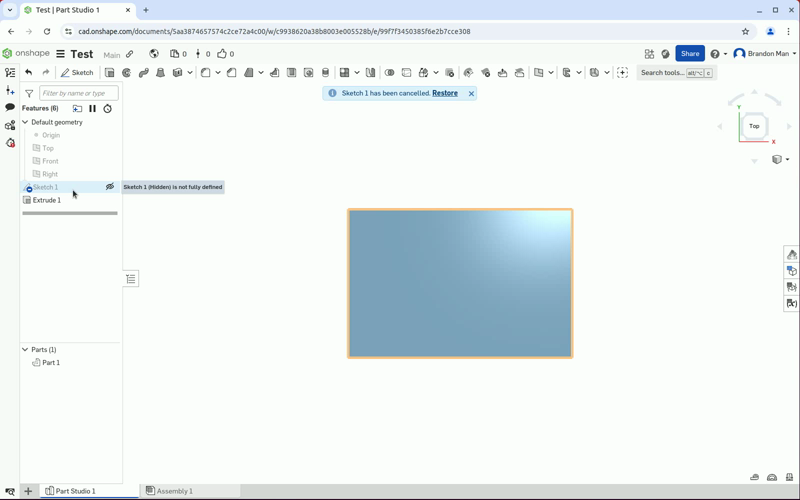
click(73, 189)
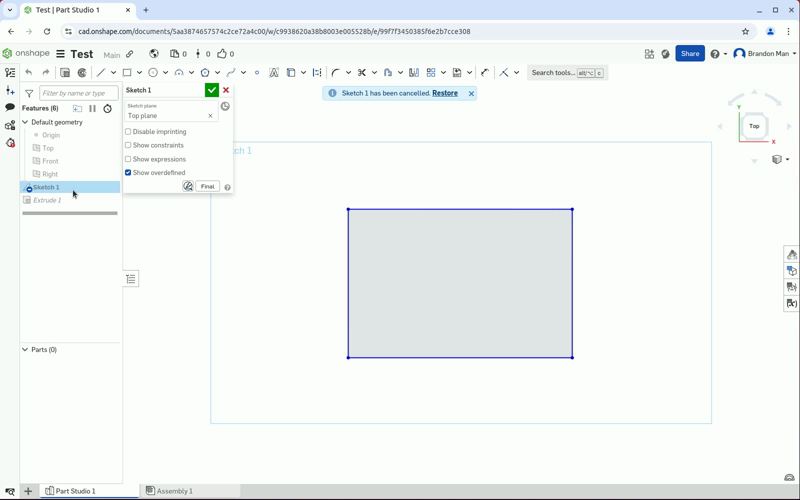
mouse_move(229, 92)
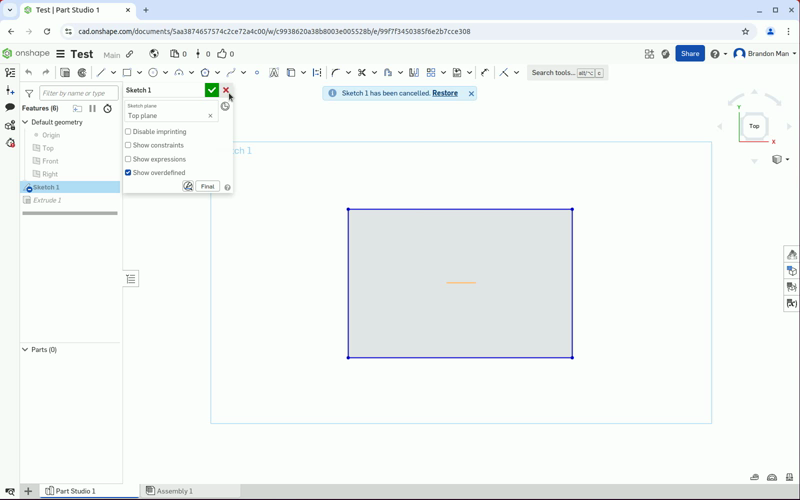
click(229, 92)
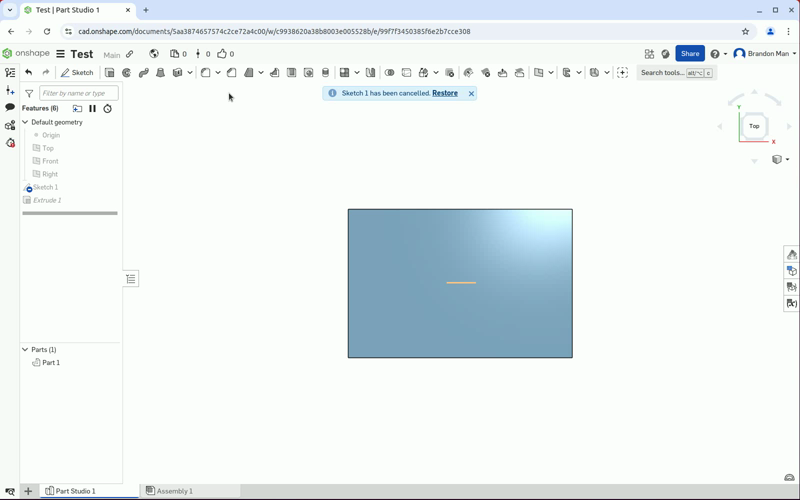
mouse_move(541, 75)
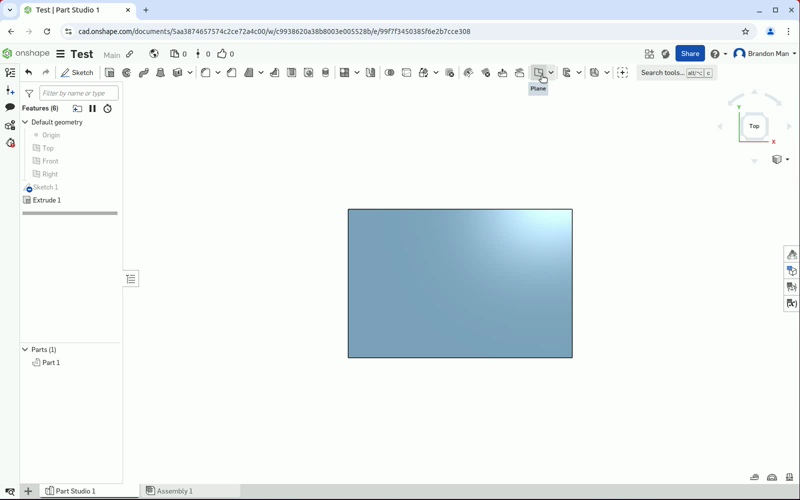
click(541, 75)
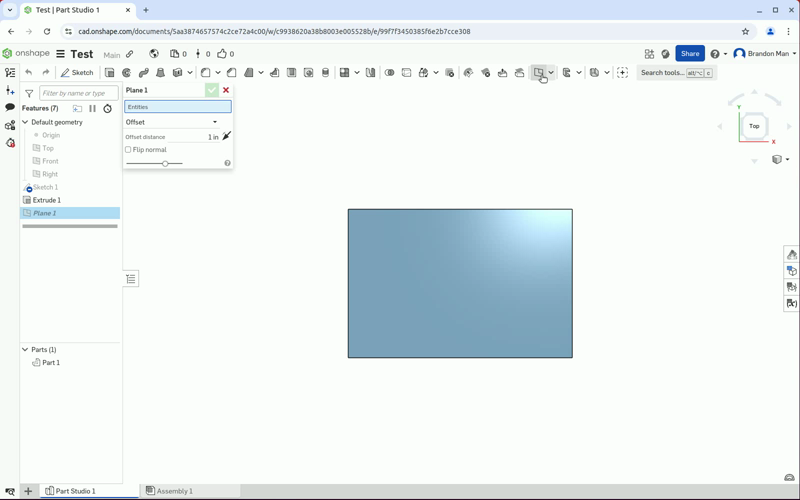
mouse_move(73, 150)
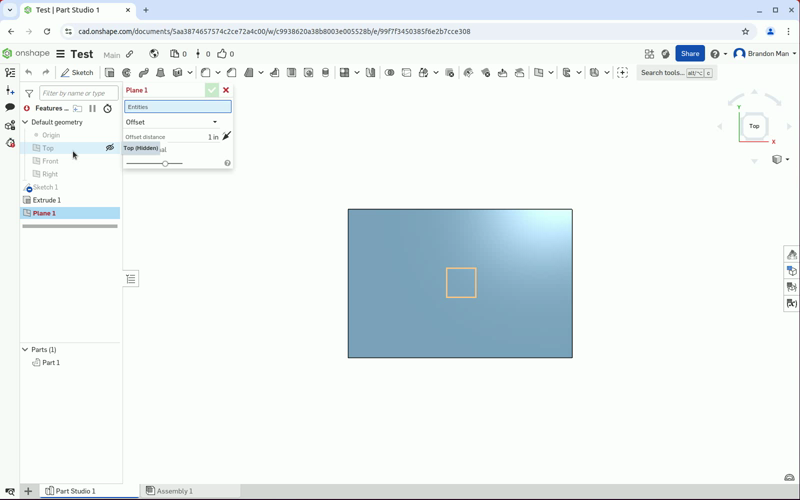
click(73, 150)
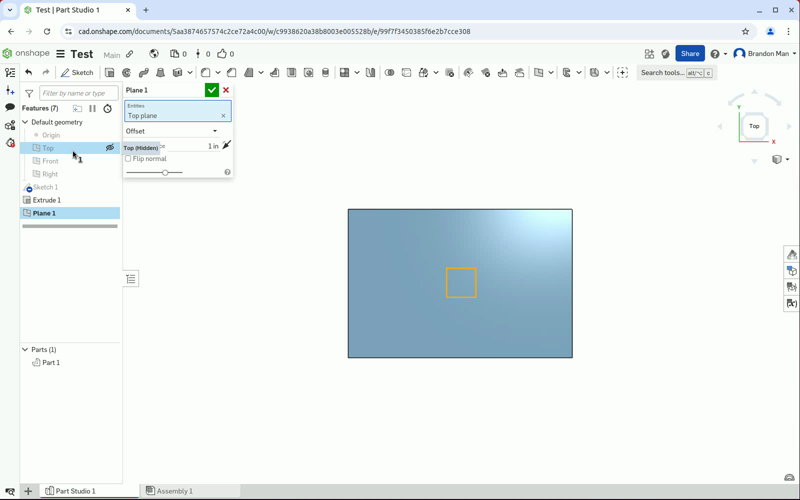
key(tab, 2)
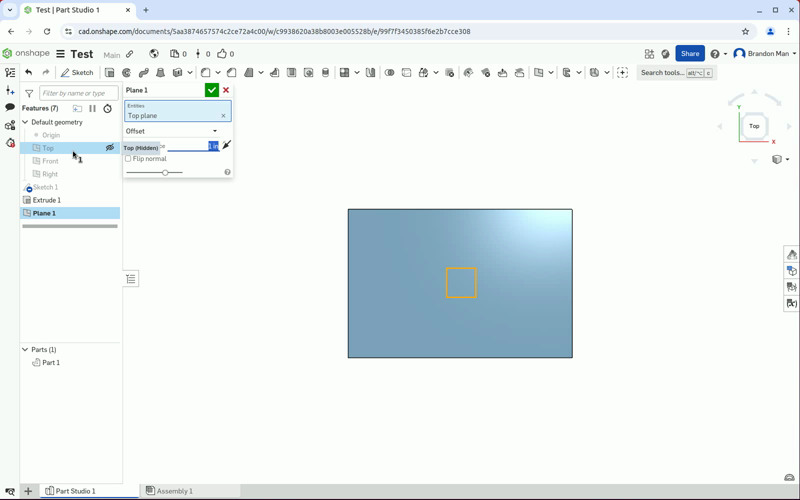
text(3.143)
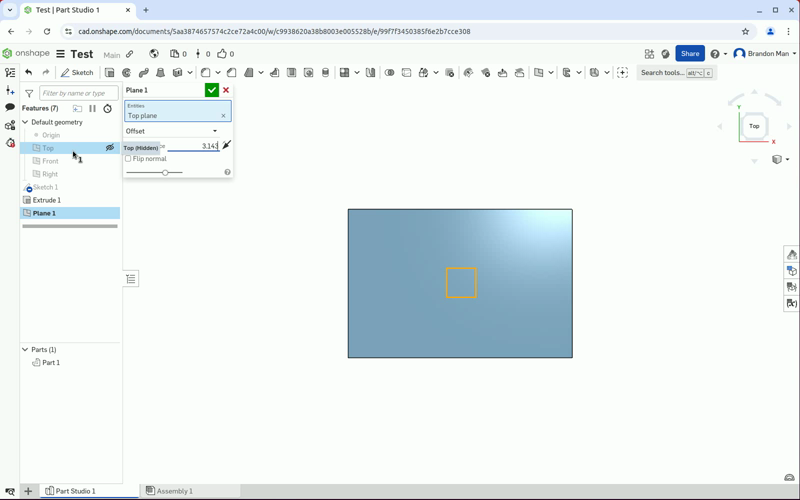
key(enter, 2)
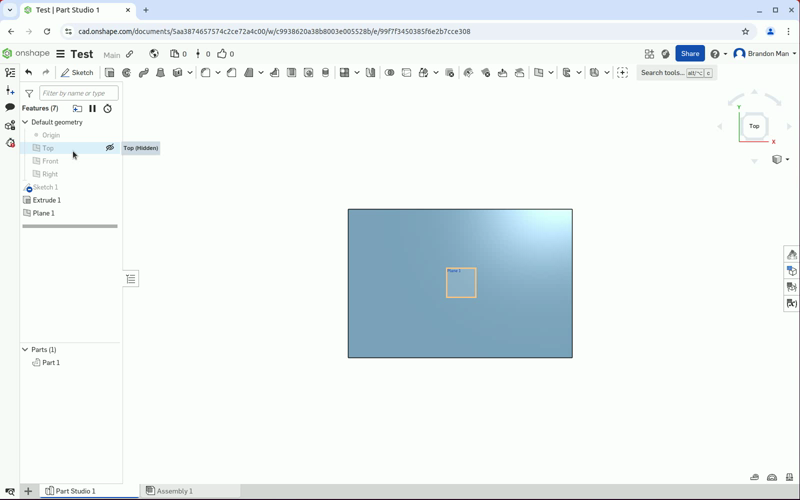
key(shift+s)
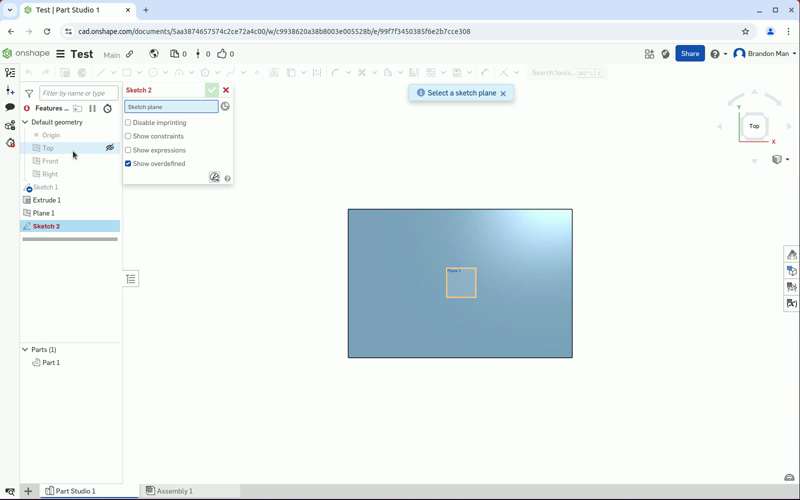
mouse_move(73, 215)
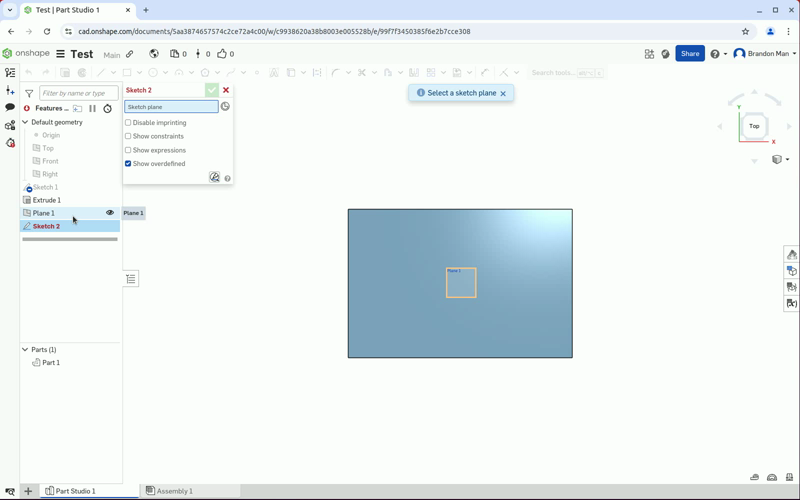
click(73, 215)
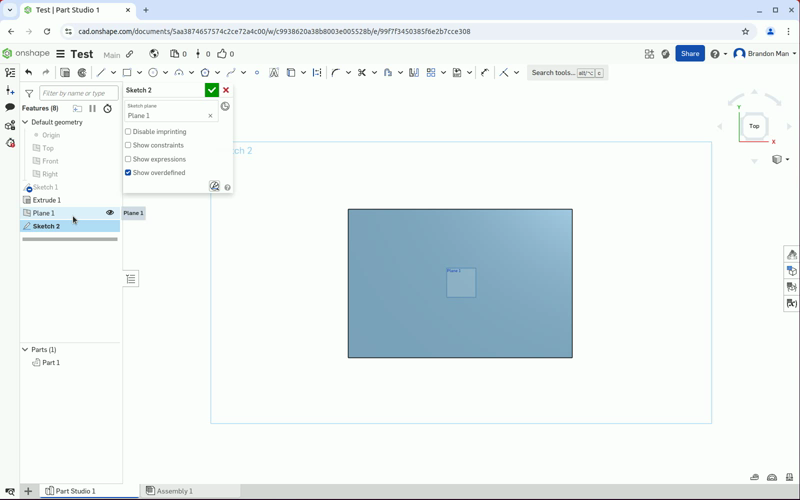
mouse_move(73, 352)
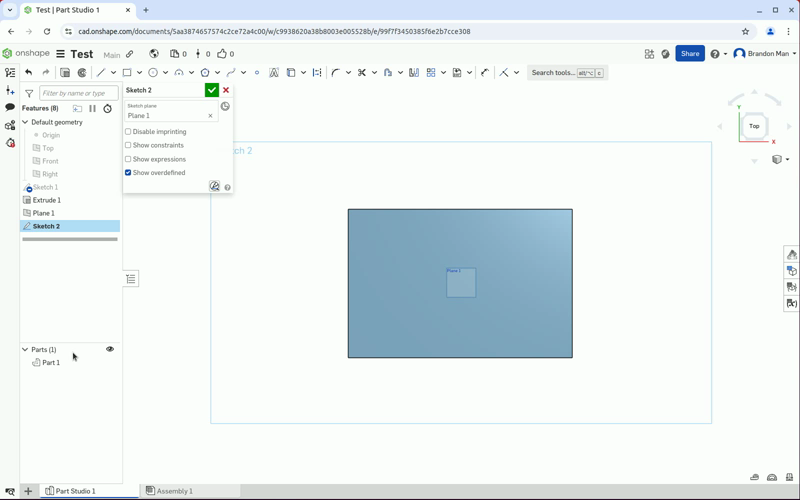
key(y)
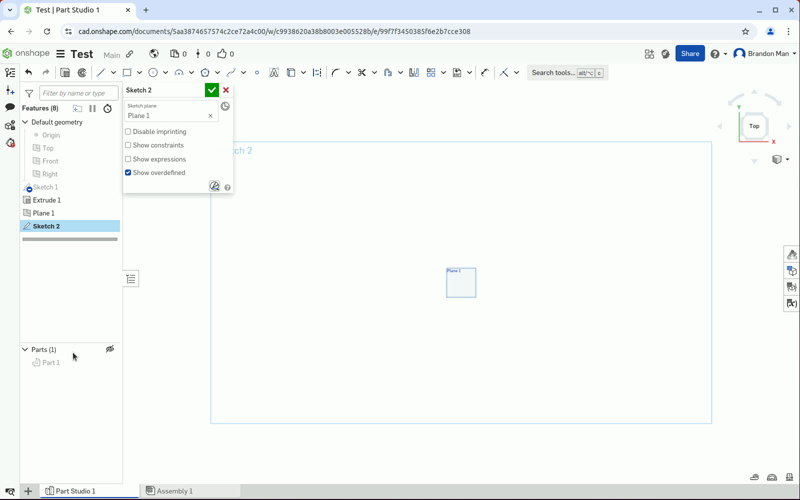
key(c)
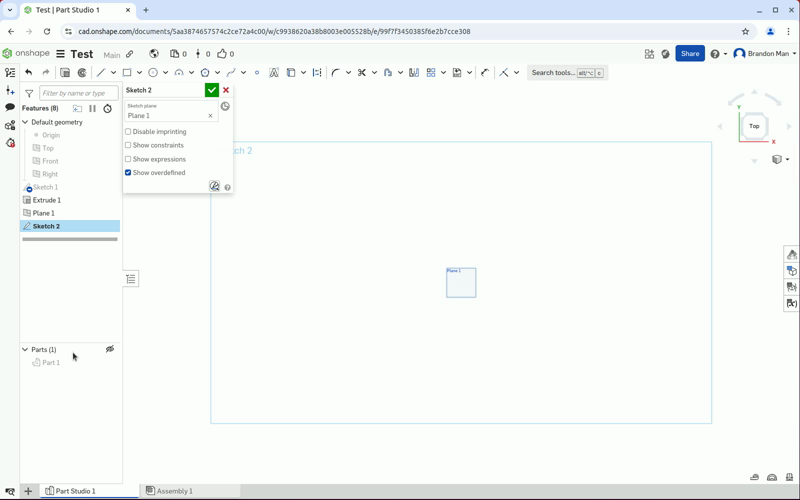
key_down(shift)
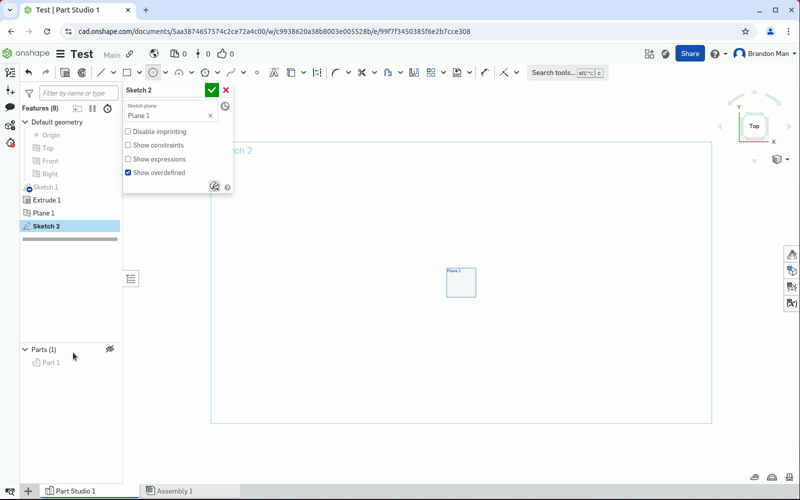
mouse_move(401, 238)
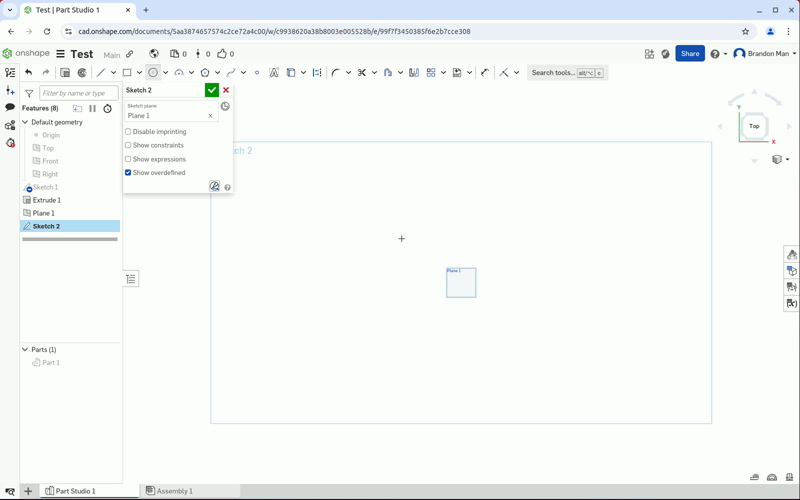
click(401, 238)
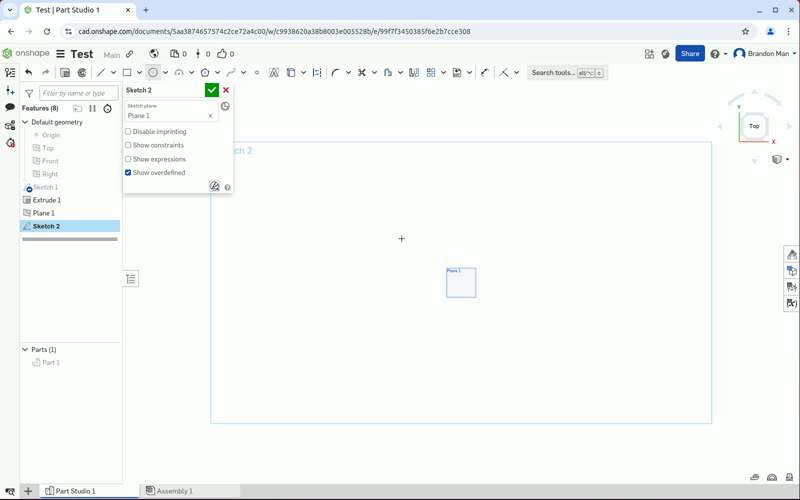
key_up(shift)
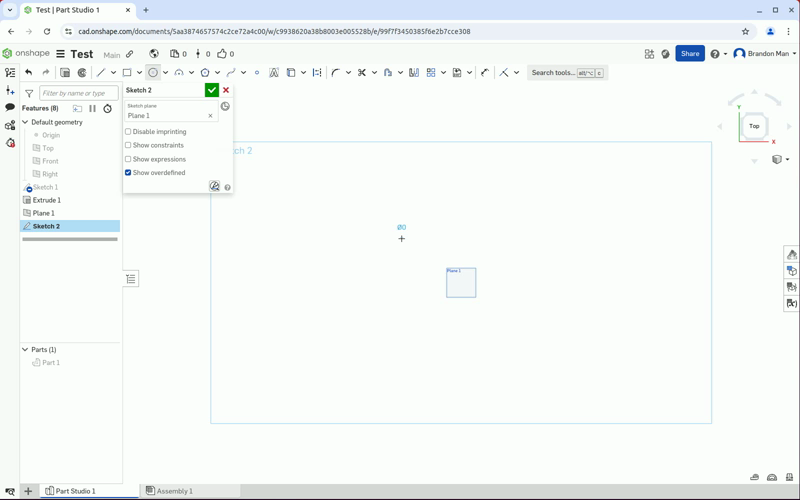
mouse_move(413, 238)
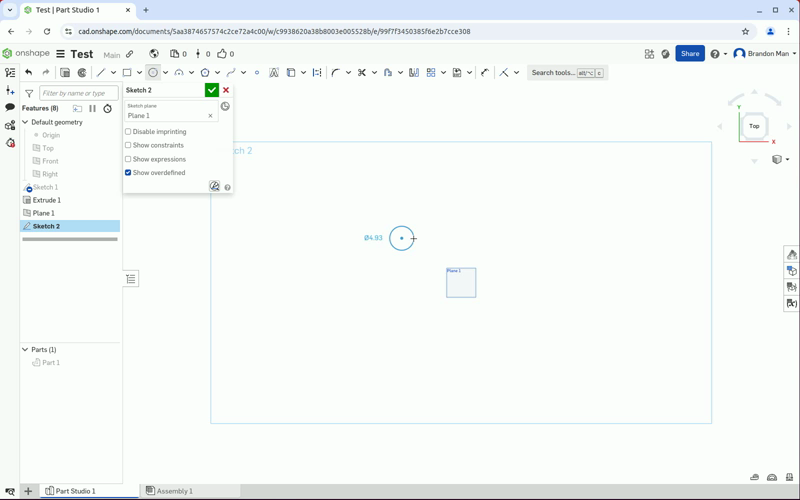
click(413, 238)
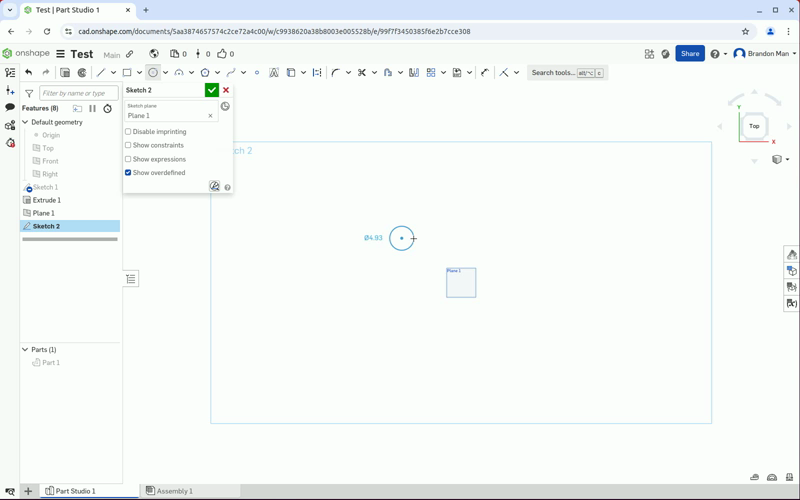
key(esc)
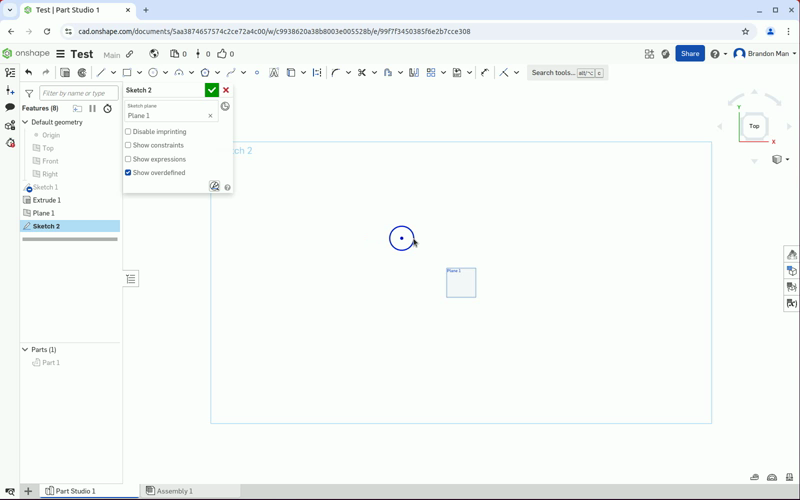
mouse_move(406, 229)
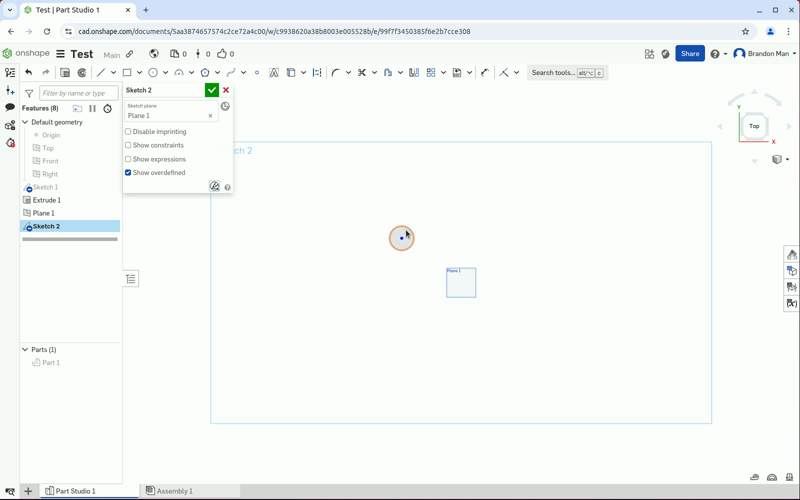
scroll(6)
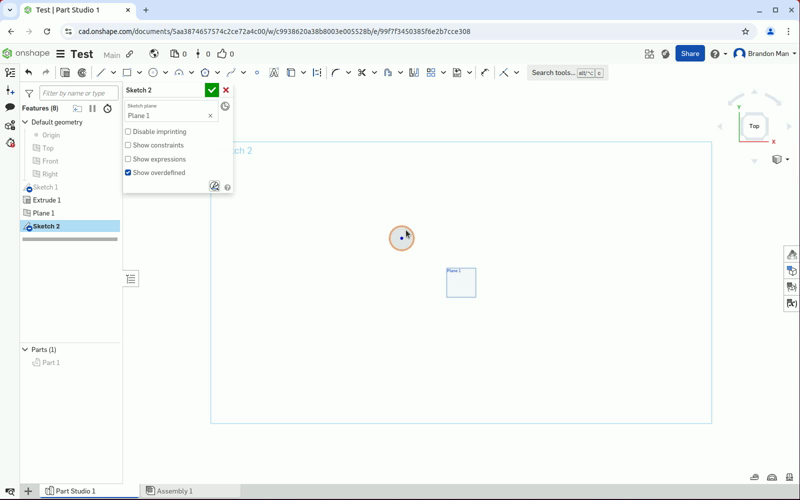
scroll(6)
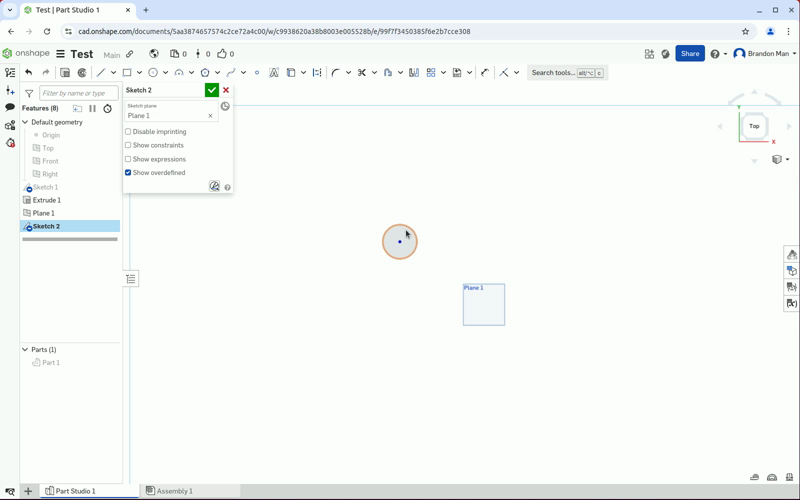
scroll(6)
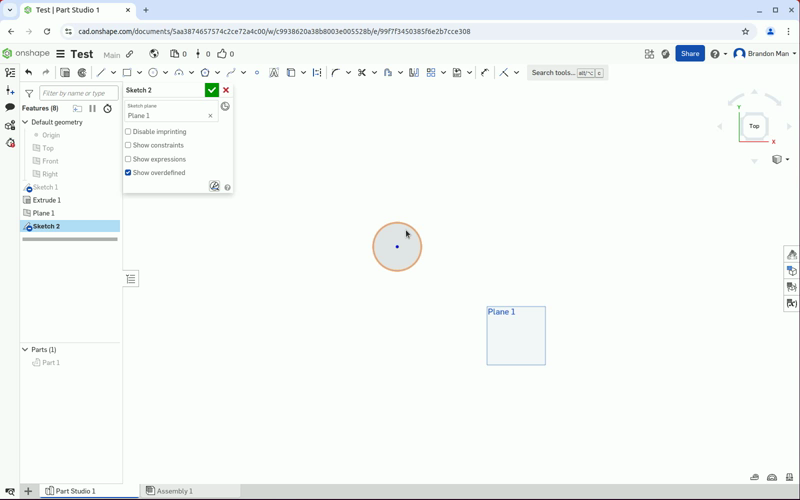
scroll(6)
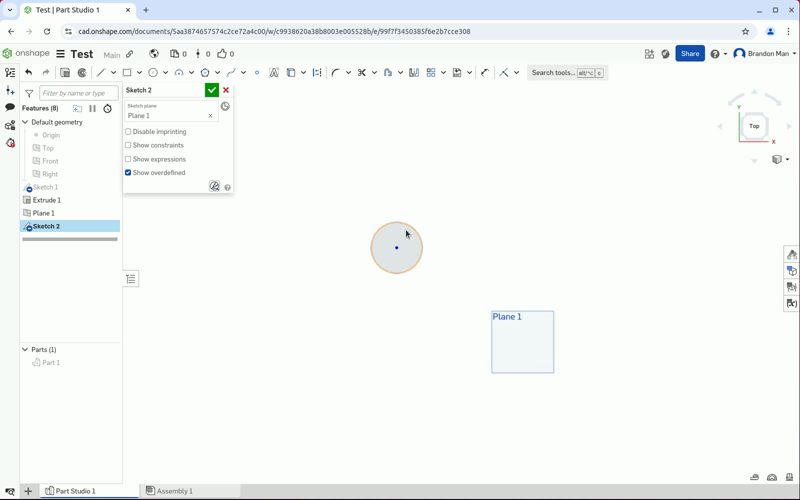
scroll(6)
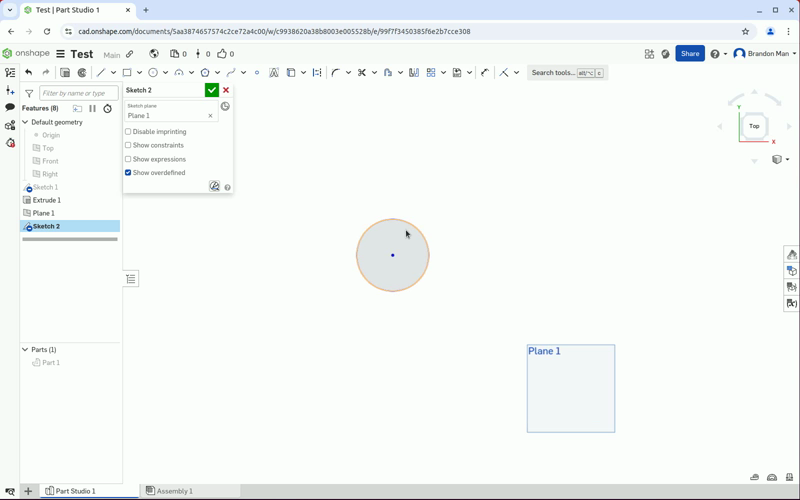
scroll(6)
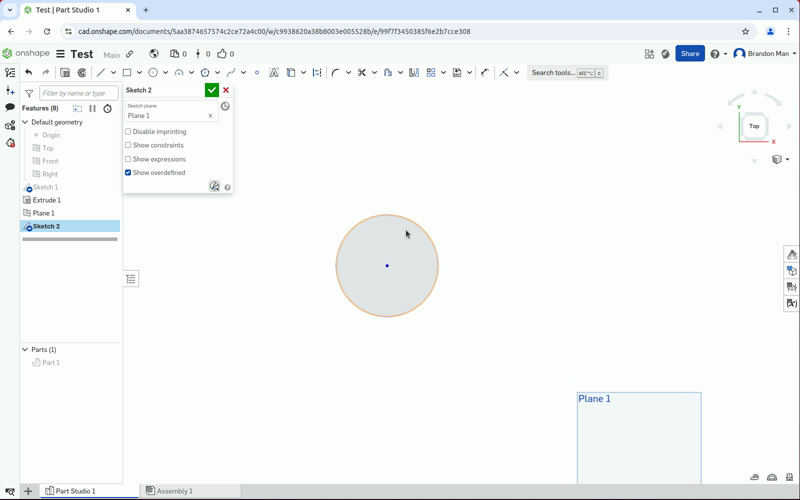
scroll(6)
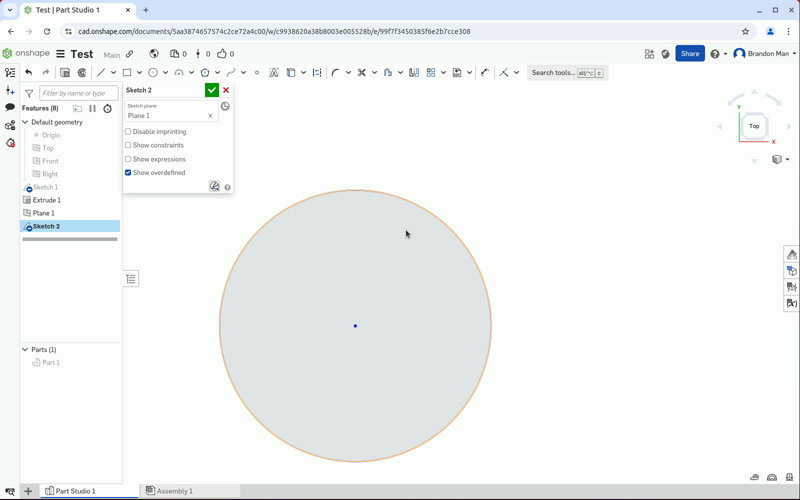
click(406, 229)
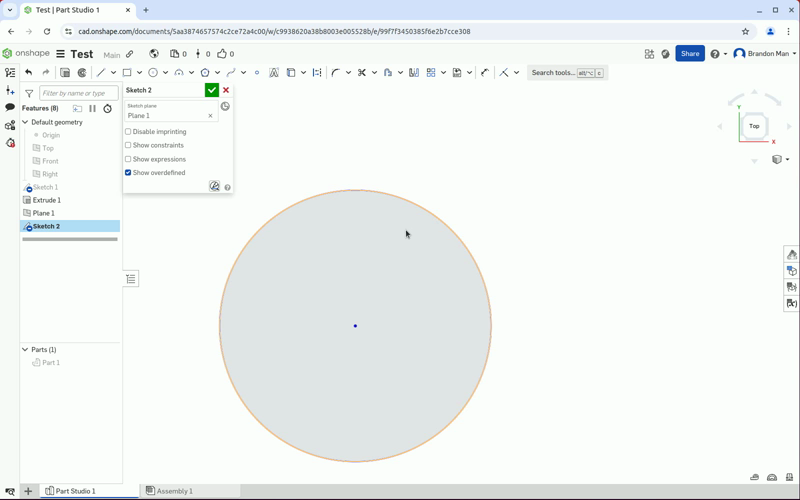
scroll(-6)
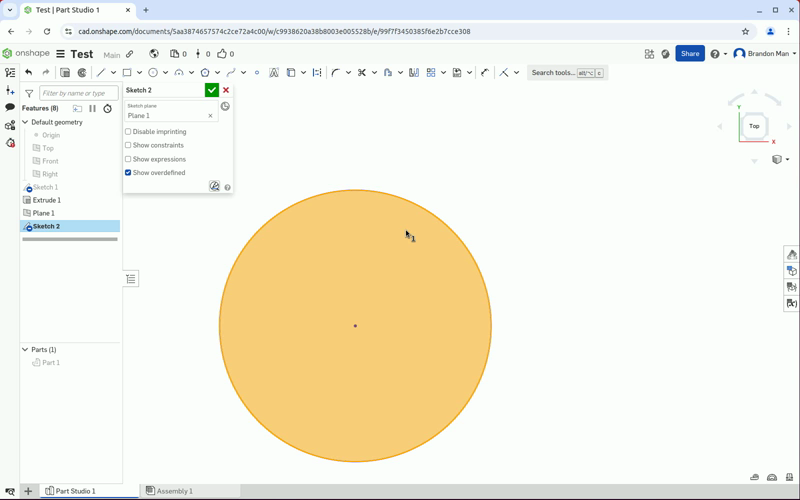
scroll(-6)
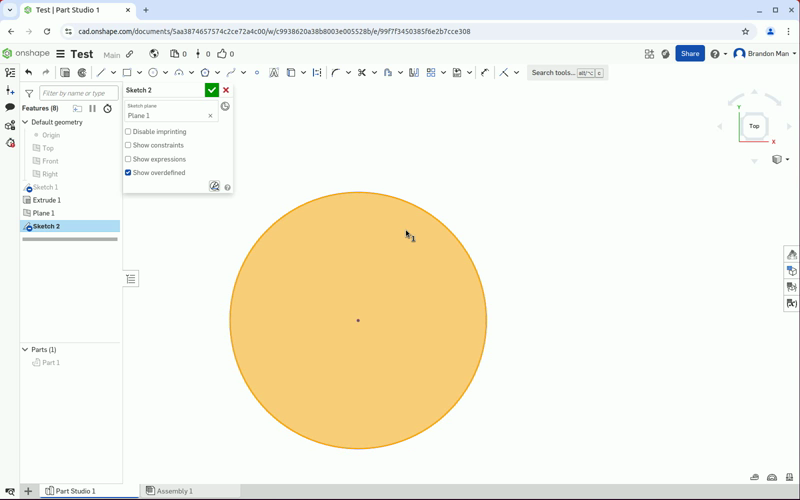
scroll(-6)
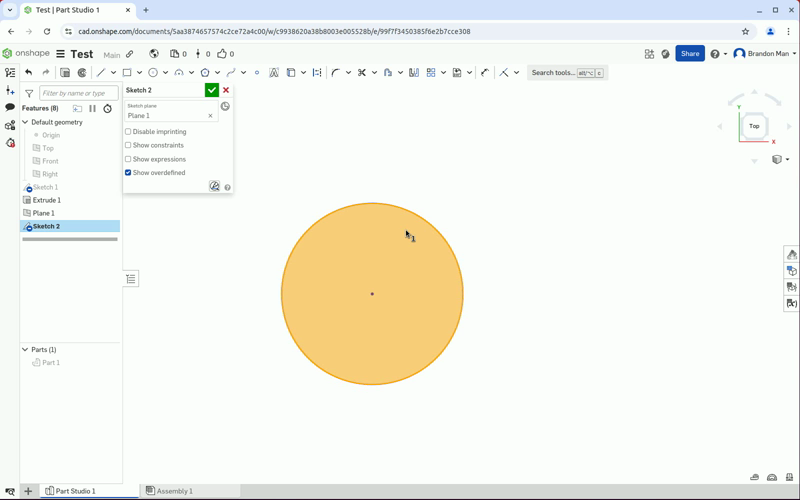
scroll(-6)
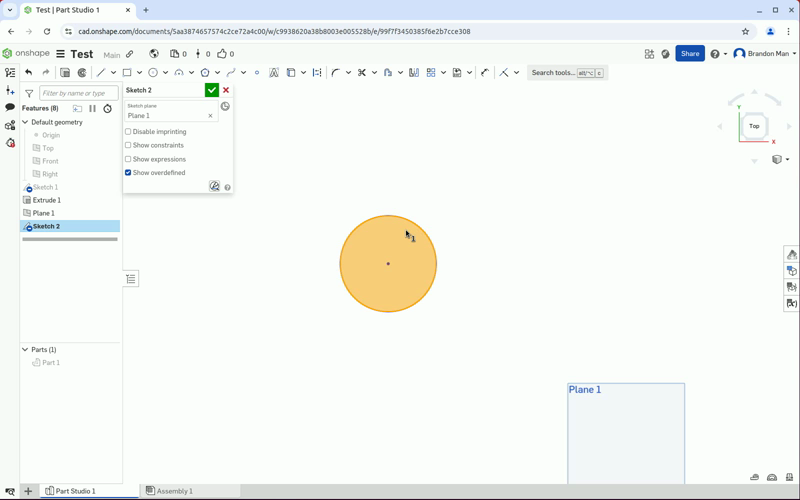
scroll(-6)
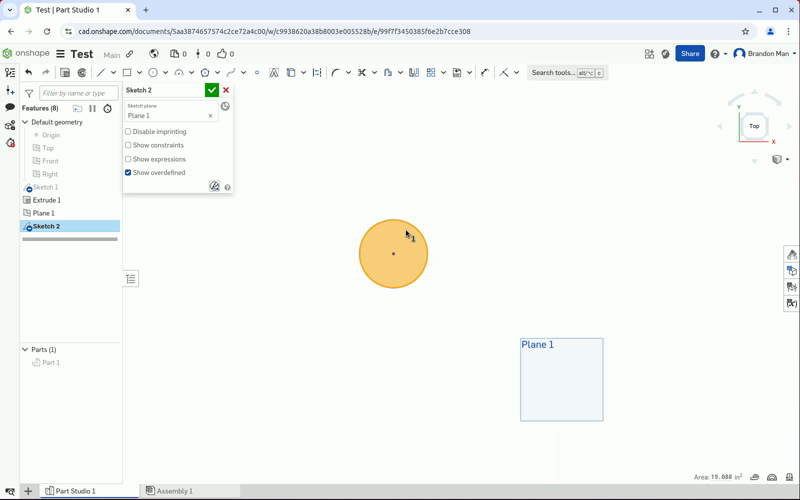
scroll(-6)
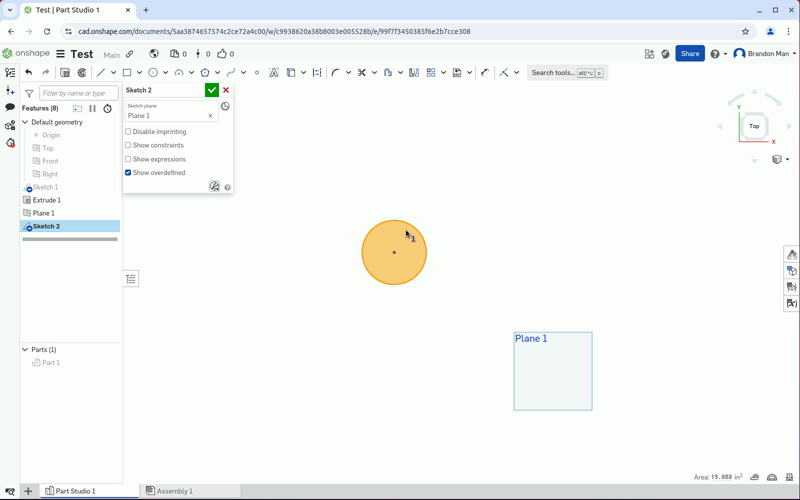
scroll(-6)
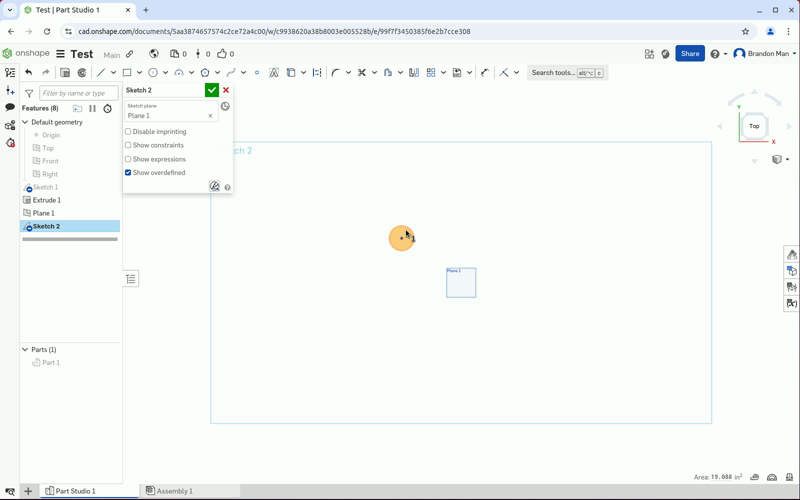
mouse_move(73, 352)
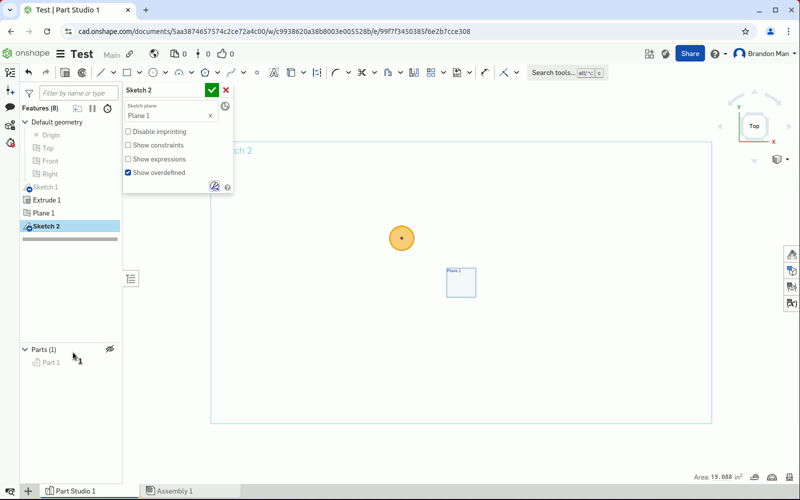
key(shift+y)
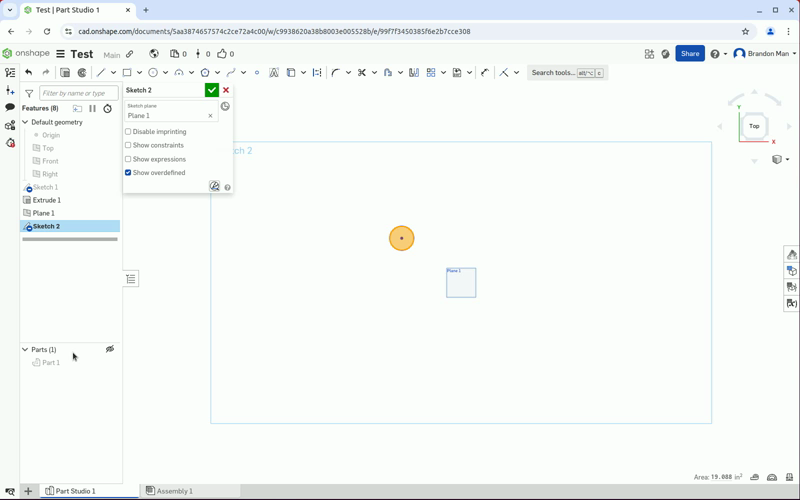
key(shift+e)
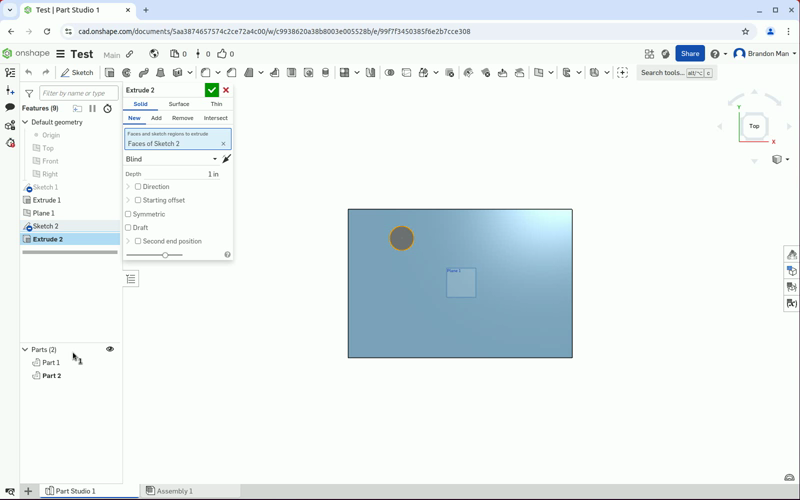
mouse_move(143, 106)
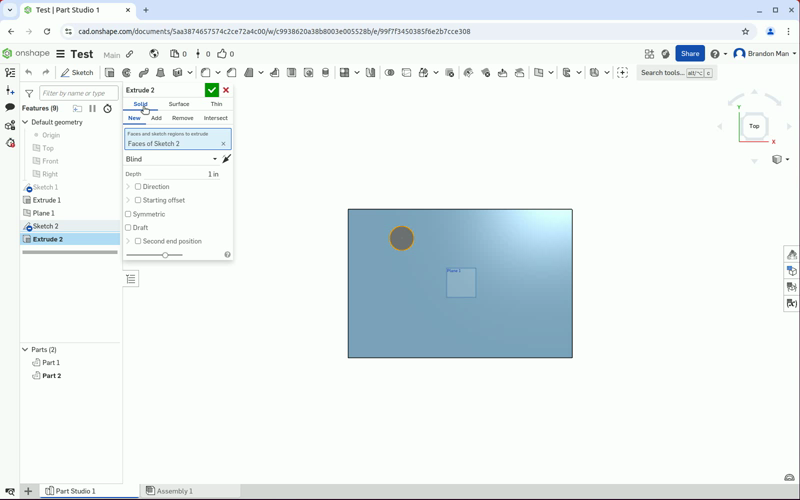
click(143, 106)
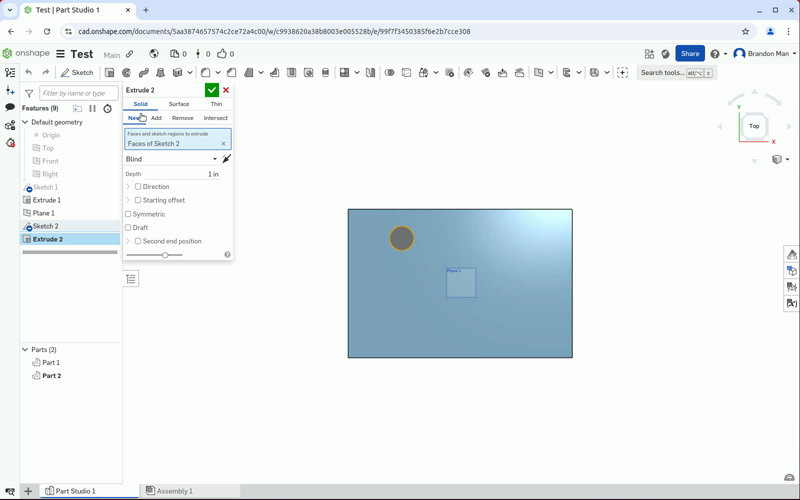
mouse_move(137, 120)
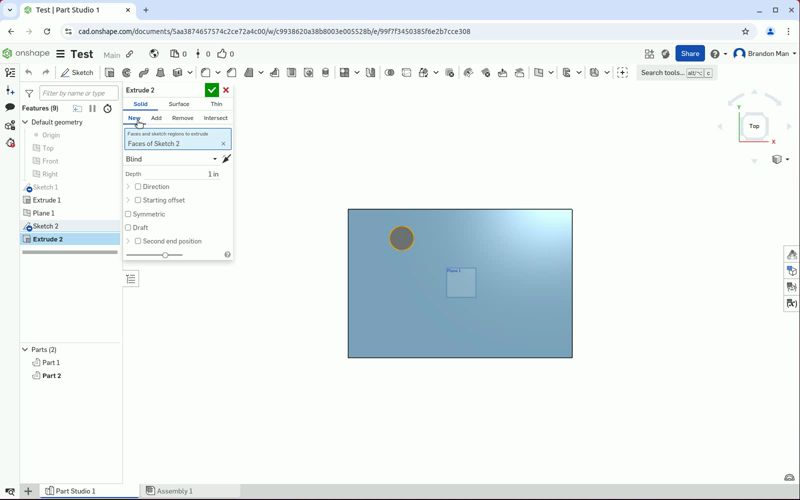
click(137, 120)
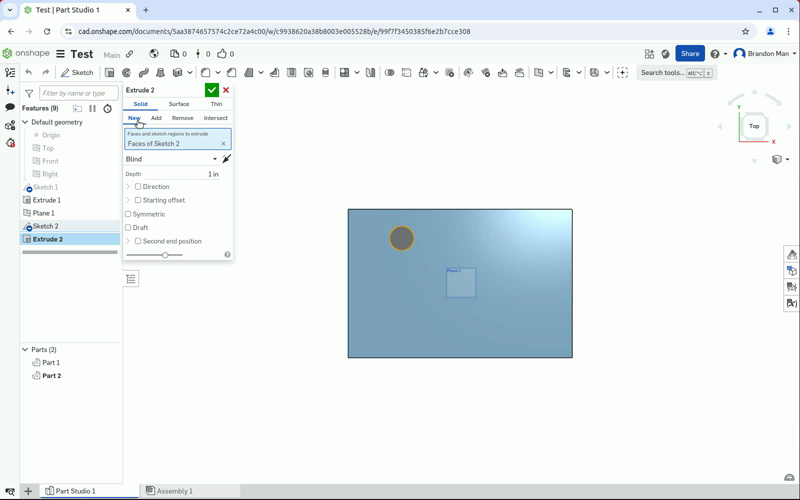
key(tab, 4)
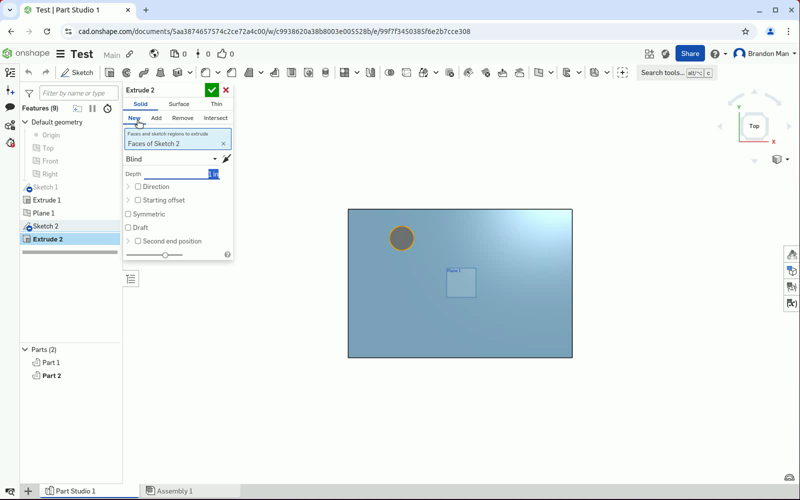
text(15.405)
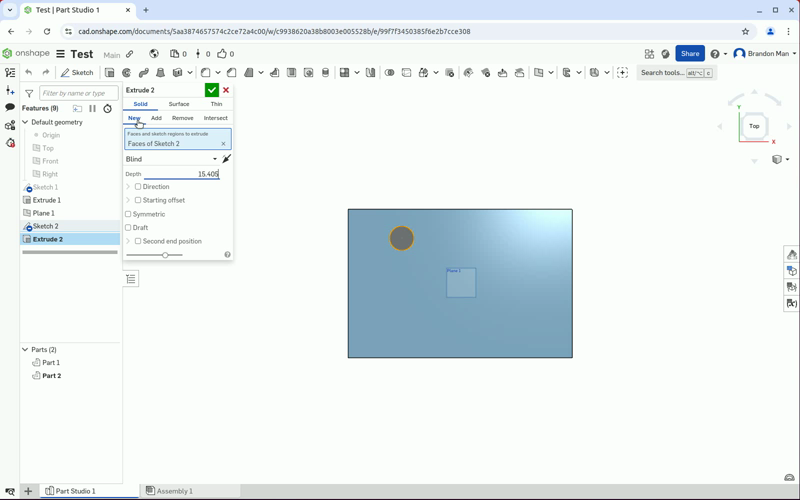
key(enter)
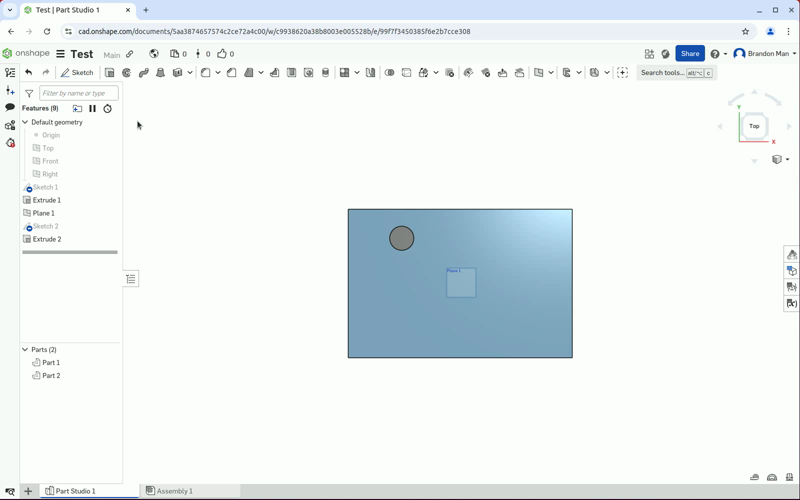
key(shift+h)
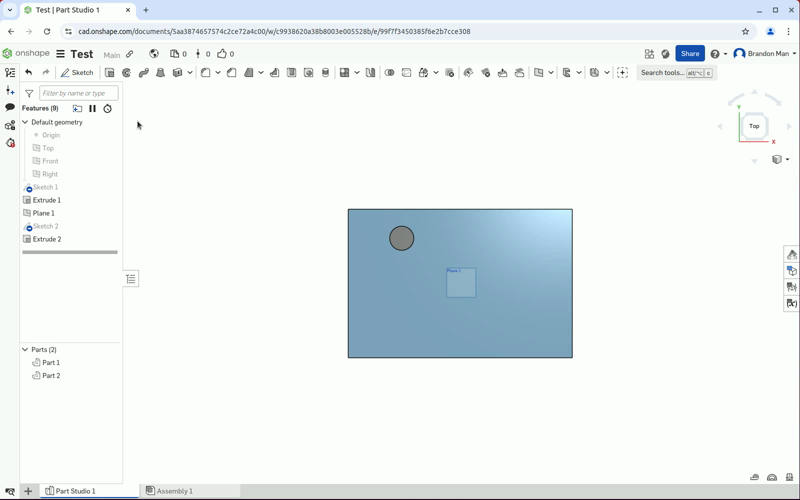
key(shift+h)
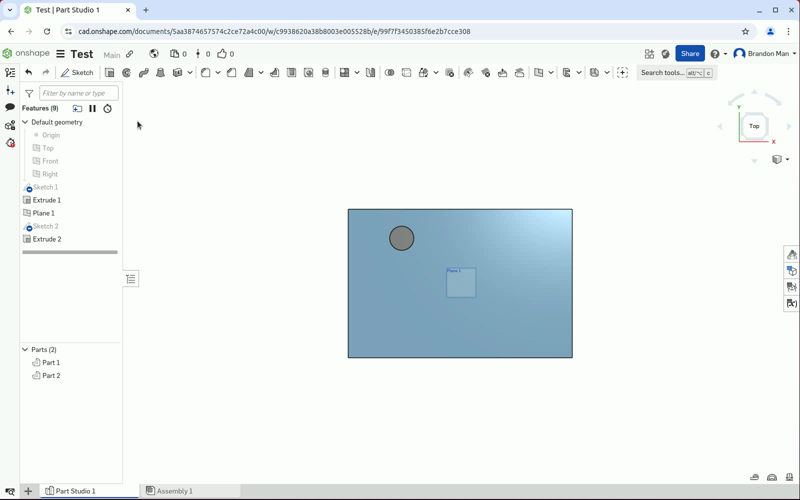
mouse_move(73, 189)
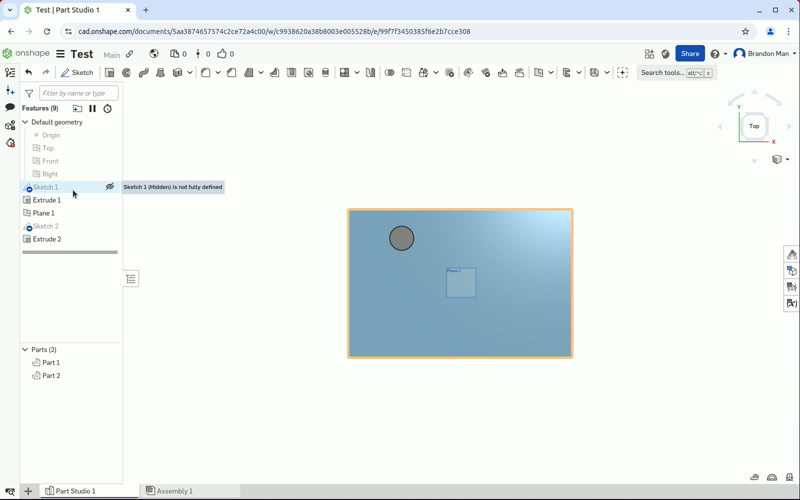
click(73, 189)
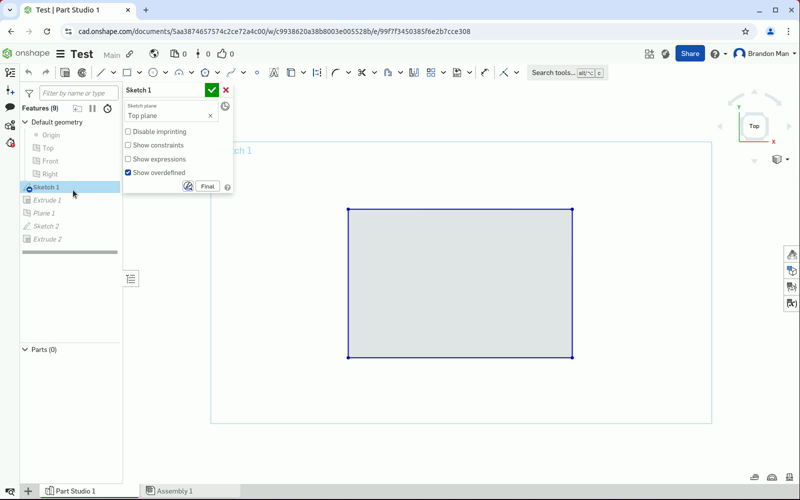
mouse_move(229, 92)
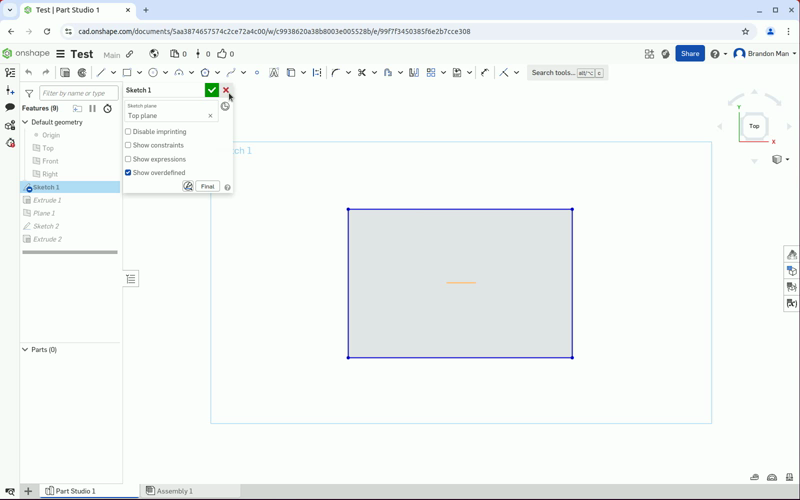
click(229, 92)
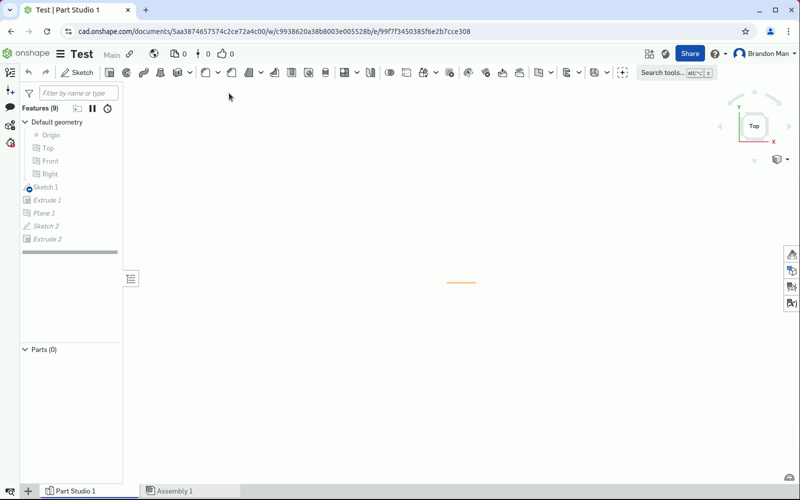
key(shift+s)
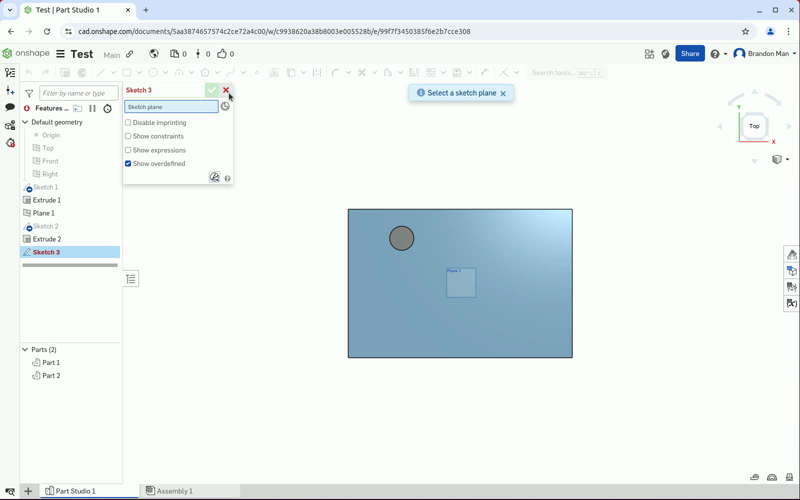
mouse_move(73, 215)
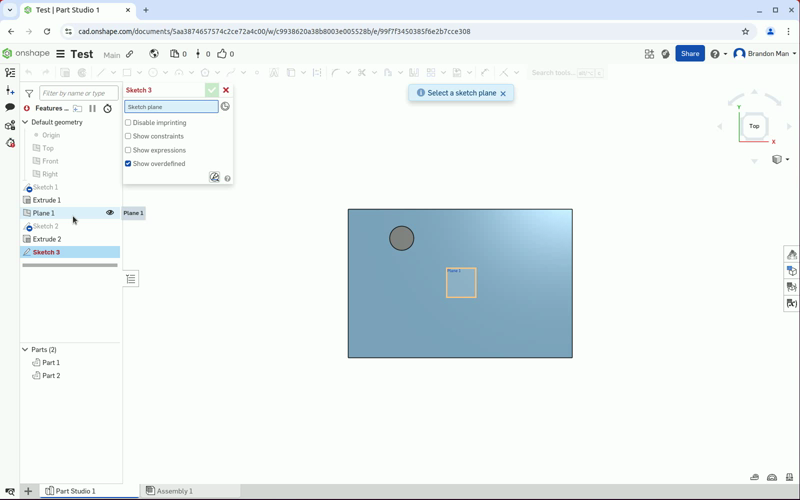
click(73, 215)
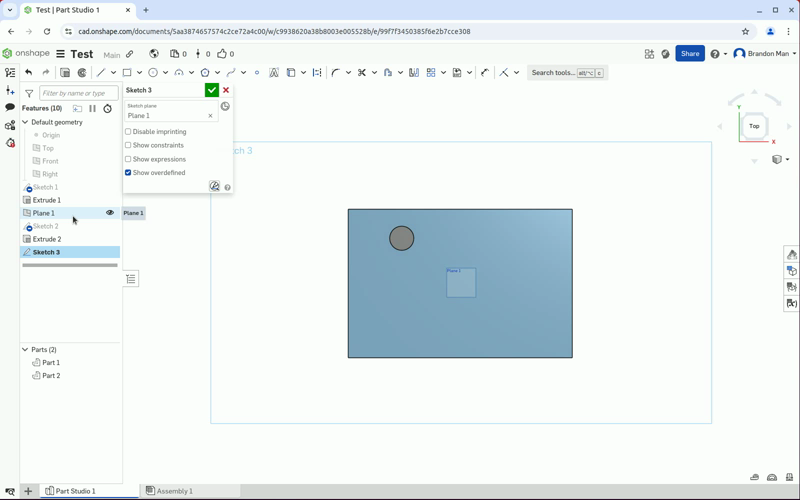
mouse_move(73, 352)
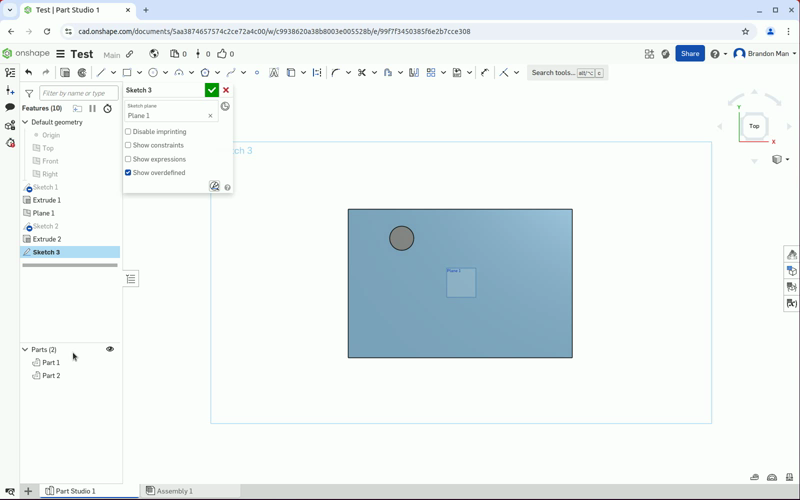
key(y)
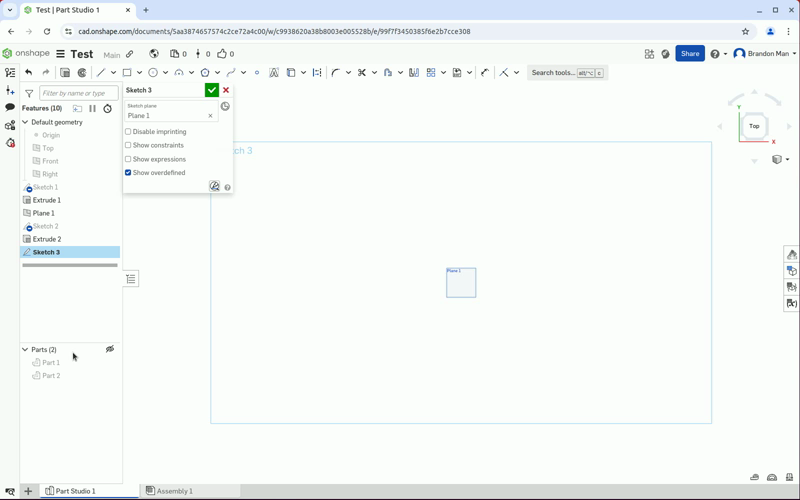
key(c)
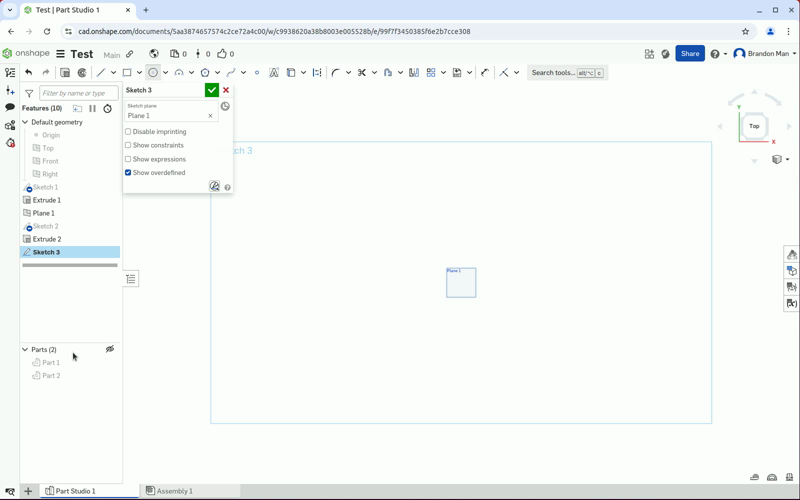
key_down(shift)
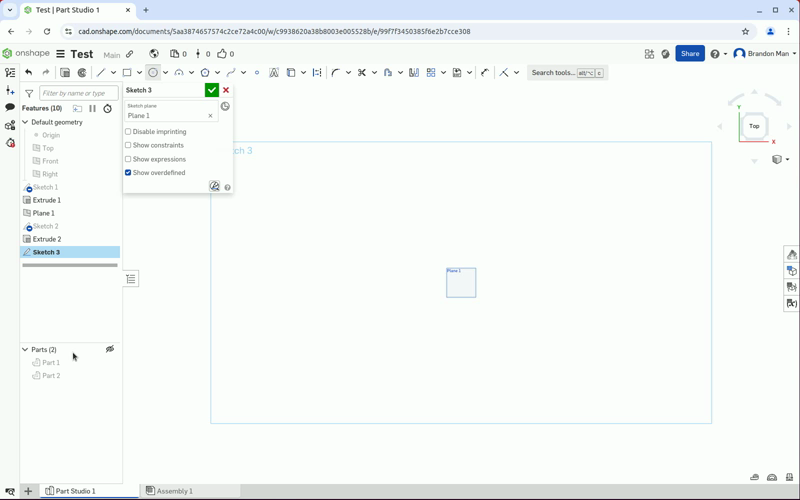
mouse_move(401, 327)
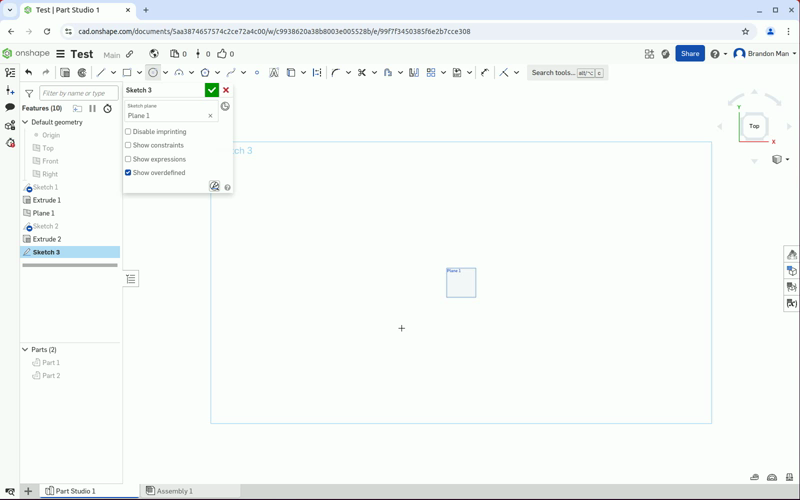
click(401, 327)
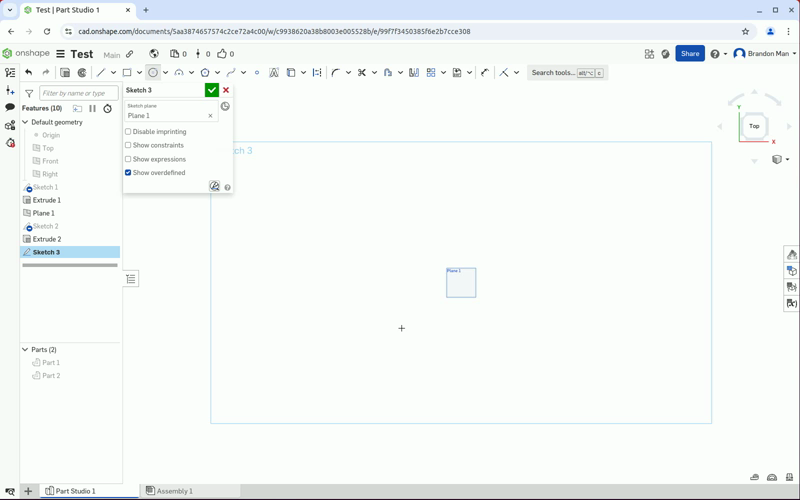
key_up(shift)
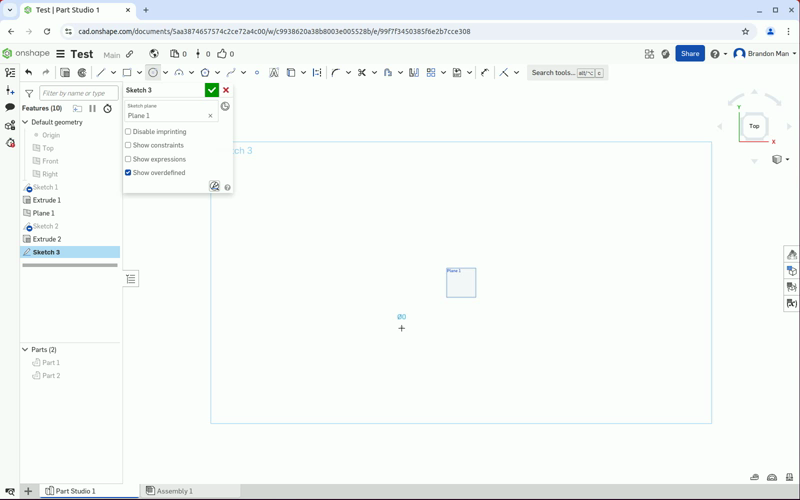
mouse_move(413, 327)
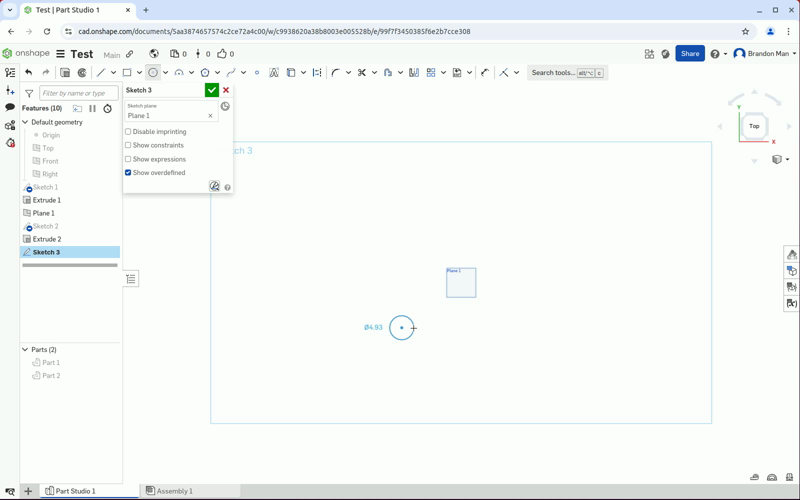
click(413, 327)
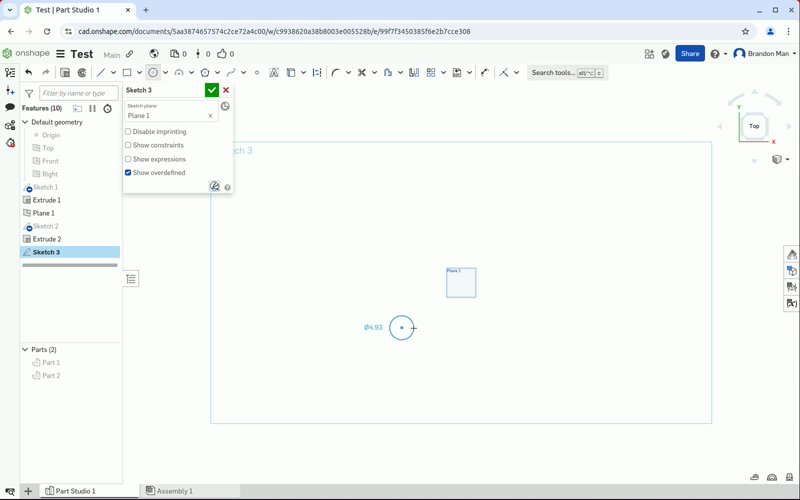
key(esc)
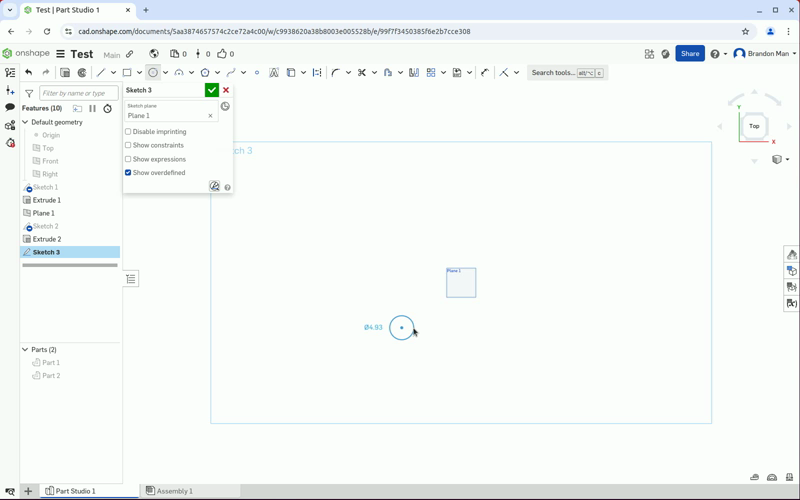
mouse_move(397, 318)
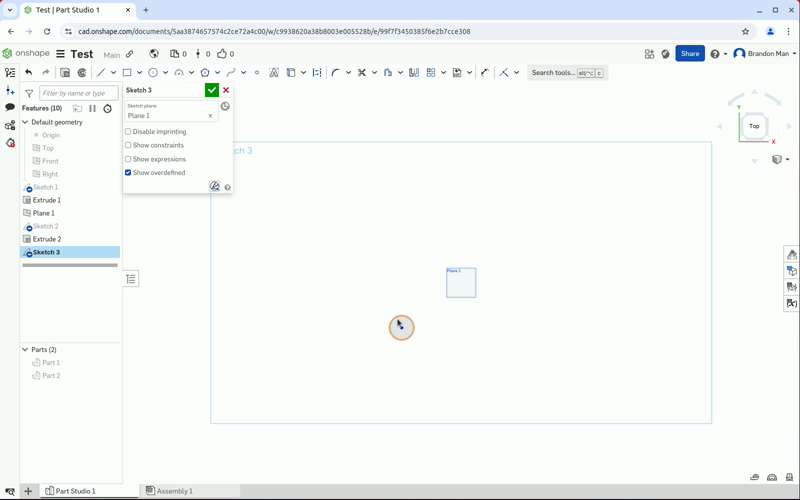
scroll(6)
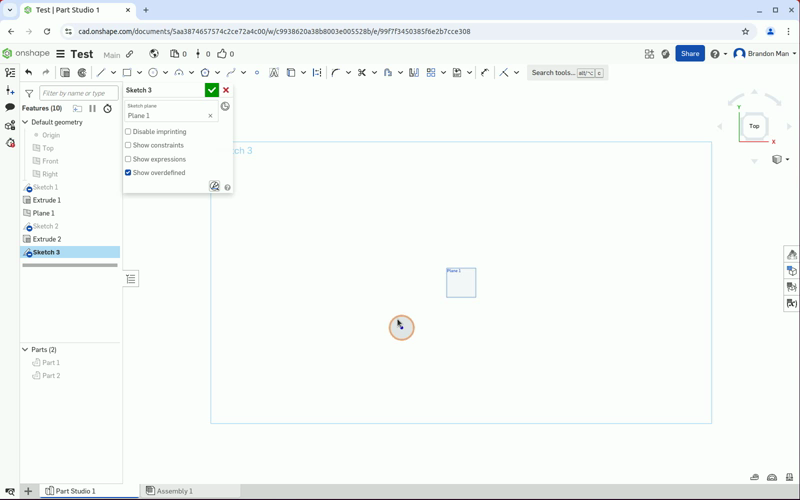
scroll(6)
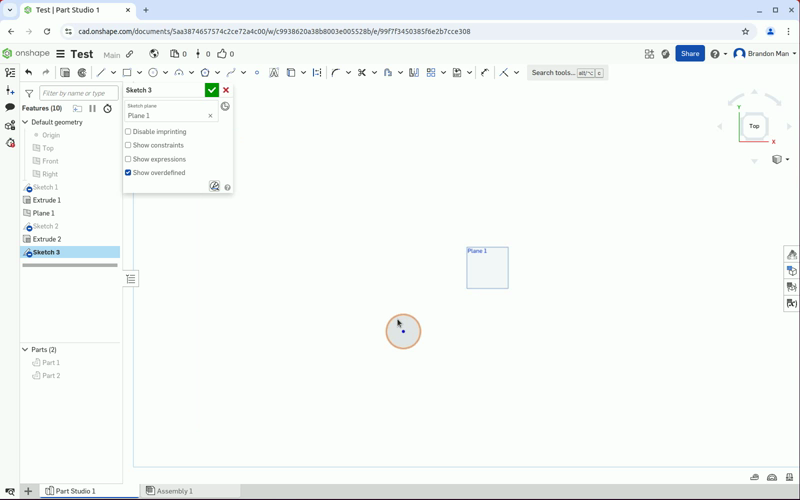
scroll(6)
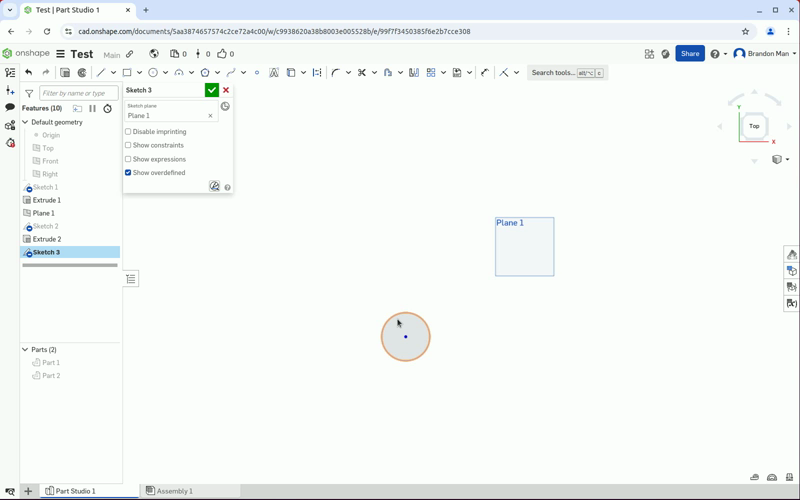
scroll(6)
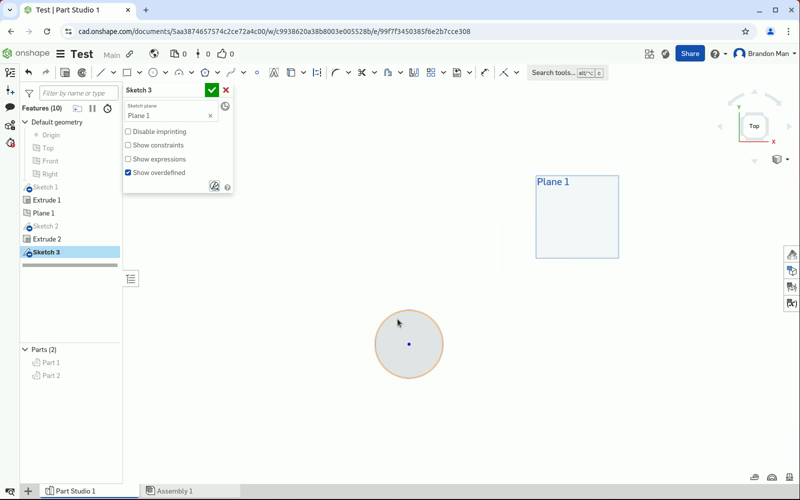
scroll(6)
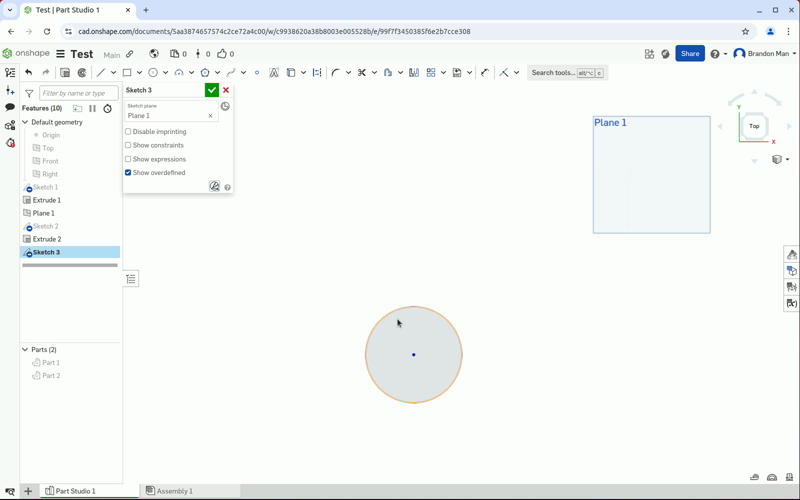
scroll(6)
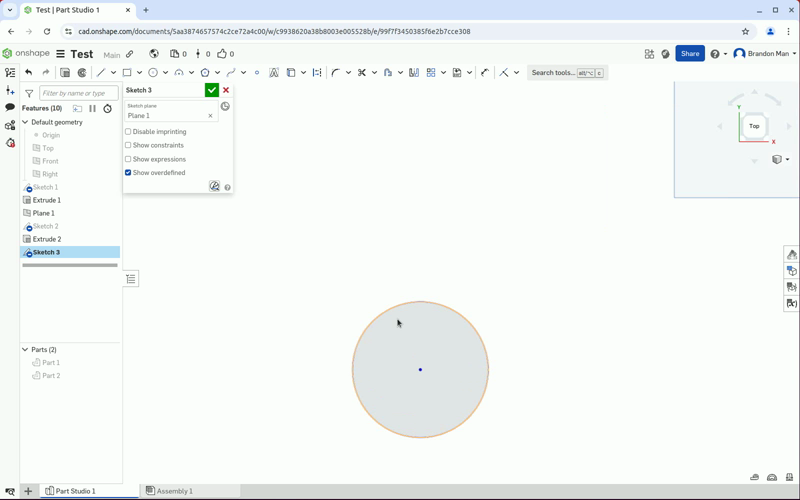
scroll(6)
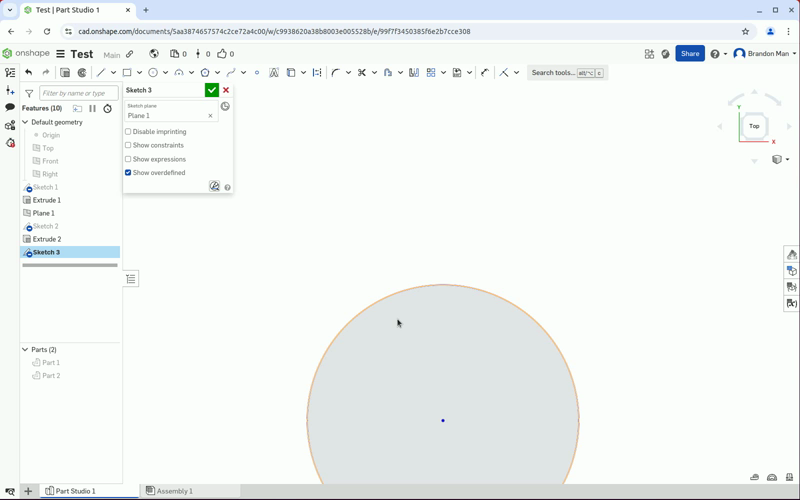
click(397, 318)
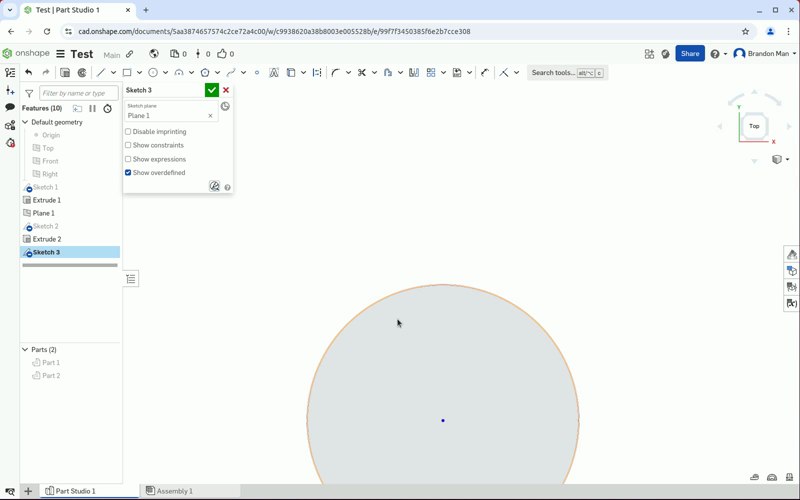
scroll(-6)
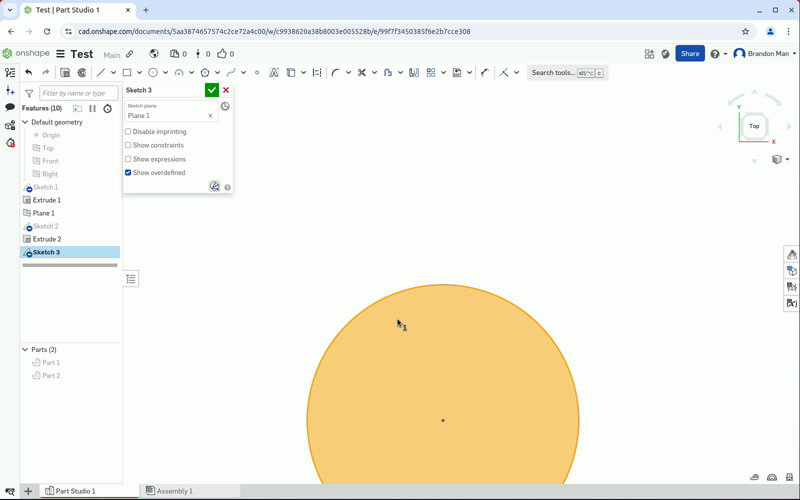
scroll(-6)
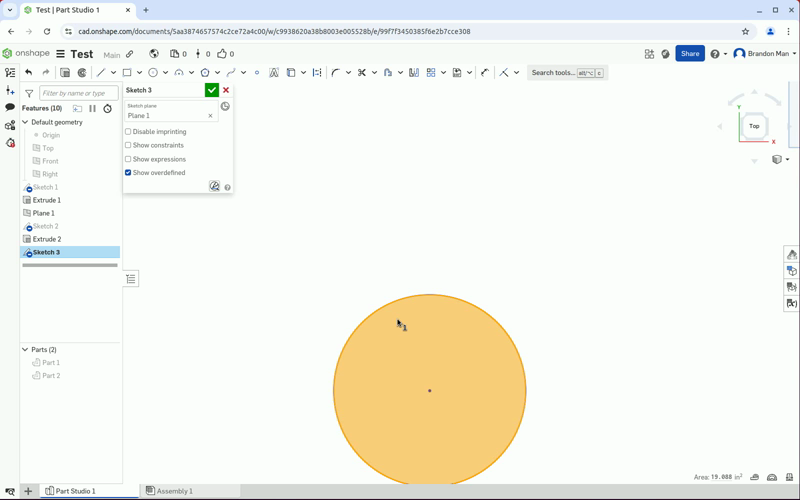
scroll(-6)
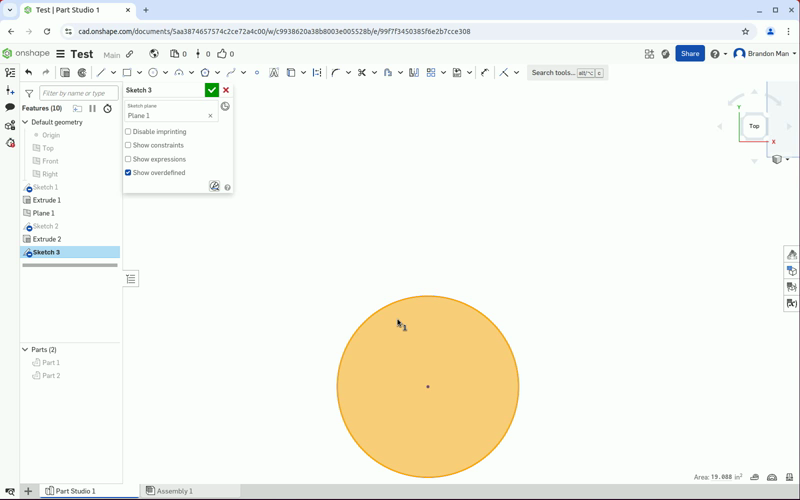
scroll(-6)
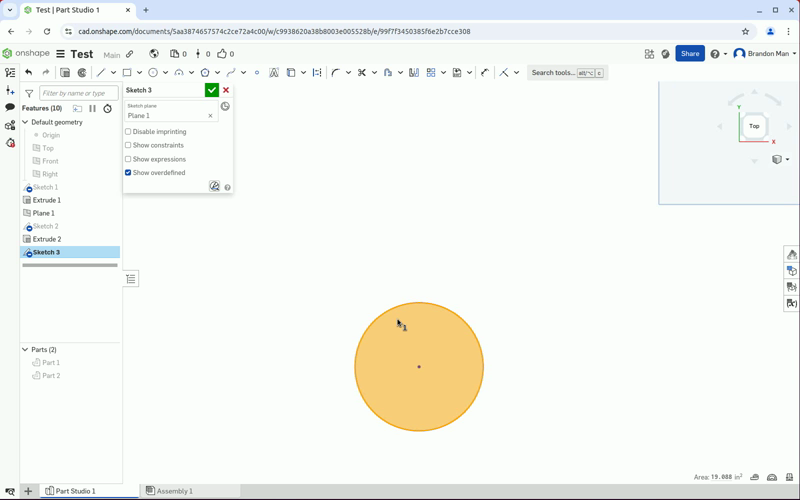
scroll(-6)
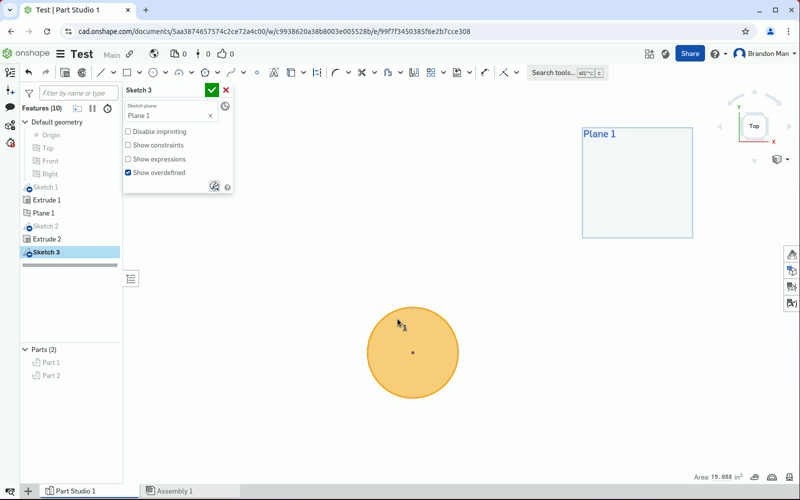
scroll(-6)
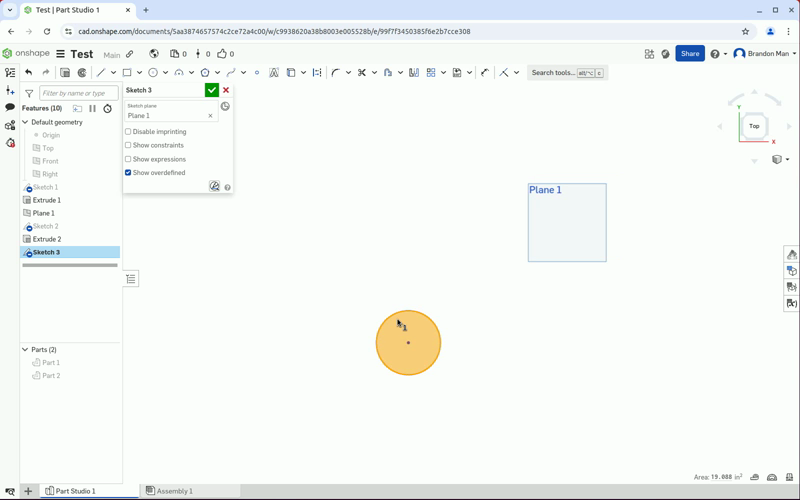
scroll(-6)
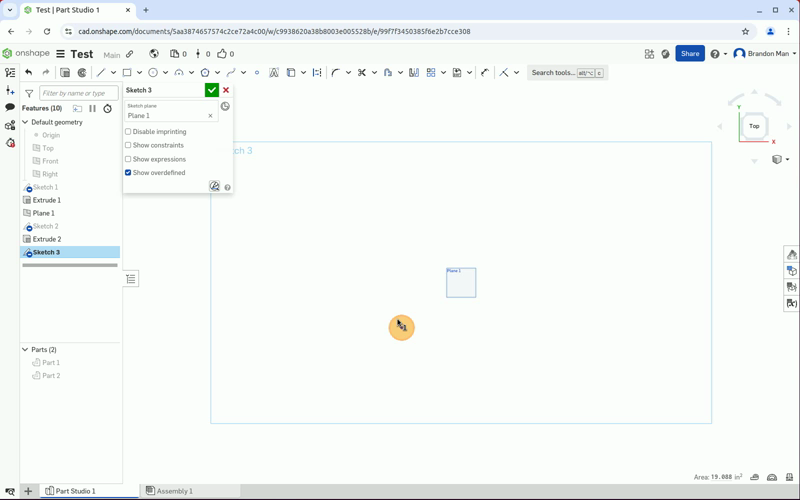
mouse_move(73, 352)
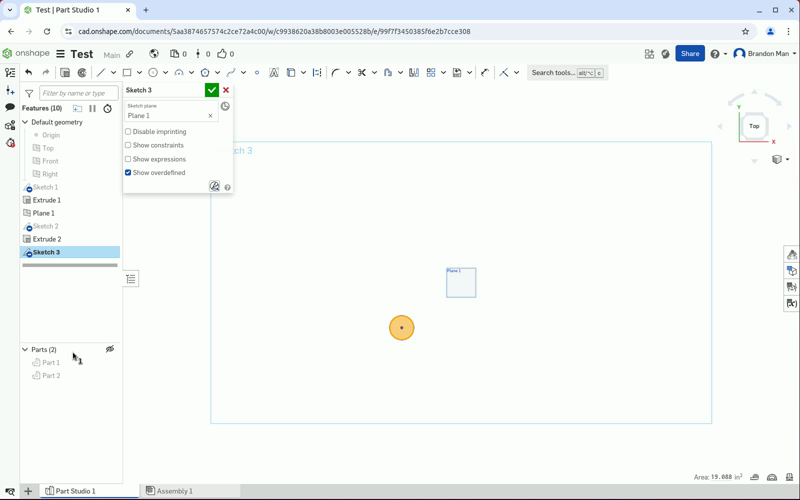
key(shift+y)
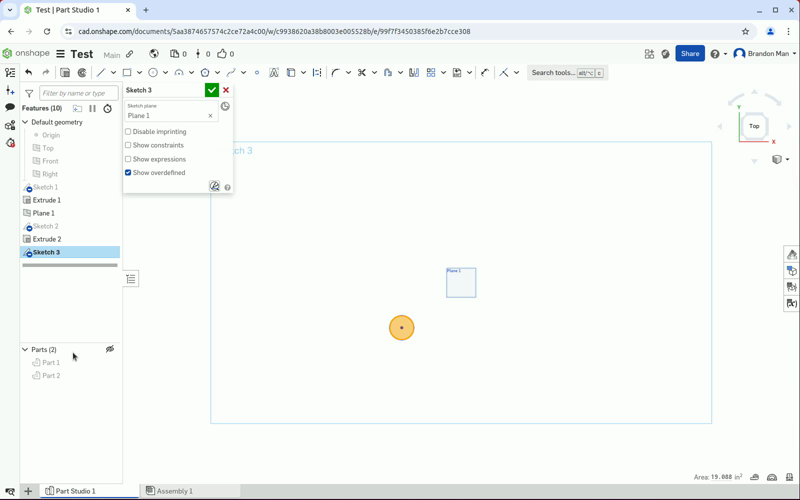
key(shift+e)
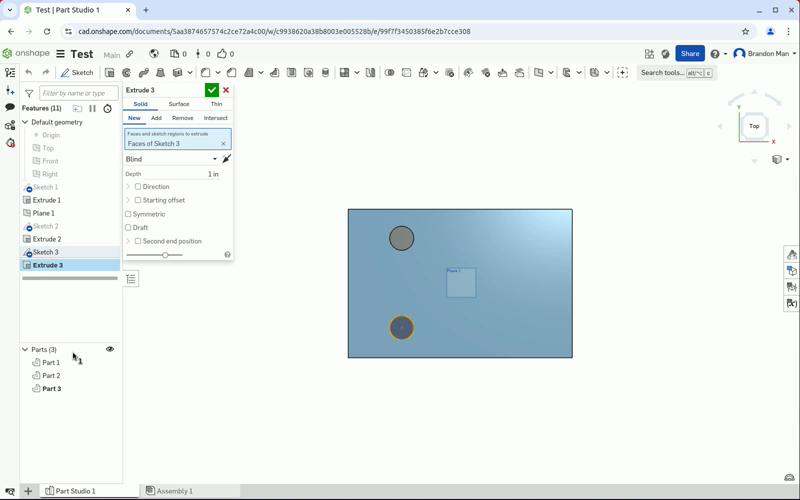
mouse_move(143, 106)
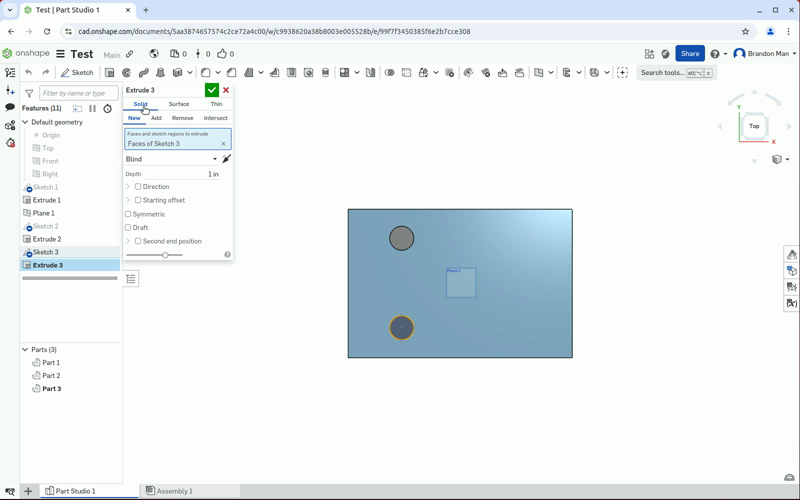
click(143, 106)
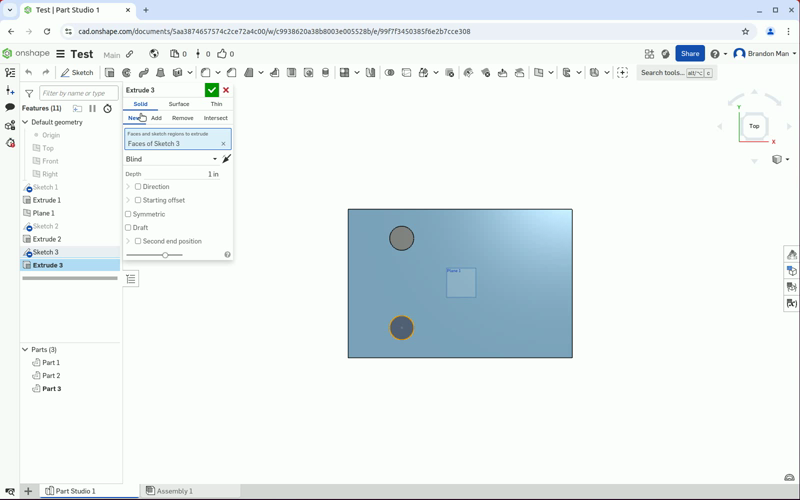
mouse_move(137, 120)
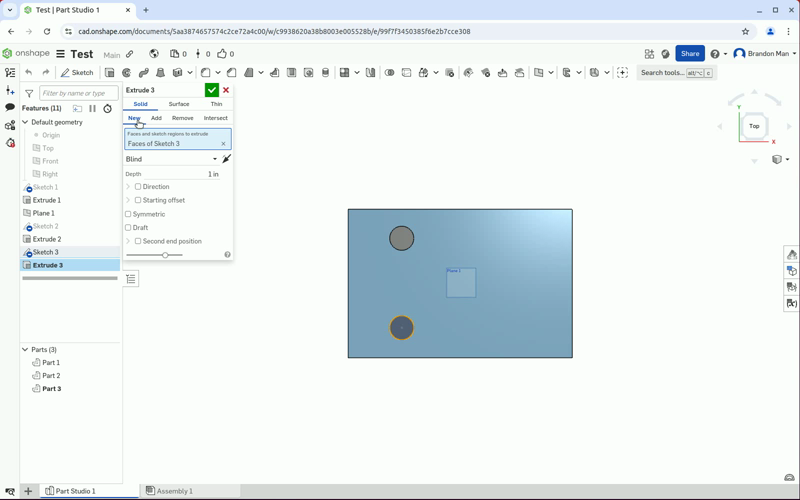
click(137, 120)
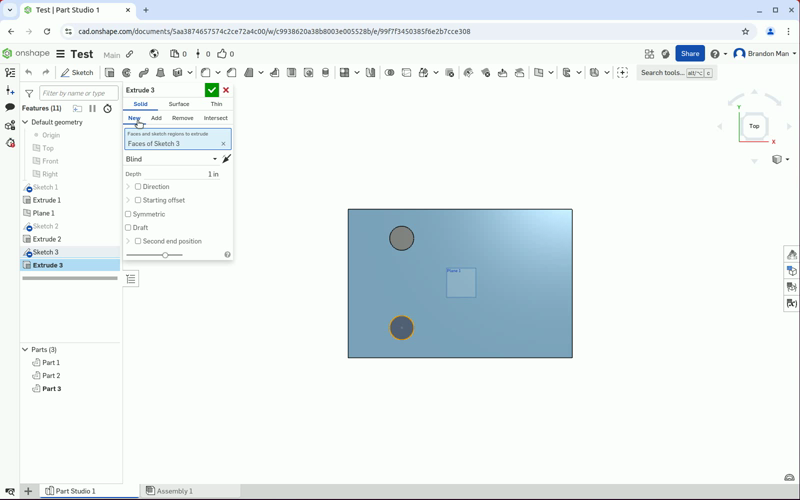
key(tab, 4)
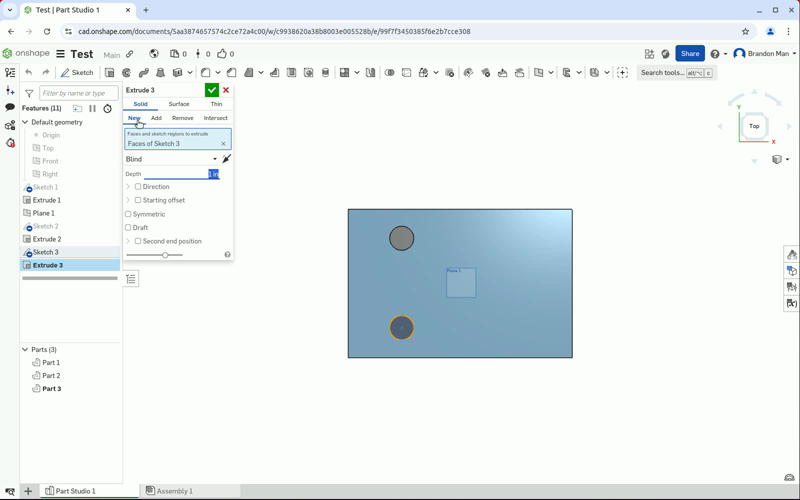
text(15.405)
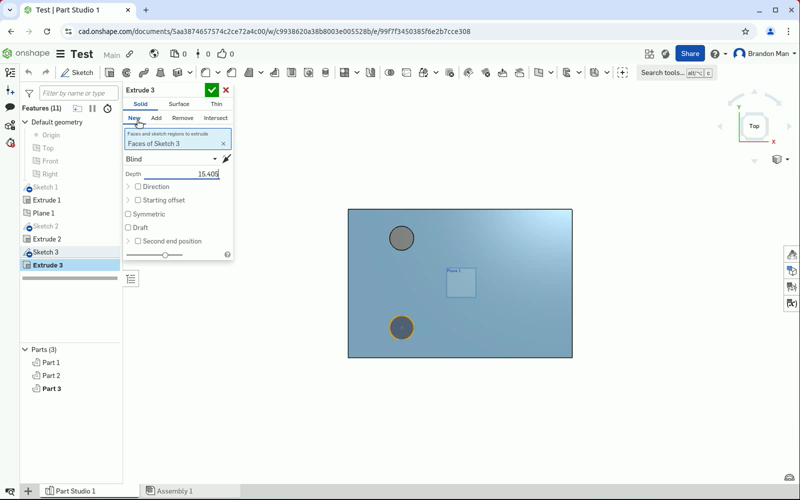
key(enter)
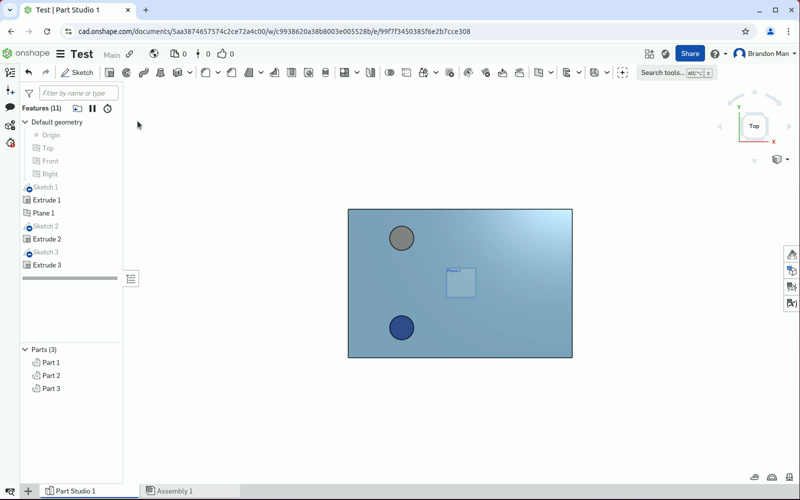
key(shift+h)
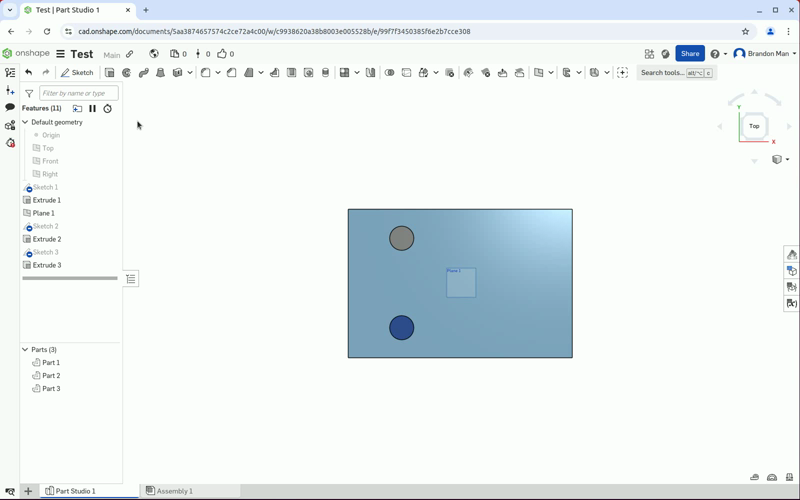
key(shift+h)
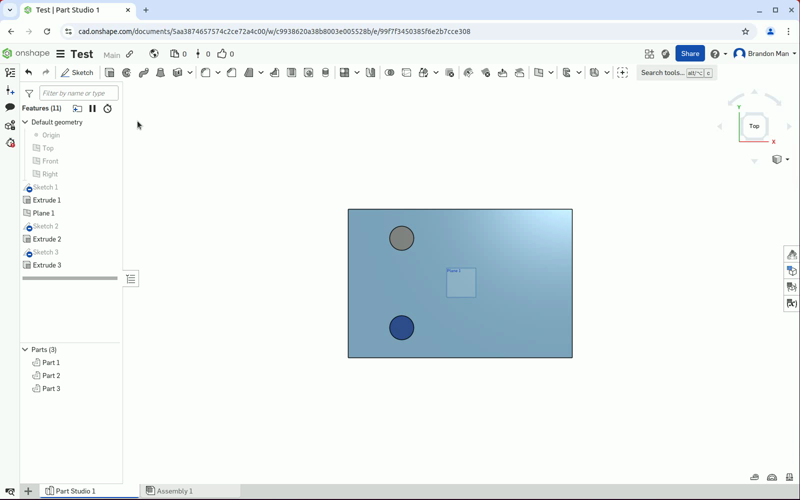
mouse_move(73, 189)
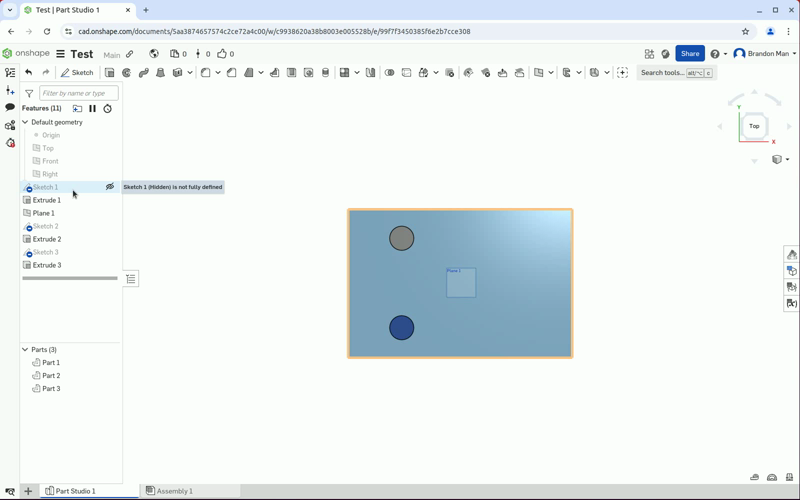
click(73, 189)
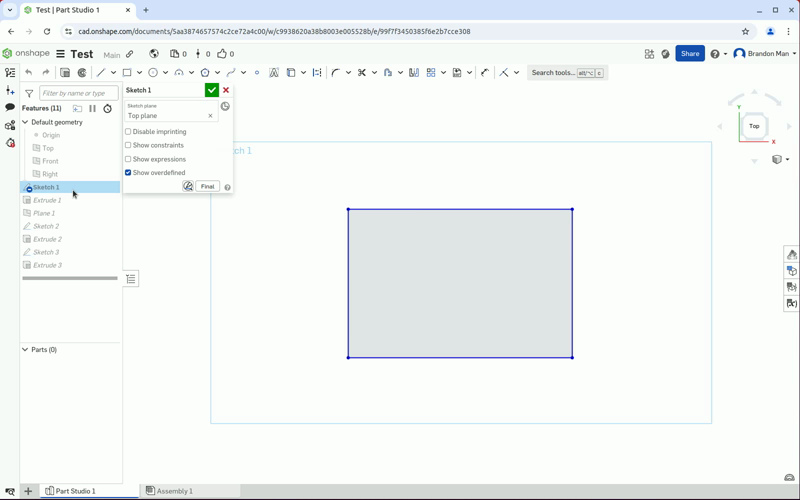
mouse_move(229, 92)
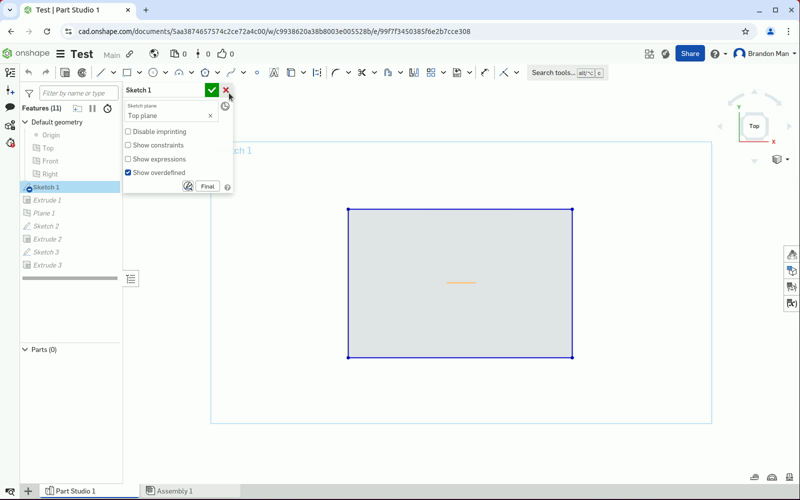
click(229, 92)
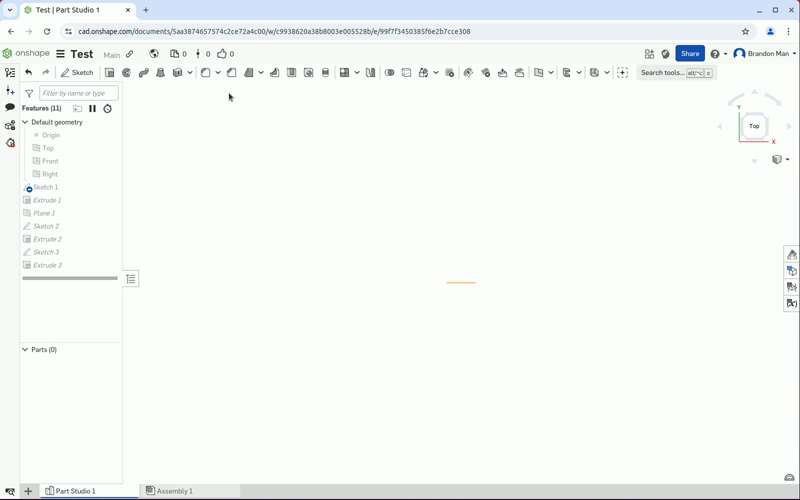
key(shift+s)
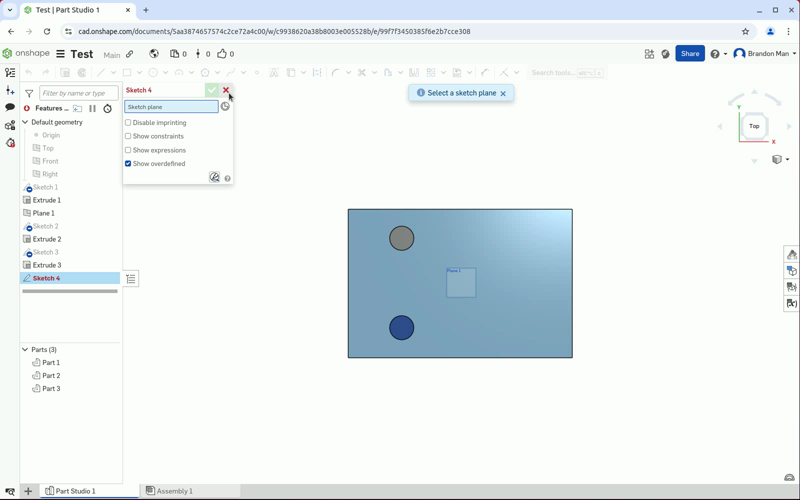
mouse_move(73, 215)
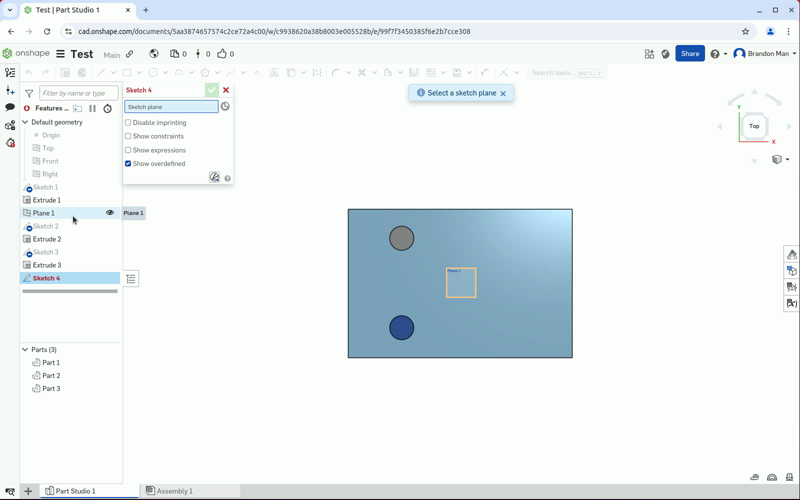
click(73, 215)
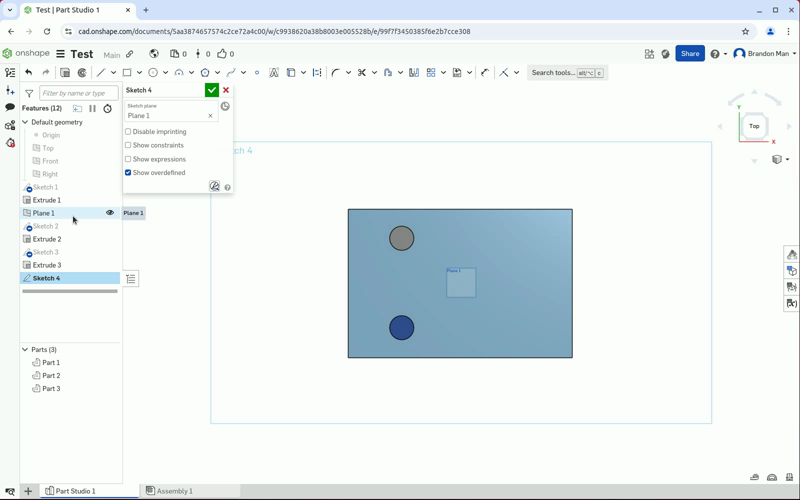
mouse_move(73, 352)
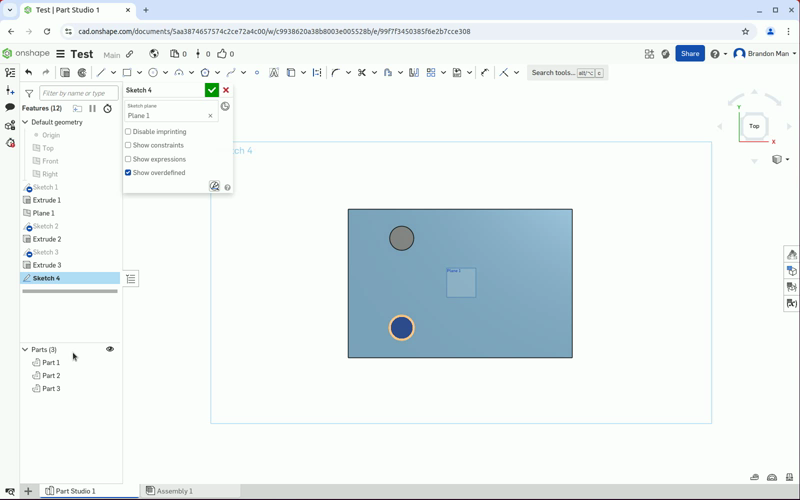
key(y)
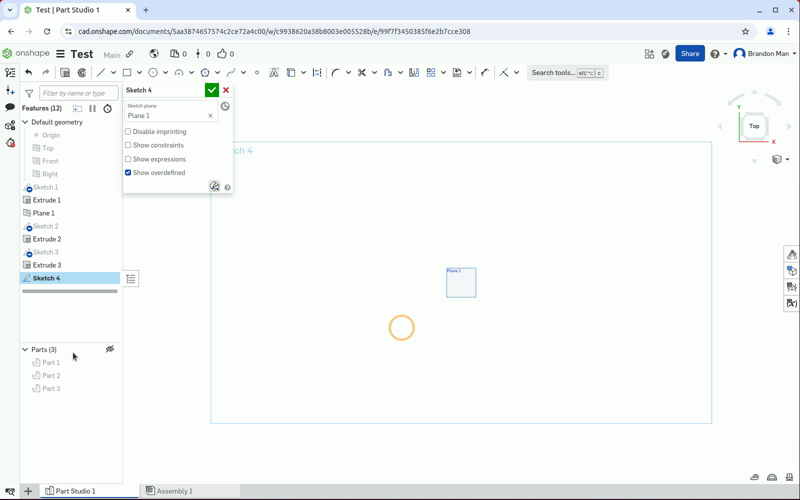
key(l)
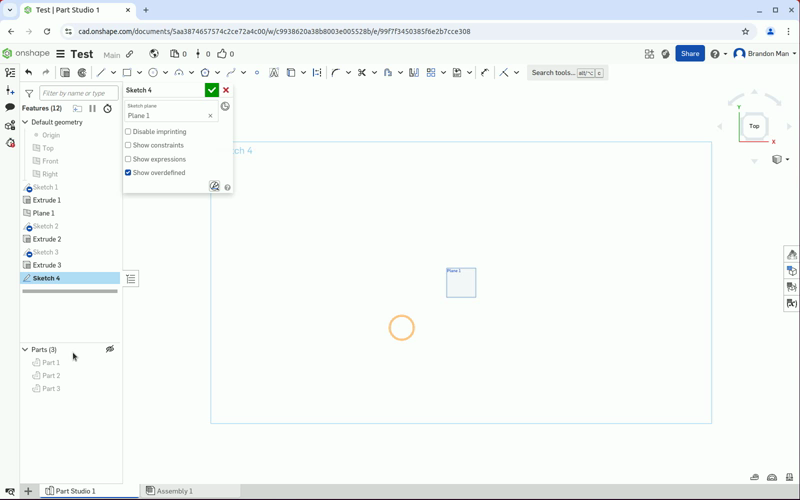
key_down(shift)
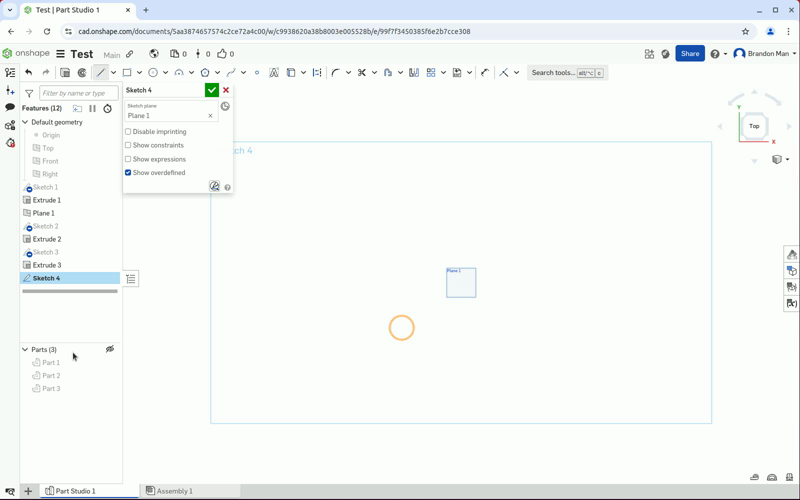
mouse_move(508, 238)
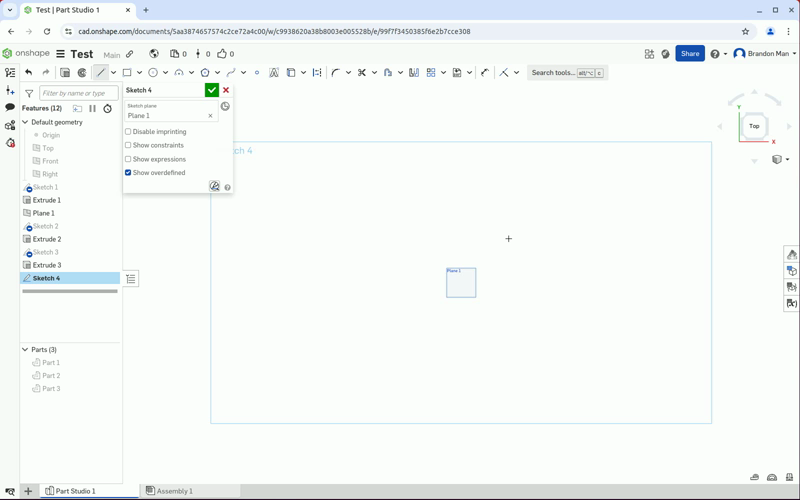
click(508, 238)
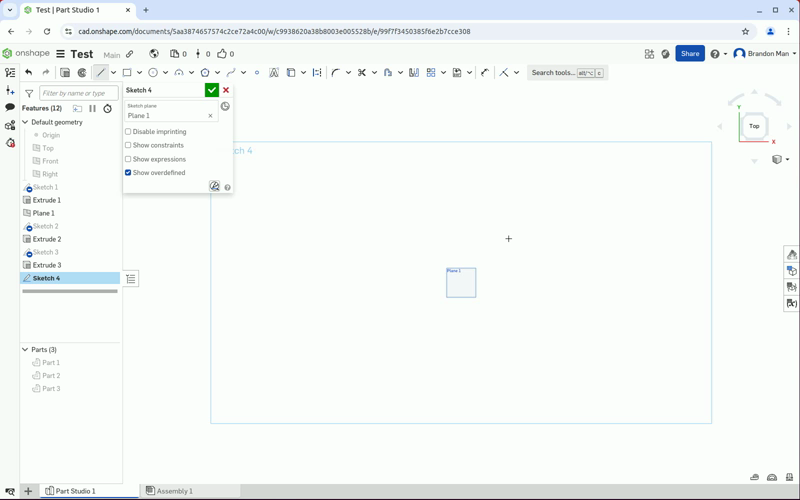
key_up(shift)
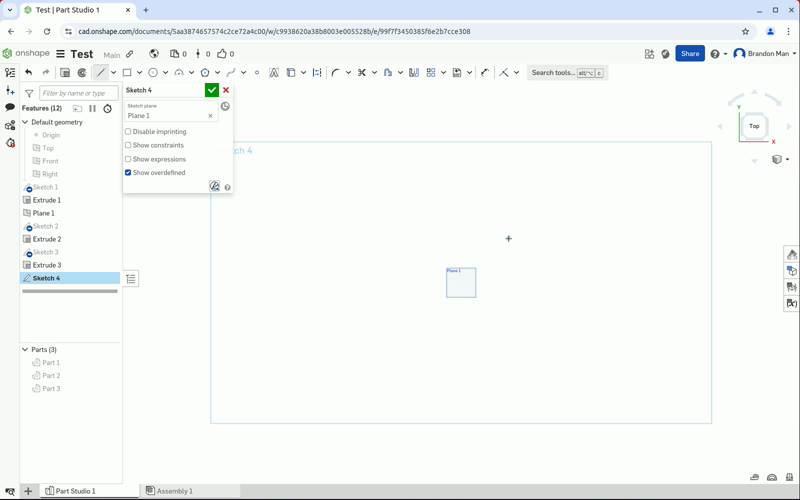
key_down(shift)
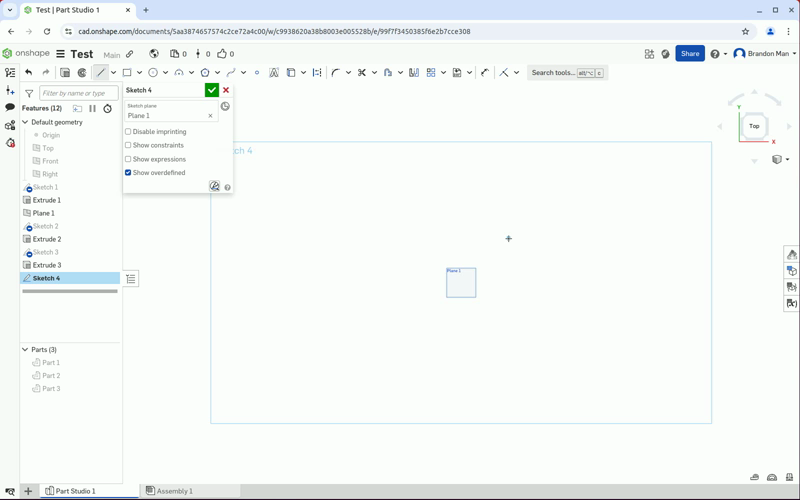
mouse_move(538, 238)
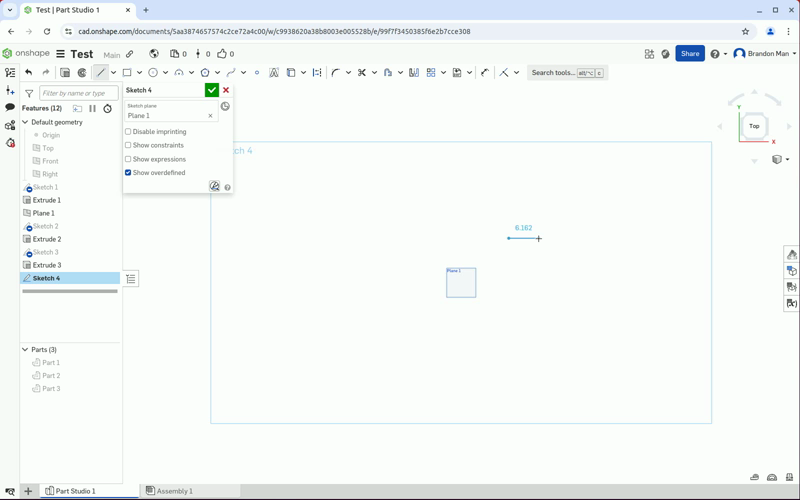
mouse_move(521, 238)
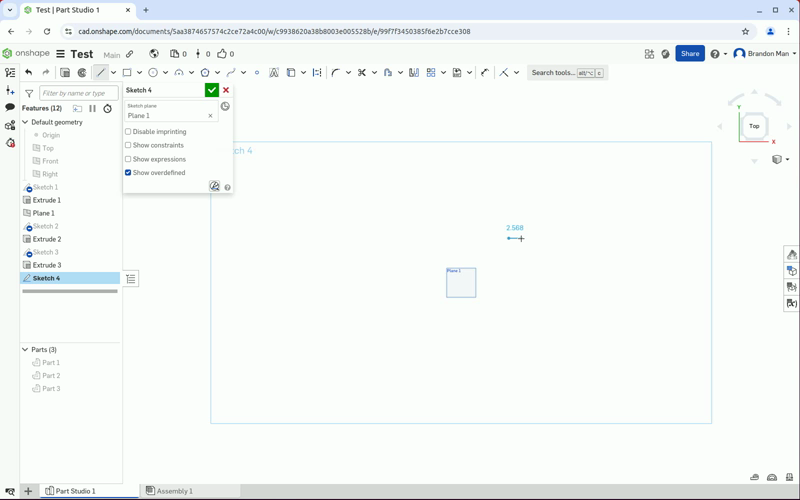
click(521, 238)
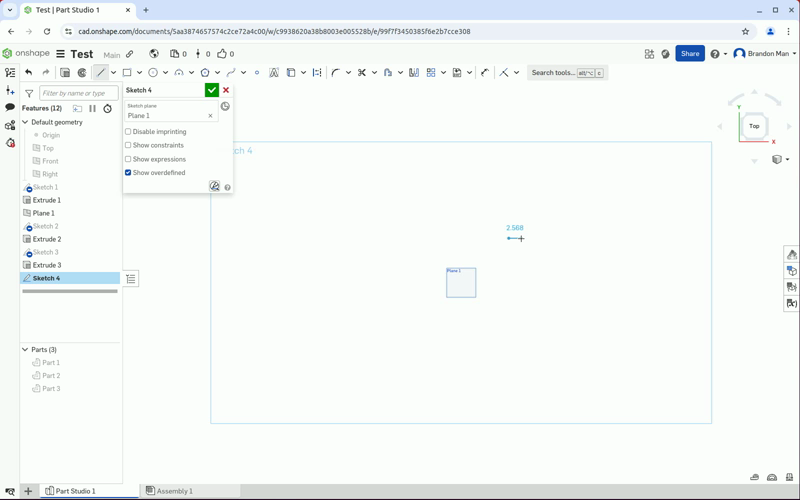
key_up(shift)
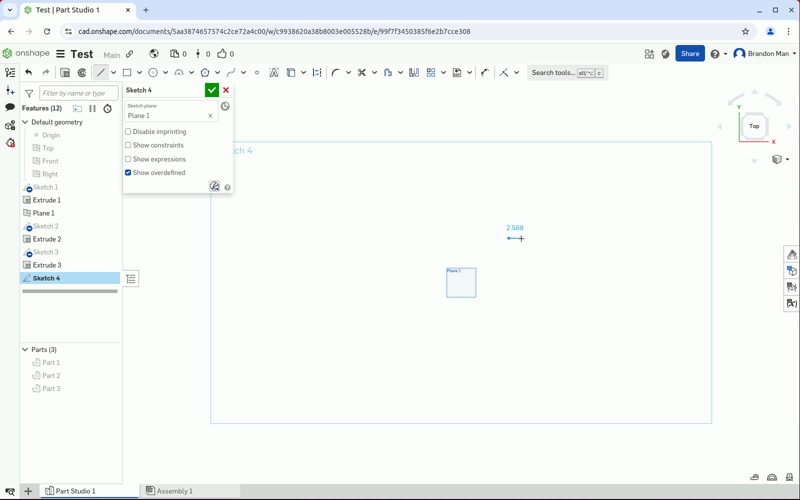
key_down(shift)
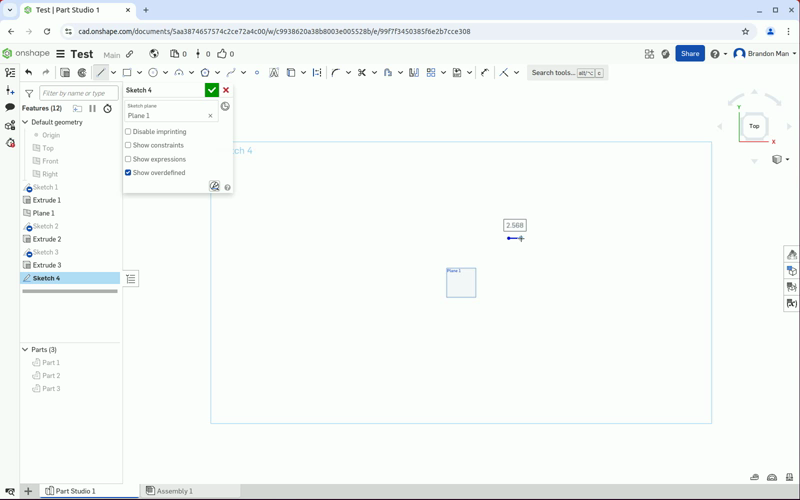
mouse_move(551, 238)
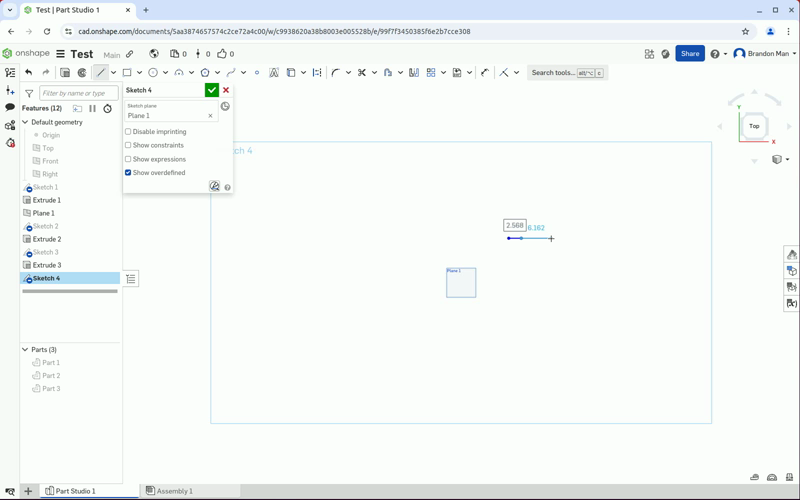
mouse_move(521, 250)
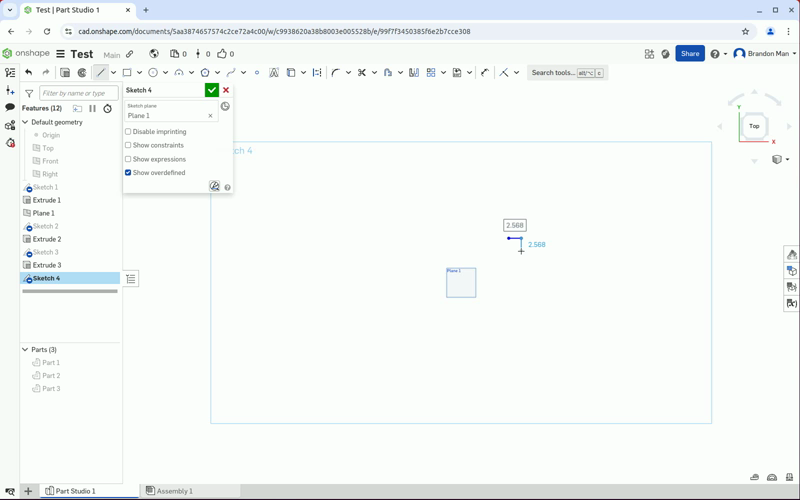
click(521, 250)
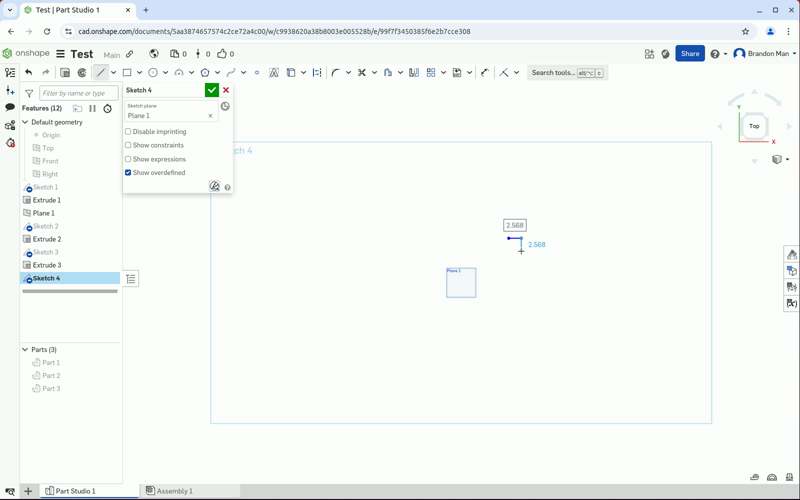
key_up(shift)
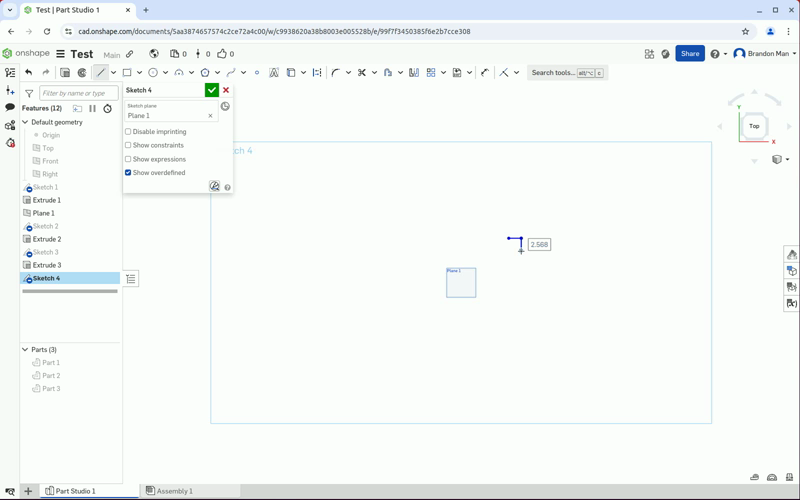
key(esc)
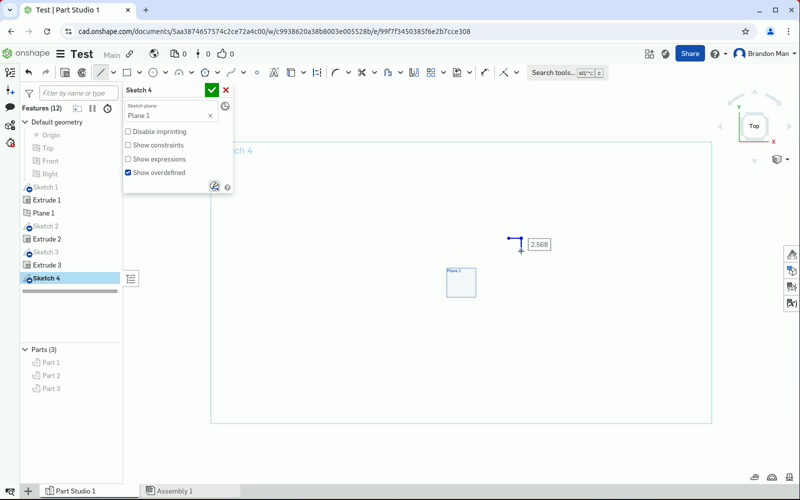
key(a)
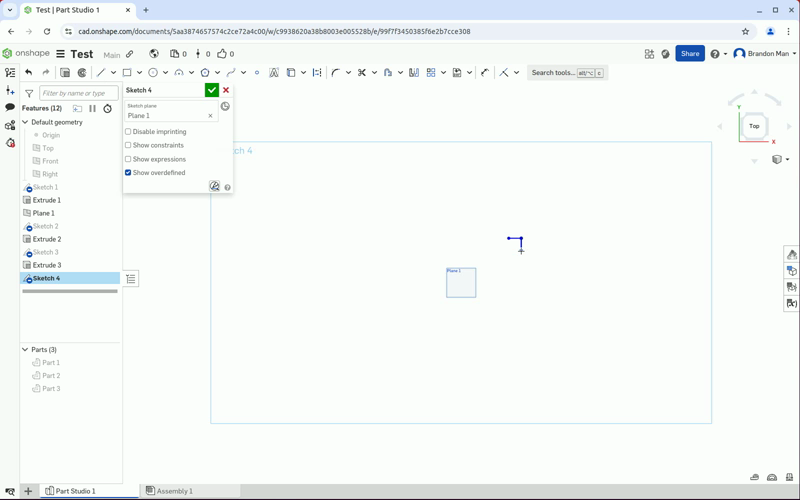
mouse_move(521, 250)
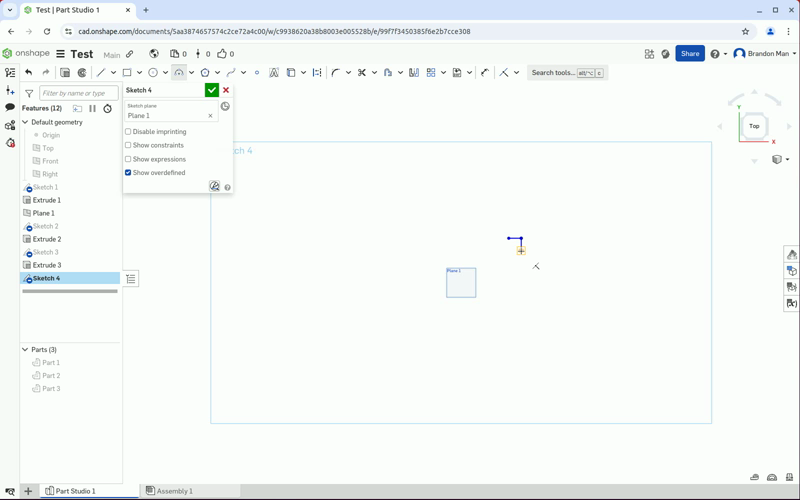
click(521, 250)
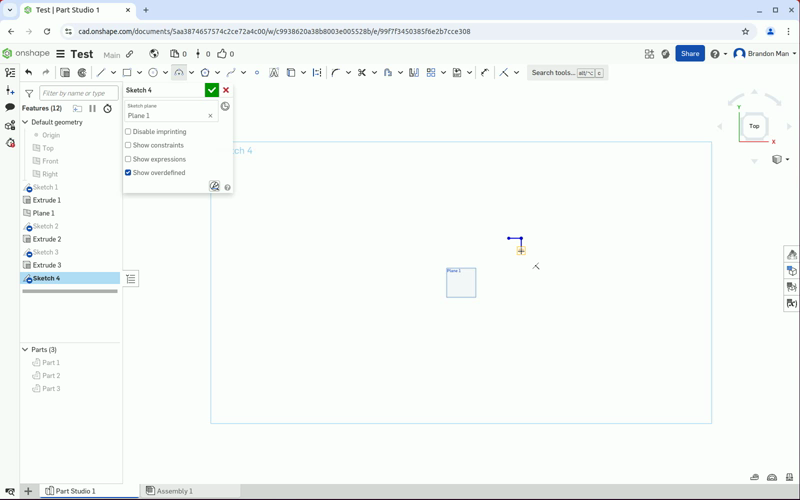
mouse_move(508, 238)
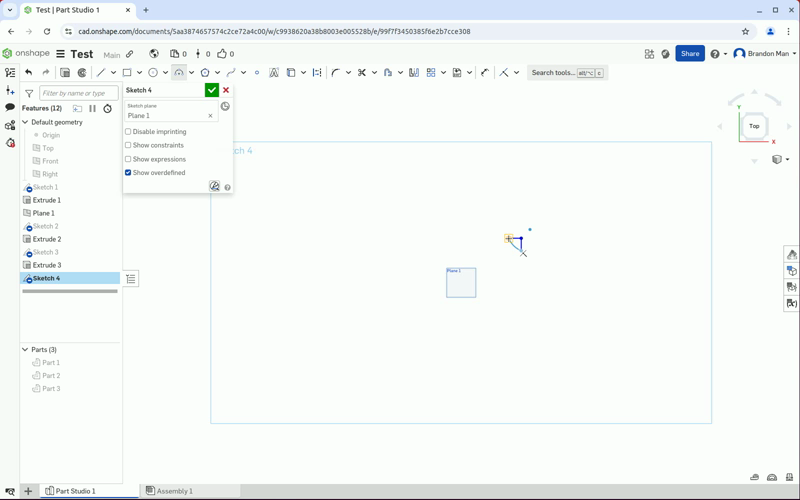
click(508, 238)
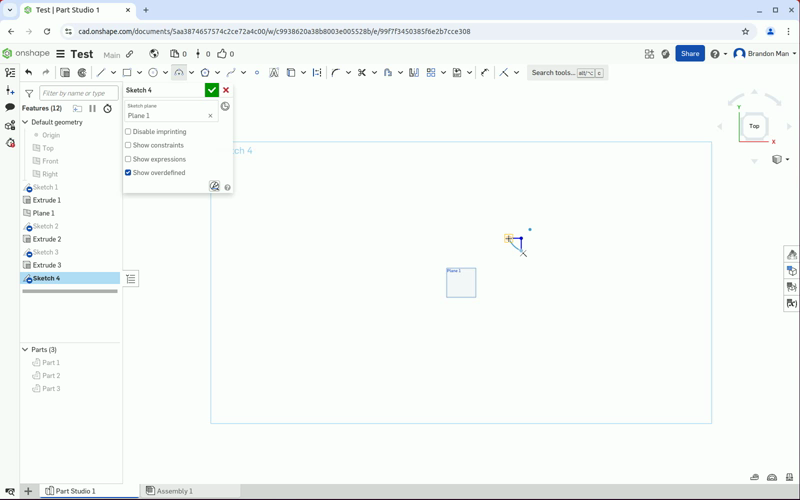
key_down(shift)
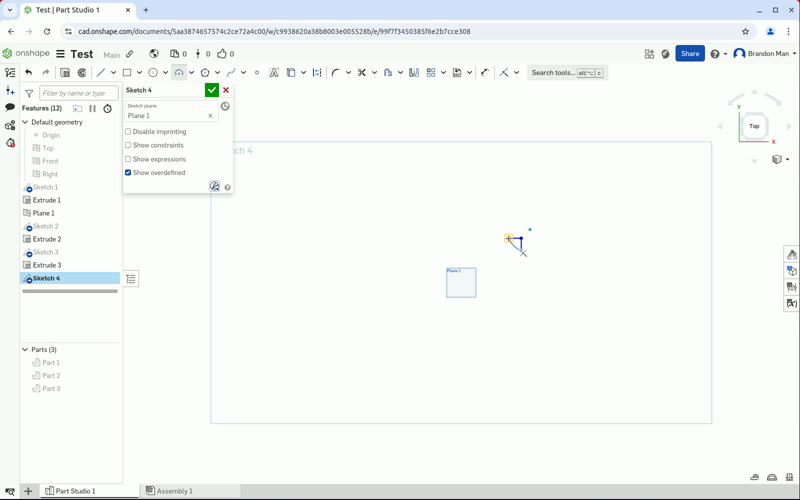
mouse_move(529, 229)
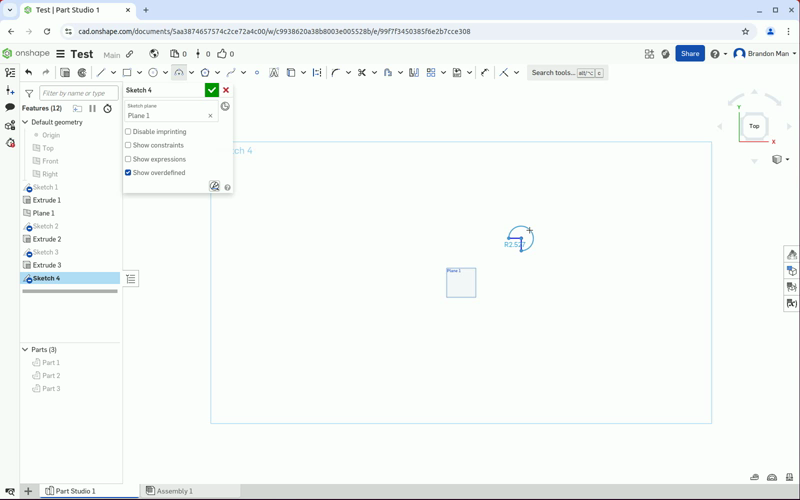
click(529, 229)
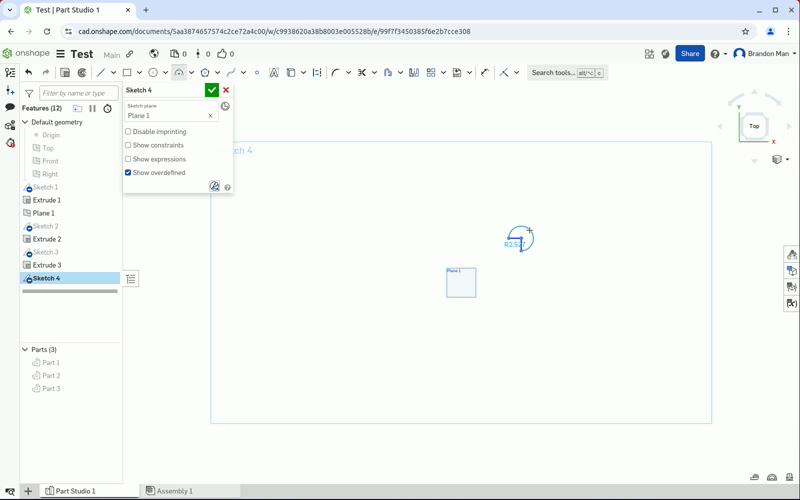
key_up(shift)
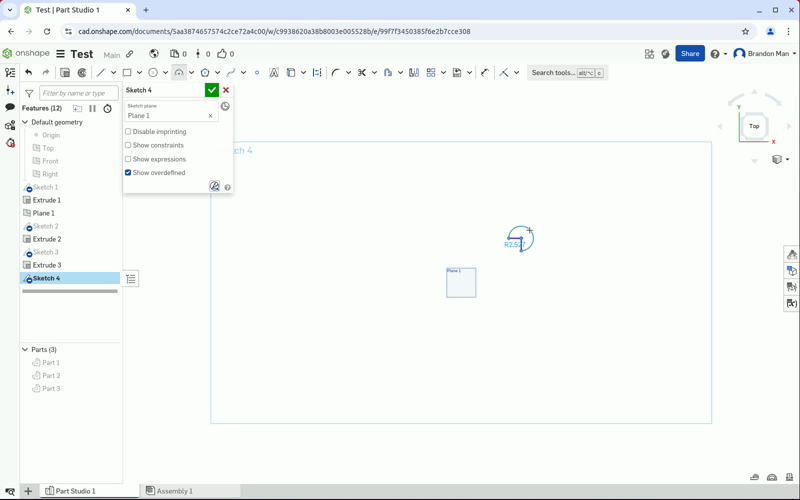
key(esc)
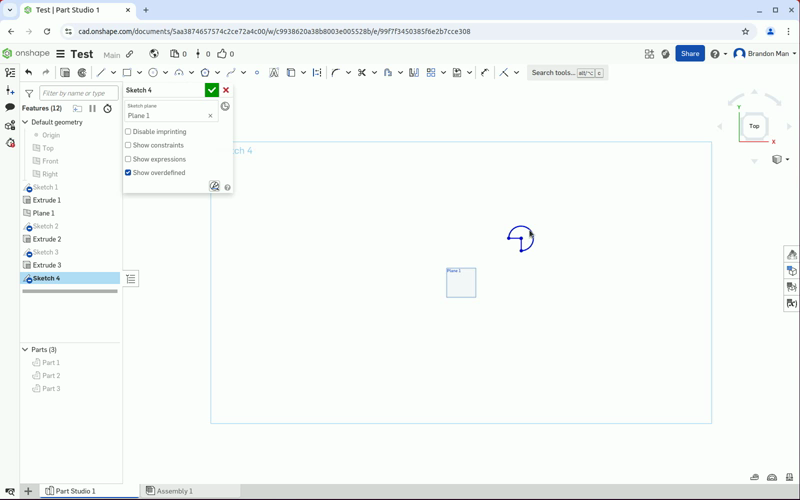
mouse_move(517, 232)
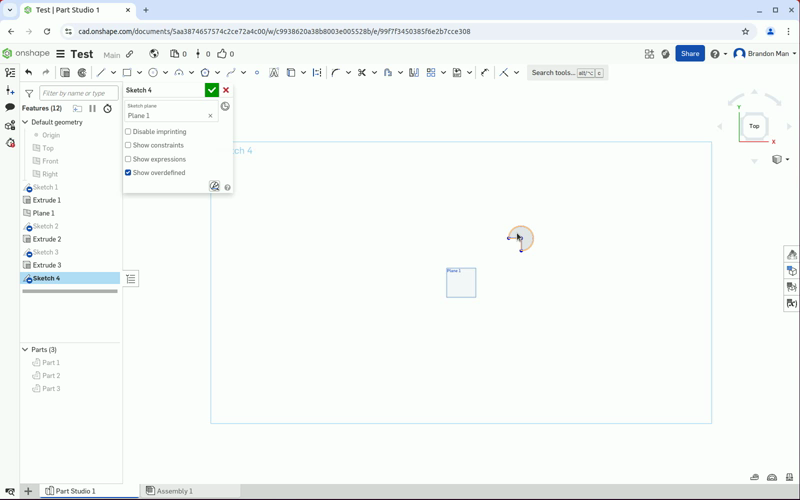
scroll(6)
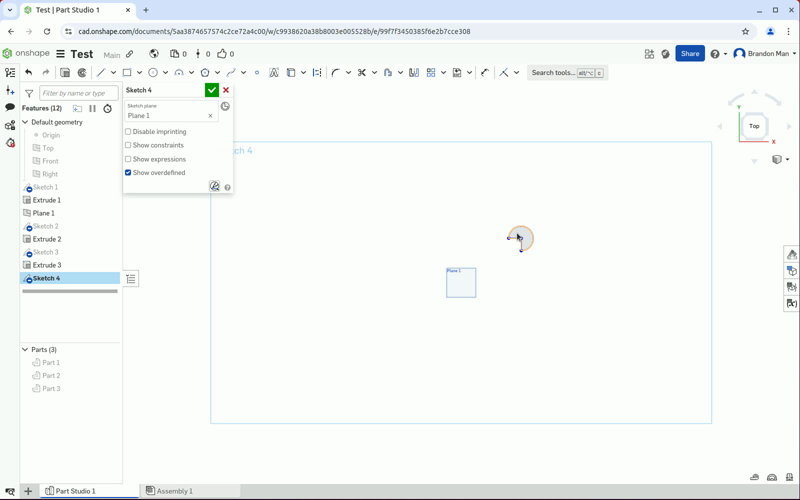
scroll(6)
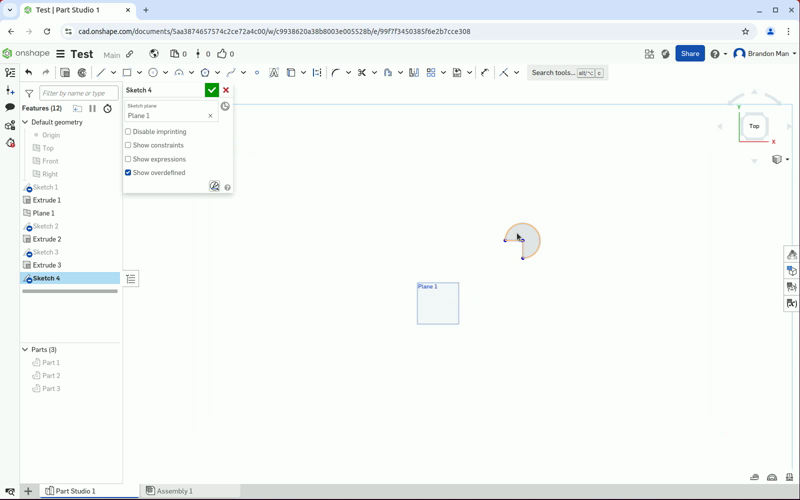
scroll(6)
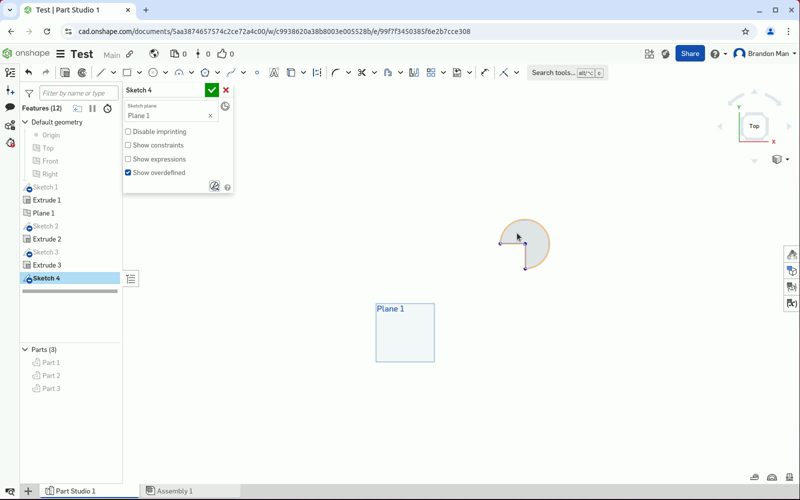
scroll(6)
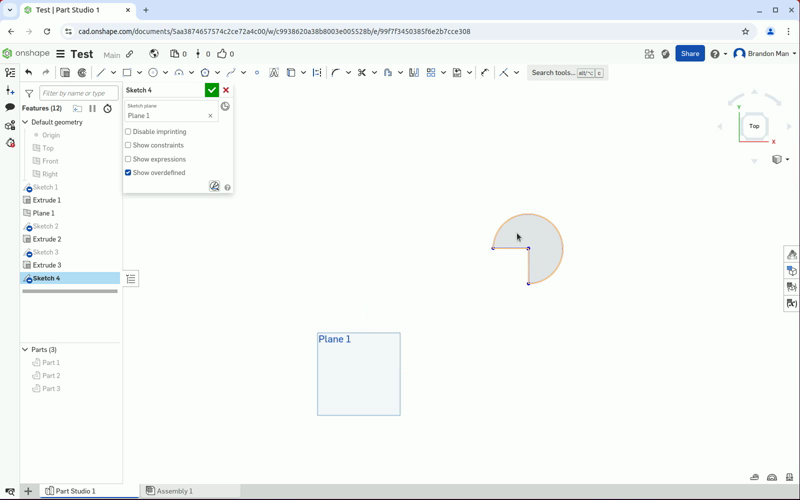
scroll(6)
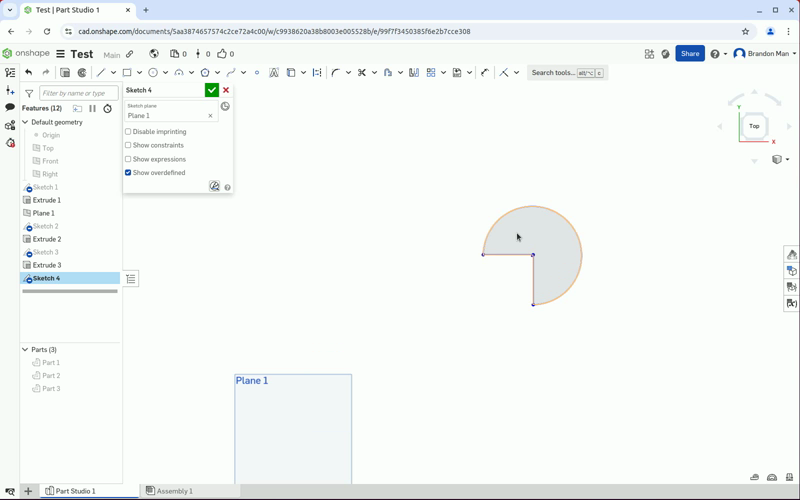
scroll(6)
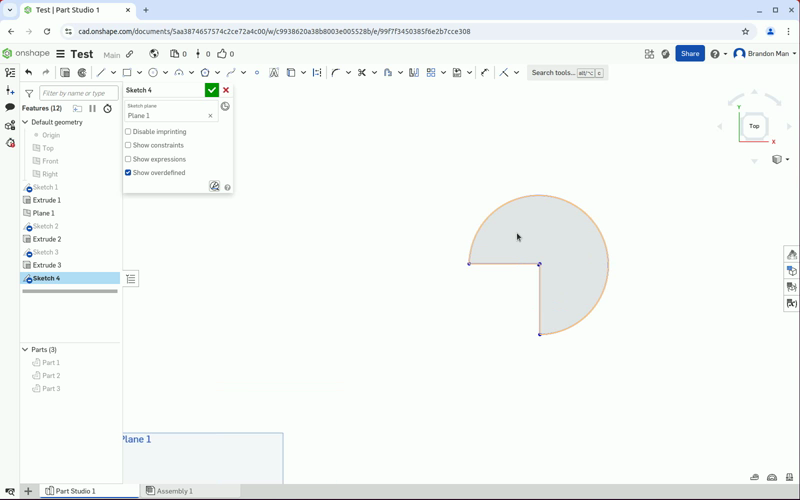
scroll(6)
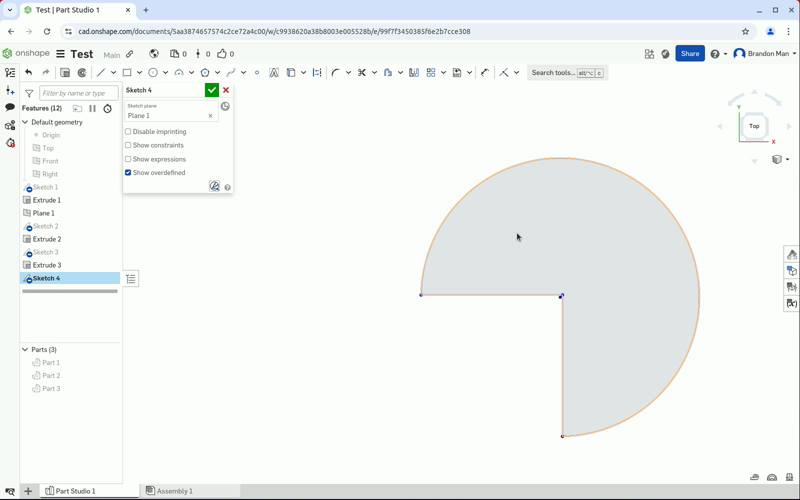
click(517, 232)
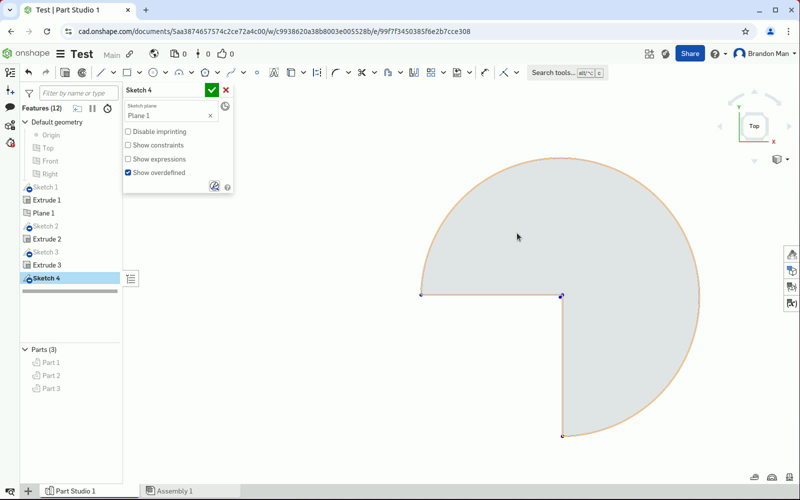
scroll(-6)
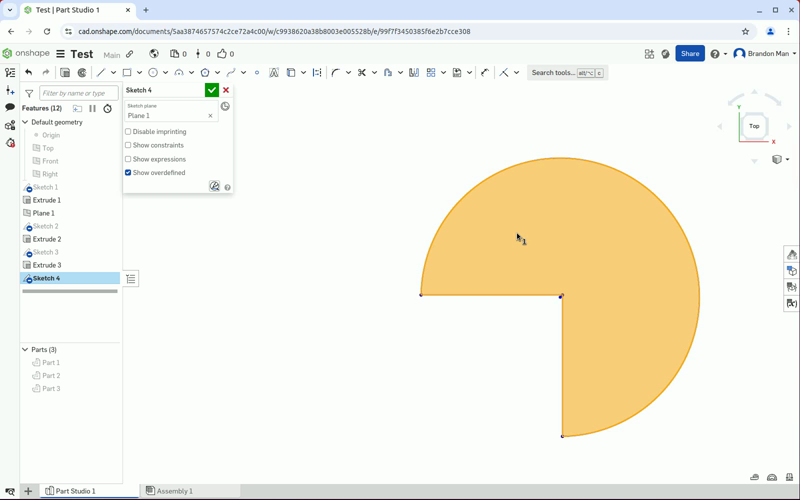
scroll(-6)
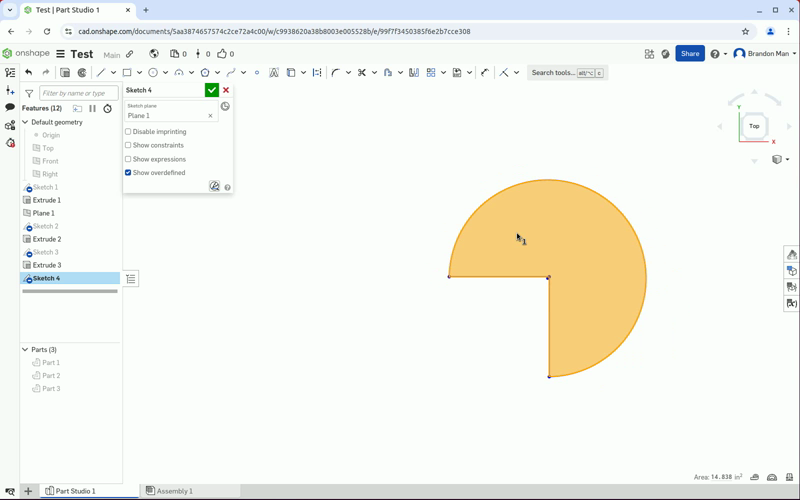
scroll(-6)
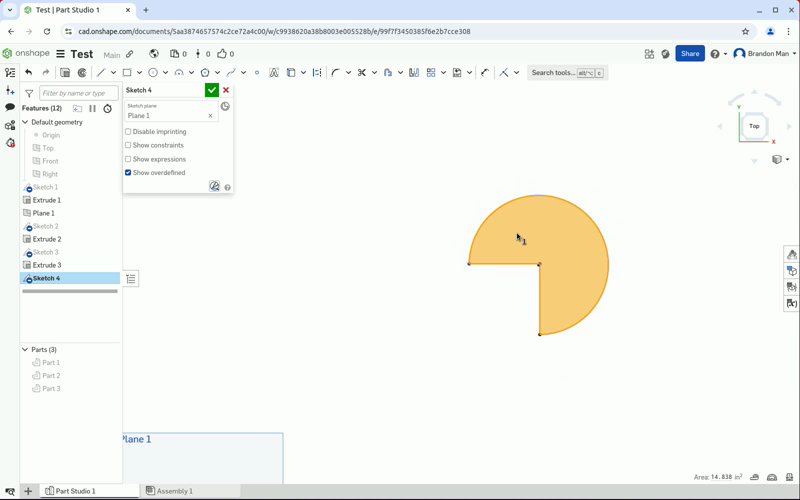
scroll(-6)
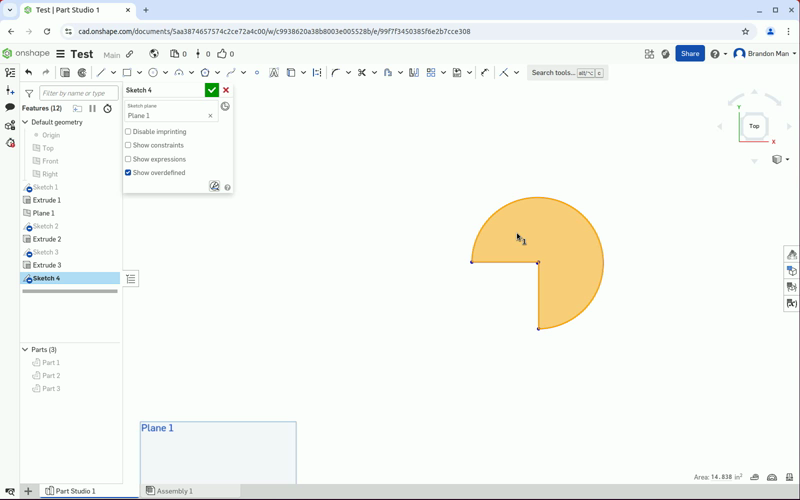
scroll(-6)
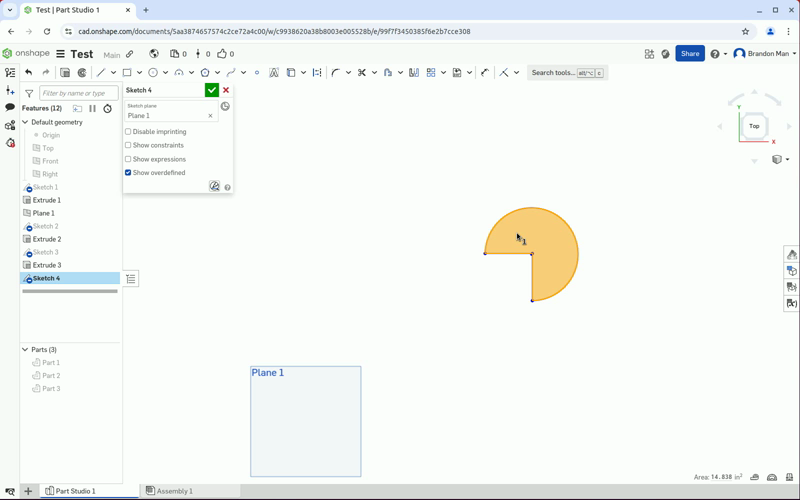
scroll(-6)
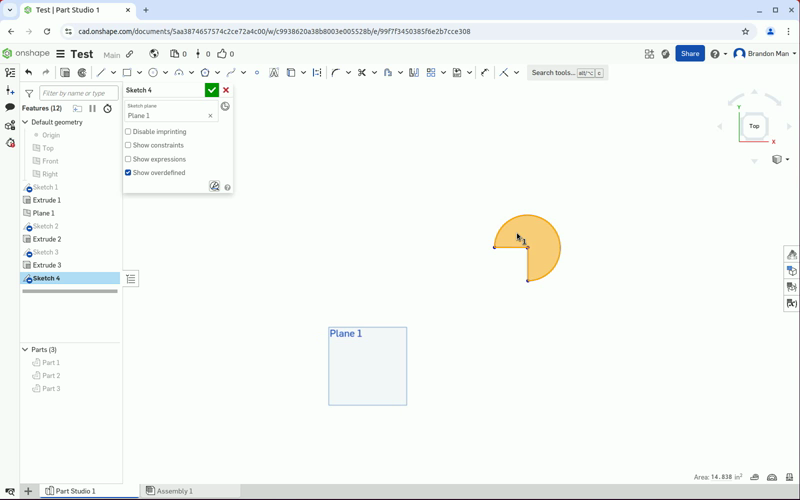
scroll(-6)
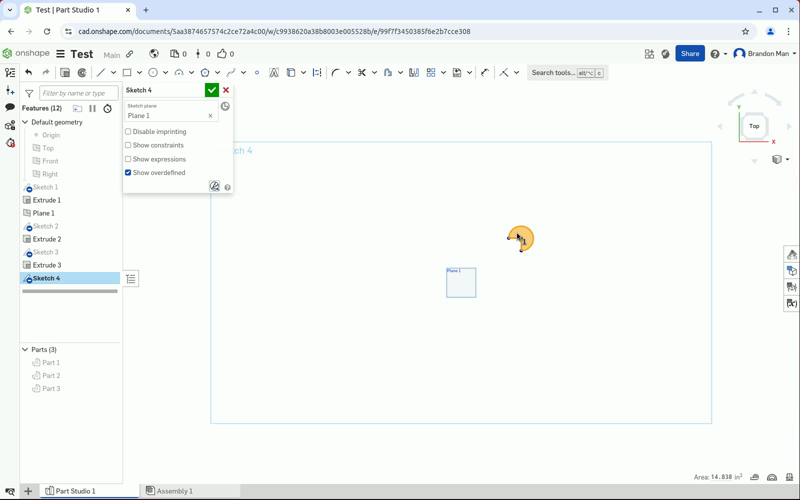
mouse_move(73, 352)
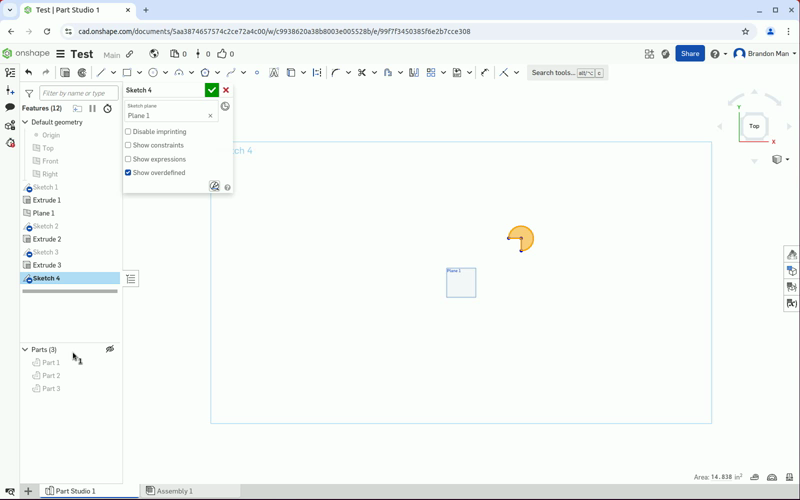
key(shift+y)
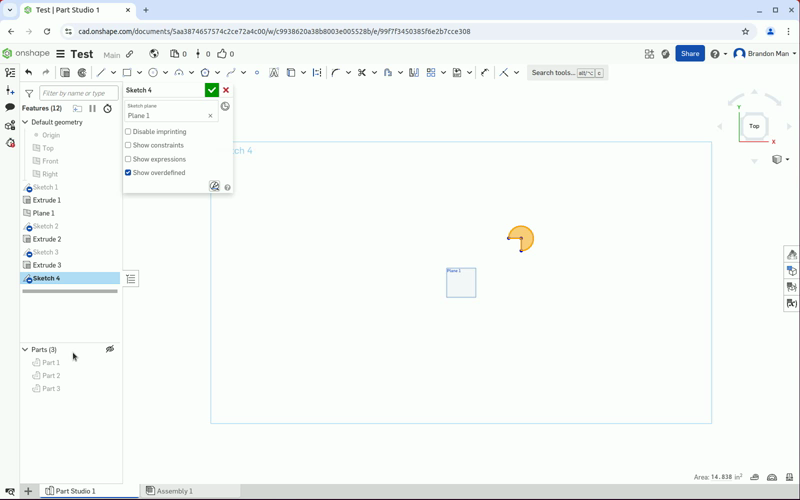
key(shift+e)
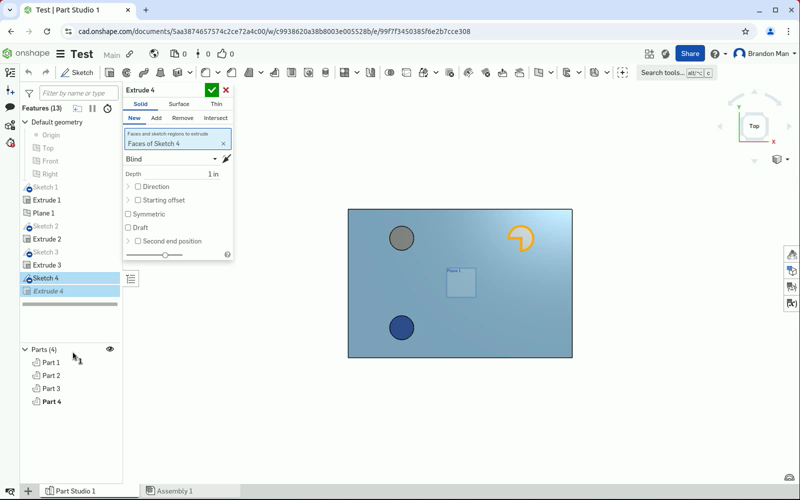
mouse_move(143, 106)
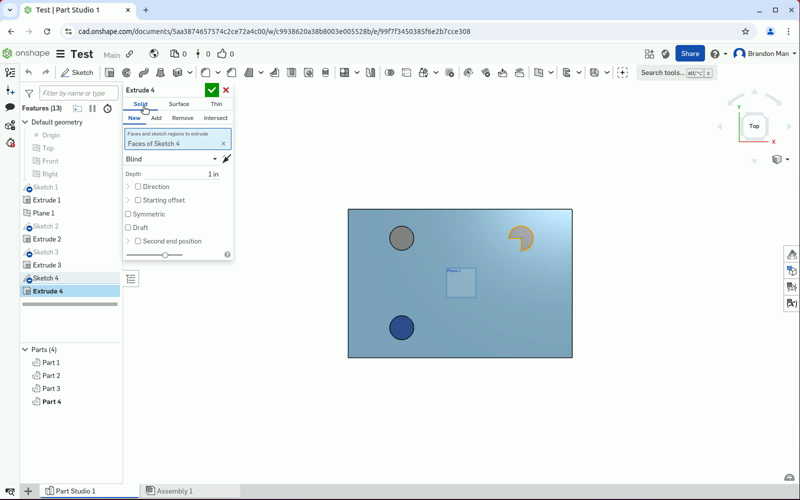
click(143, 106)
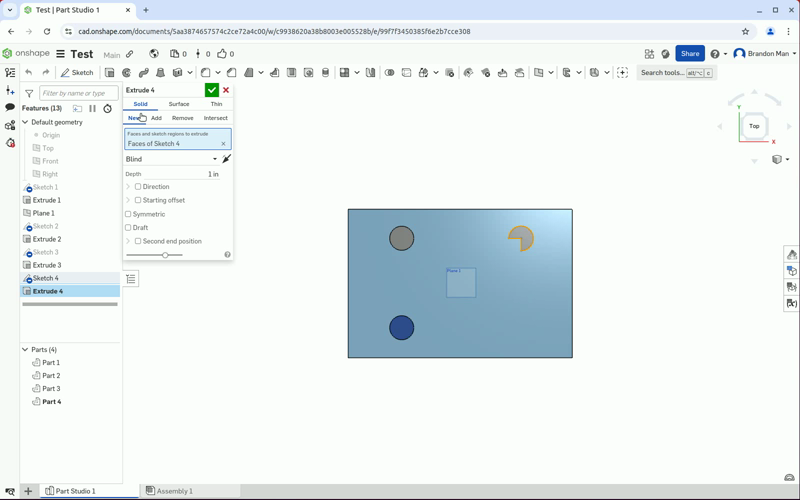
mouse_move(137, 120)
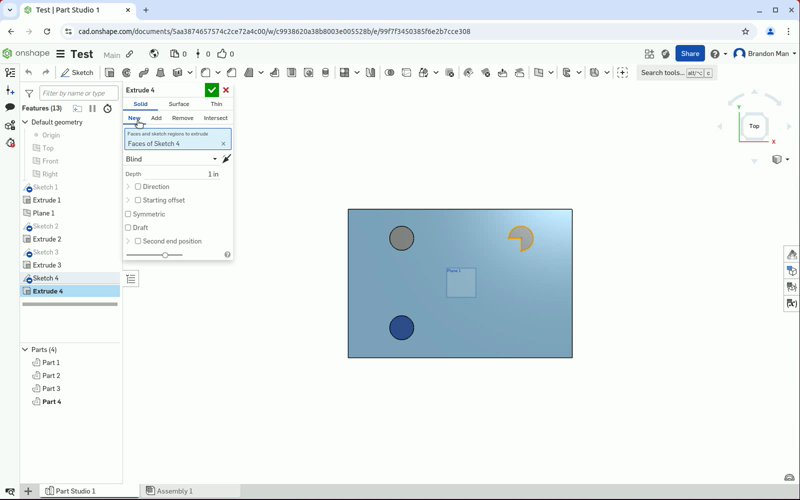
click(137, 120)
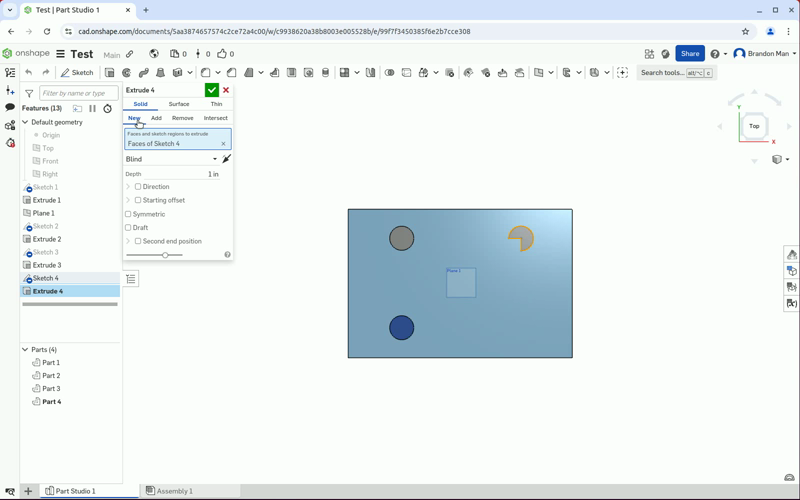
key(tab, 4)
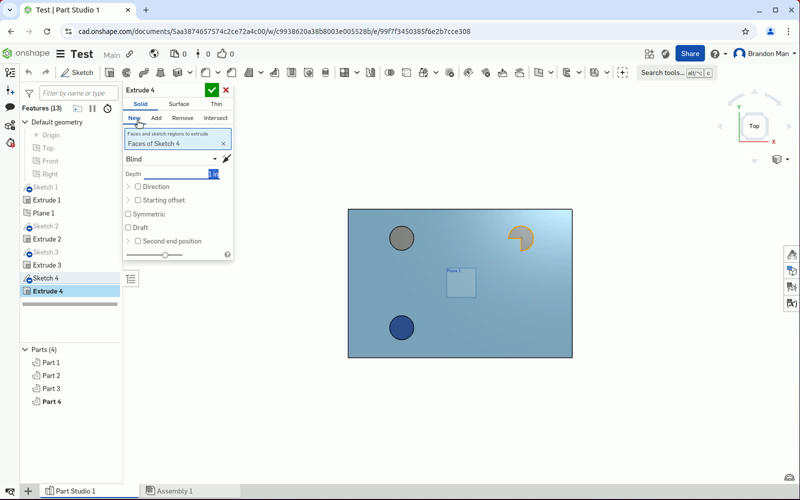
text(15.405)
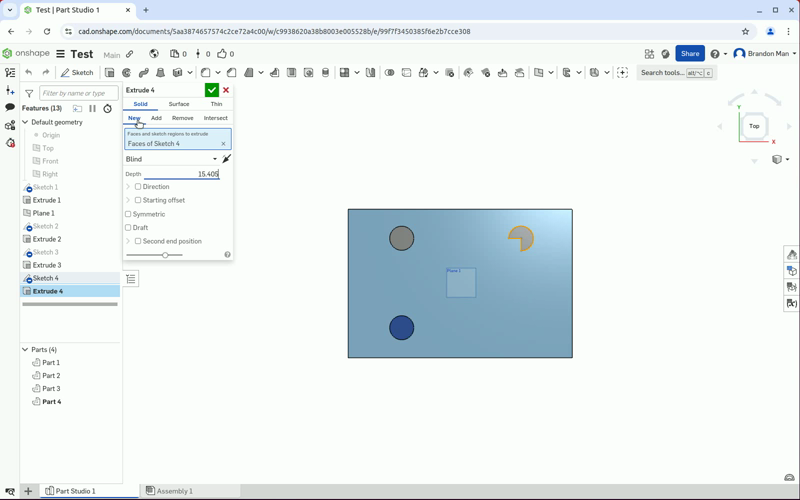
key(enter)
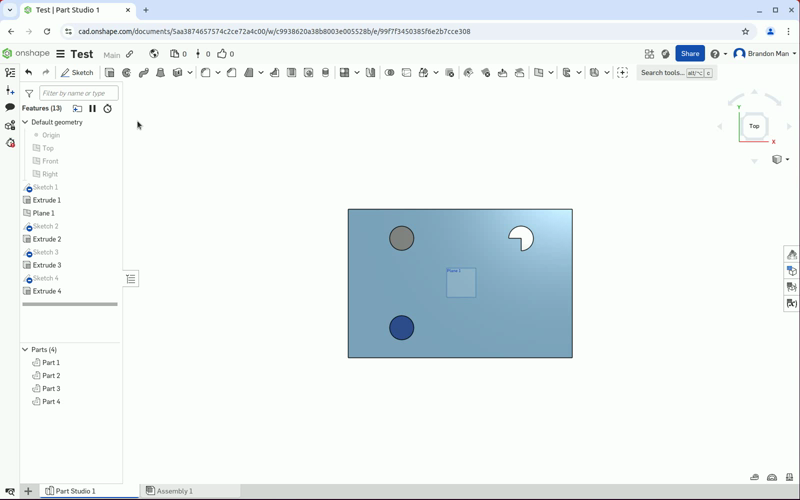
key(shift+h)
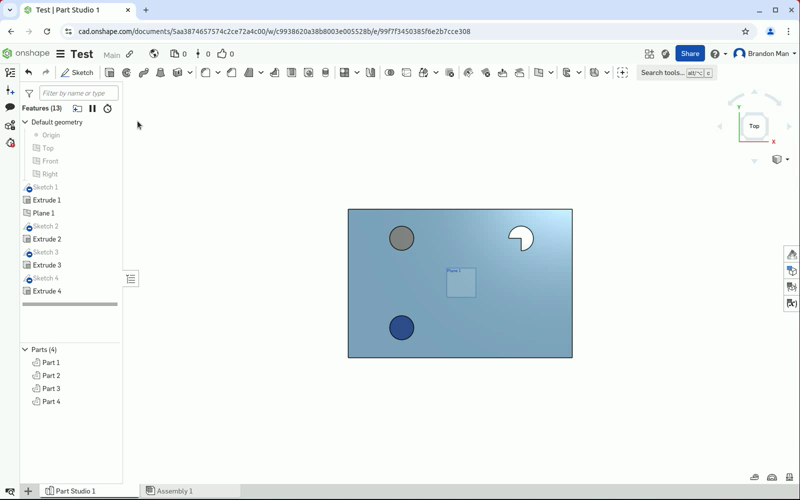
key(shift+h)
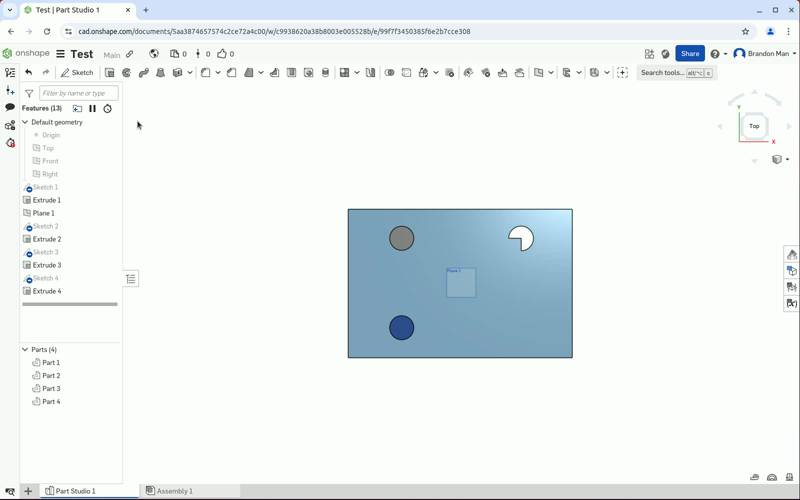
mouse_move(73, 189)
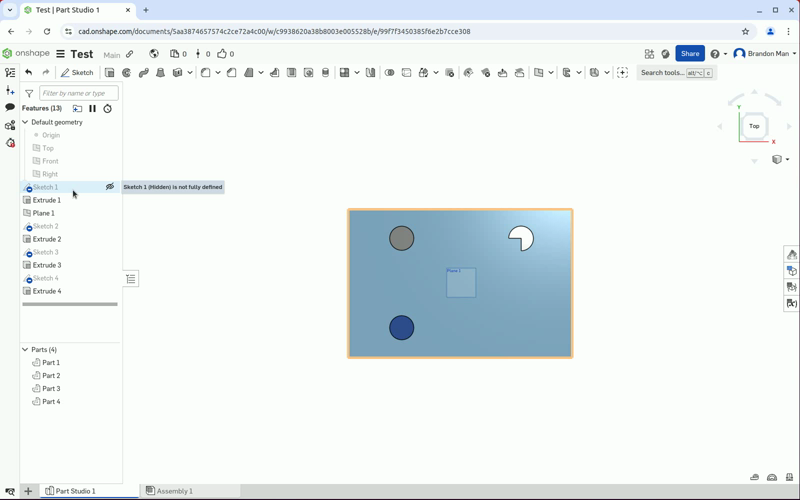
click(73, 189)
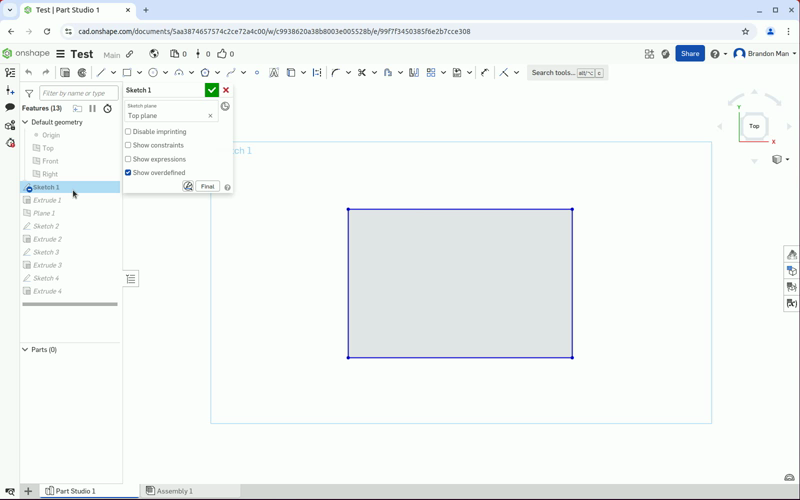
mouse_move(229, 92)
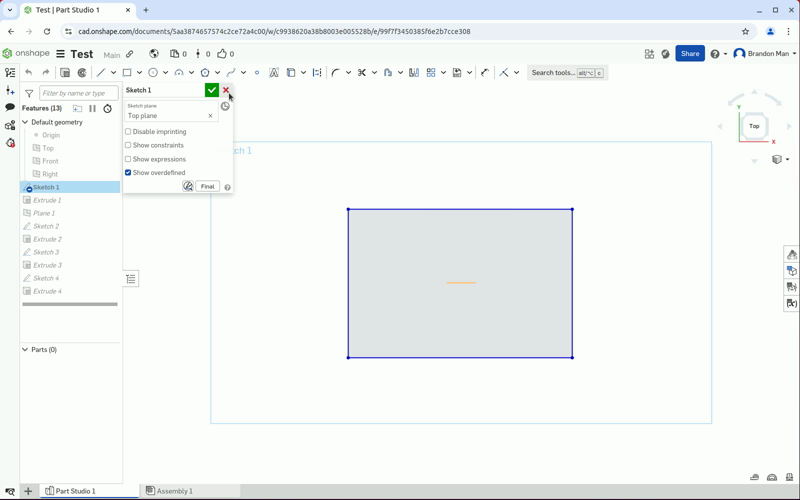
click(229, 92)
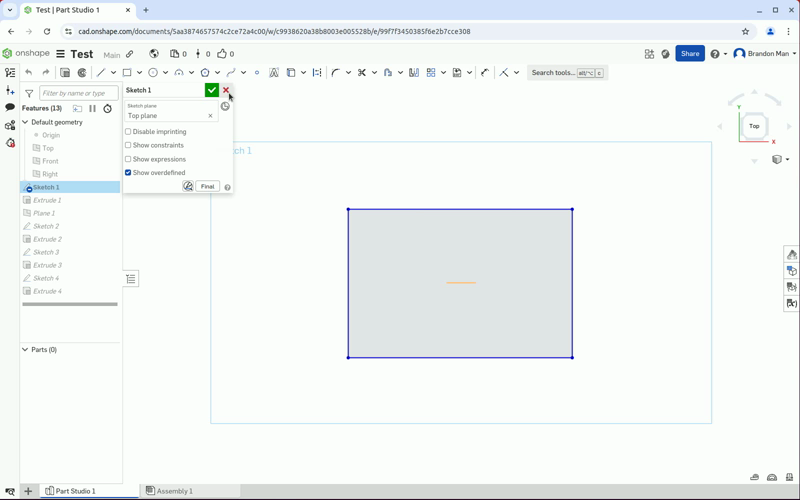
key(shift+s)
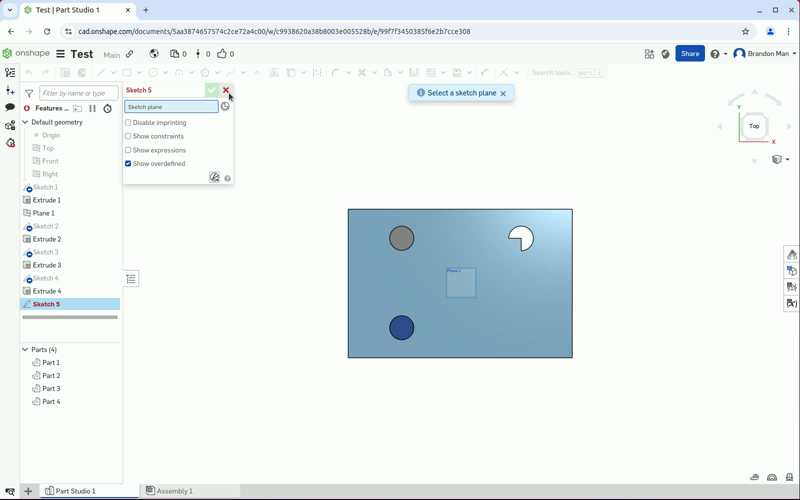
mouse_move(73, 215)
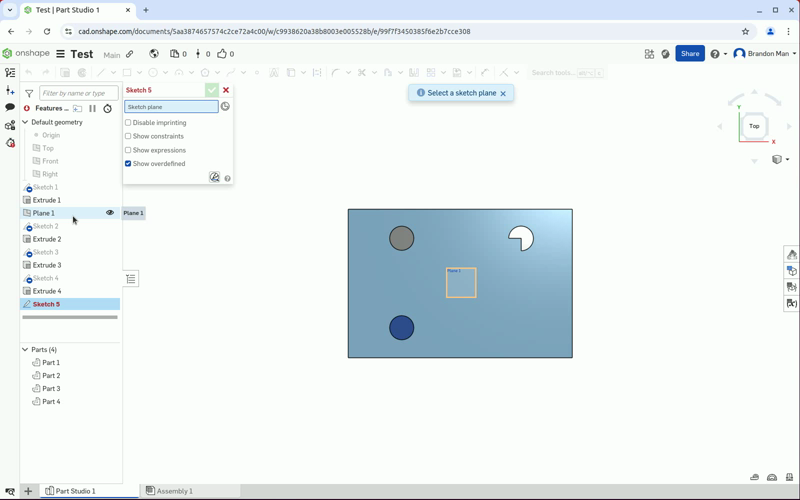
click(73, 215)
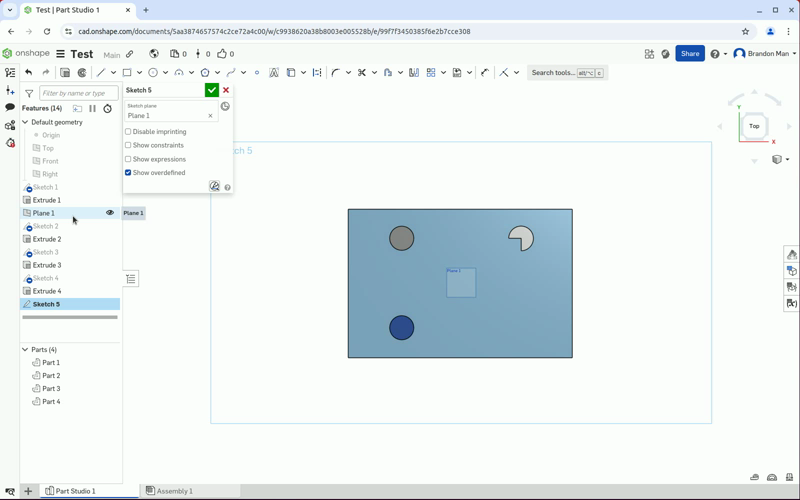
mouse_move(73, 352)
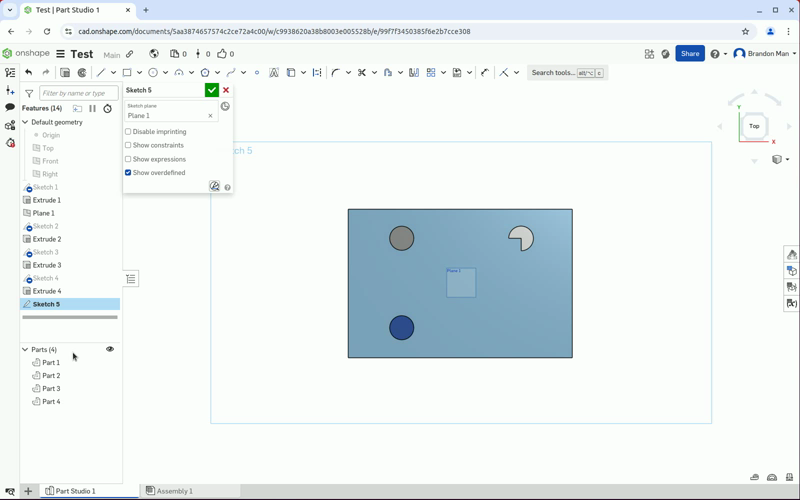
key(y)
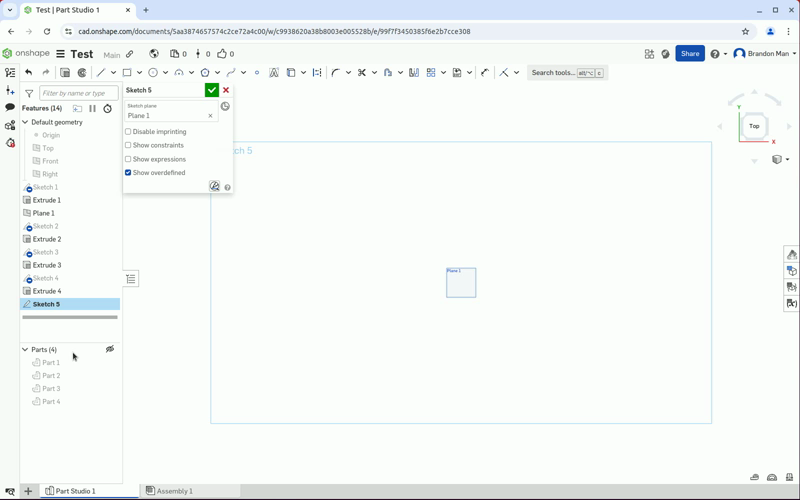
key(a)
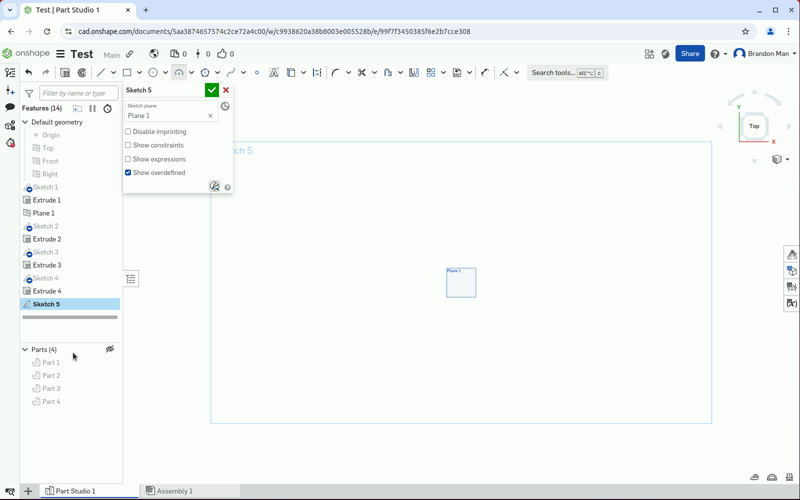
key_down(shift)
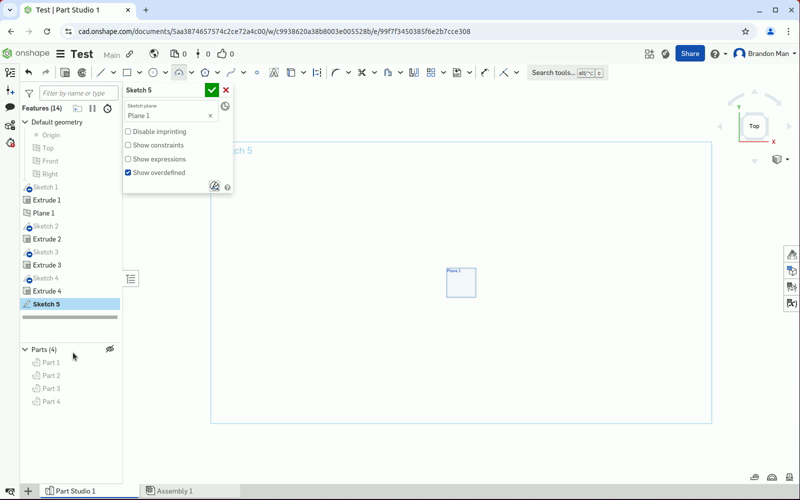
mouse_move(508, 238)
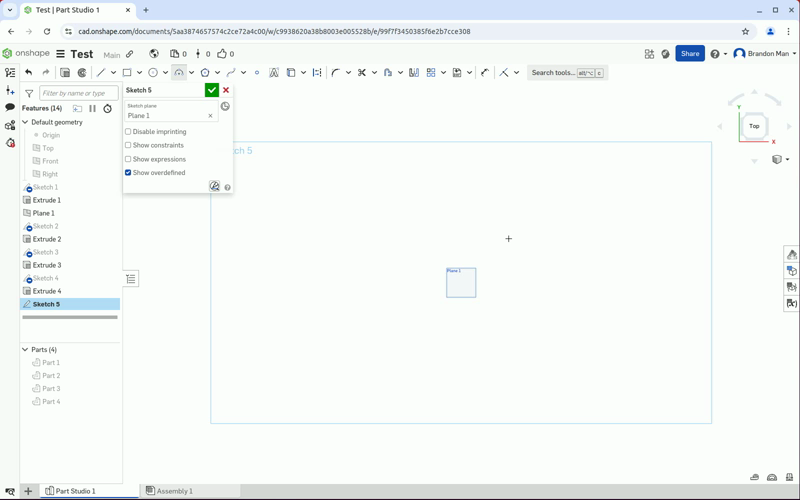
click(508, 238)
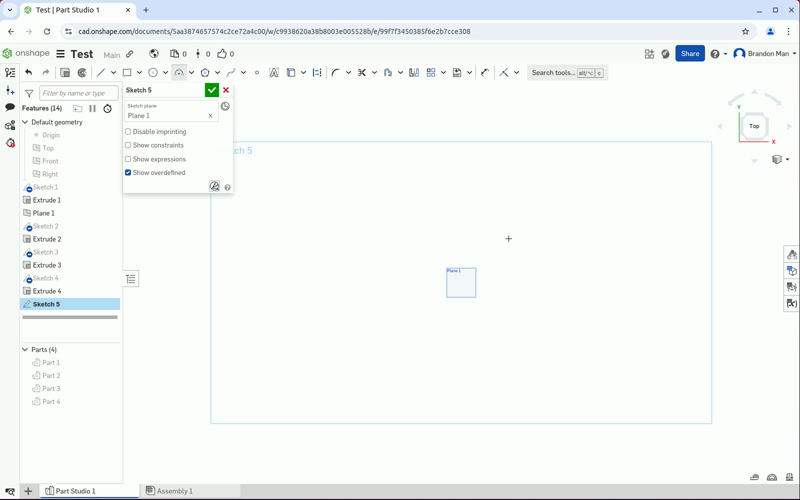
key_up(shift)
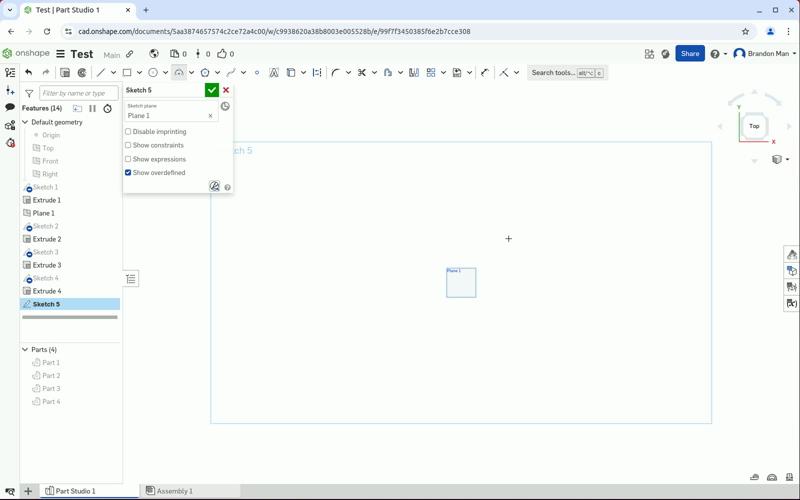
key_down(shift)
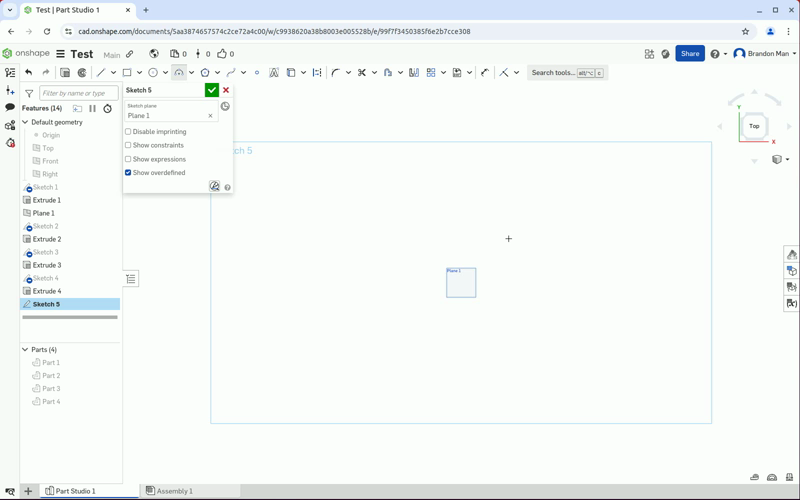
mouse_move(521, 251)
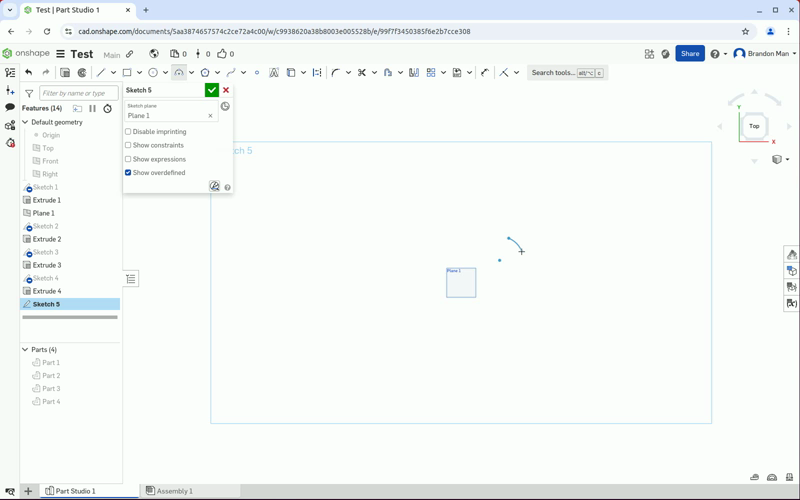
click(521, 251)
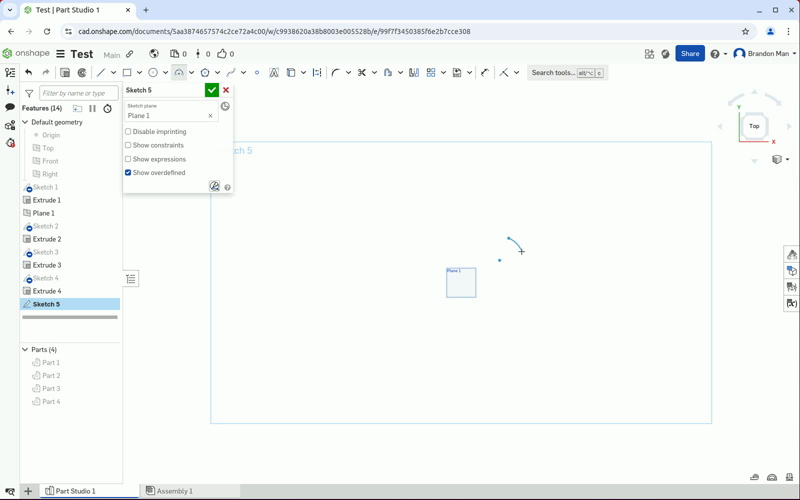
mouse_move(512, 247)
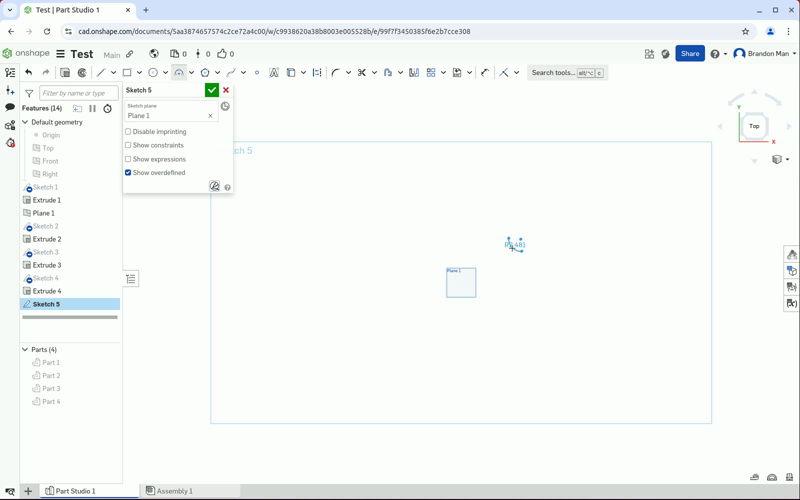
click(512, 247)
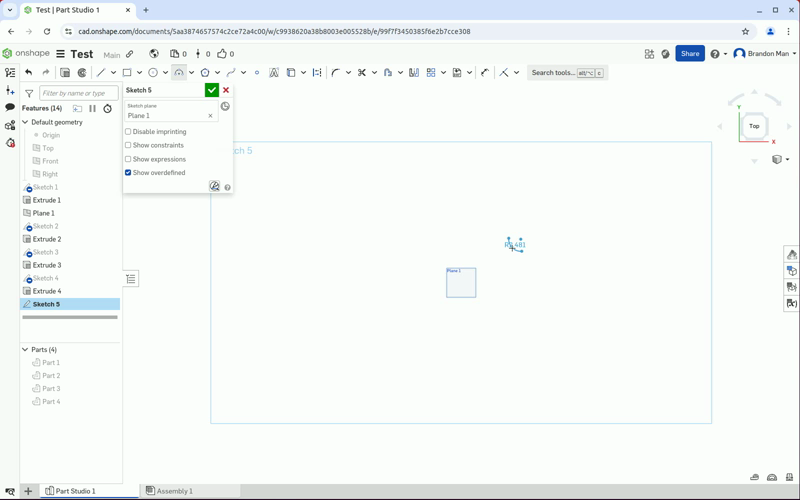
key_up(shift)
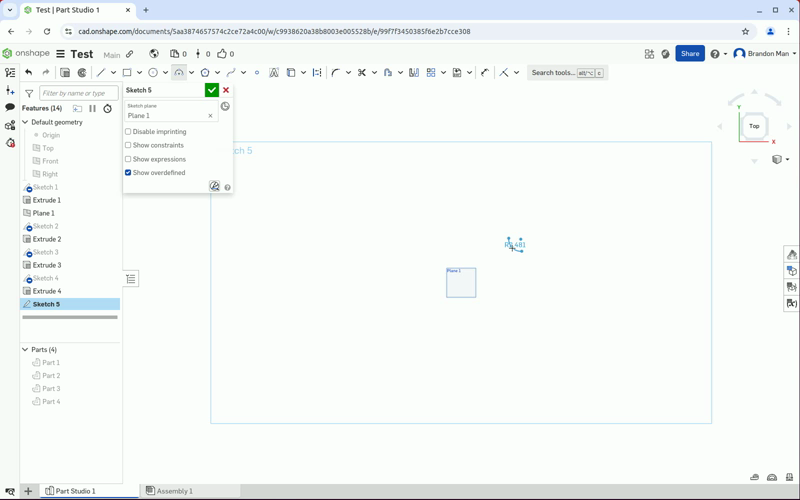
key(esc)
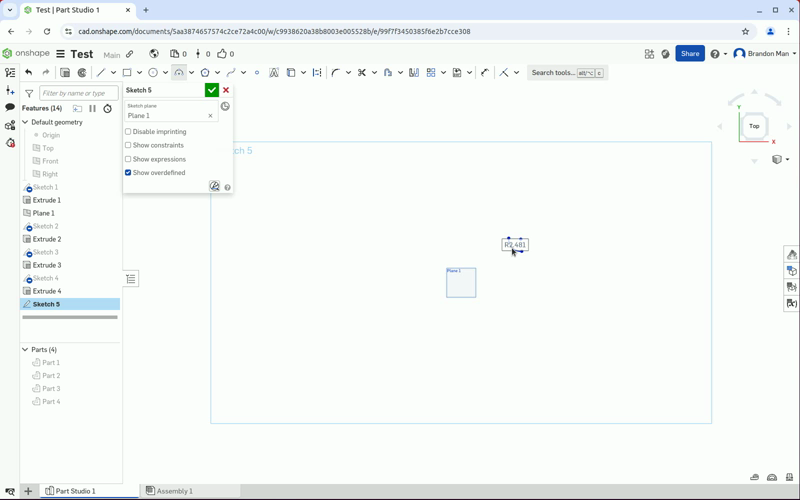
key(l)
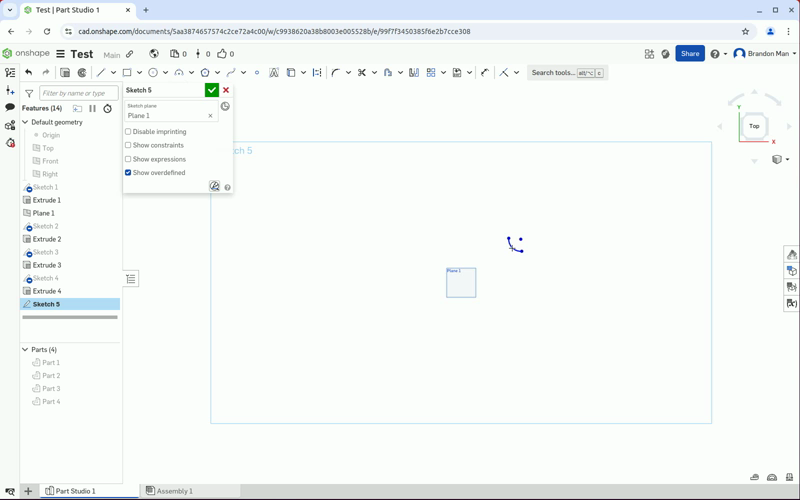
mouse_move(521, 251)
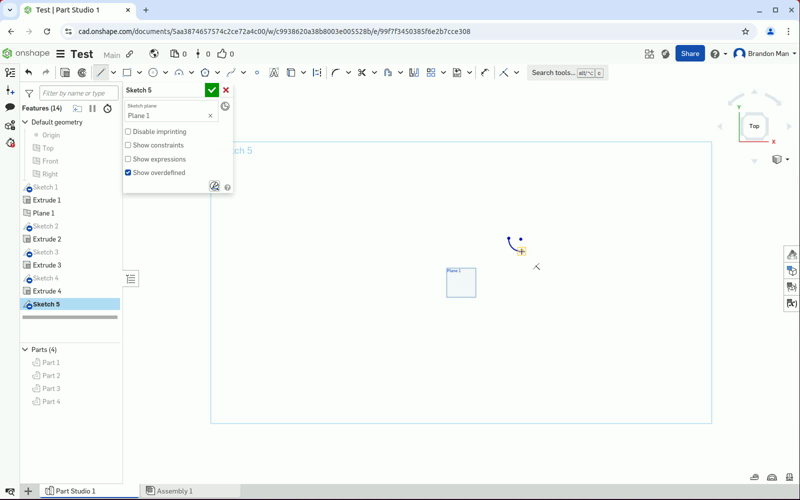
click(521, 251)
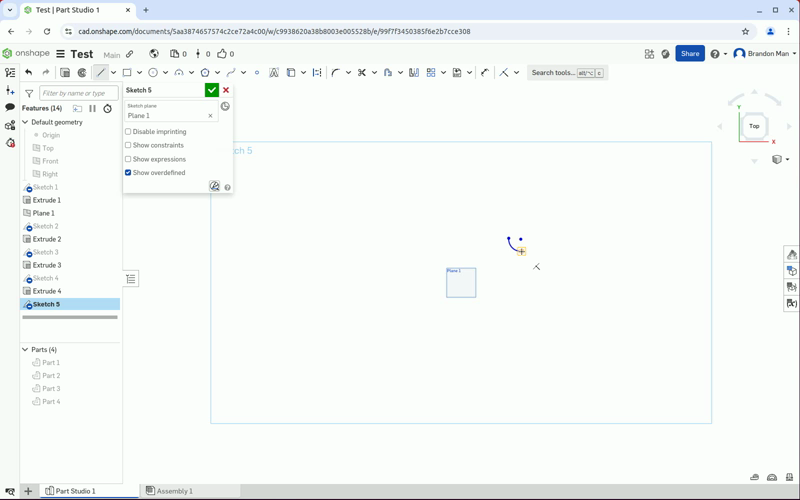
key_down(shift)
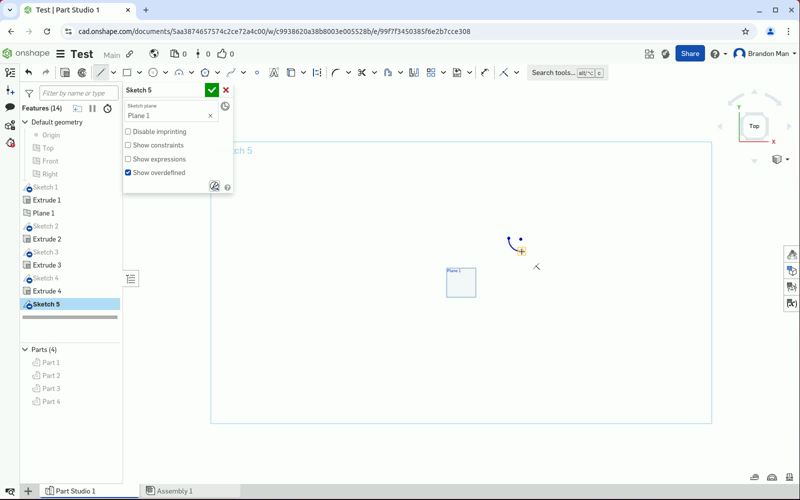
mouse_move(551, 251)
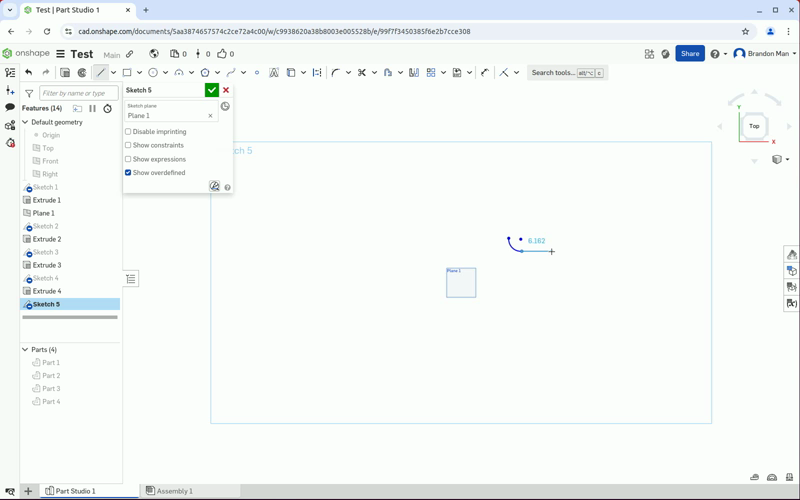
mouse_move(521, 238)
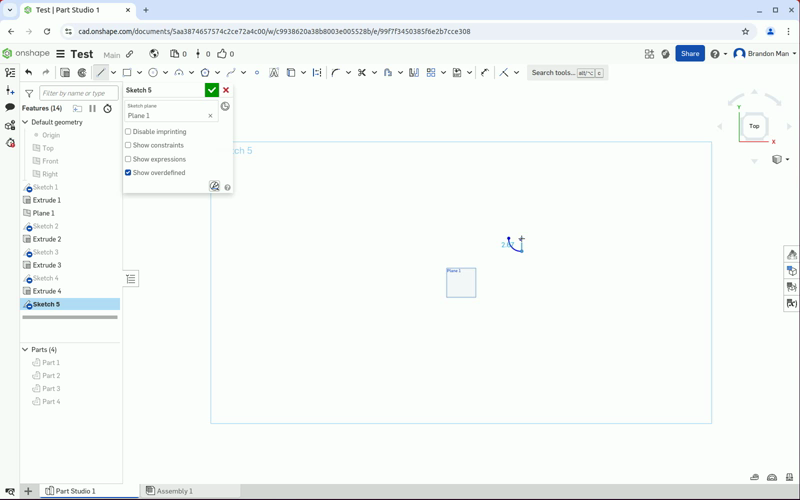
click(521, 238)
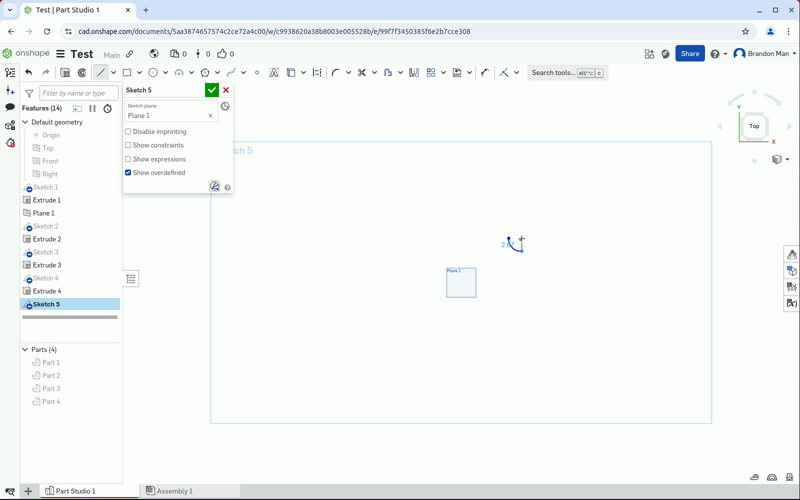
key_up(shift)
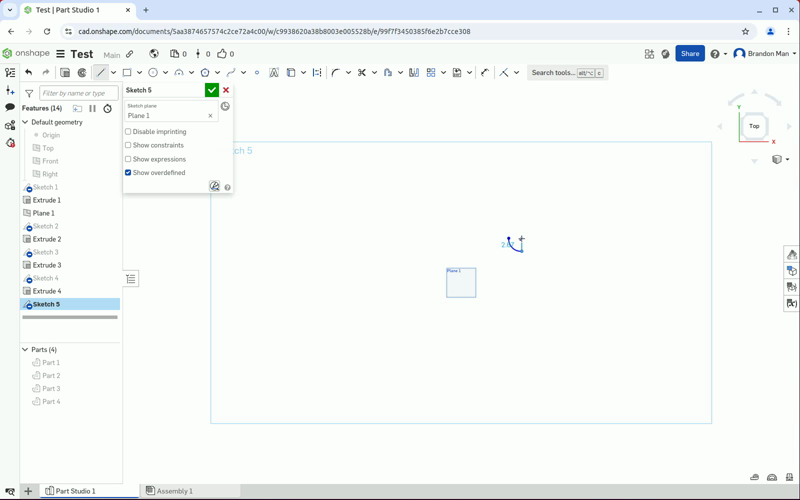
mouse_move(551, 238)
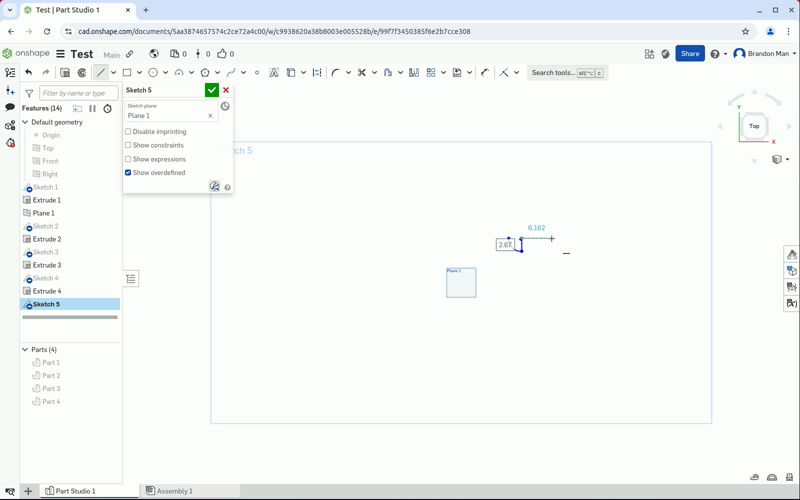
key_down(shift)
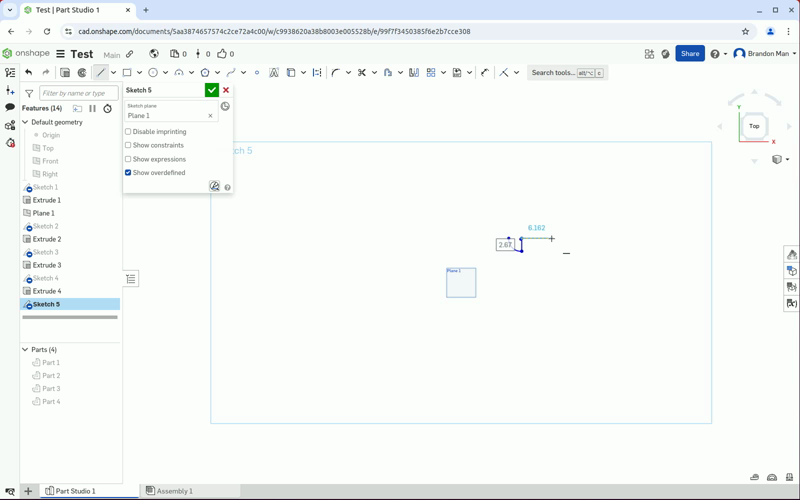
mouse_move(508, 238)
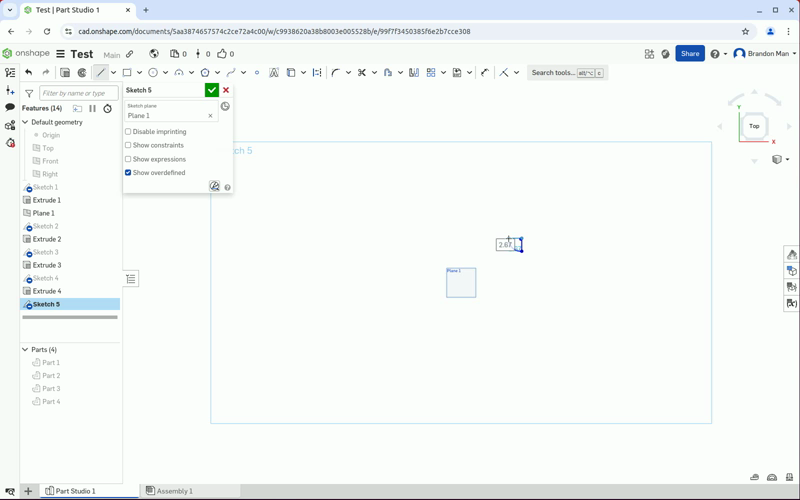
key_up(shift)
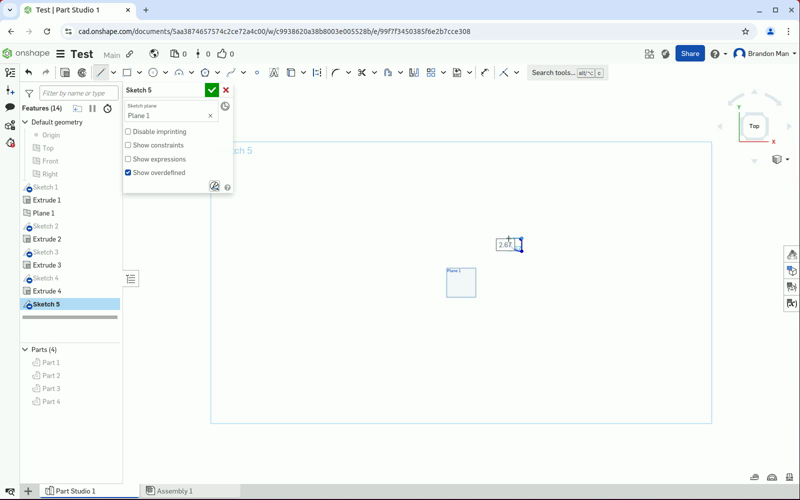
click(508, 238)
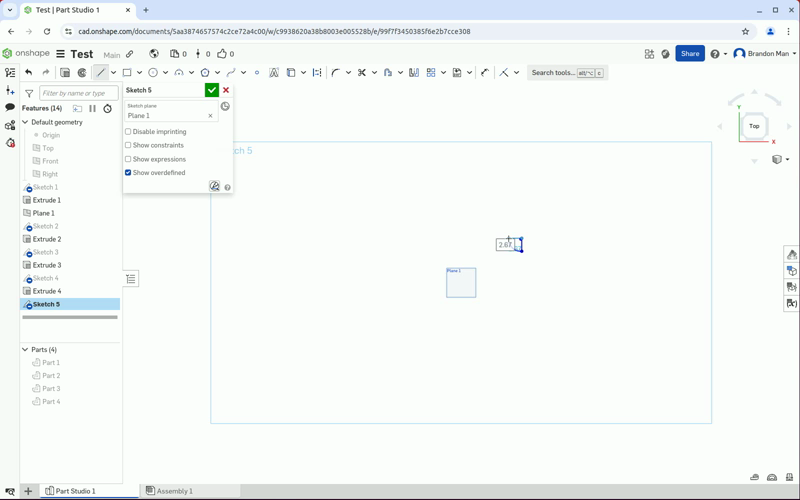
key(esc)
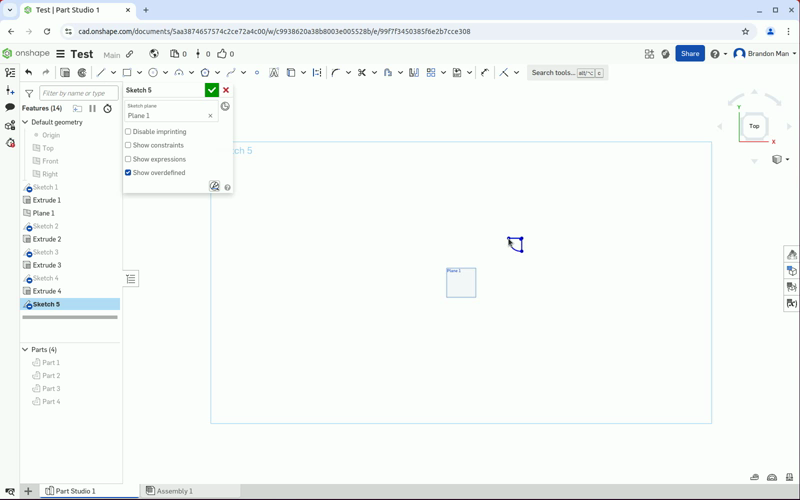
mouse_move(518, 247)
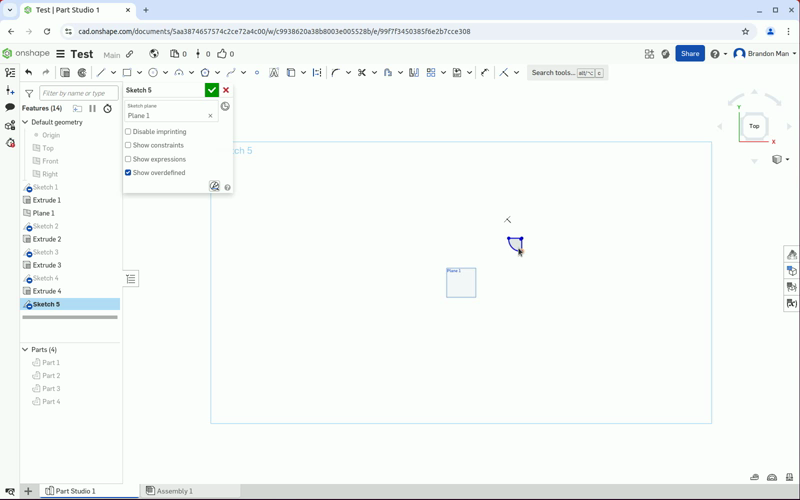
scroll(6)
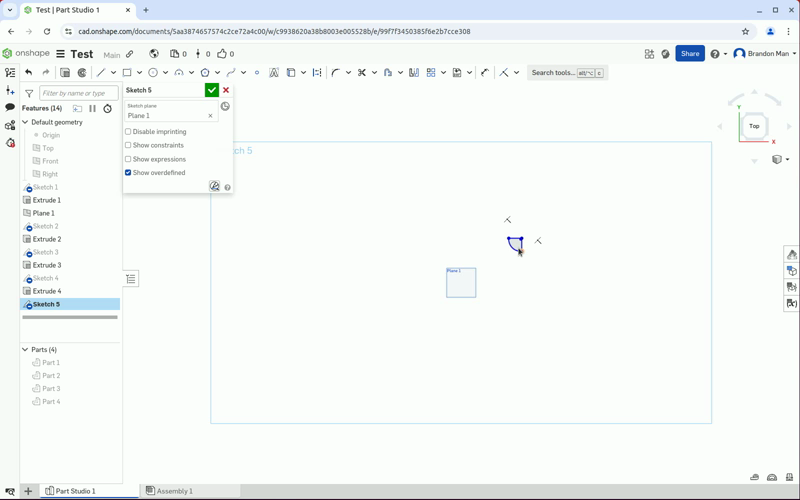
scroll(6)
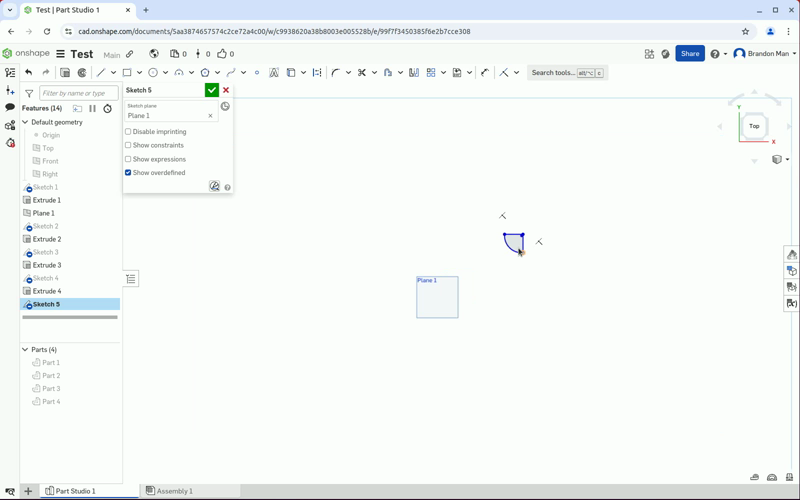
scroll(6)
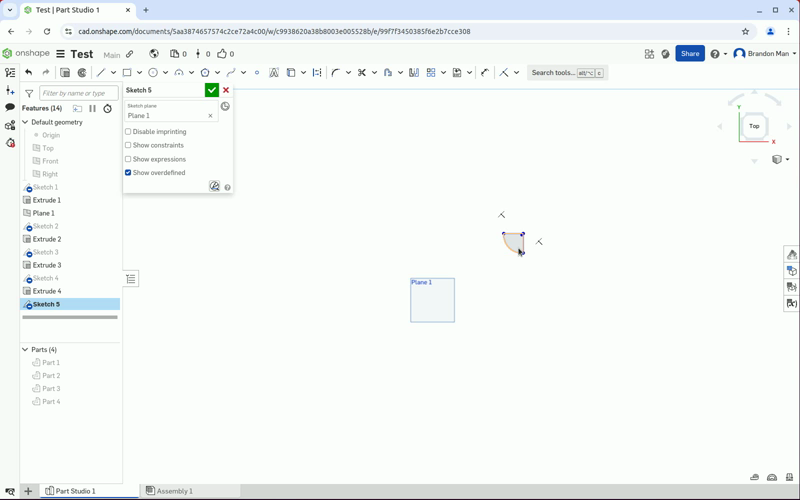
scroll(6)
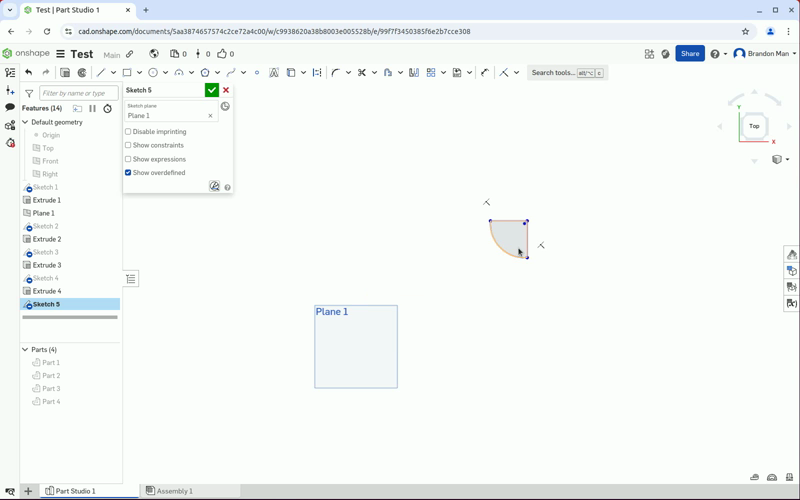
scroll(6)
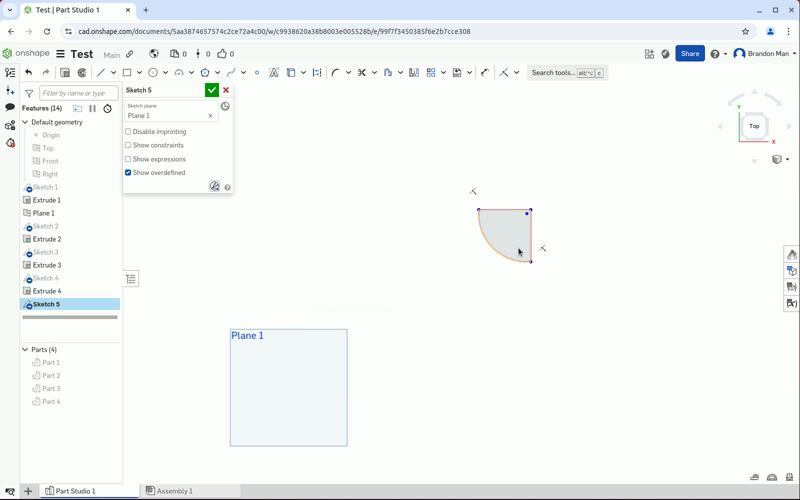
scroll(6)
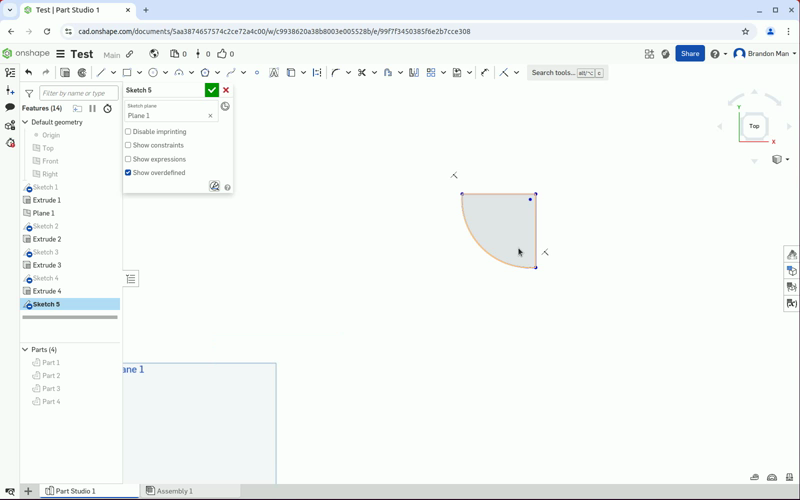
scroll(6)
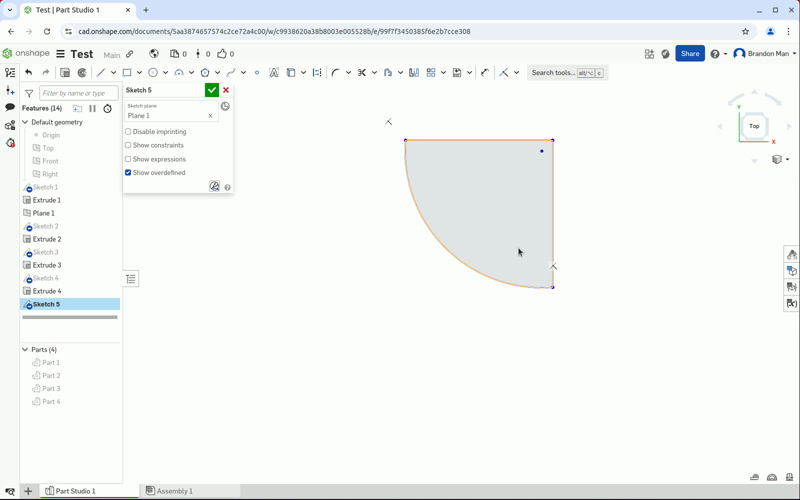
click(518, 247)
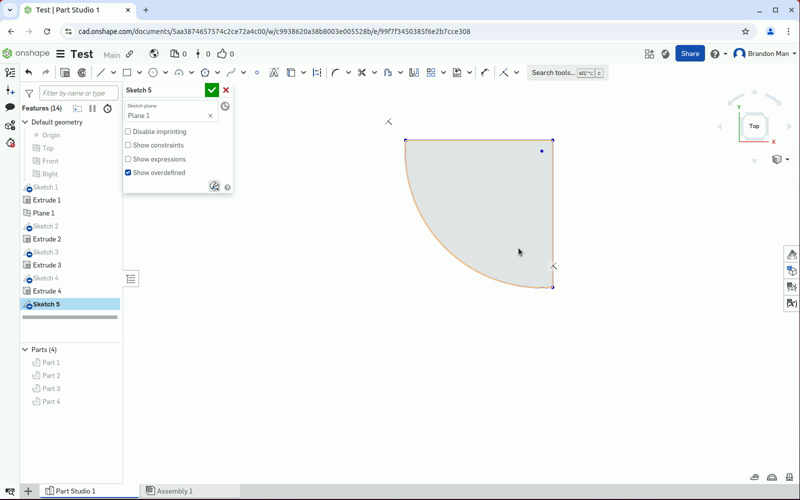
scroll(-6)
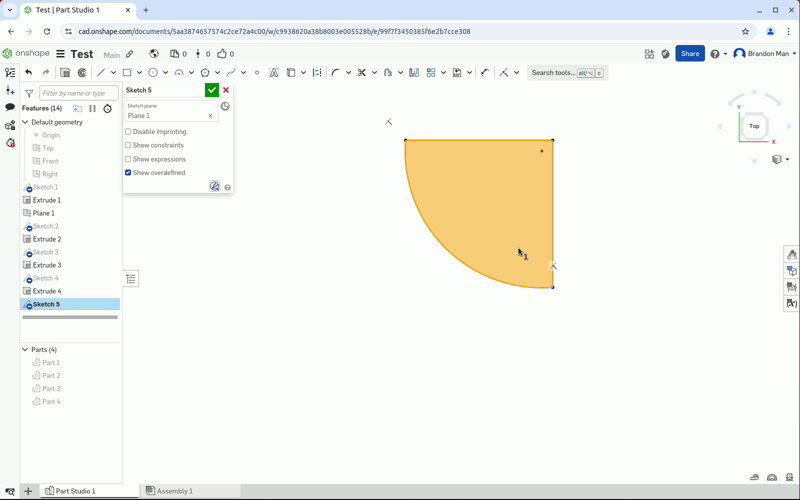
scroll(-6)
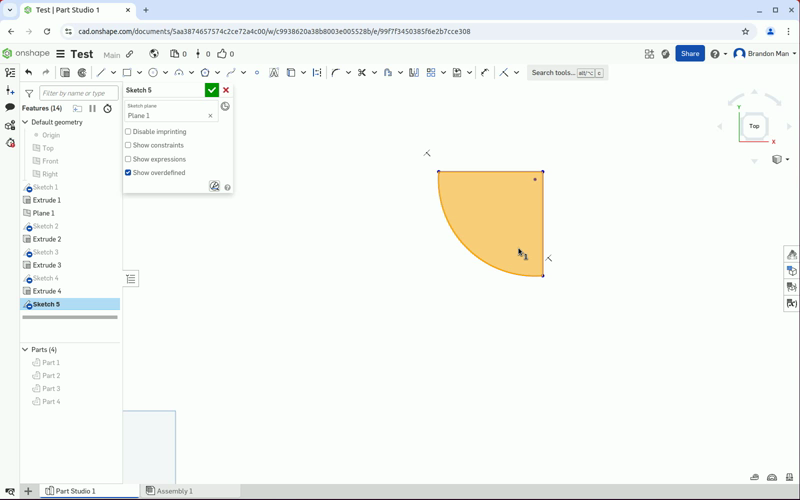
scroll(-6)
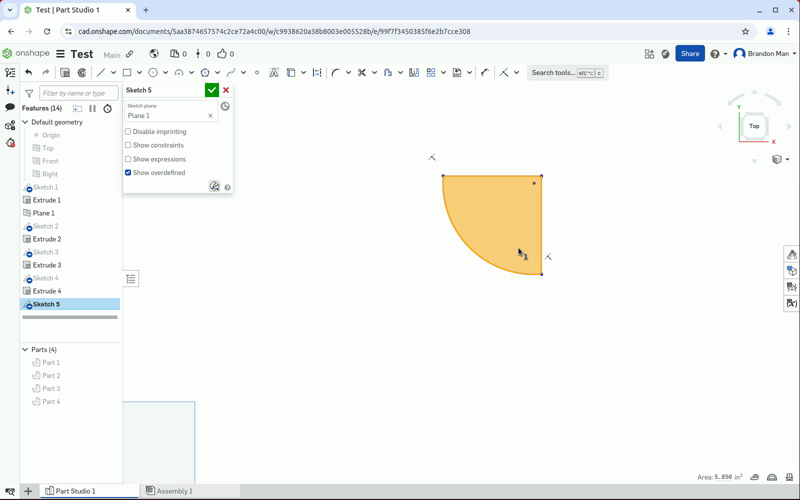
scroll(-6)
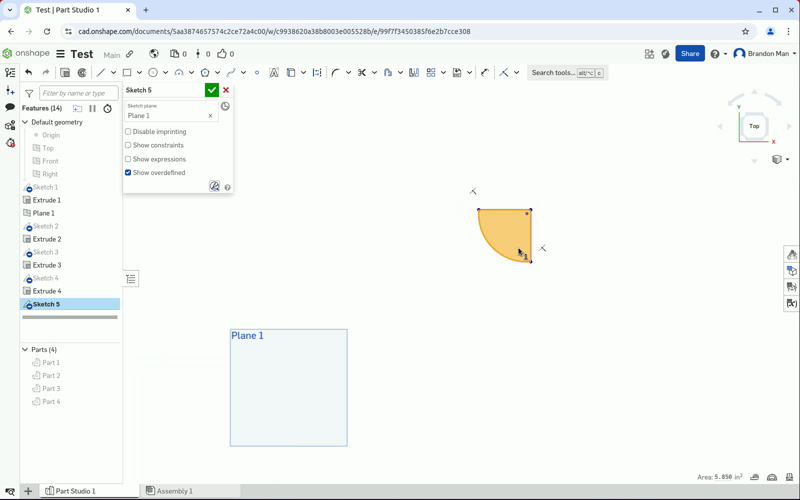
scroll(-6)
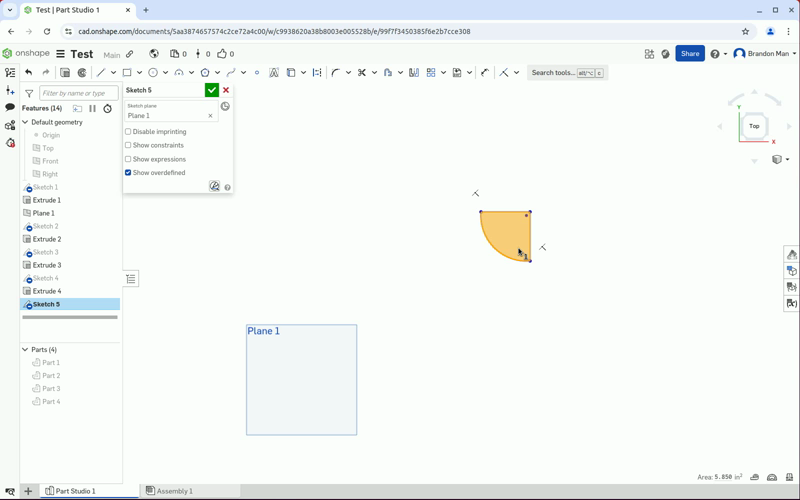
scroll(-6)
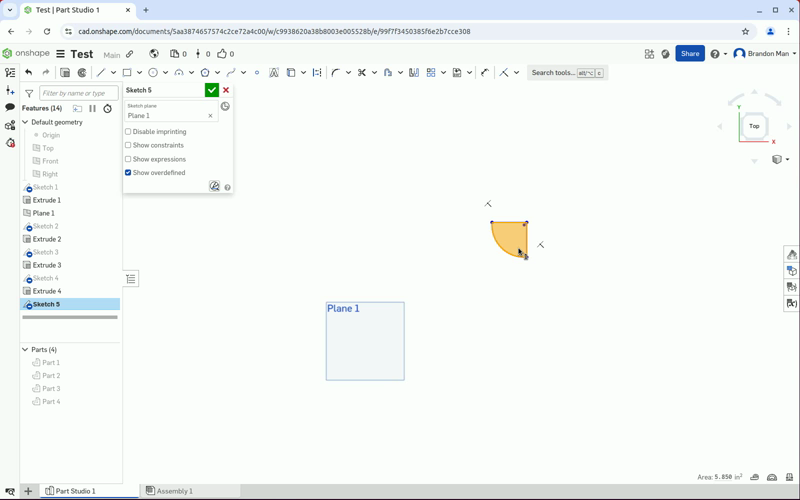
scroll(-6)
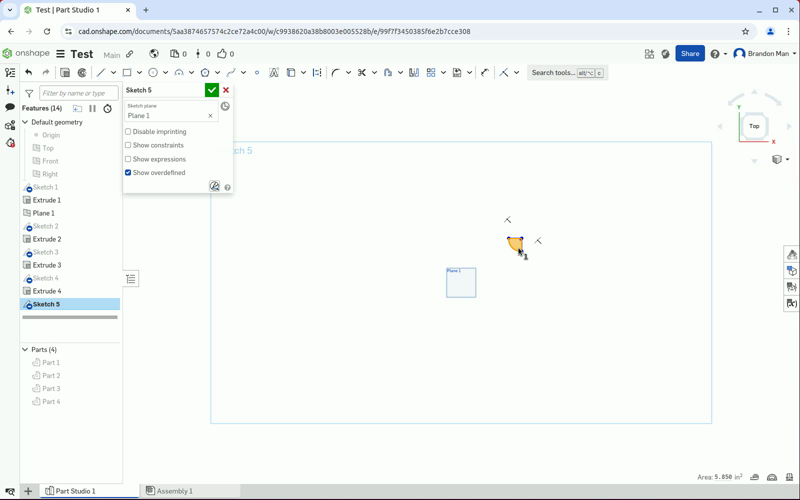
mouse_move(73, 352)
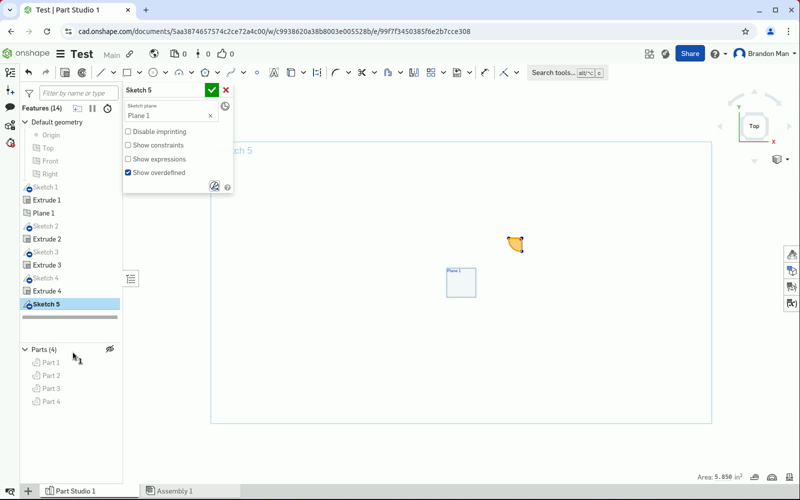
key(shift+y)
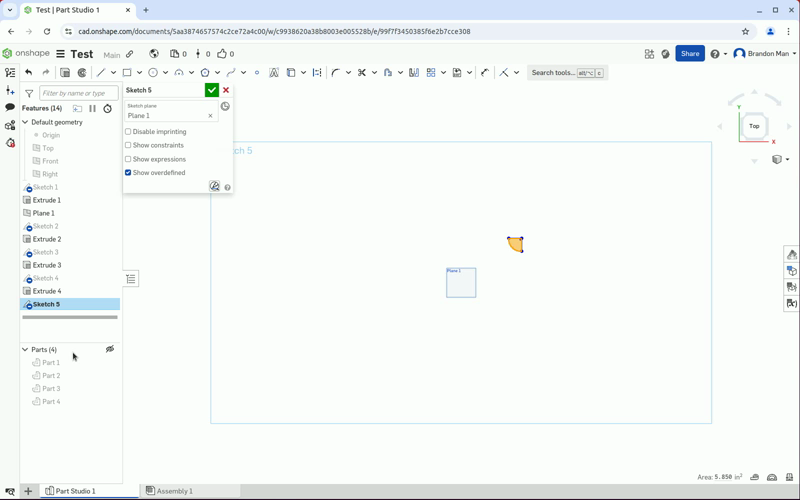
key(shift+e)
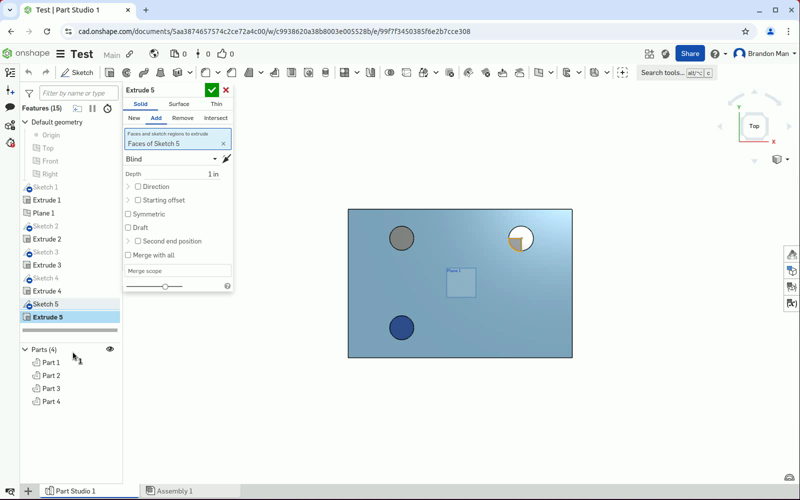
mouse_move(143, 106)
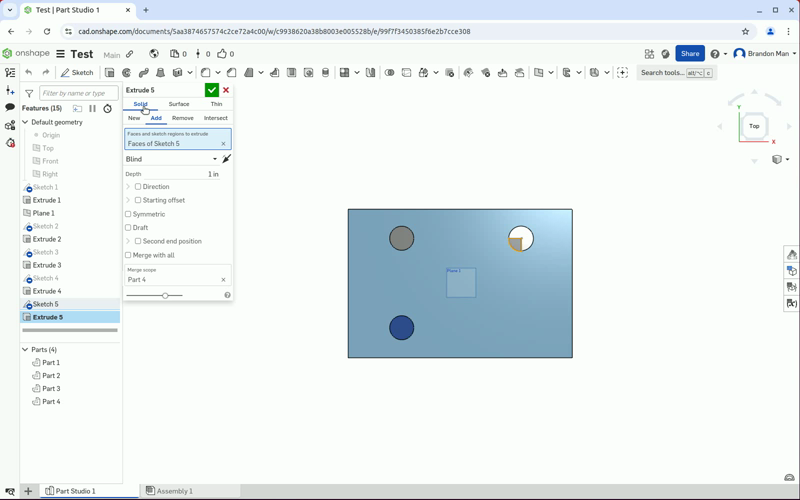
click(143, 106)
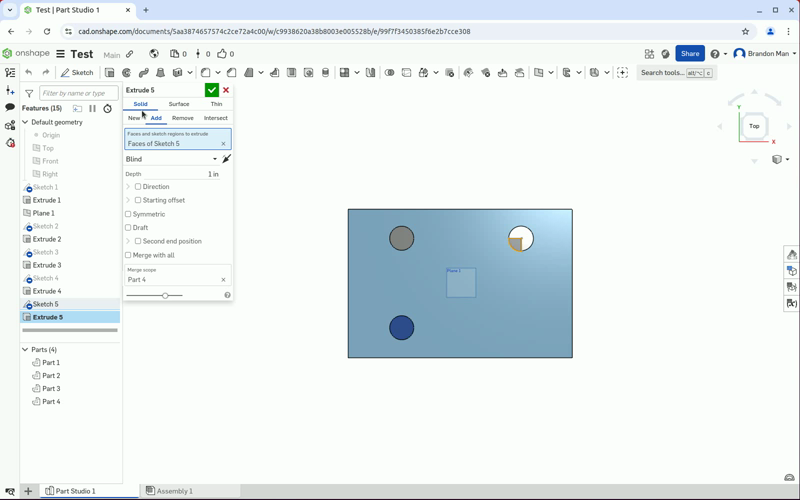
mouse_move(137, 120)
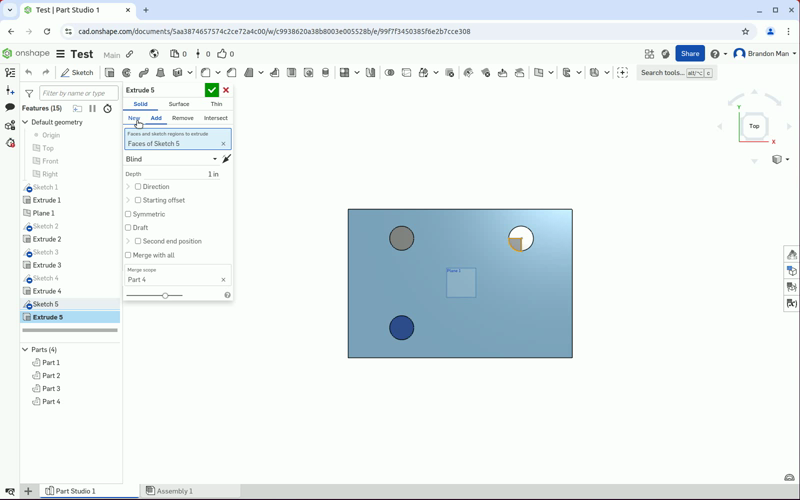
click(137, 120)
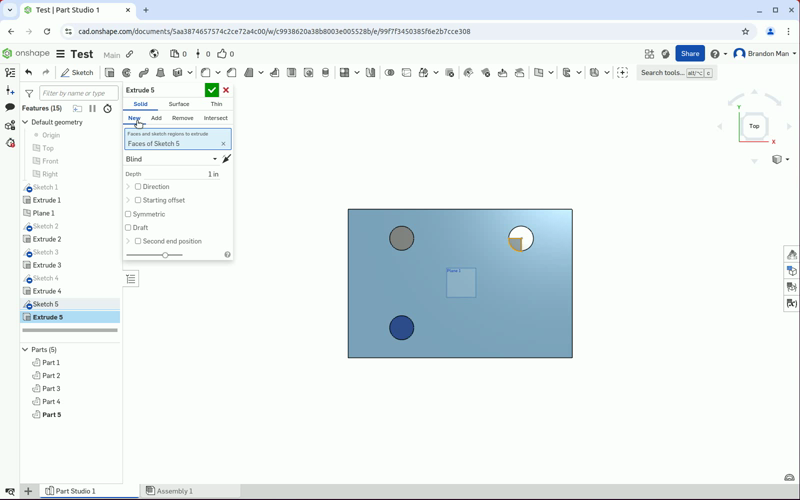
key(tab, 4)
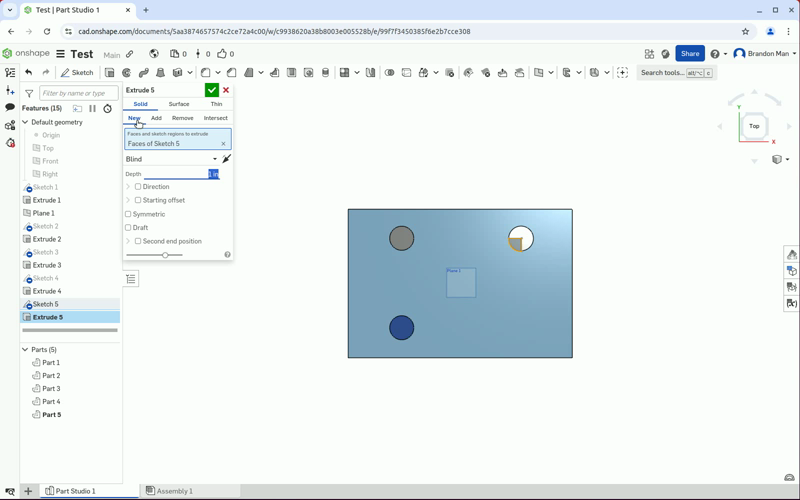
text(15.405)
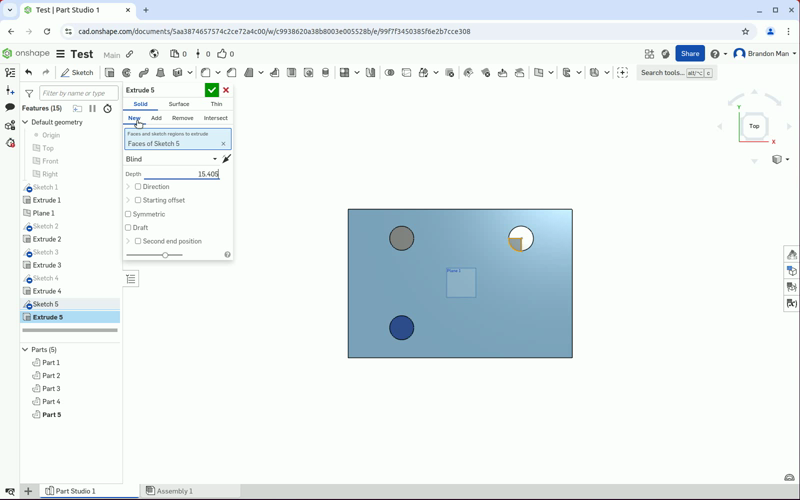
key(enter)
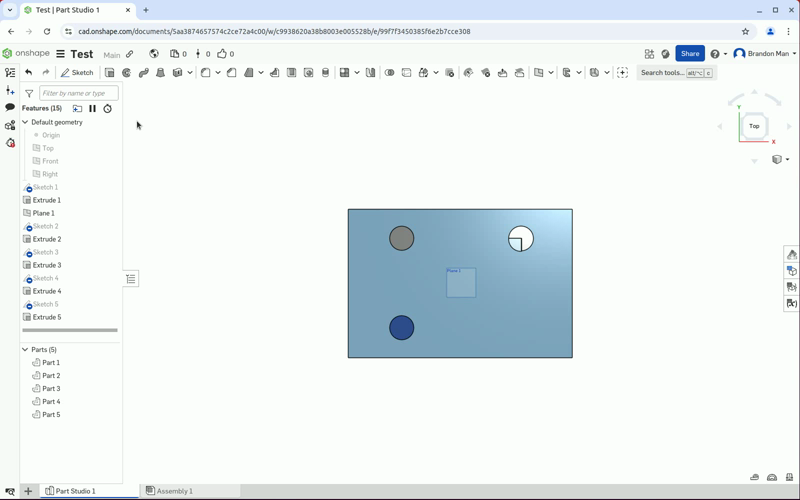
key(shift+h)
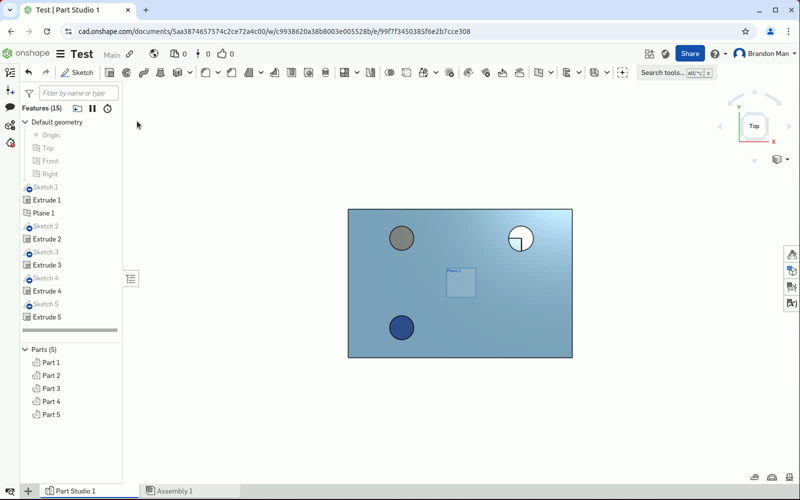
key(shift+h)
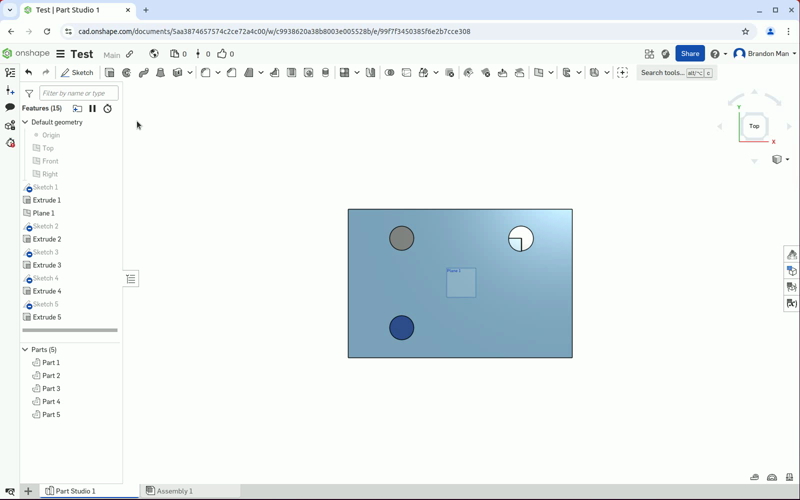
mouse_move(73, 189)
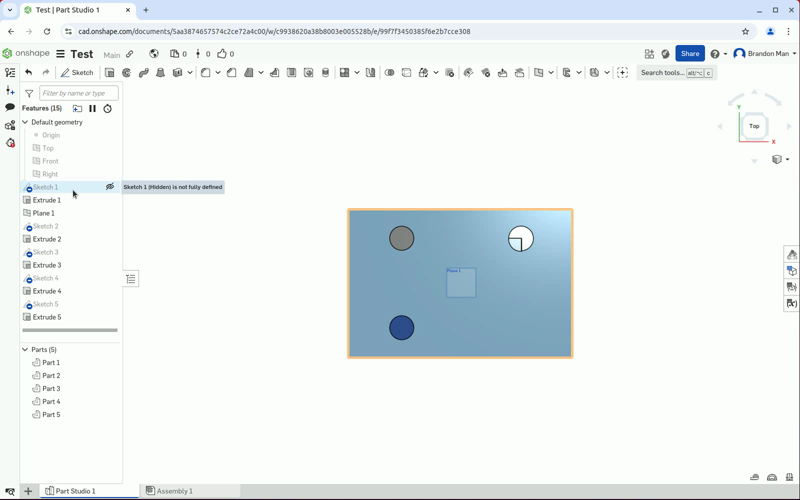
click(73, 189)
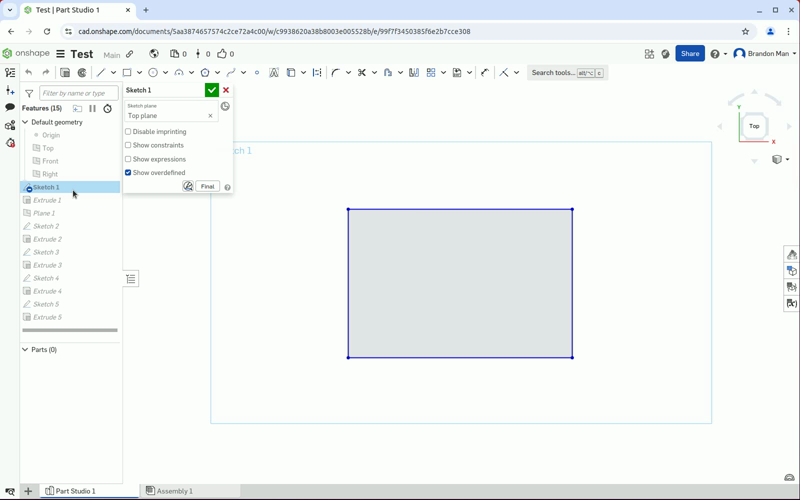
mouse_move(229, 92)
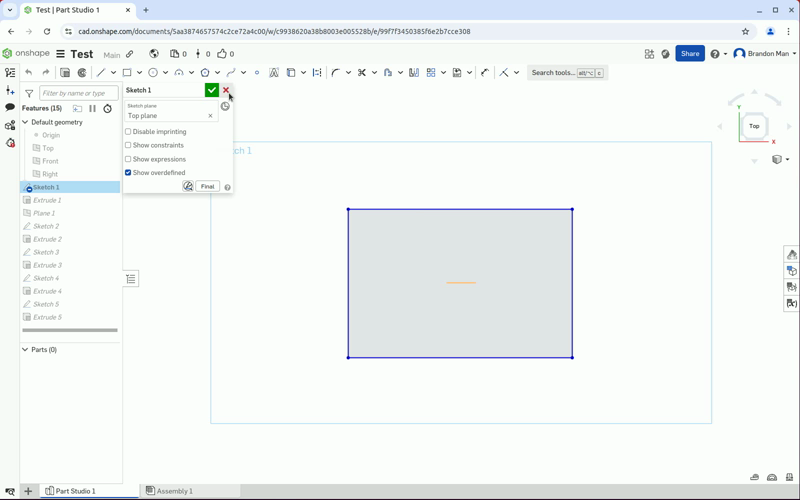
click(229, 92)
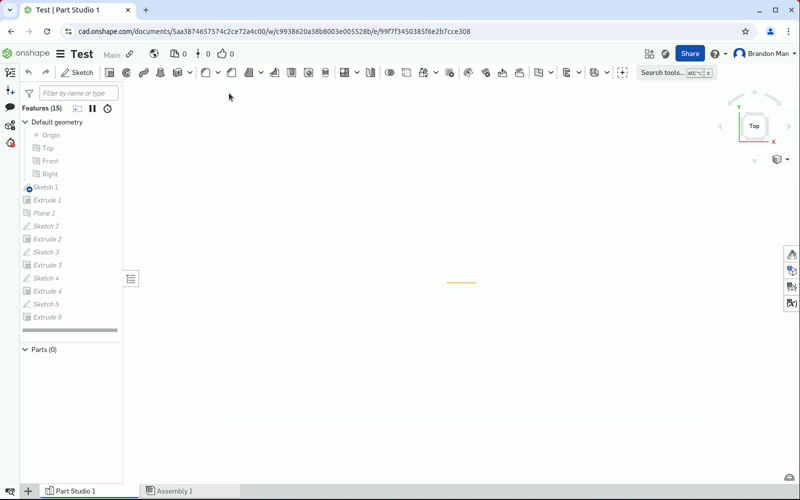
key(shift+s)
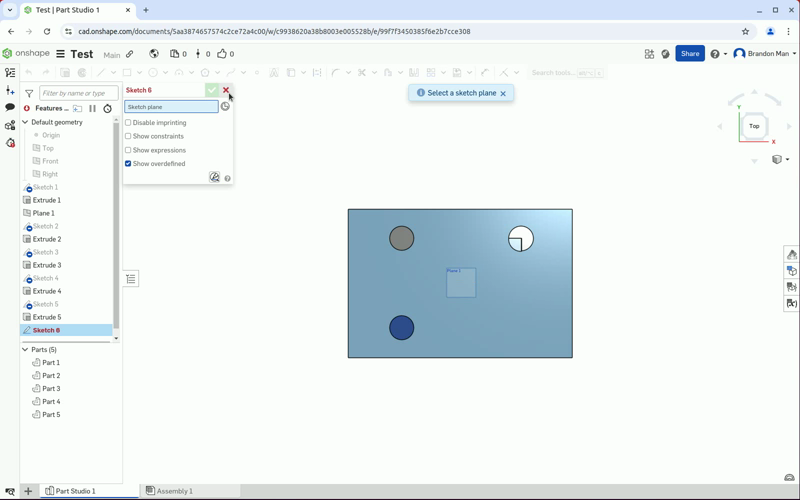
mouse_move(69, 215)
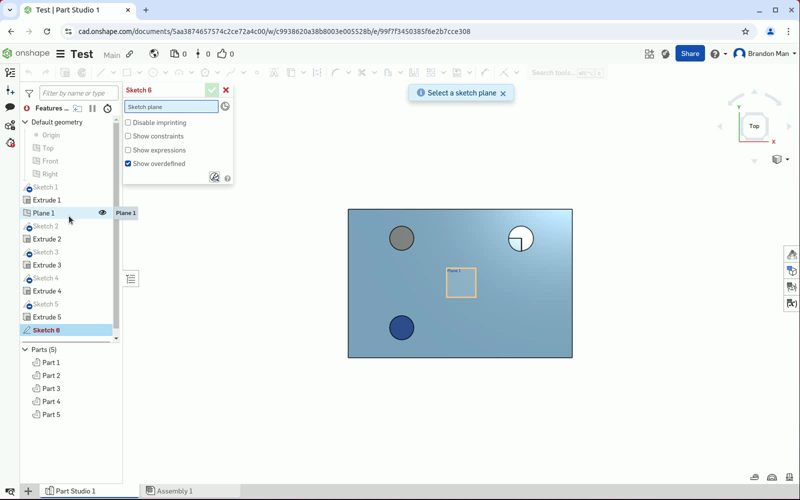
click(69, 215)
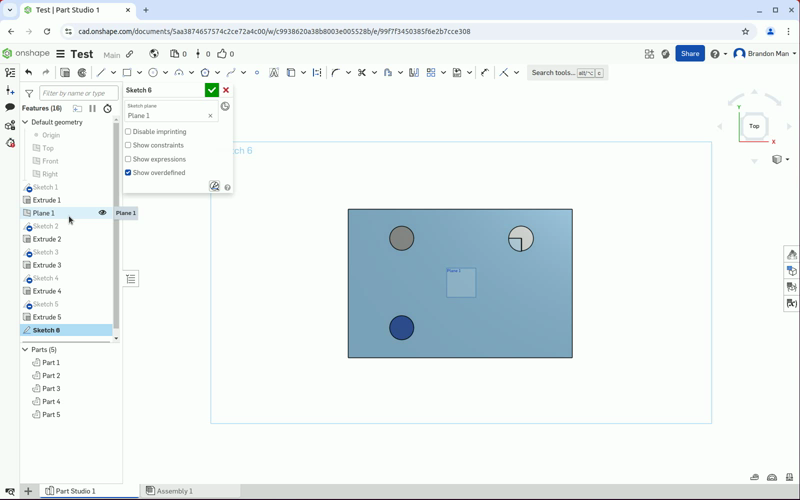
mouse_move(73, 352)
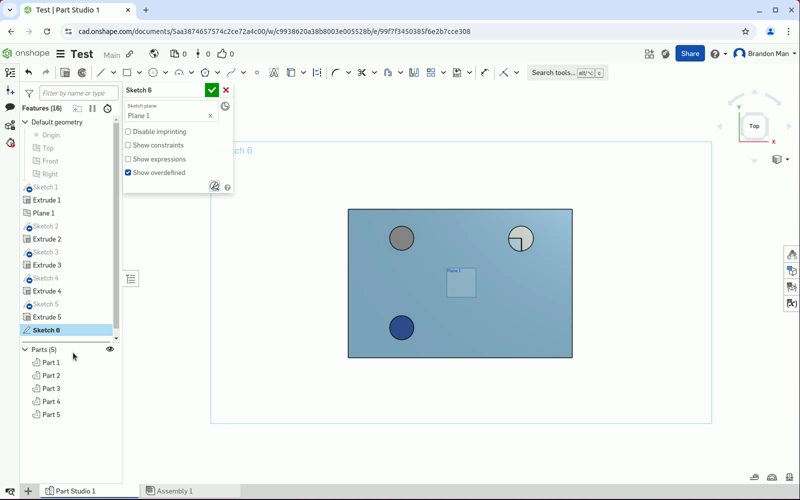
key(y)
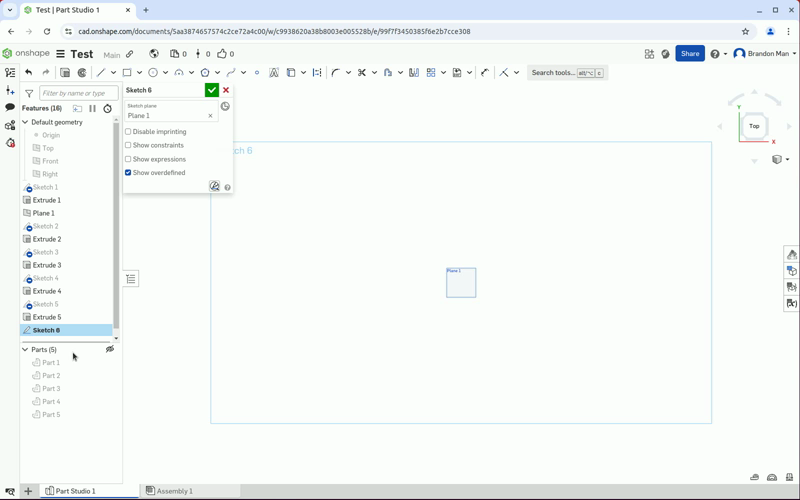
key(a)
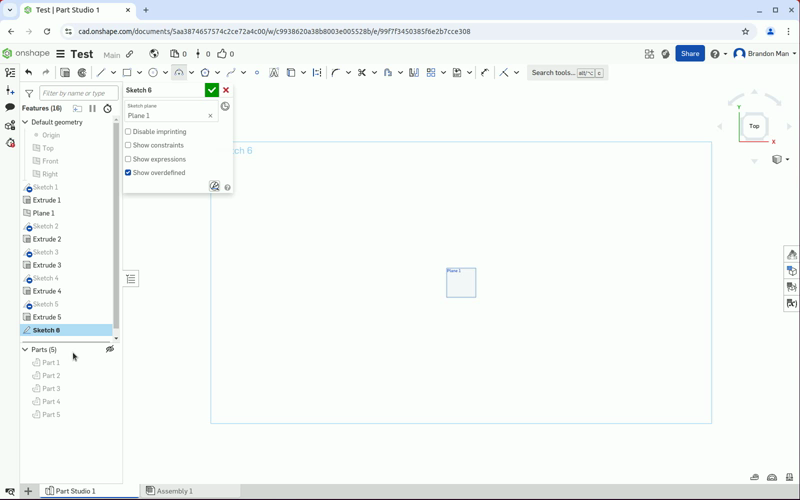
key_down(shift)
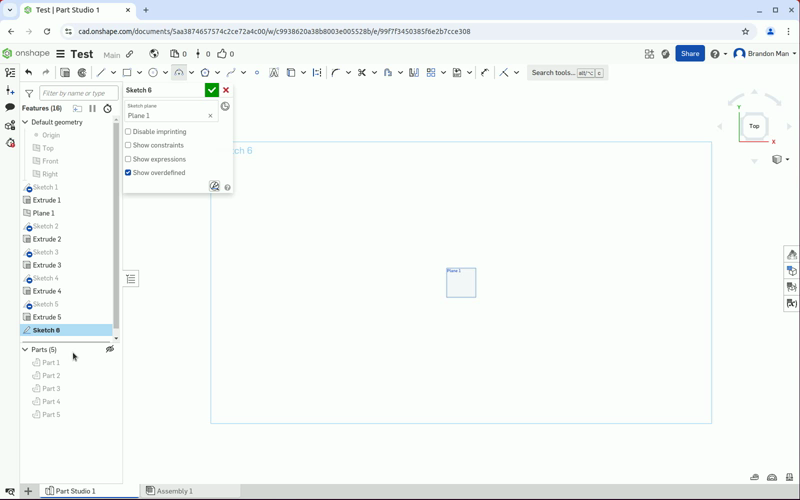
mouse_move(508, 327)
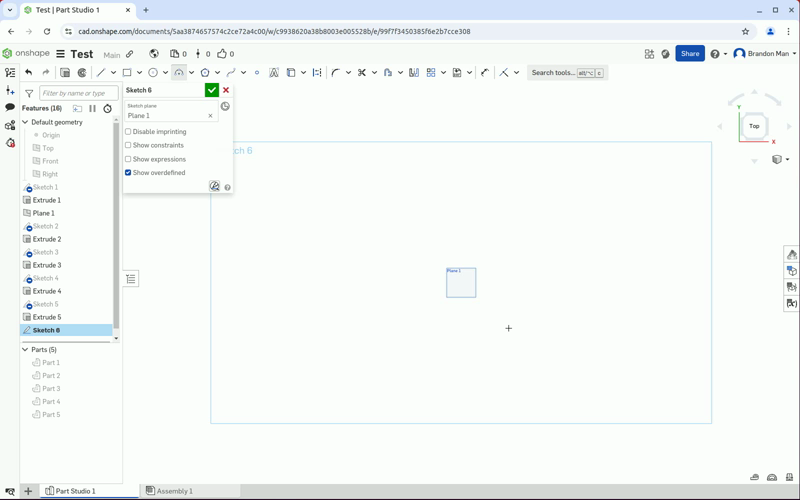
click(508, 327)
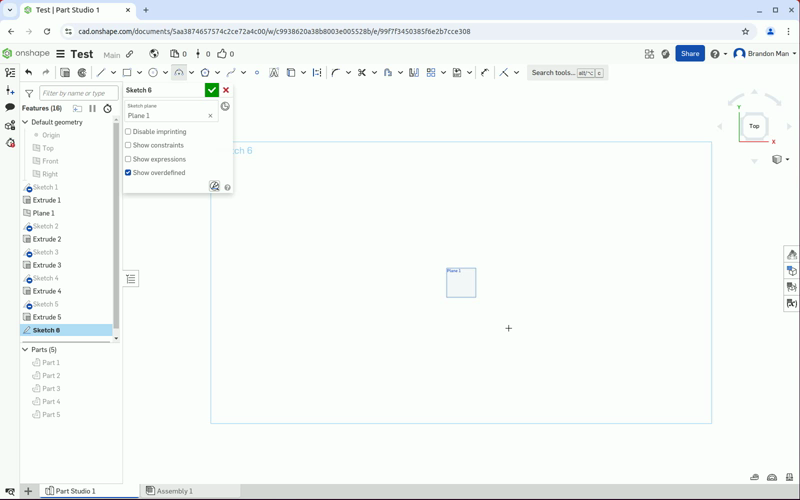
key_up(shift)
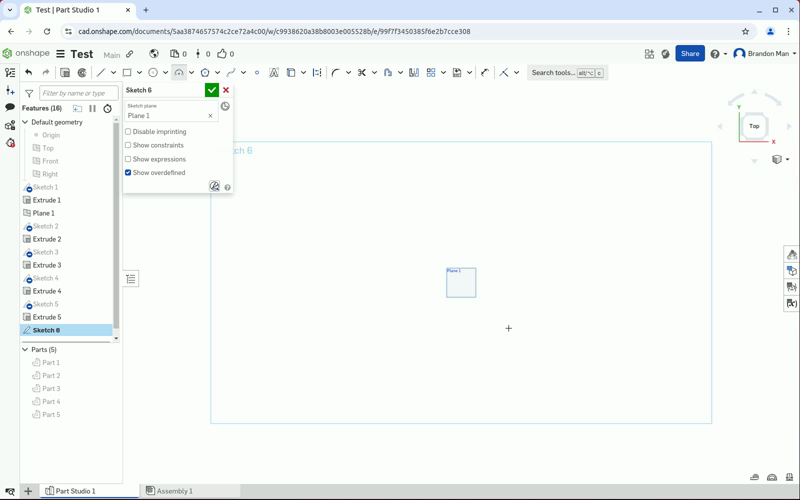
key_down(shift)
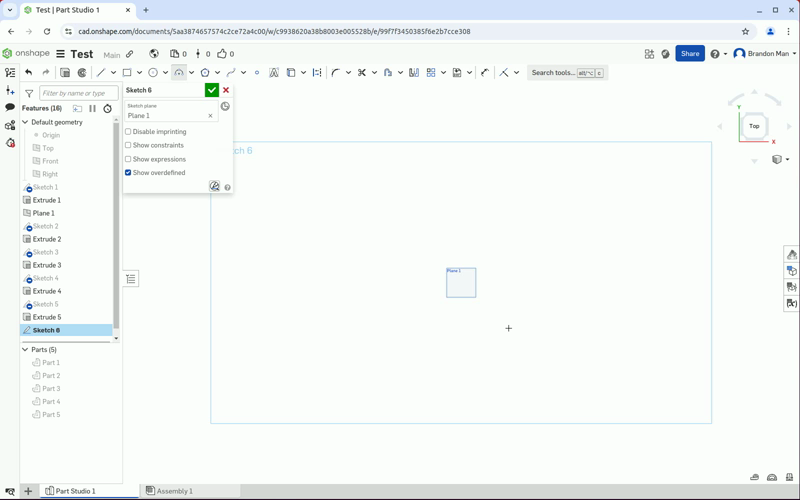
mouse_move(521, 315)
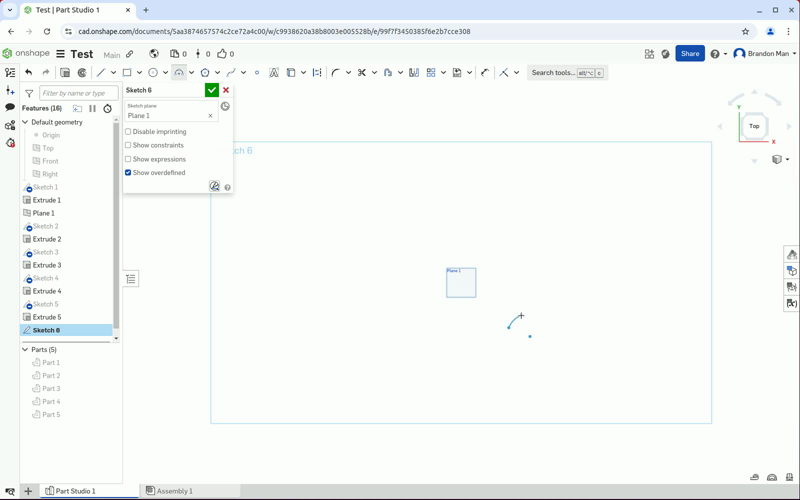
click(521, 315)
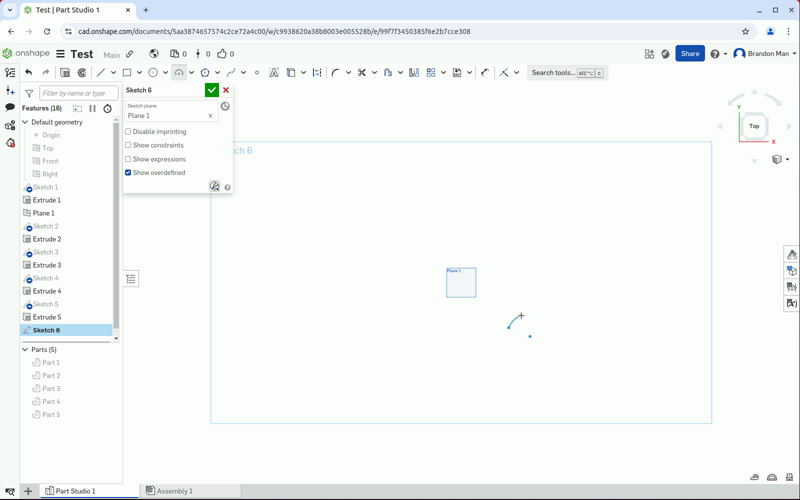
mouse_move(529, 336)
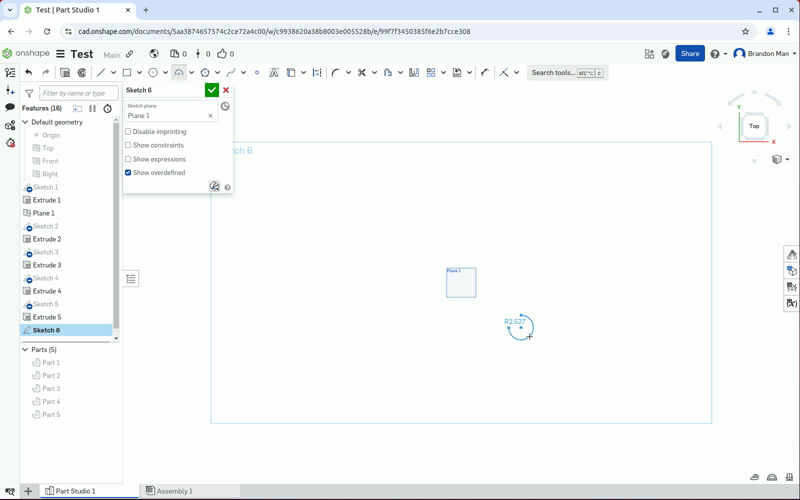
click(529, 336)
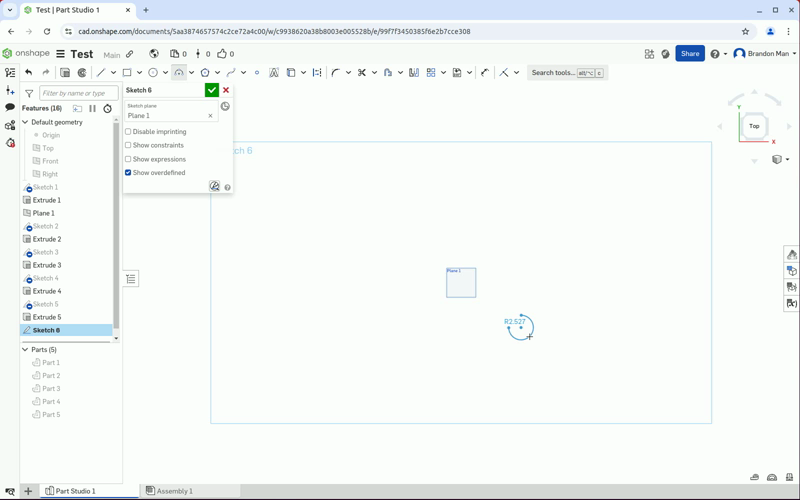
key_up(shift)
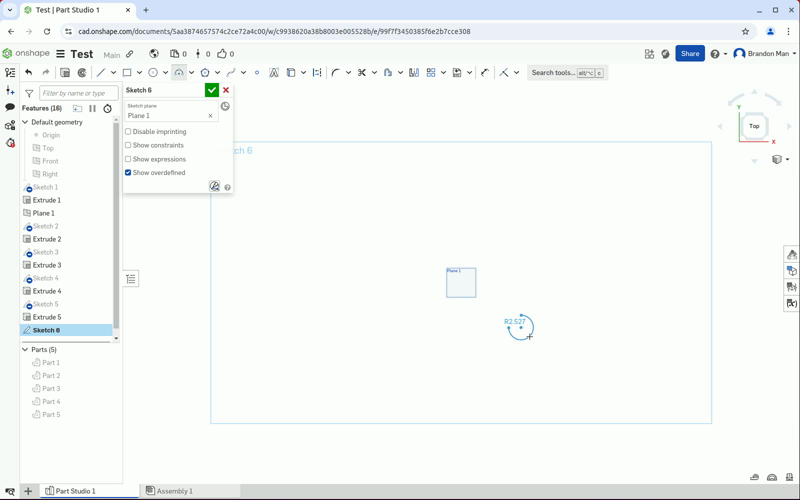
key(esc)
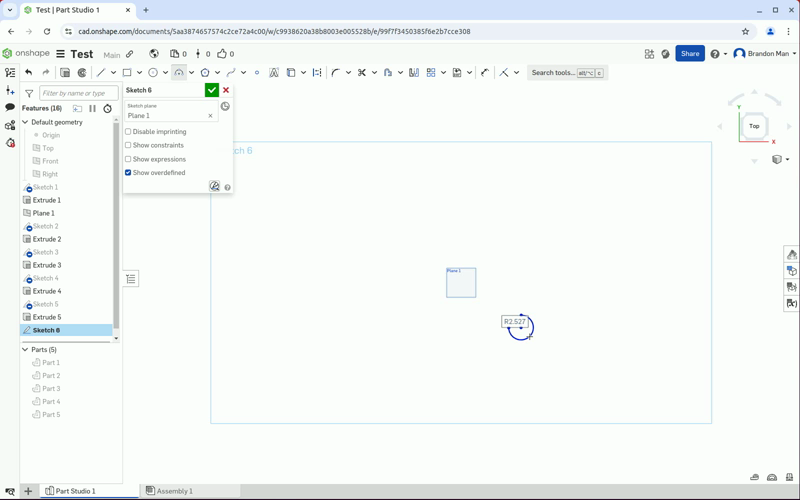
key(l)
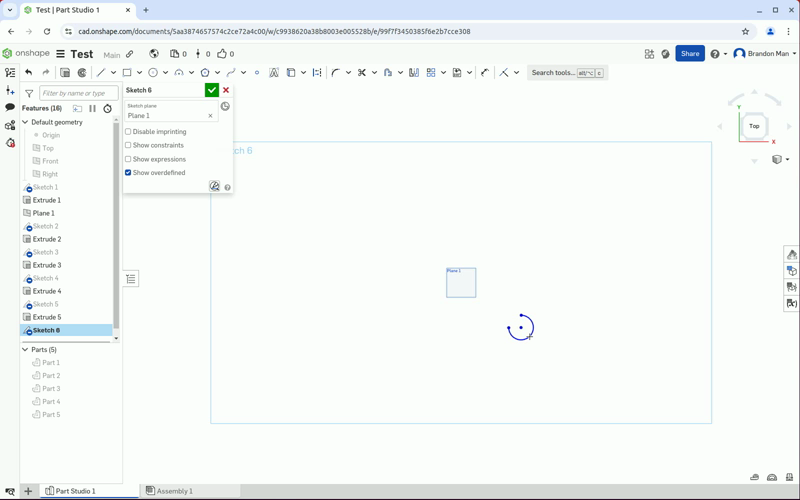
mouse_move(521, 315)
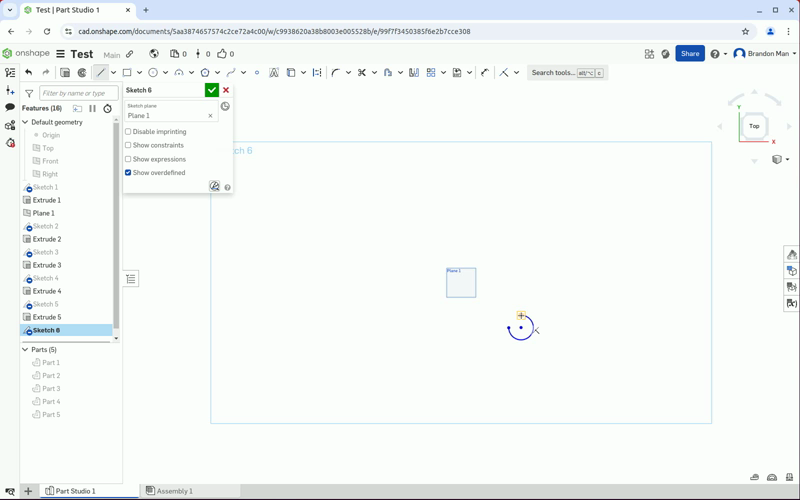
click(521, 315)
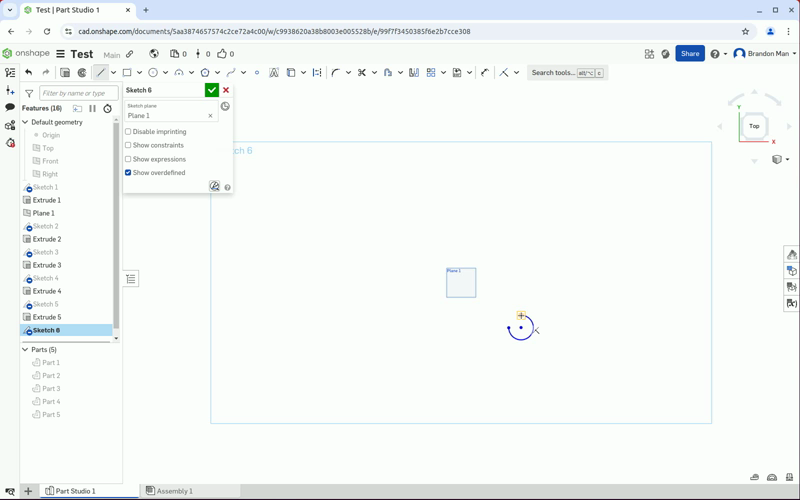
key_down(shift)
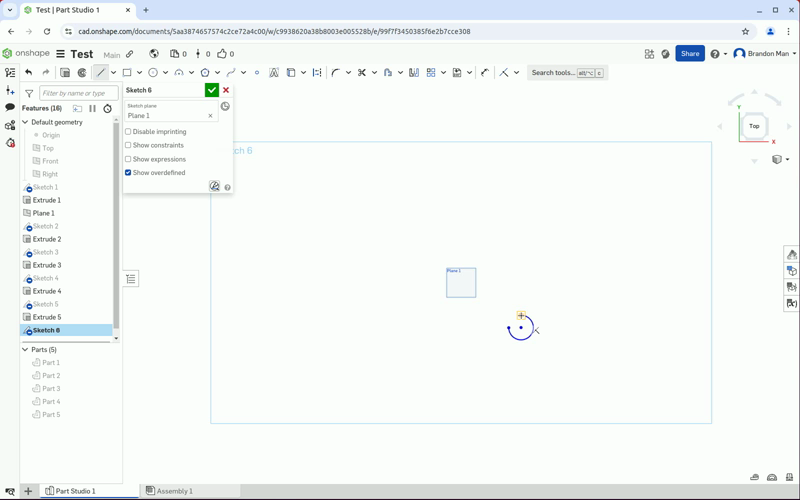
mouse_move(551, 315)
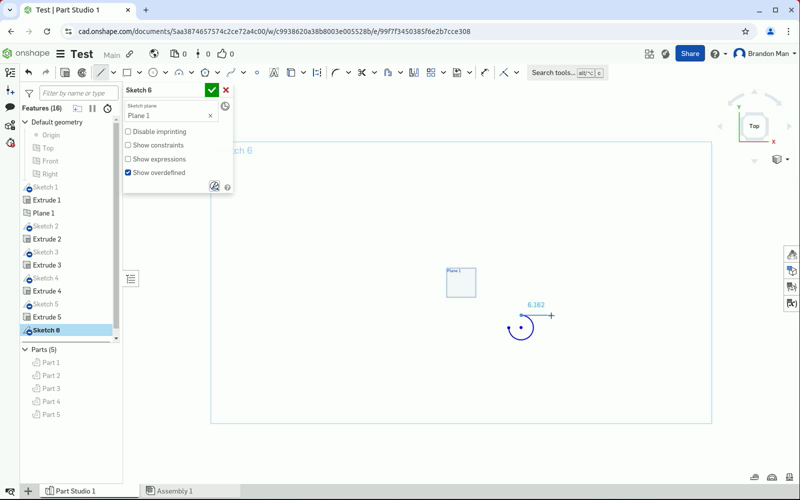
mouse_move(521, 327)
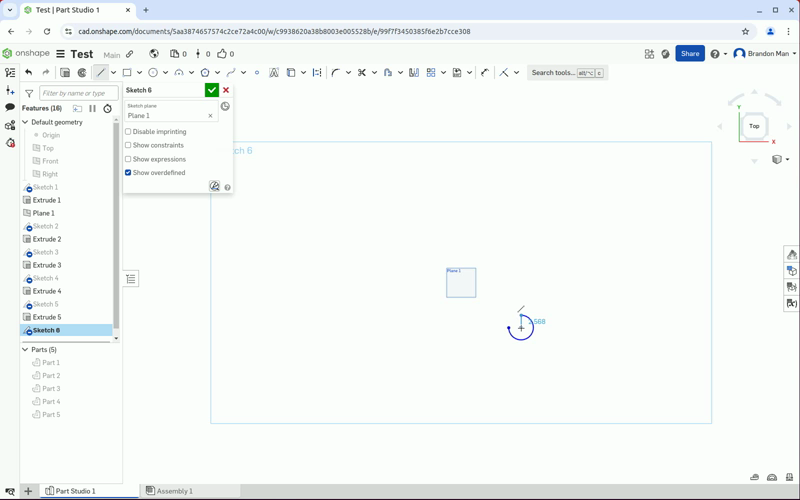
click(521, 327)
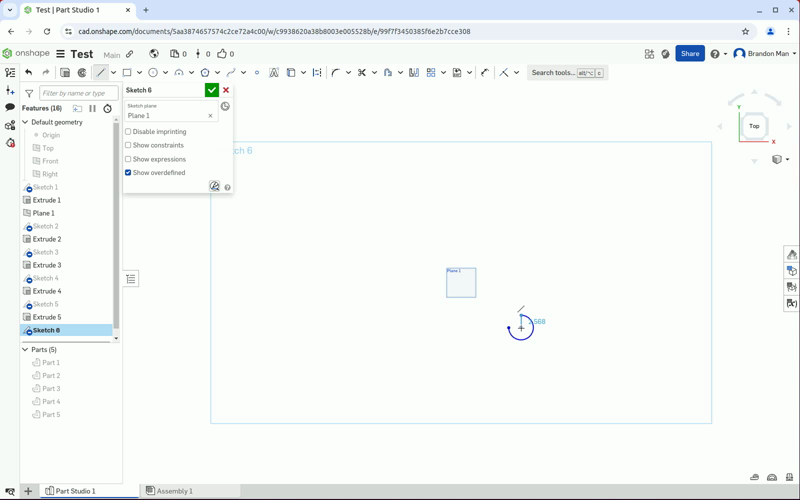
key_up(shift)
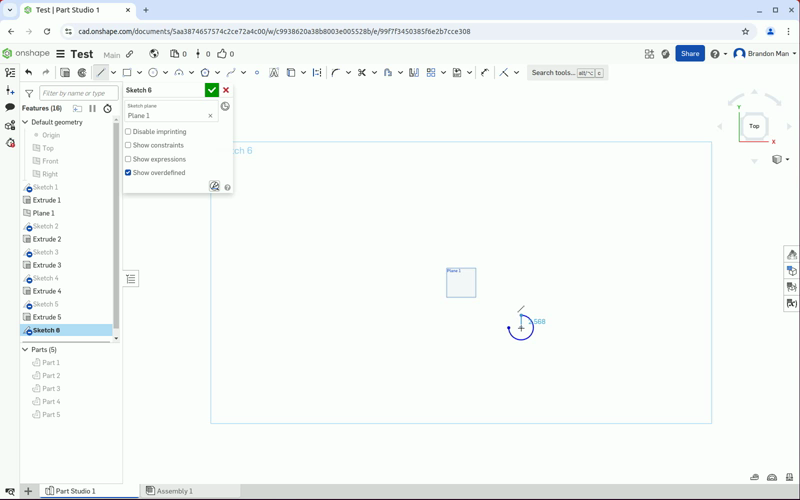
mouse_move(551, 327)
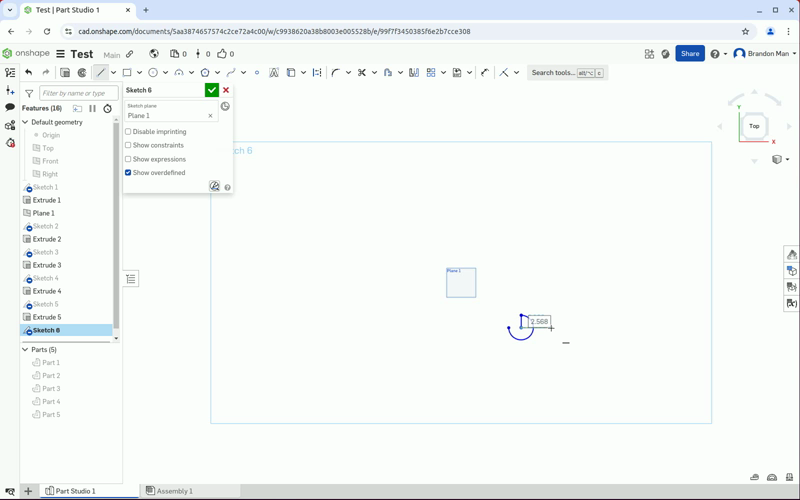
key_down(shift)
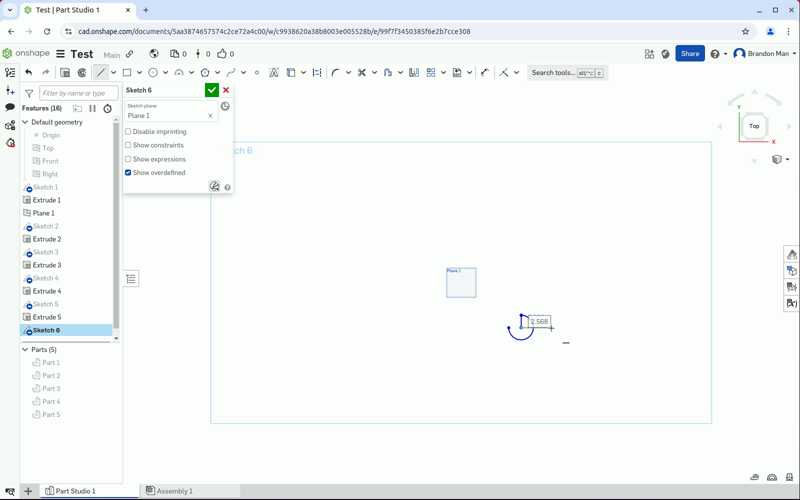
mouse_move(508, 327)
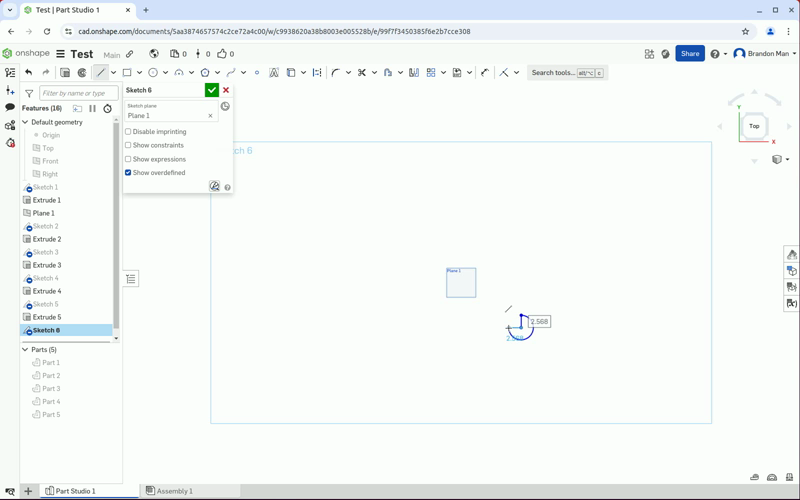
key_up(shift)
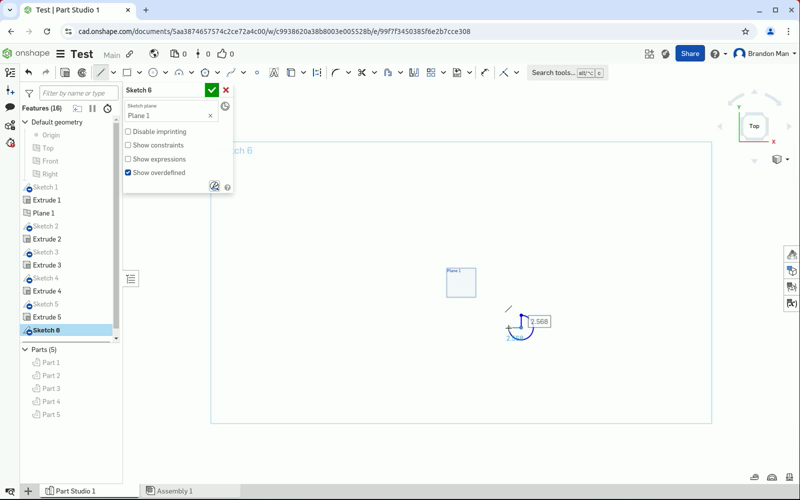
click(508, 327)
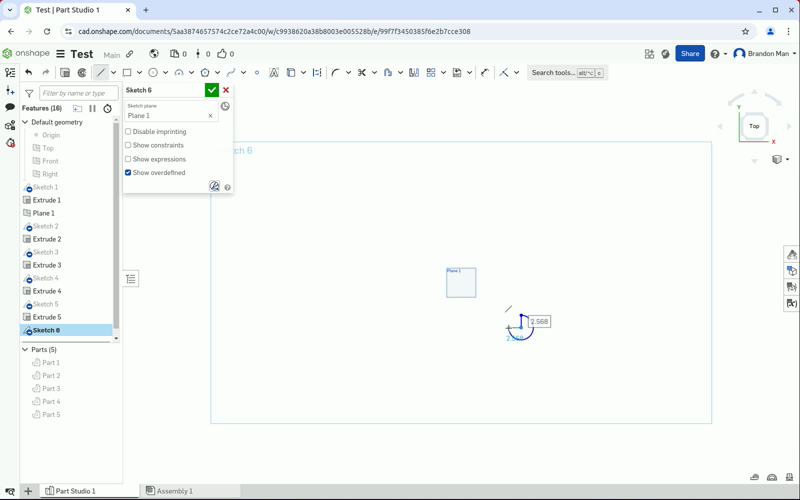
key(esc)
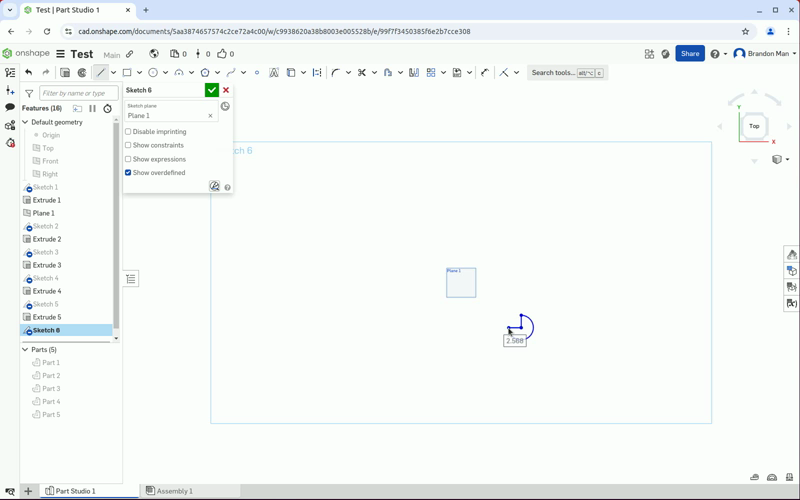
mouse_move(524, 329)
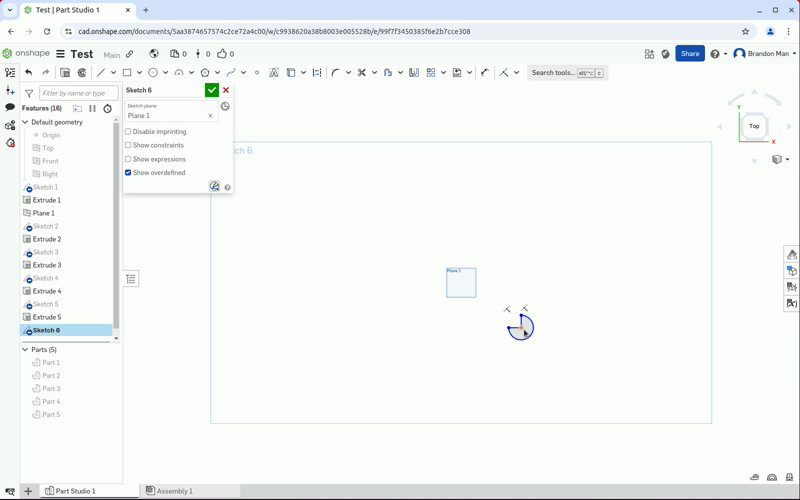
scroll(6)
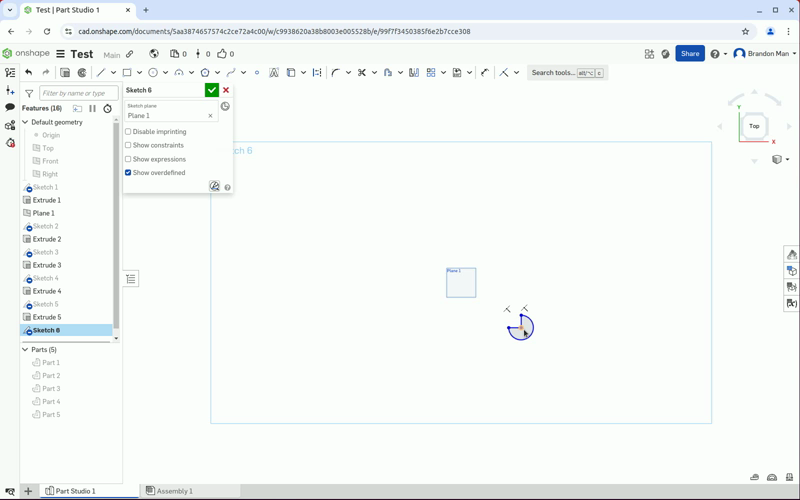
scroll(6)
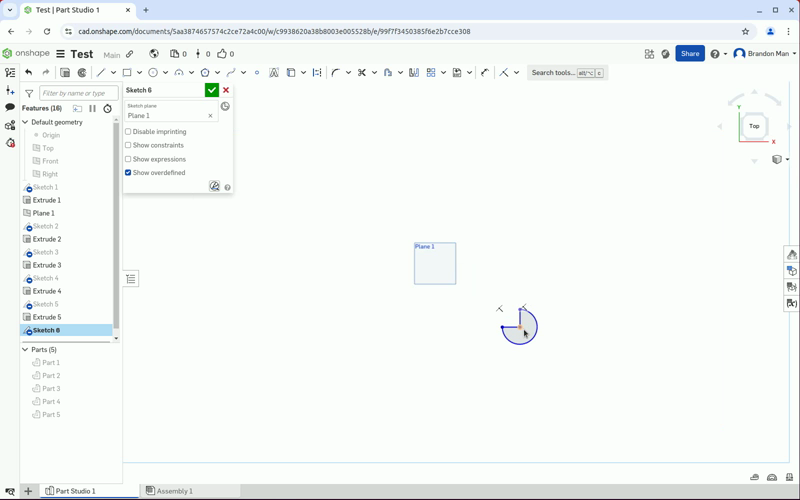
scroll(6)
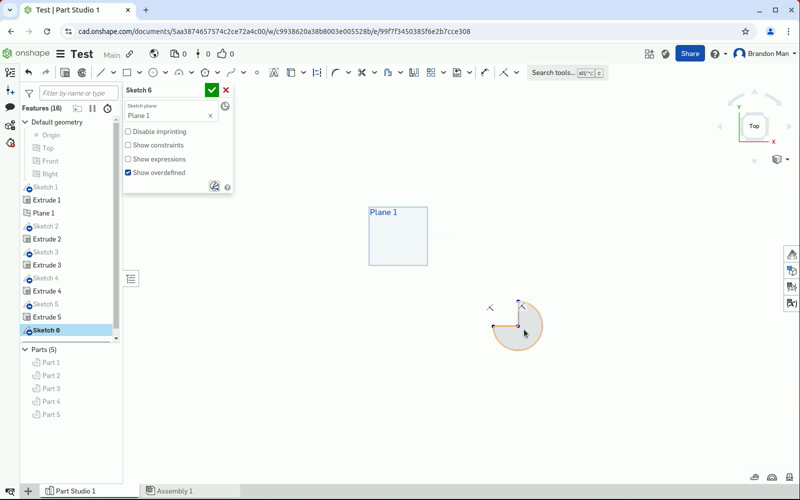
scroll(6)
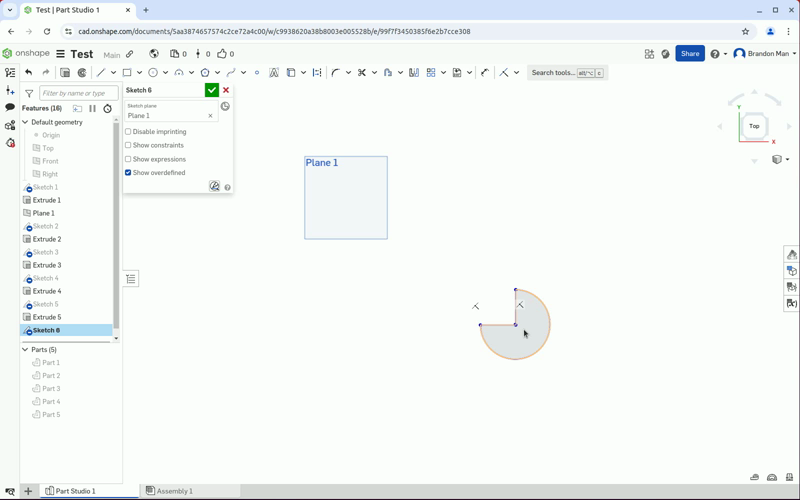
scroll(6)
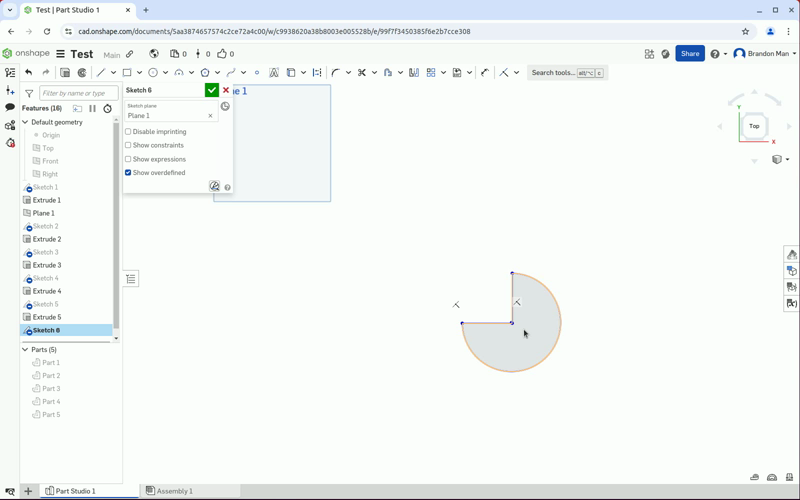
scroll(6)
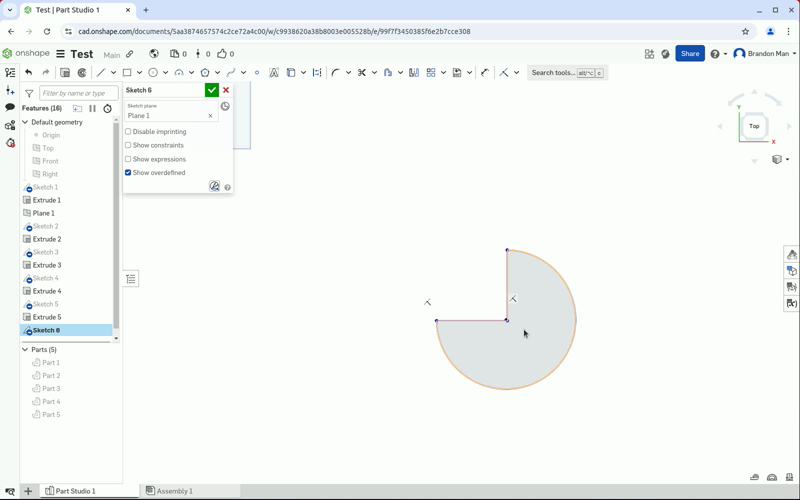
scroll(6)
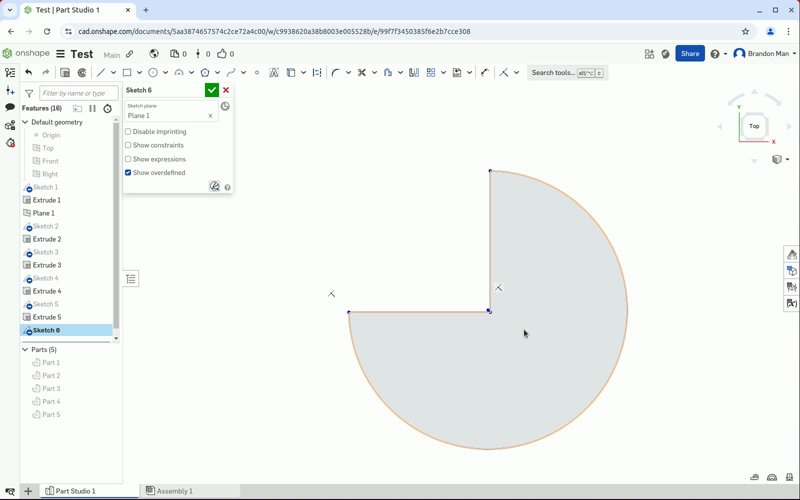
click(524, 329)
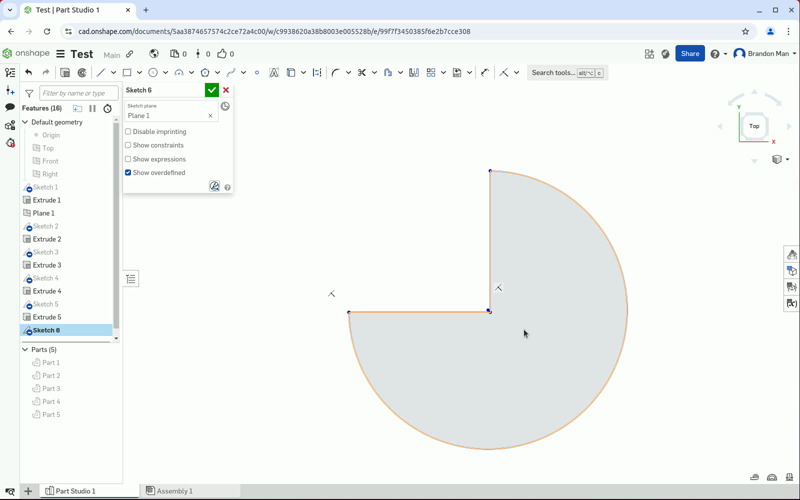
scroll(-6)
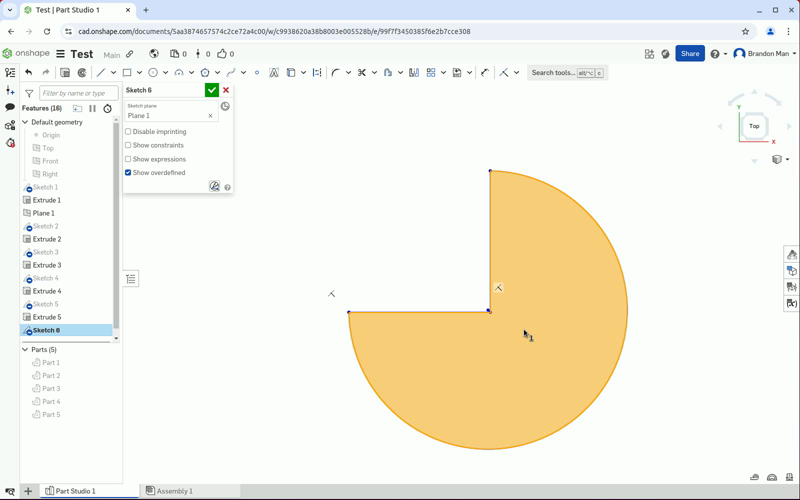
scroll(-6)
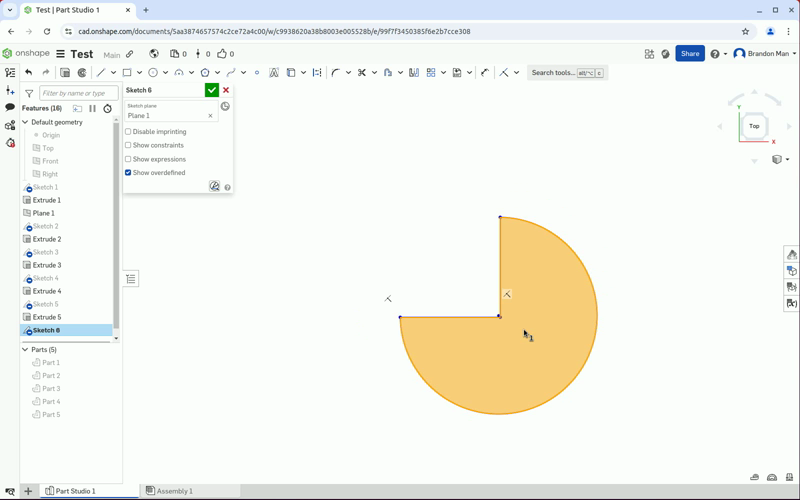
scroll(-6)
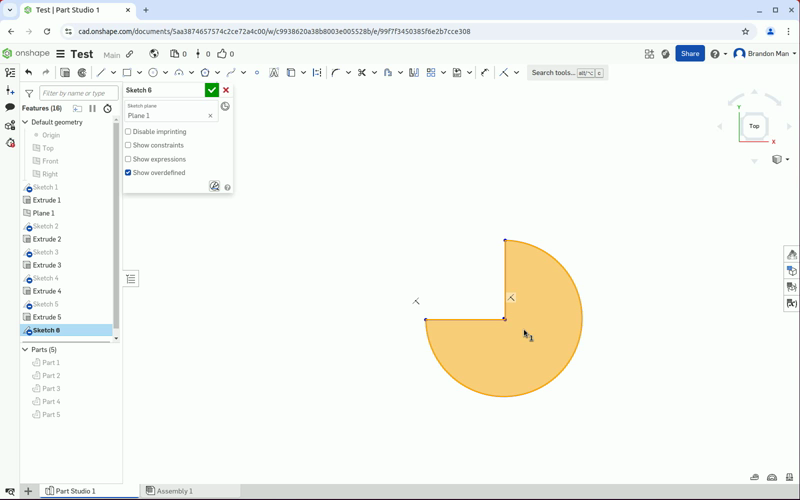
scroll(-6)
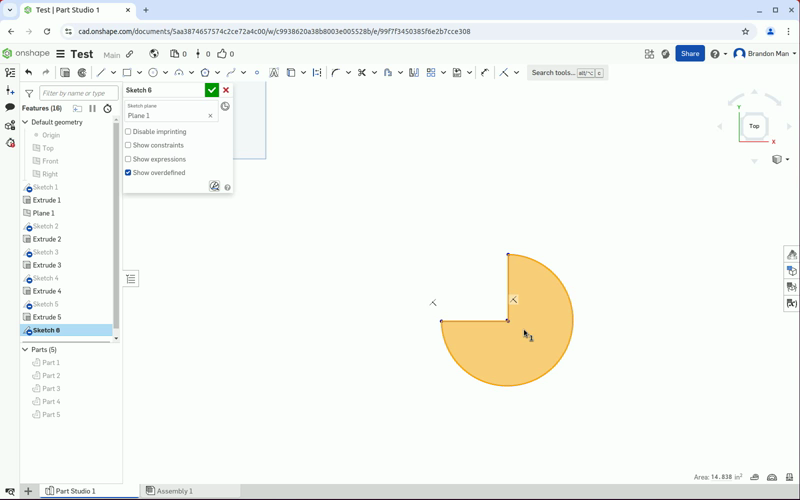
scroll(-6)
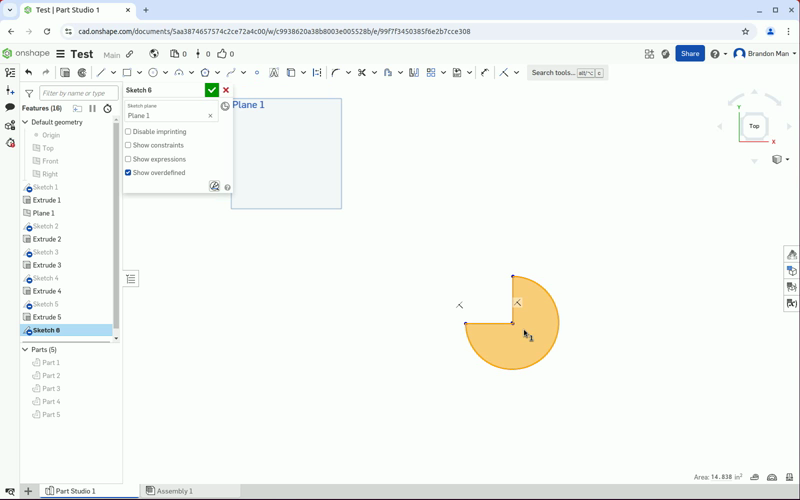
scroll(-6)
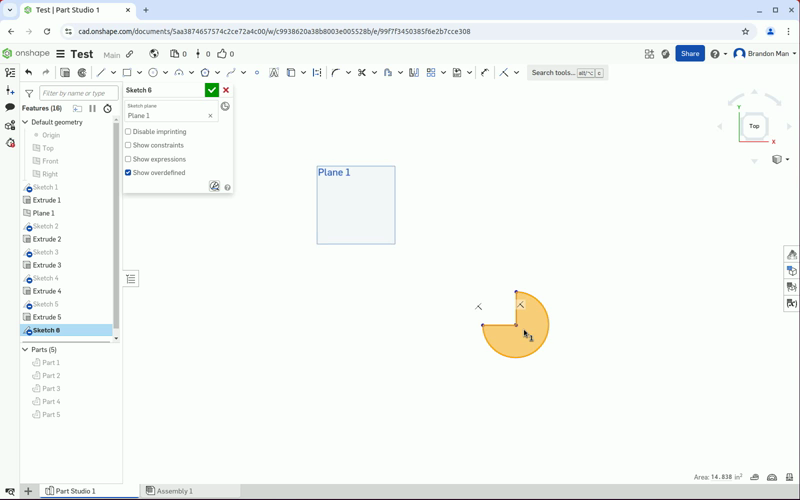
scroll(-6)
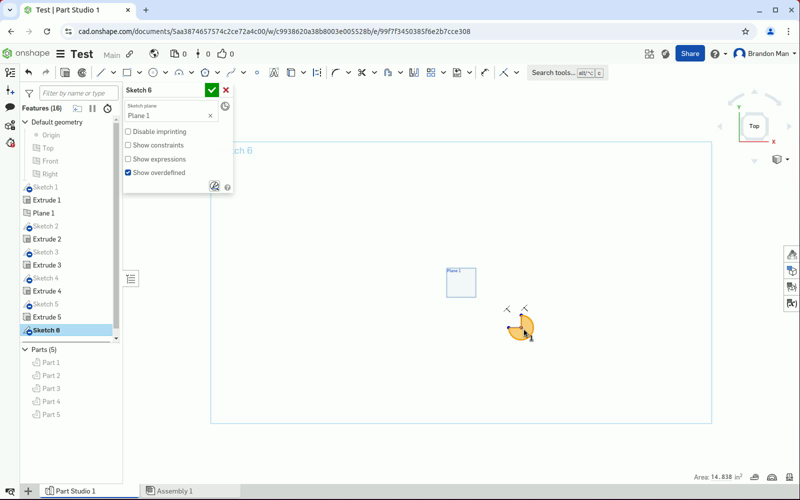
mouse_move(73, 352)
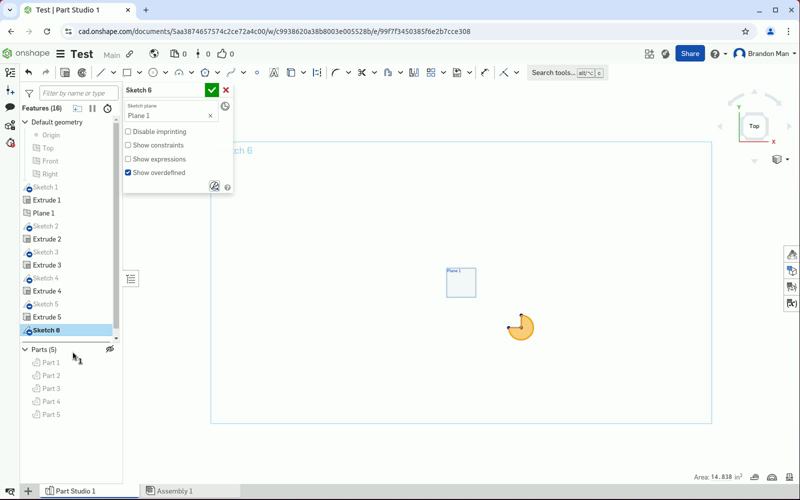
key(shift+y)
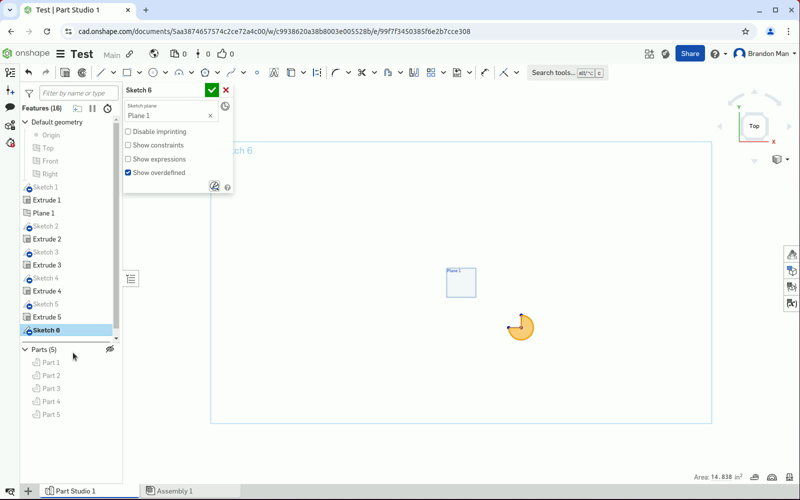
key(shift+e)
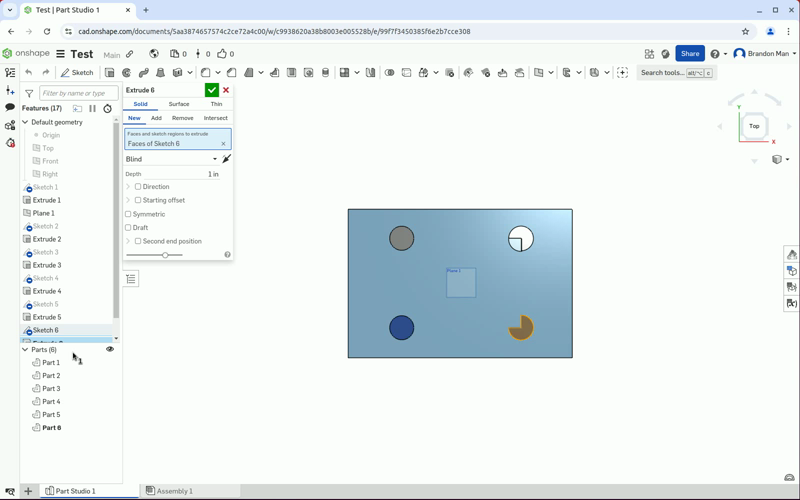
mouse_move(143, 106)
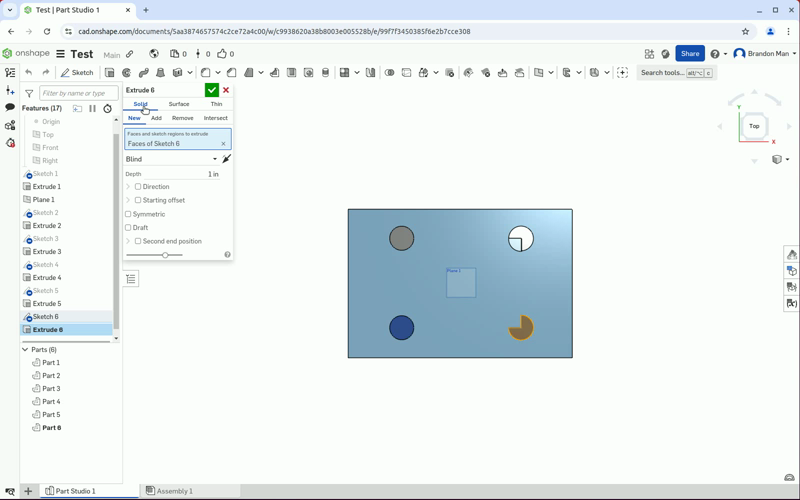
click(143, 106)
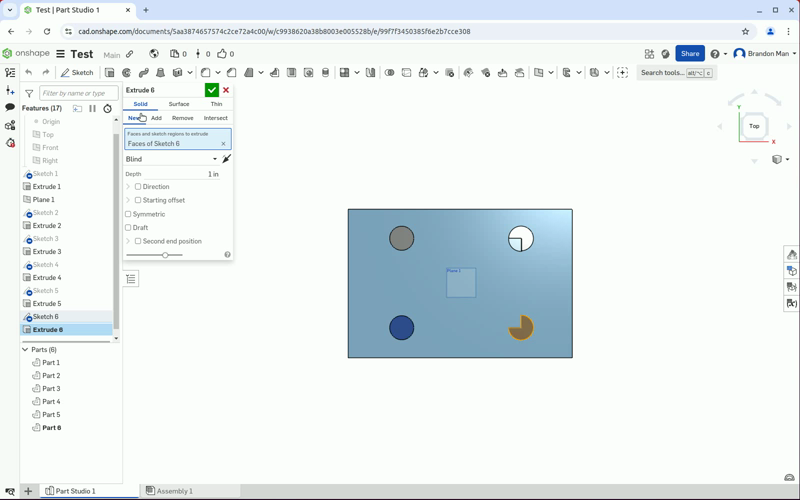
mouse_move(137, 120)
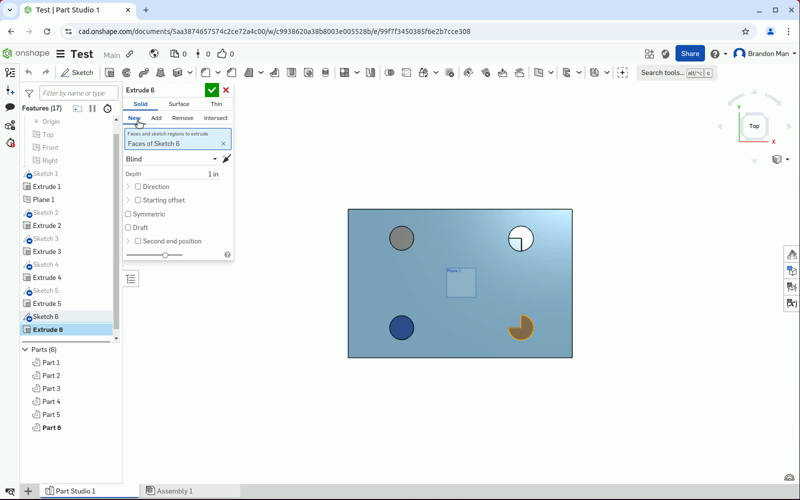
click(137, 120)
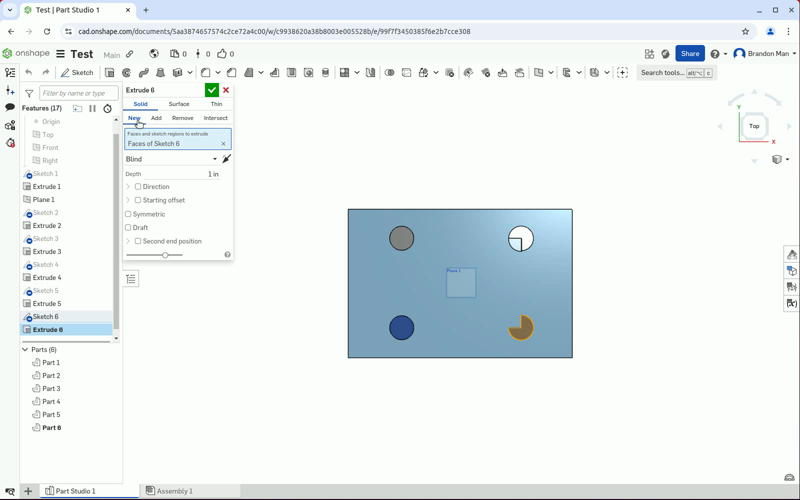
key(tab, 4)
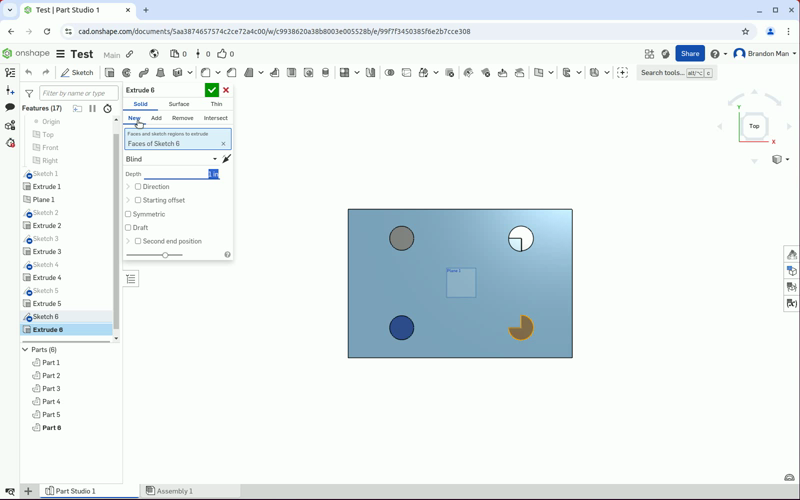
text(15.405)
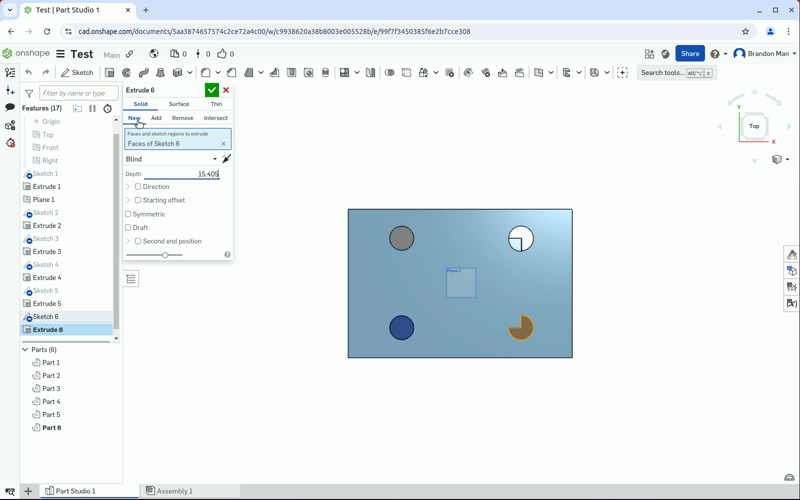
key(enter)
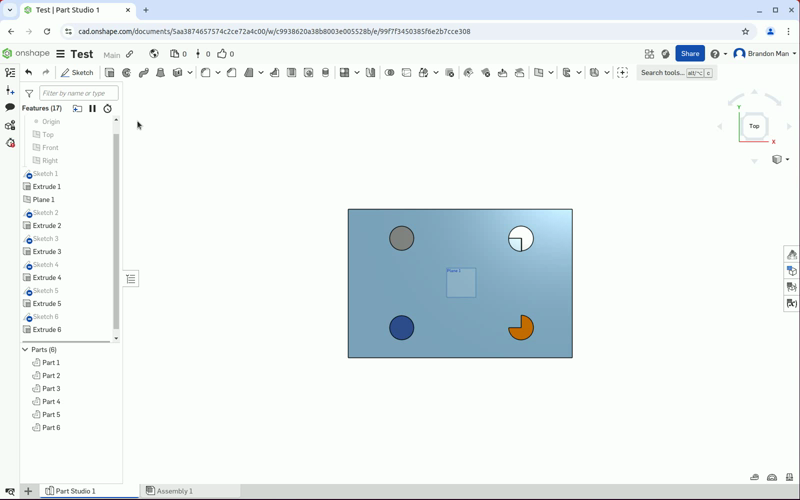
key(shift+h)
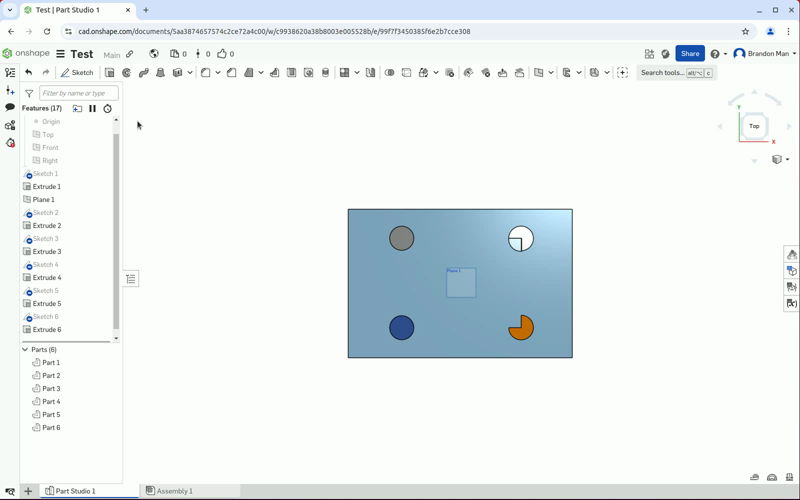
key(shift+h)
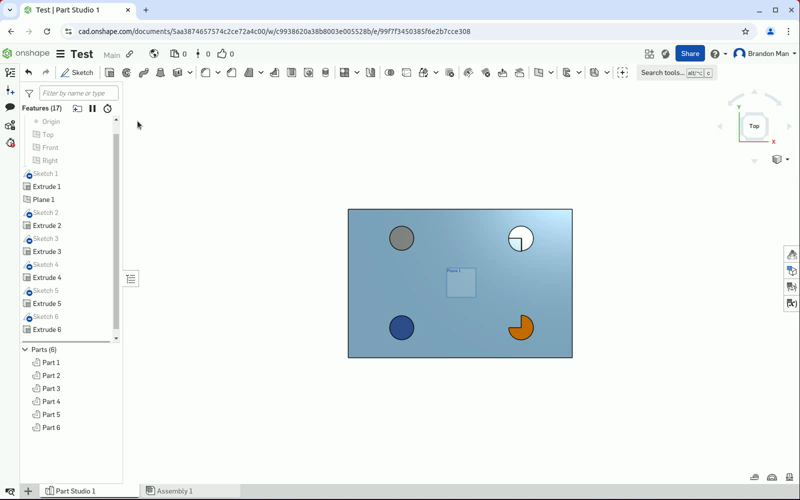
mouse_move(69, 176)
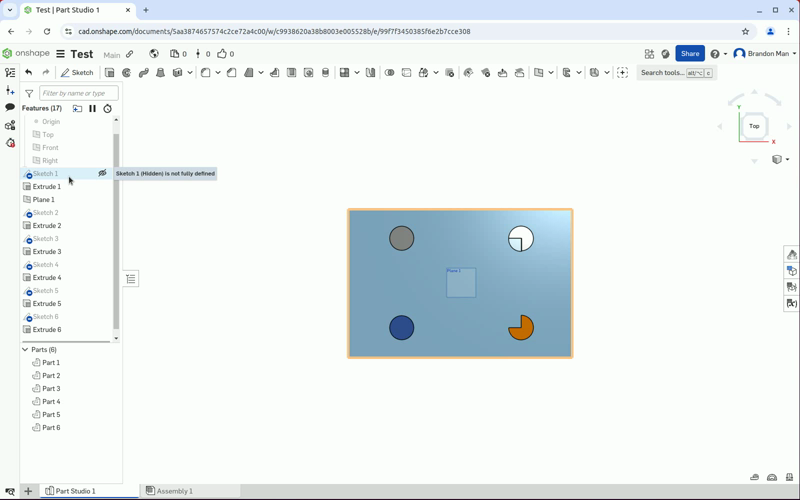
click(69, 176)
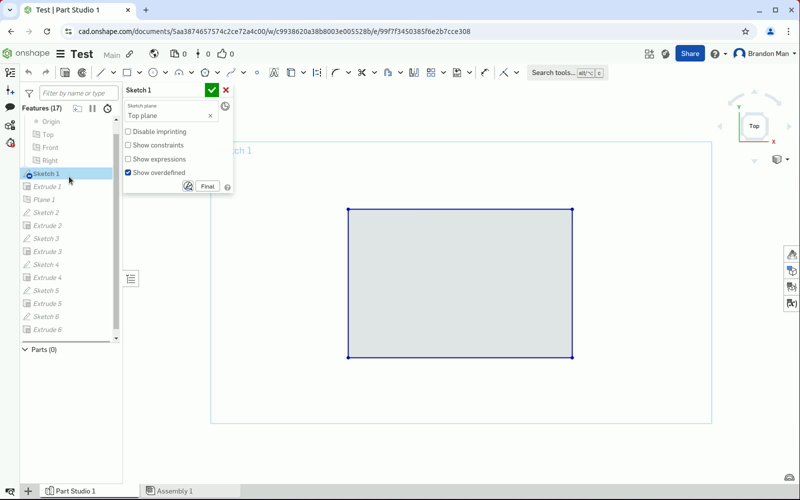
mouse_move(229, 92)
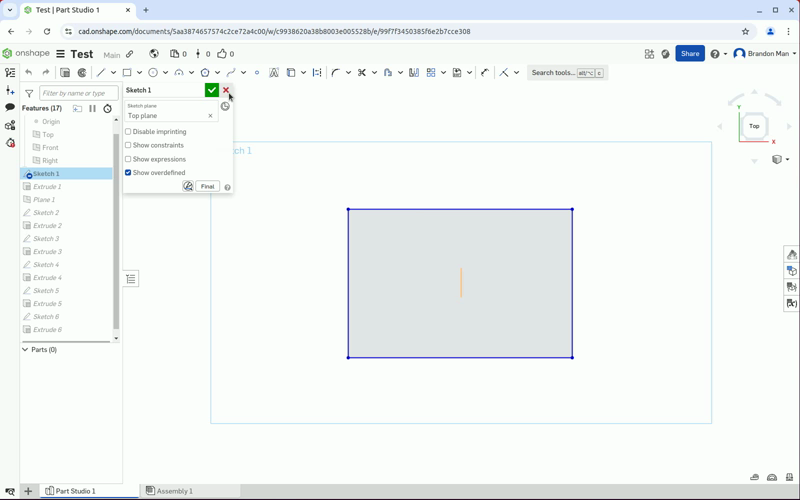
click(229, 92)
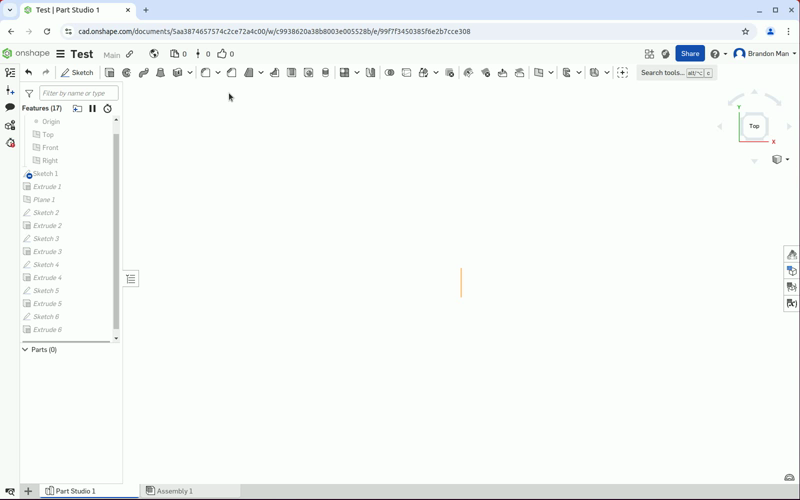
key(shift+s)
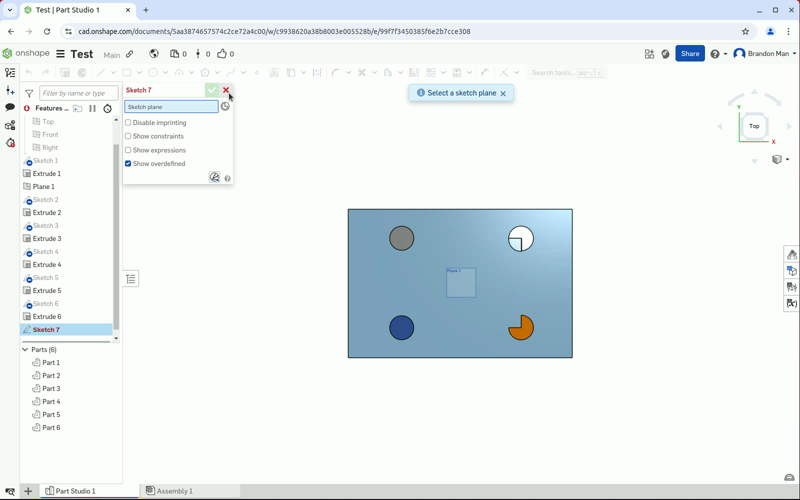
mouse_move(69, 189)
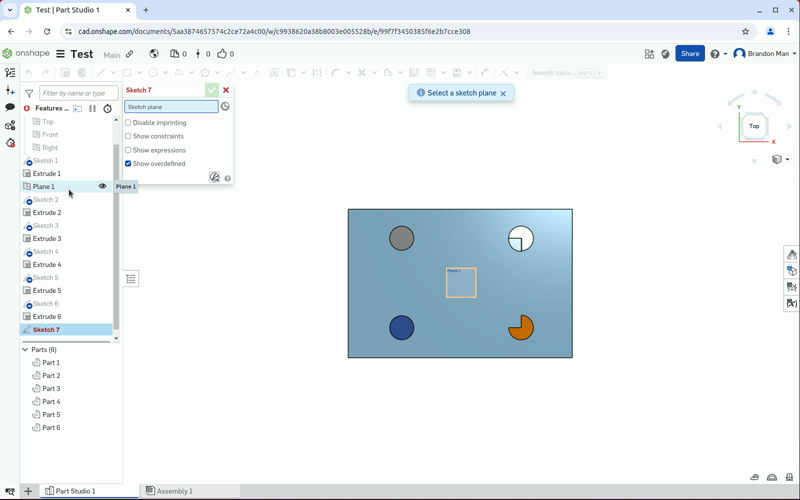
click(69, 189)
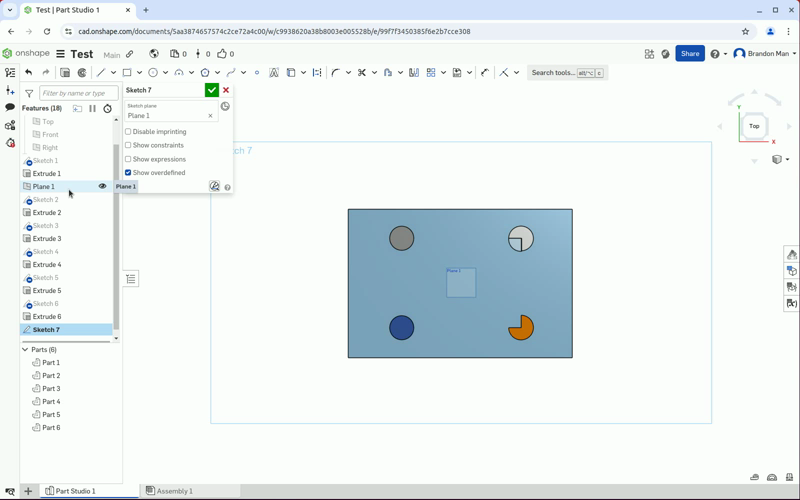
mouse_move(73, 352)
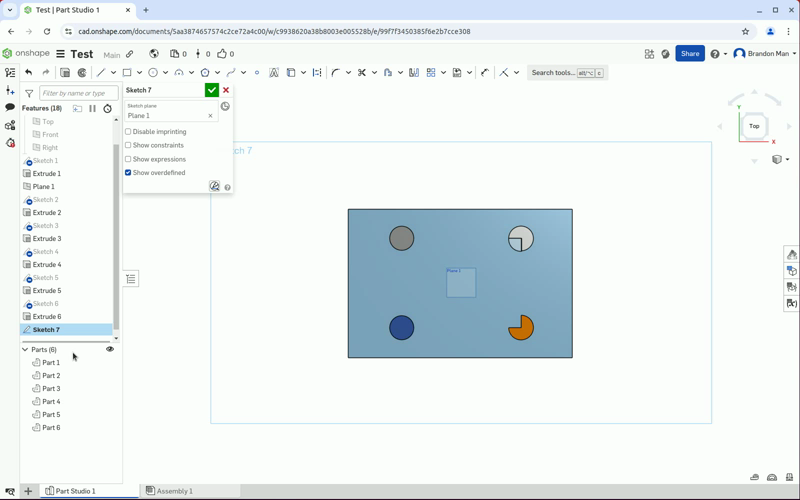
key(y)
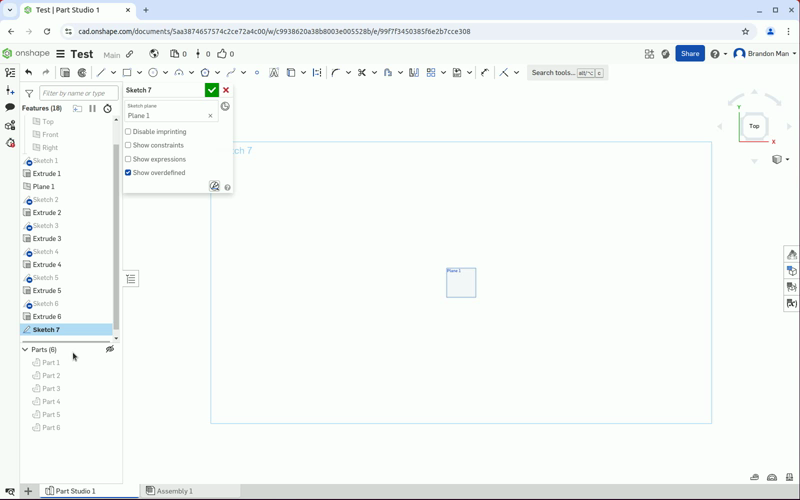
key(l)
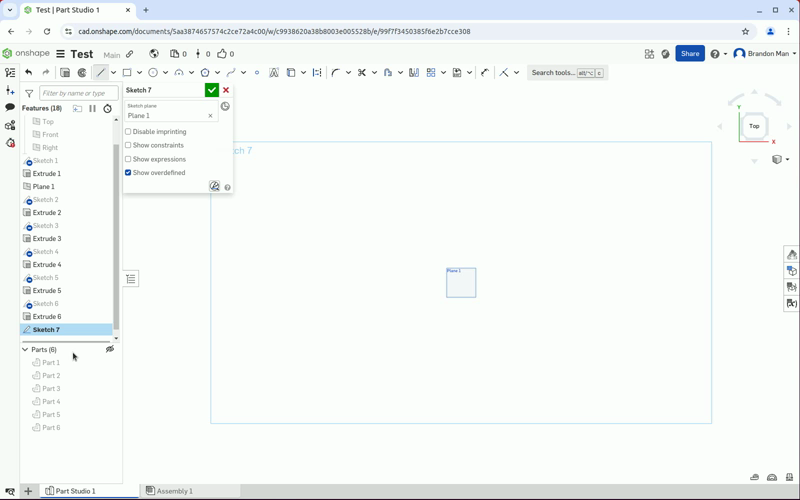
key_down(shift)
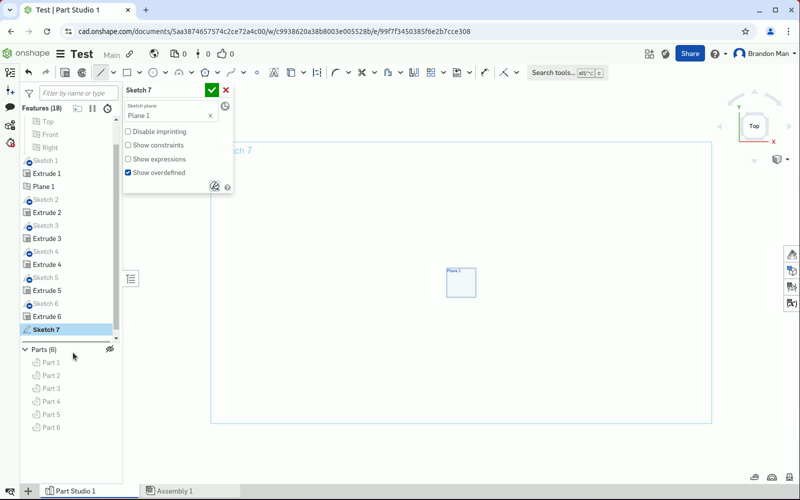
mouse_move(508, 327)
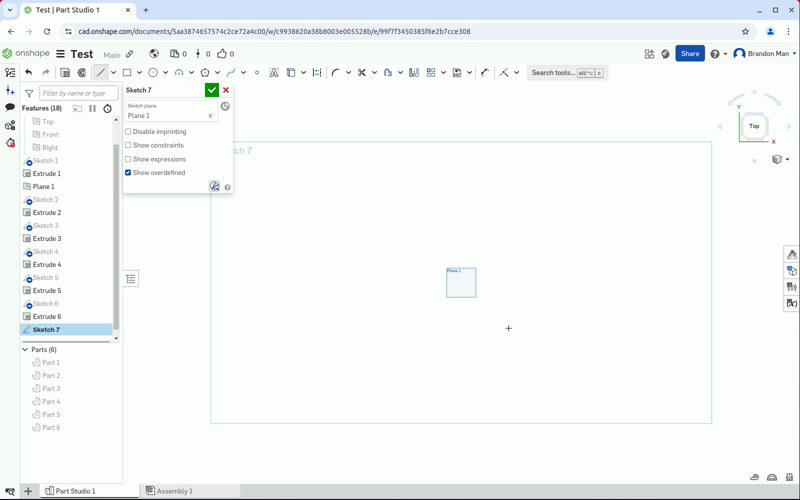
click(508, 327)
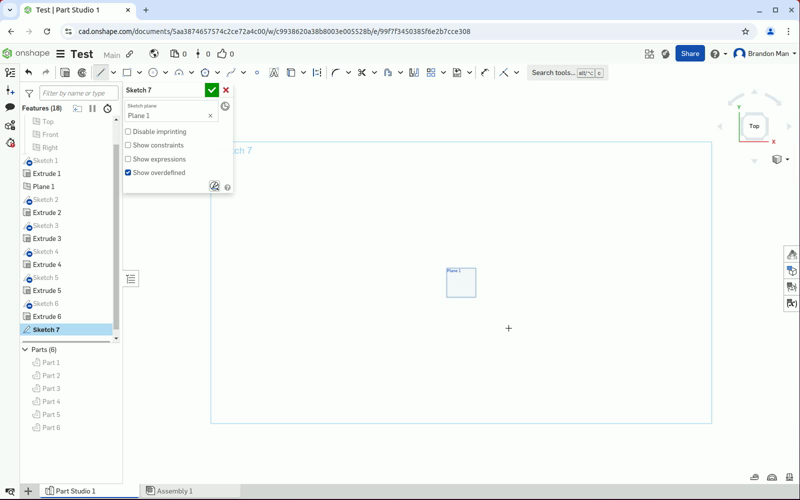
key_up(shift)
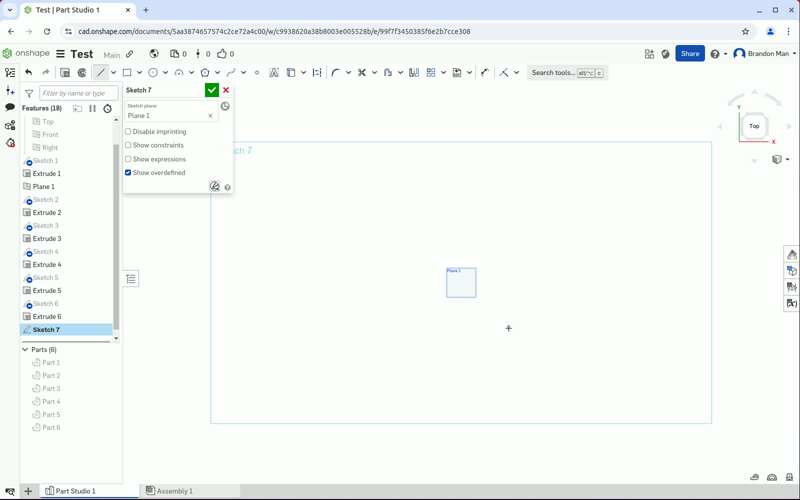
key_down(shift)
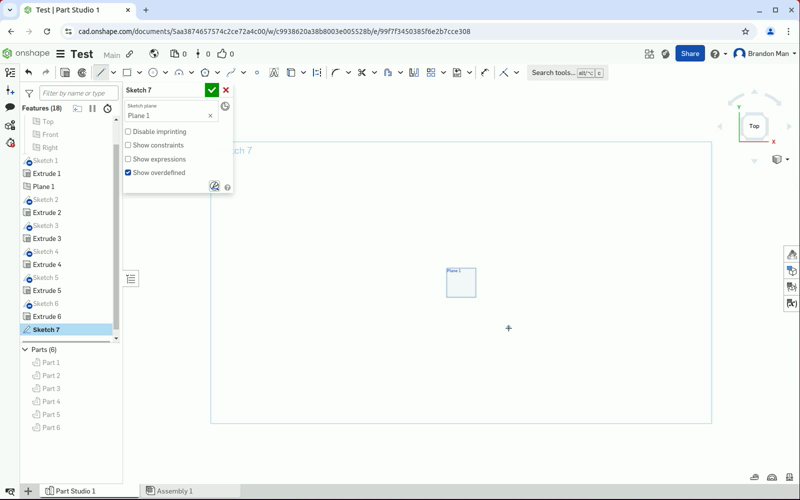
mouse_move(538, 327)
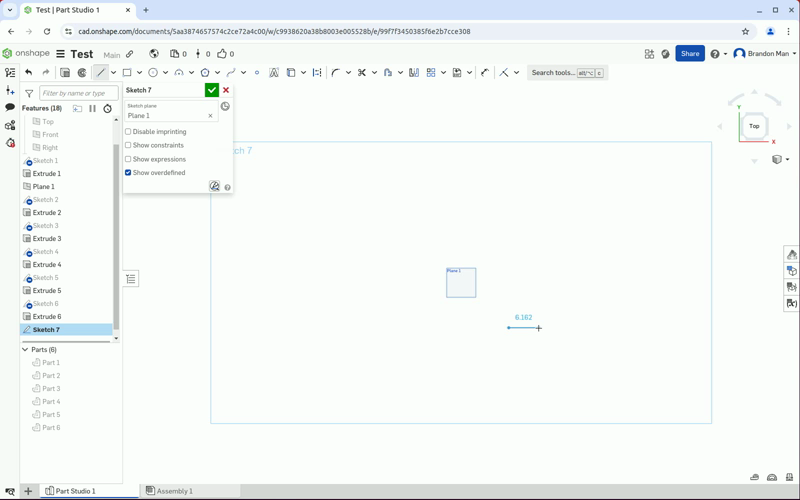
mouse_move(521, 327)
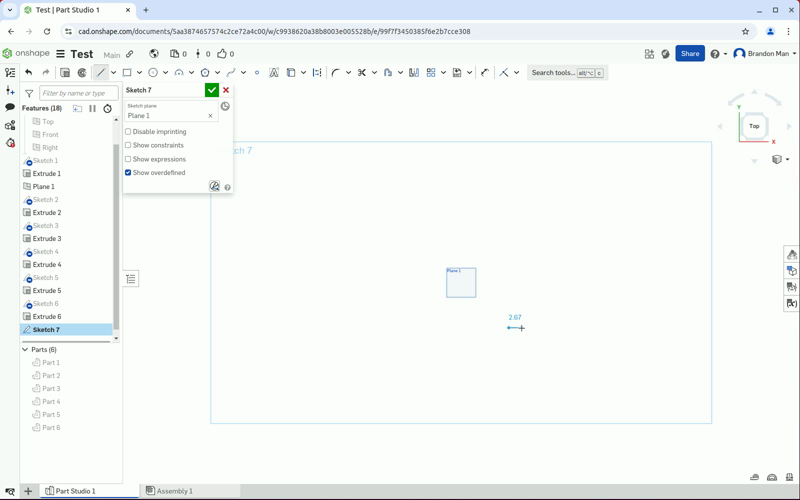
click(521, 327)
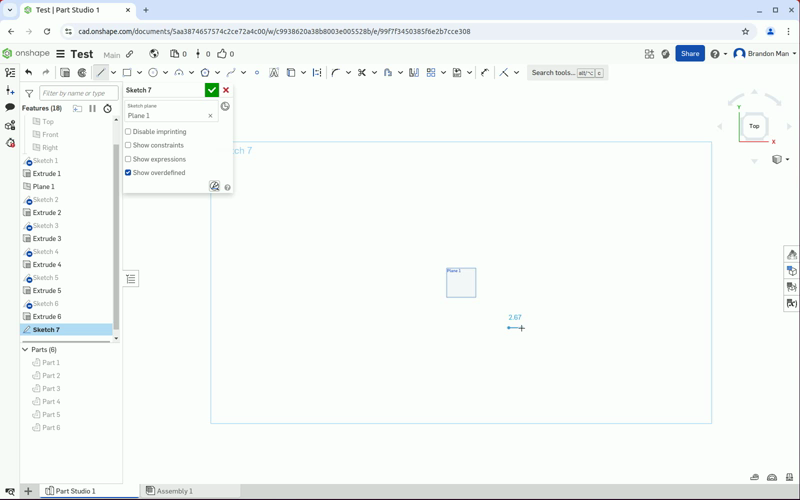
key_up(shift)
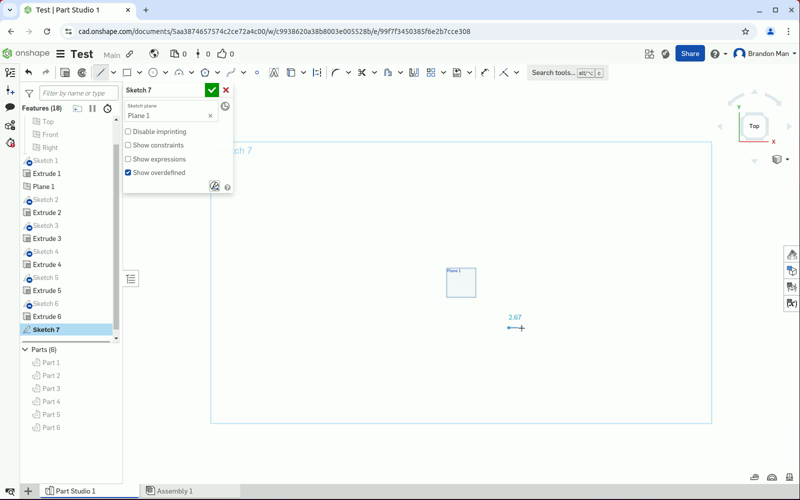
key_down(shift)
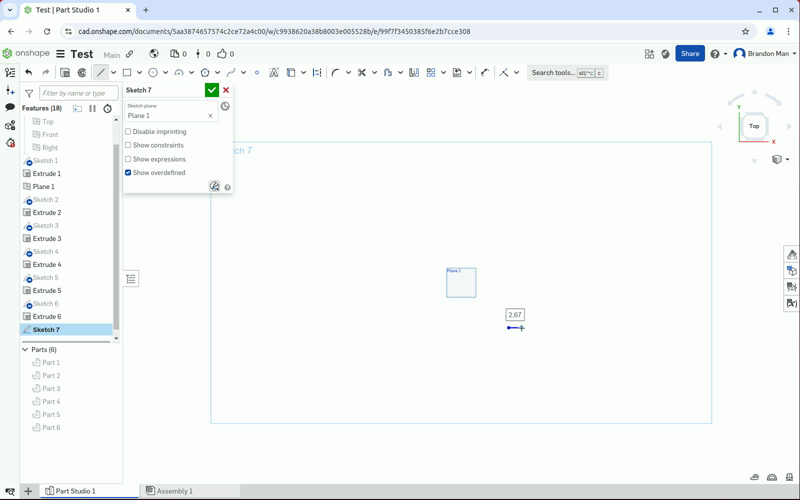
mouse_move(551, 327)
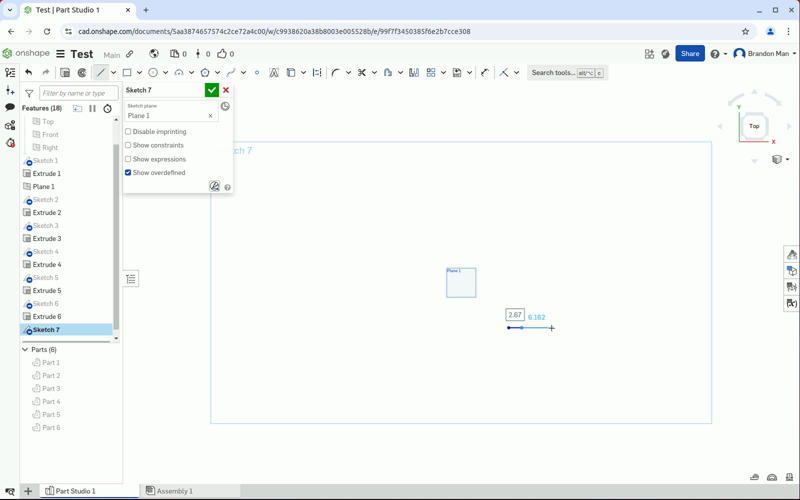
mouse_move(521, 314)
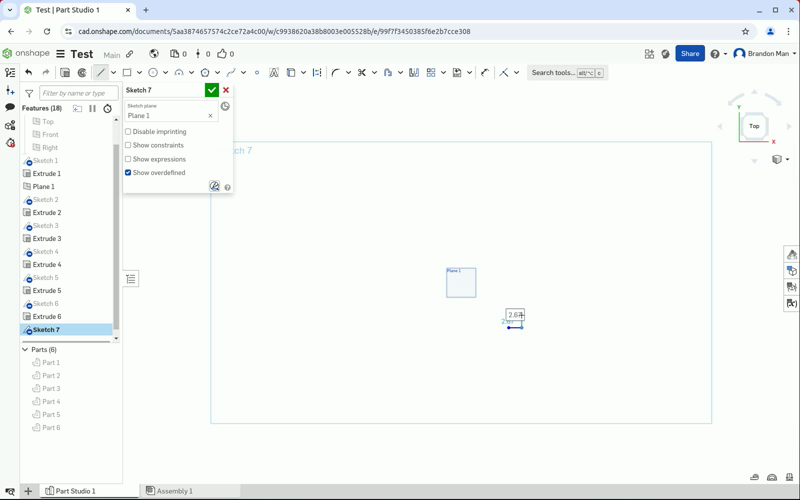
click(521, 314)
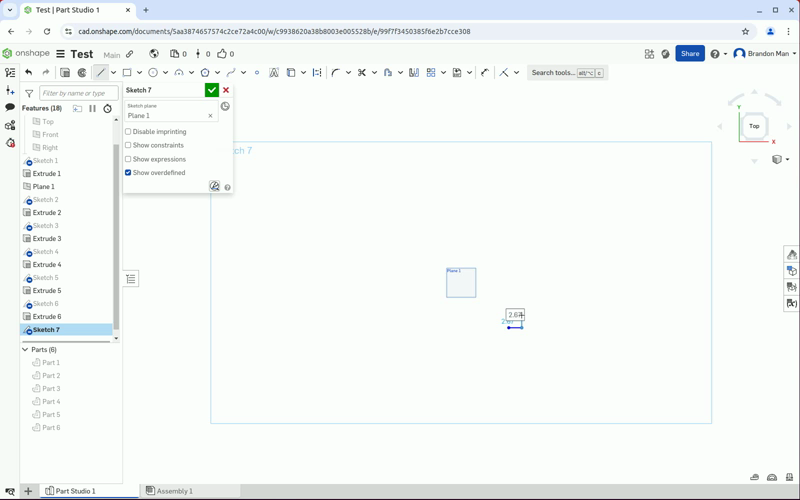
key_up(shift)
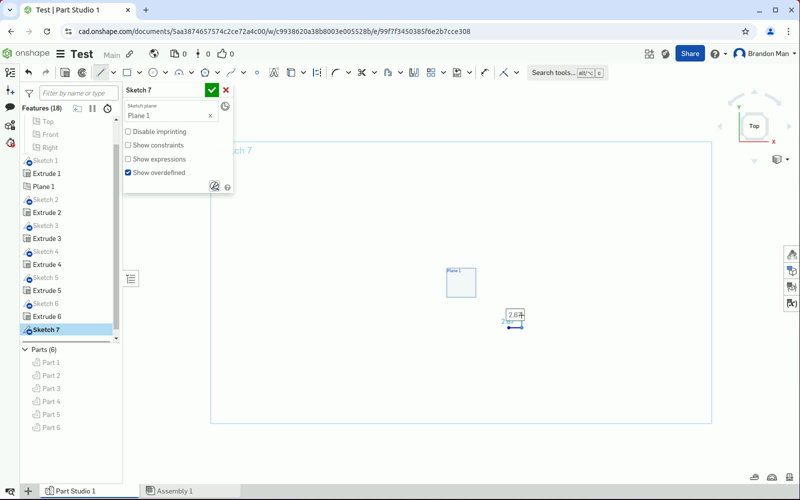
key(esc)
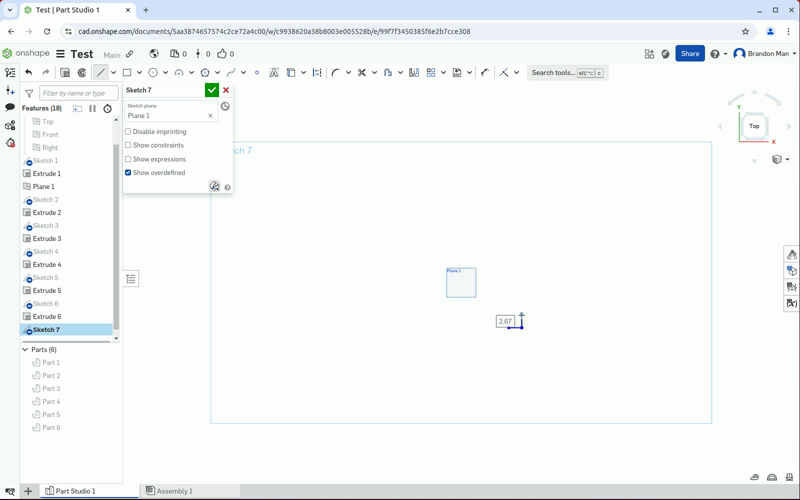
key(a)
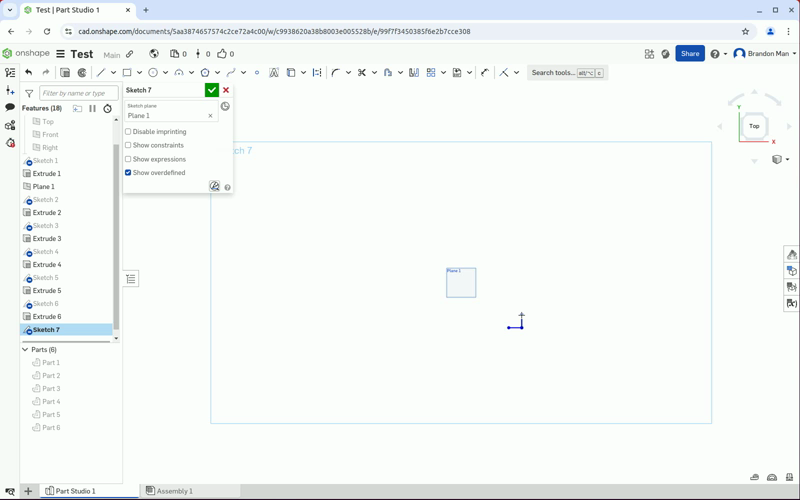
mouse_move(521, 314)
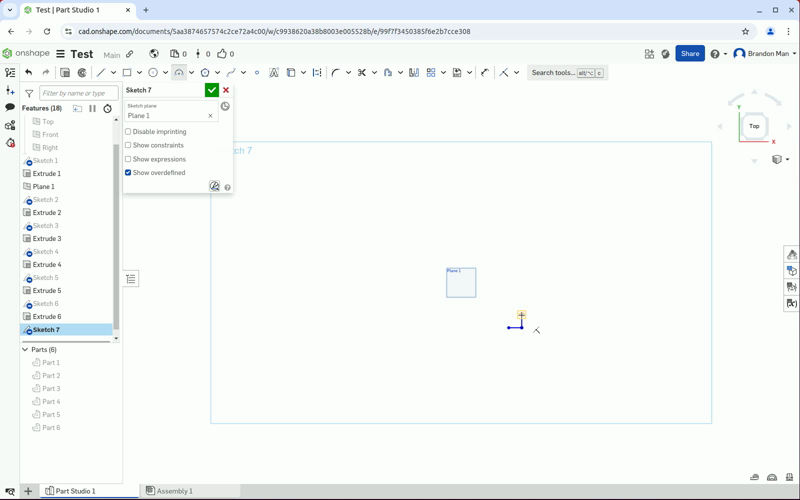
click(521, 314)
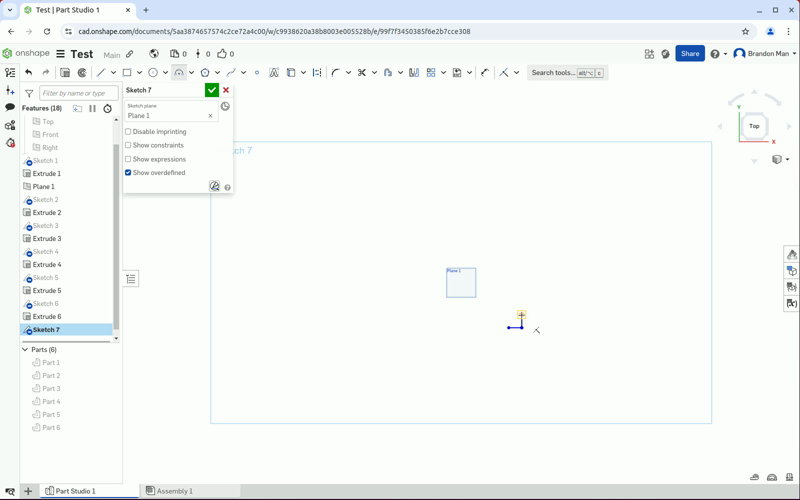
mouse_move(508, 327)
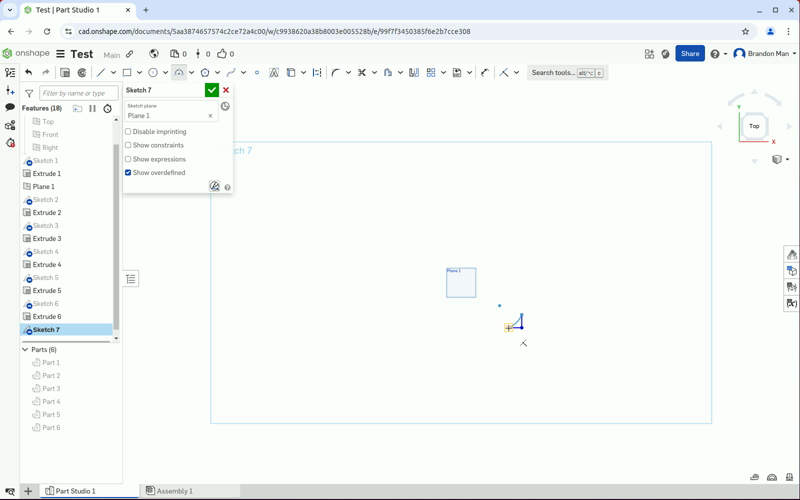
click(508, 327)
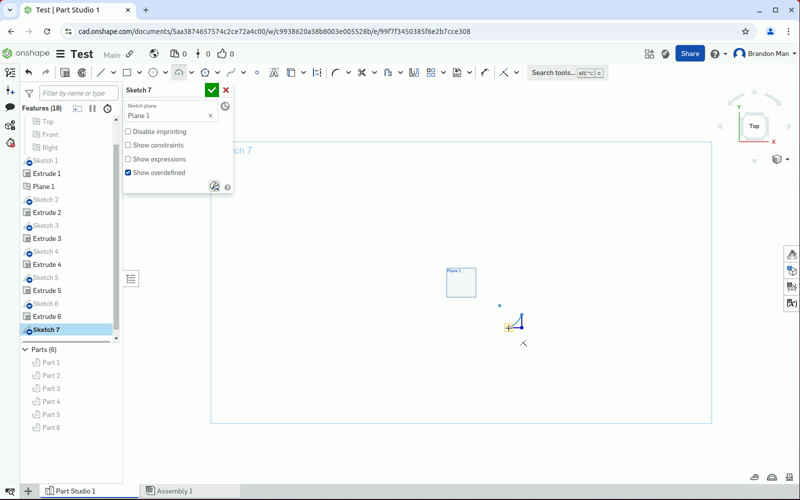
key_down(shift)
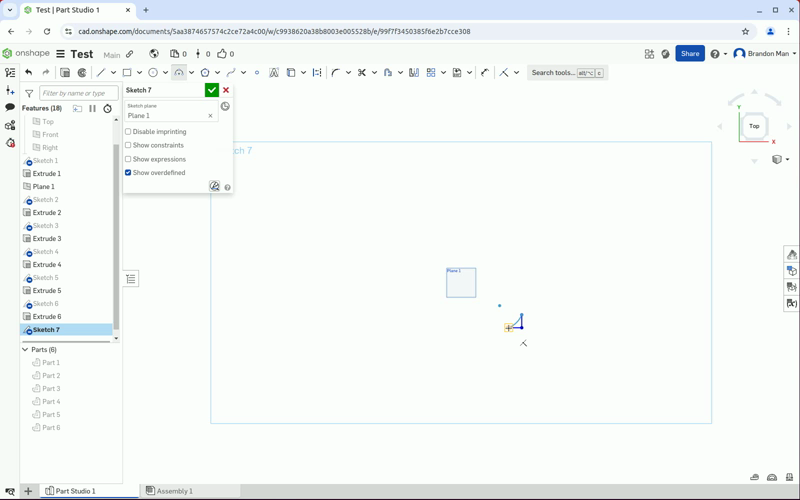
mouse_move(512, 318)
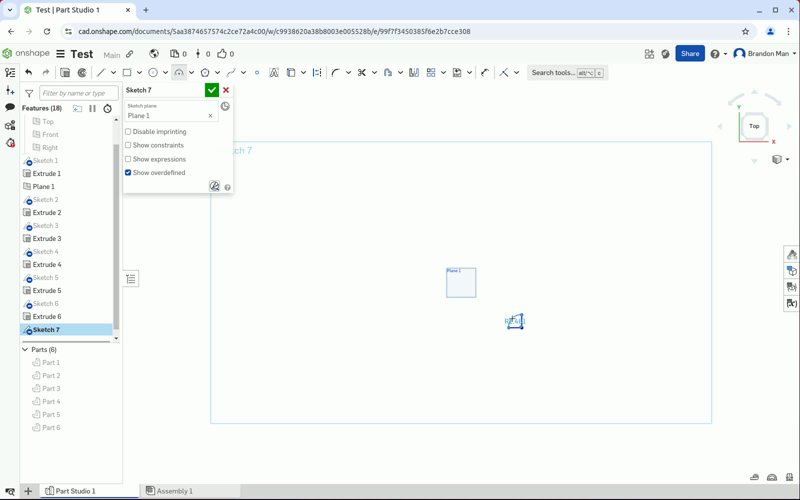
click(512, 318)
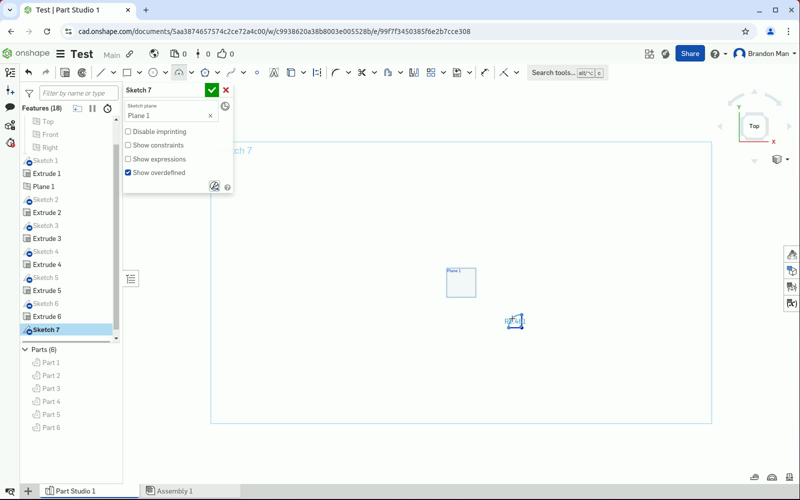
key_up(shift)
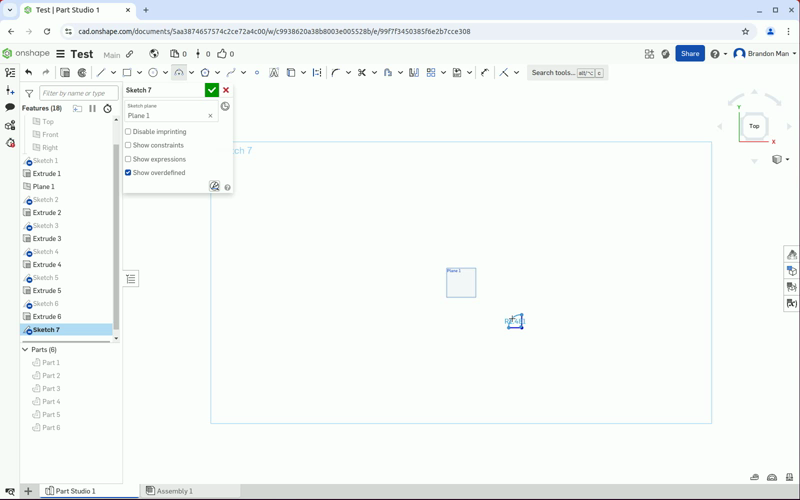
key(esc)
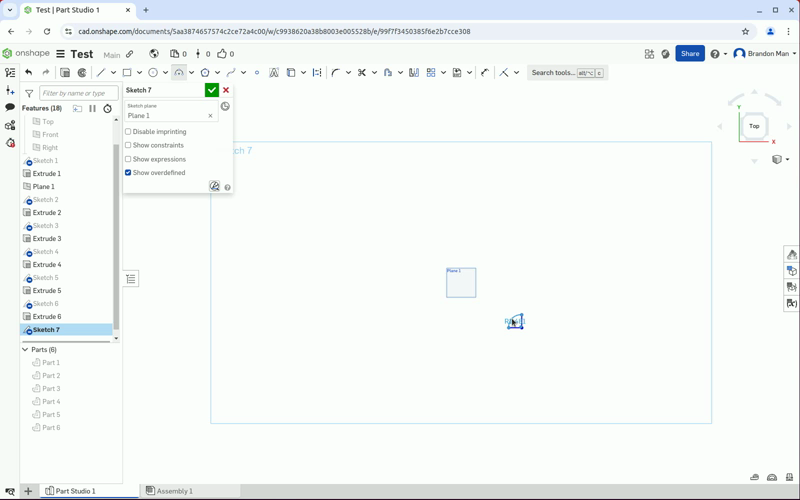
mouse_move(518, 315)
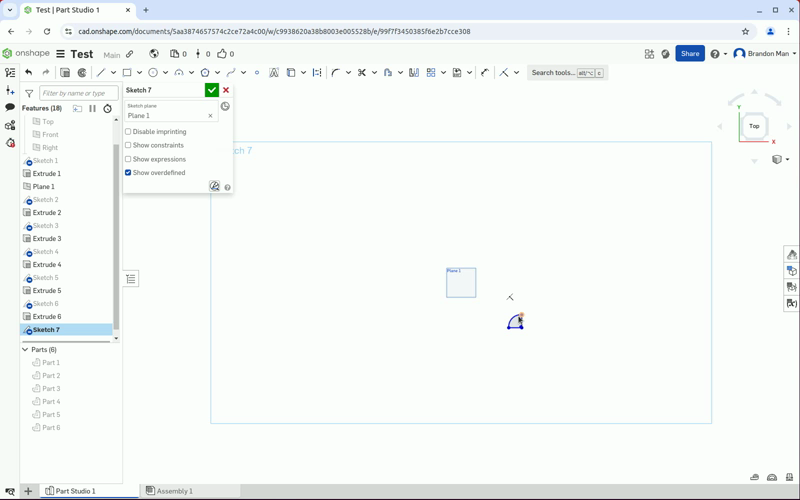
scroll(6)
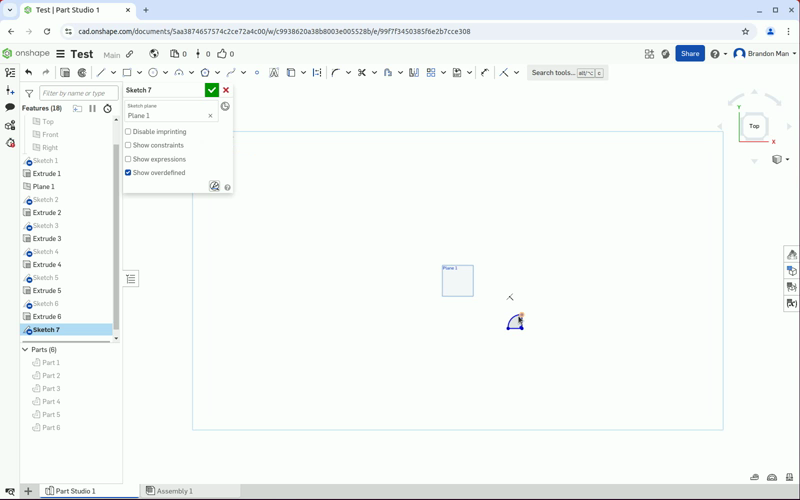
scroll(6)
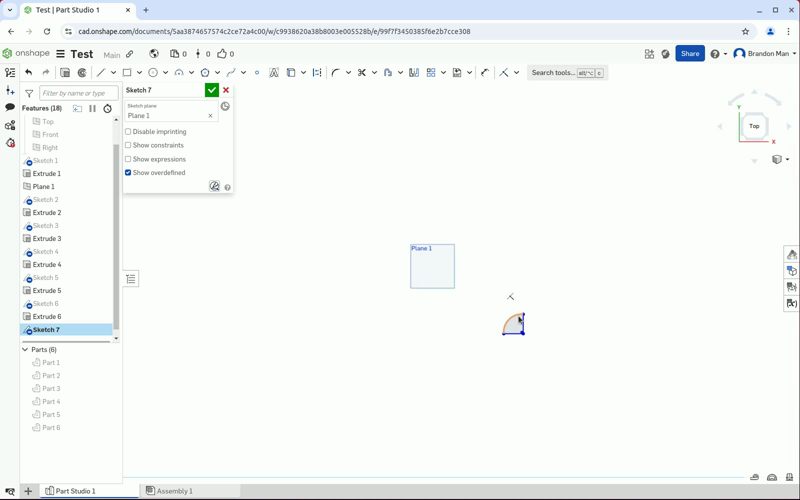
scroll(6)
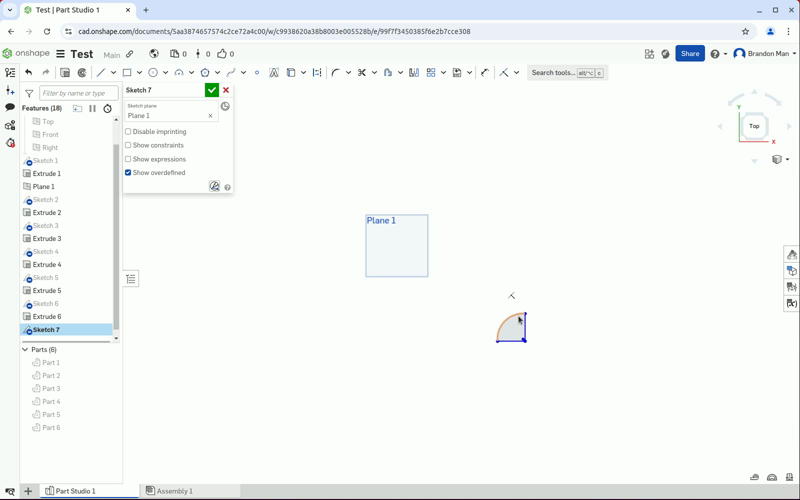
scroll(6)
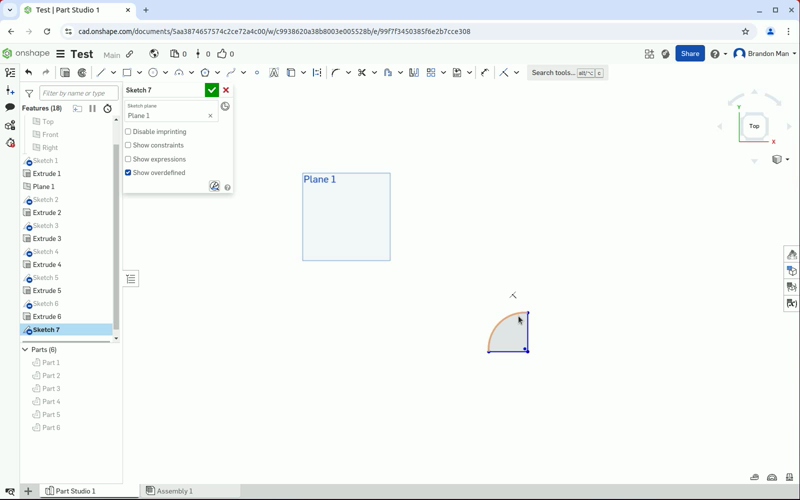
scroll(6)
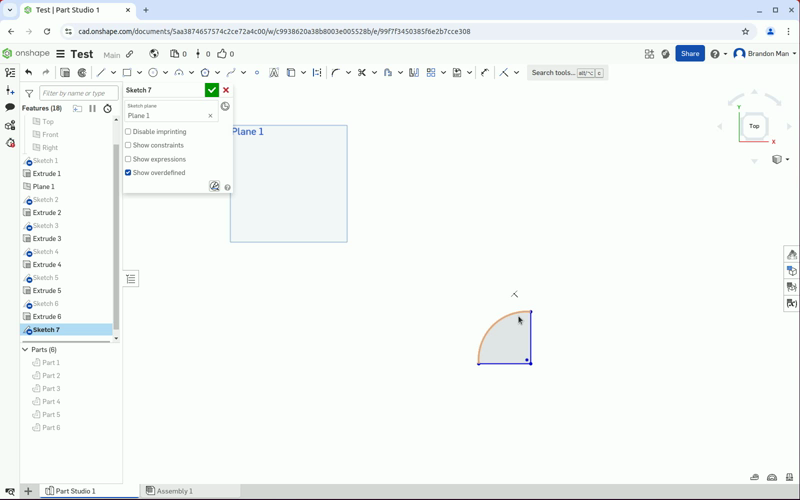
scroll(6)
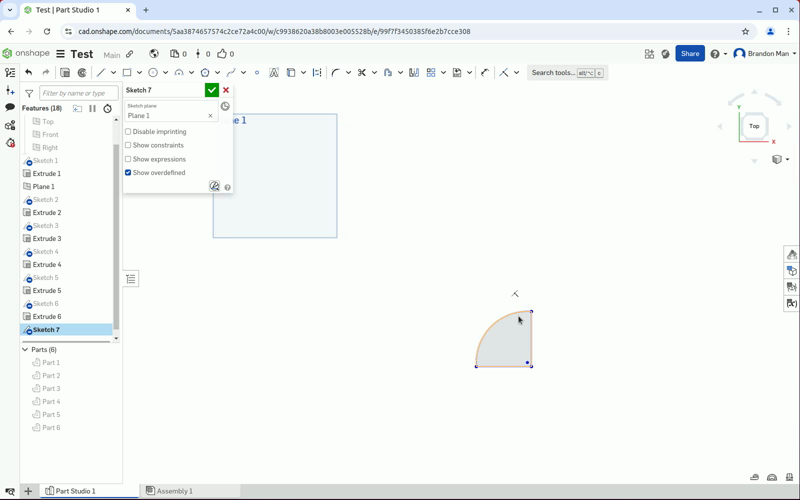
scroll(6)
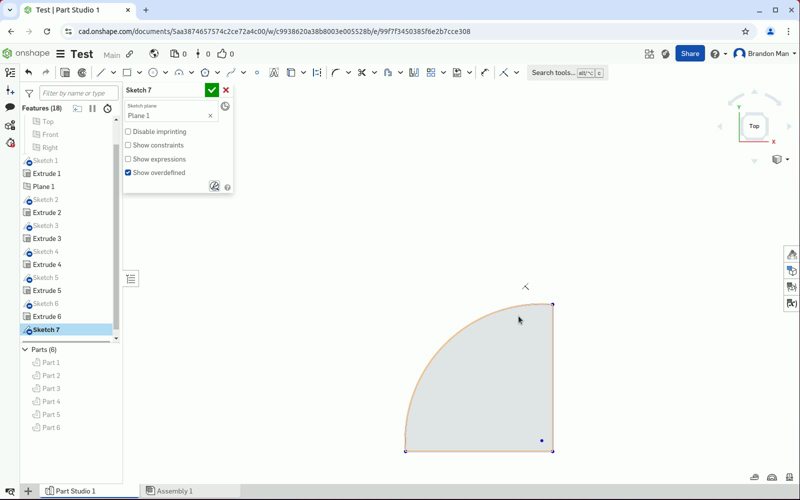
click(518, 315)
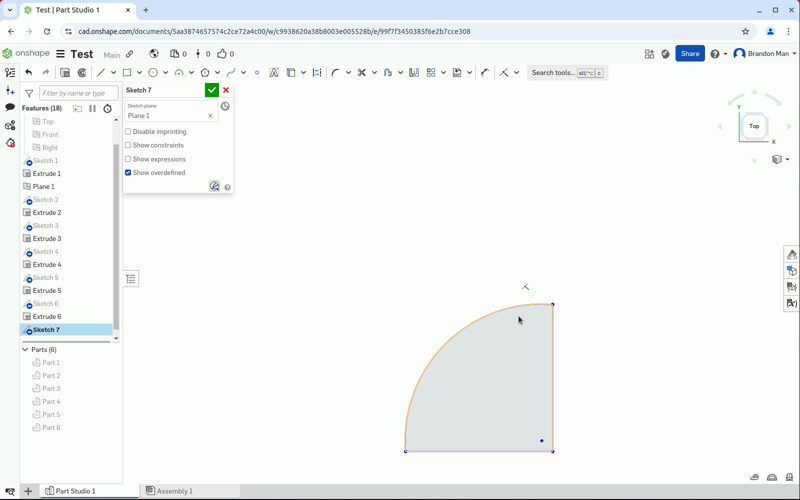
scroll(-6)
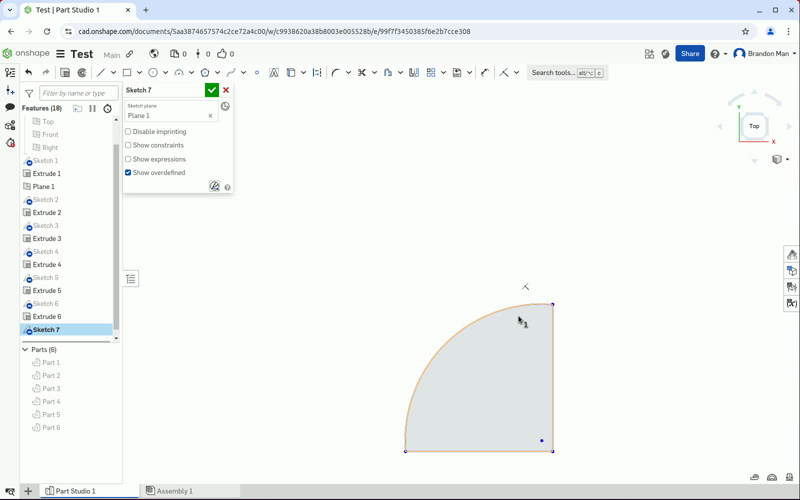
scroll(-6)
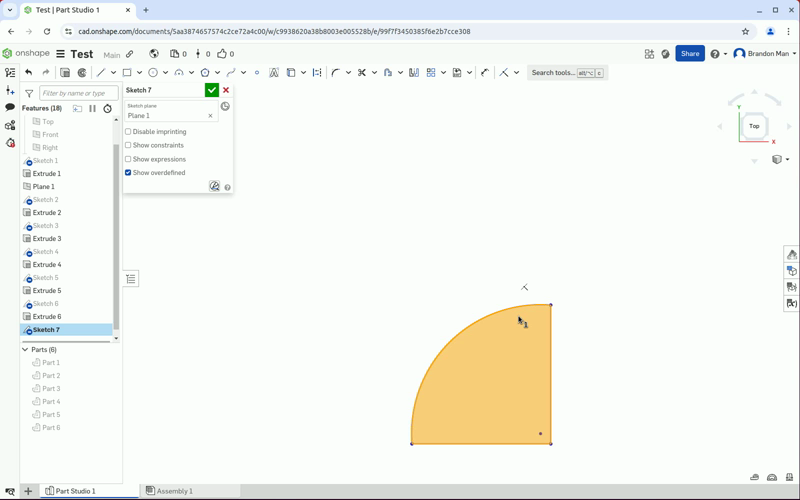
scroll(-6)
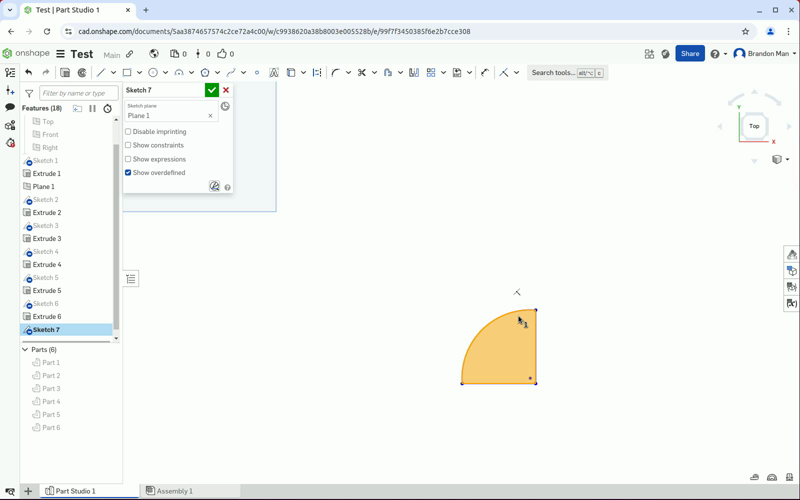
scroll(-6)
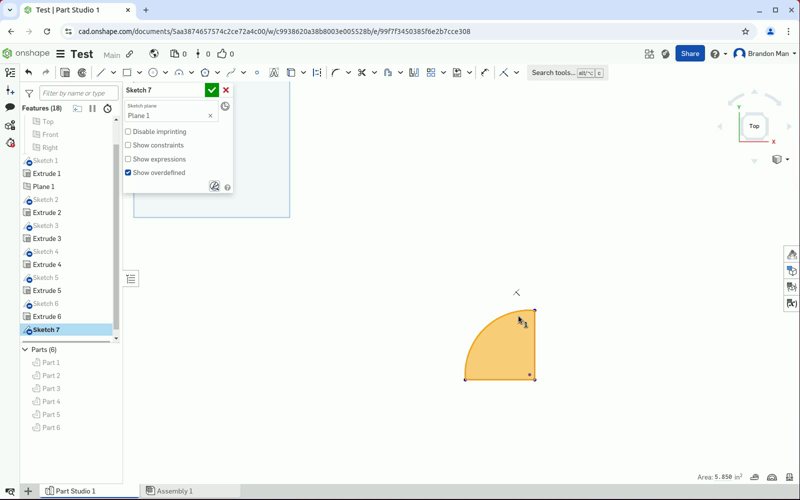
scroll(-6)
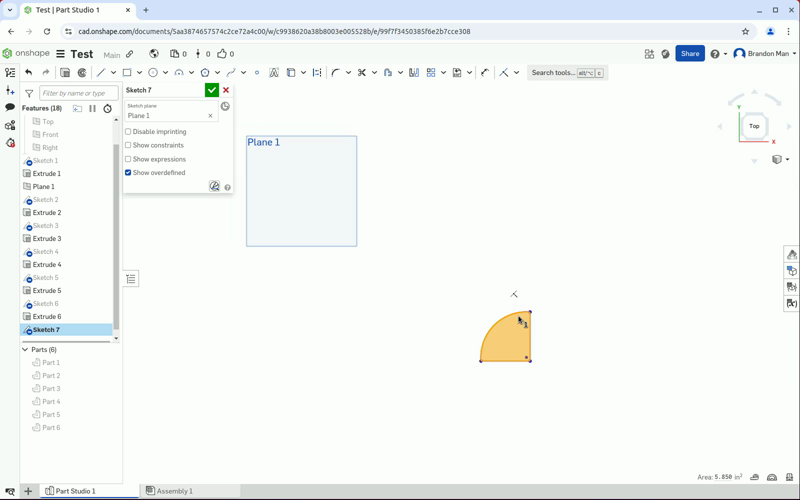
scroll(-6)
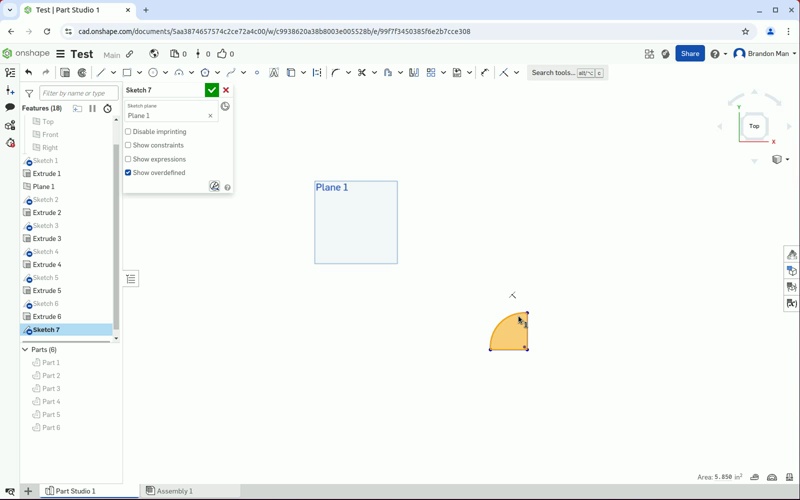
scroll(-6)
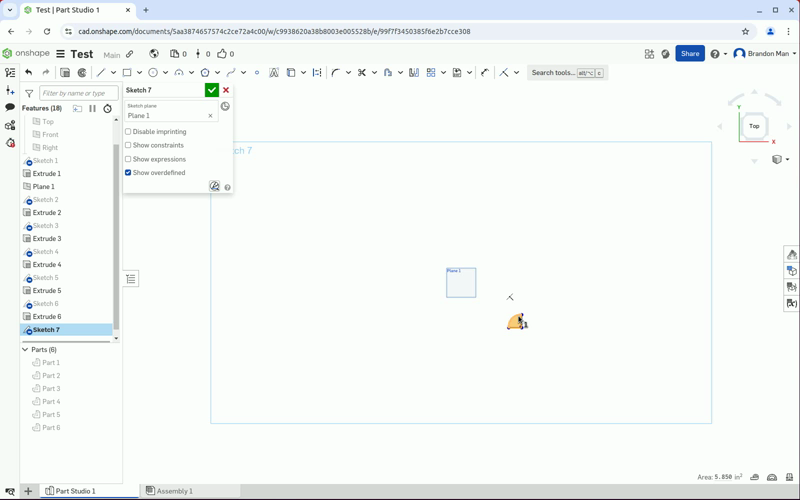
mouse_move(73, 352)
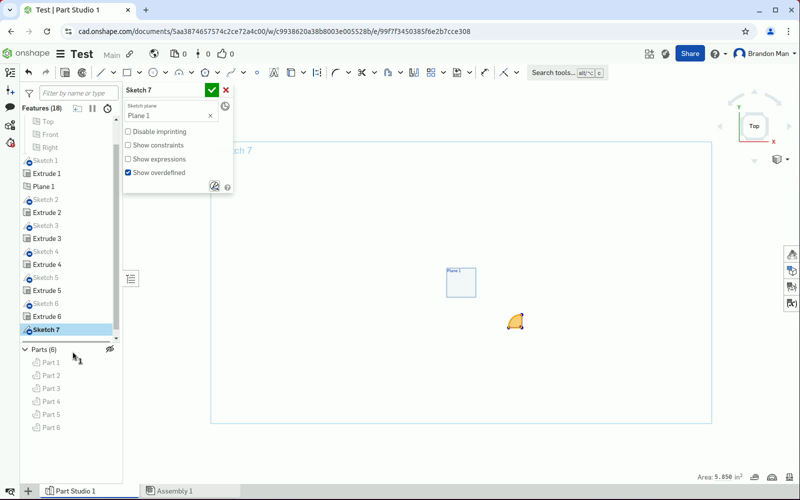
key(shift+y)
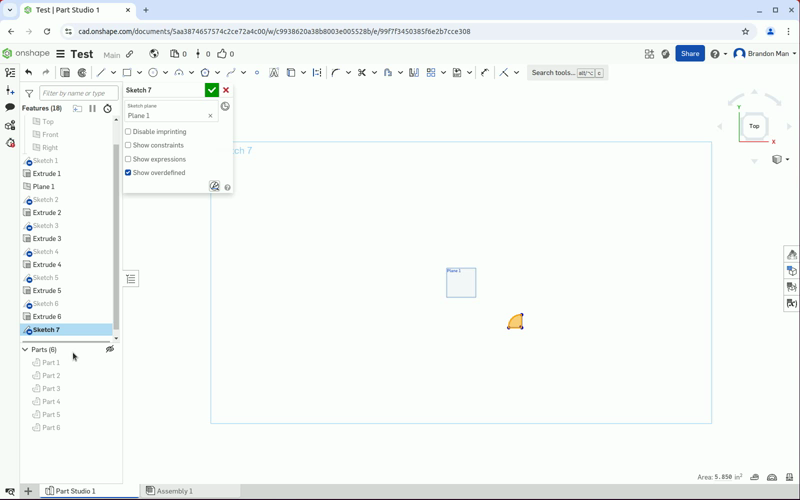
key(shift+e)
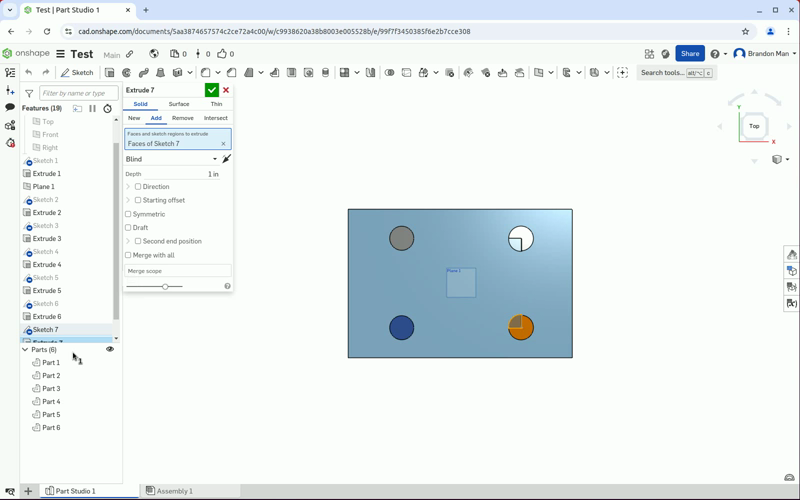
mouse_move(143, 106)
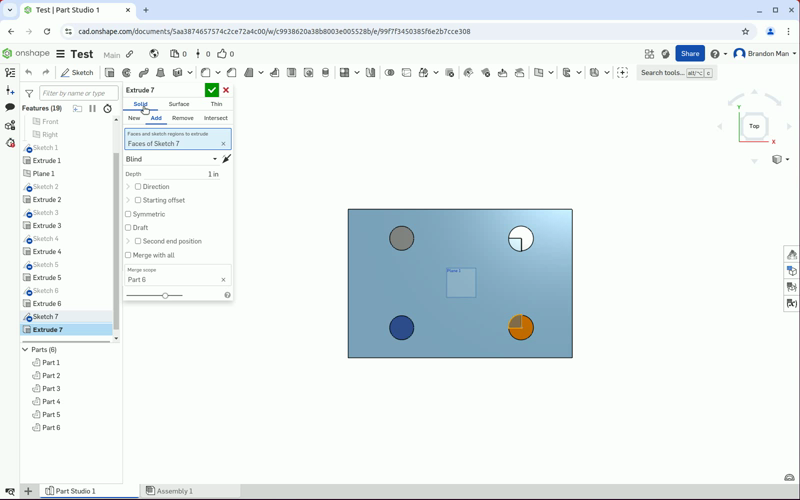
click(143, 106)
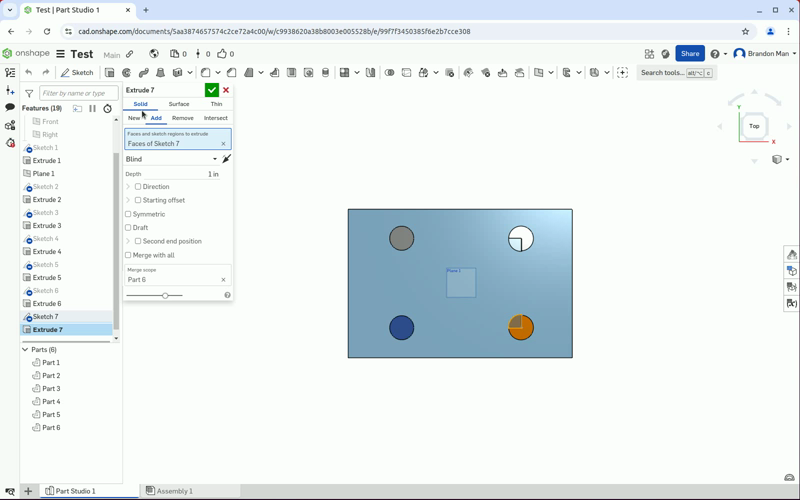
mouse_move(137, 120)
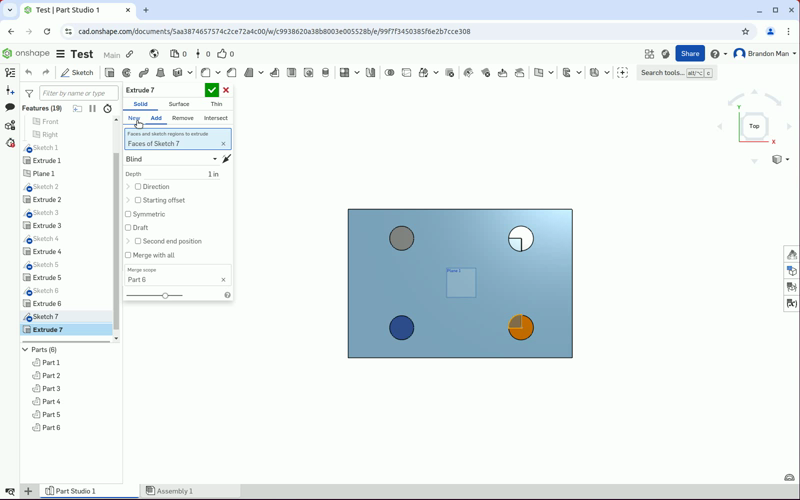
click(137, 120)
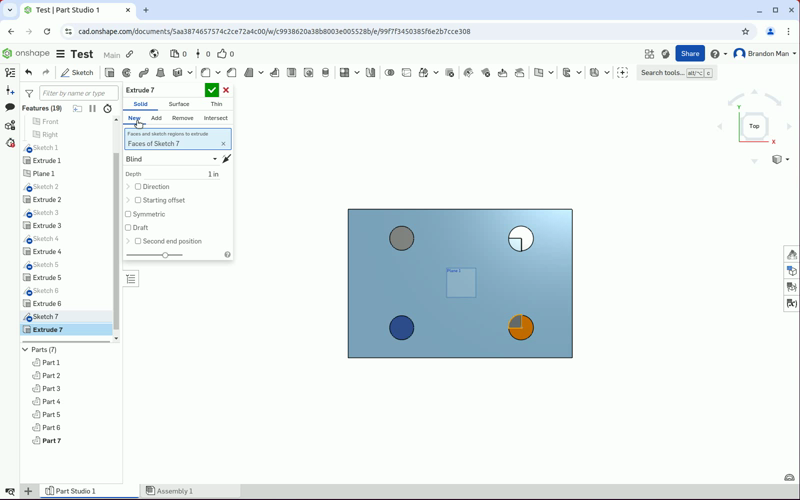
key(tab, 4)
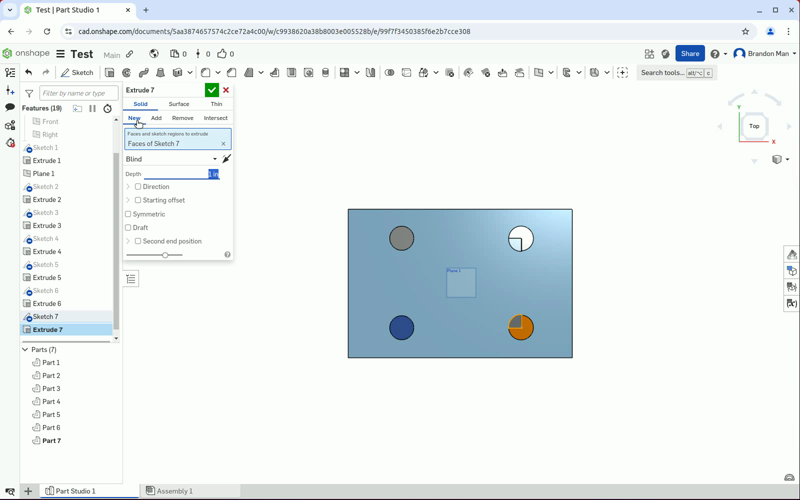
text(15.405)
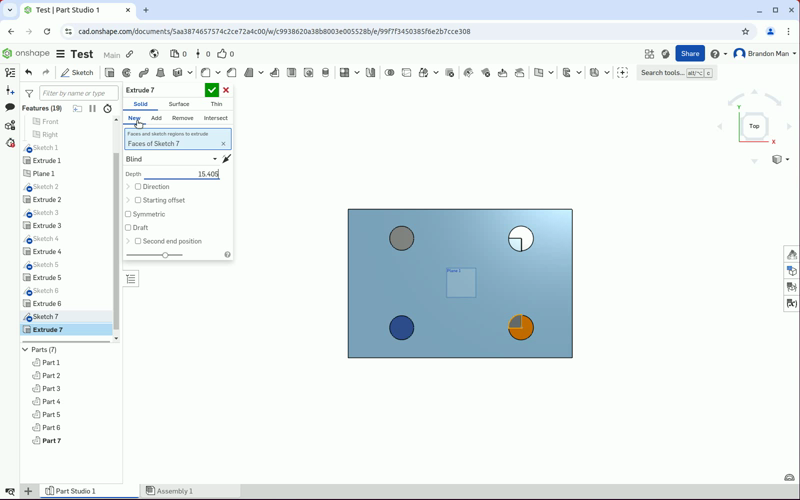
key(enter)
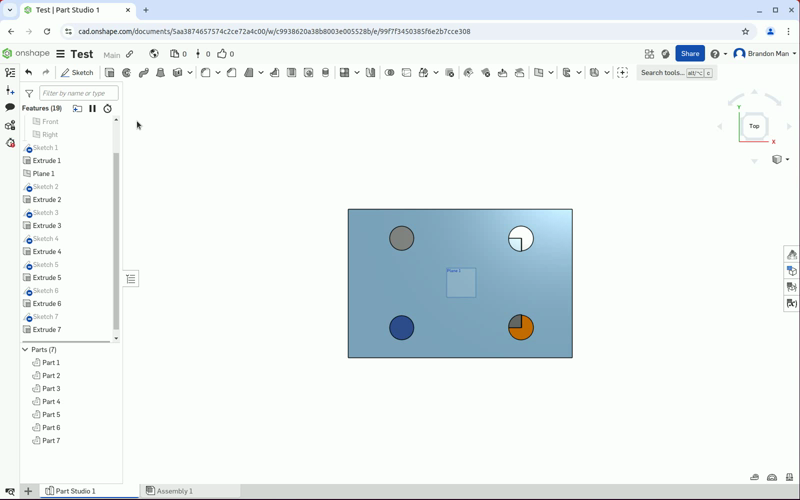
key(shift+h)
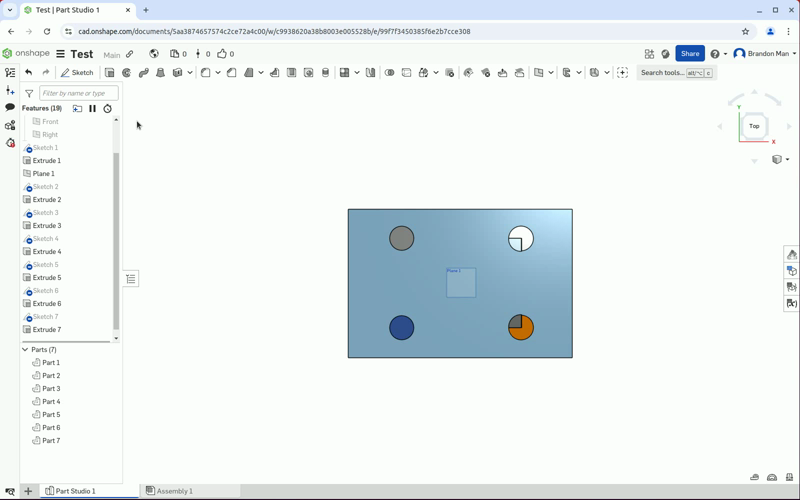
key(shift+h)
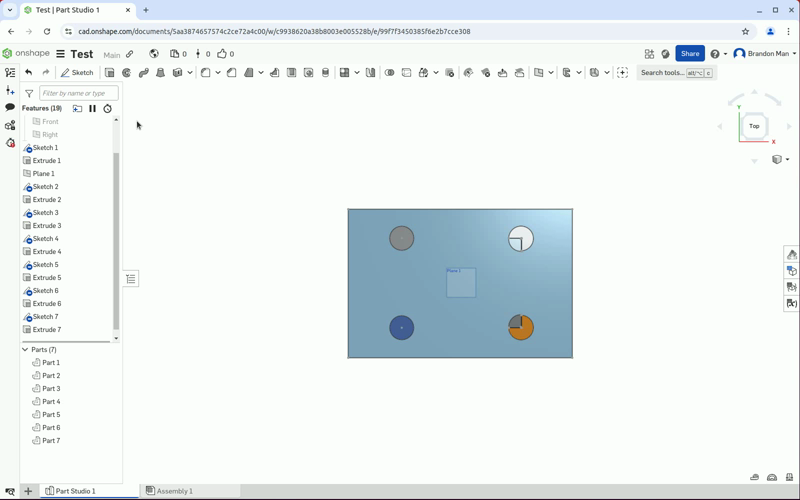
key(shift+7)
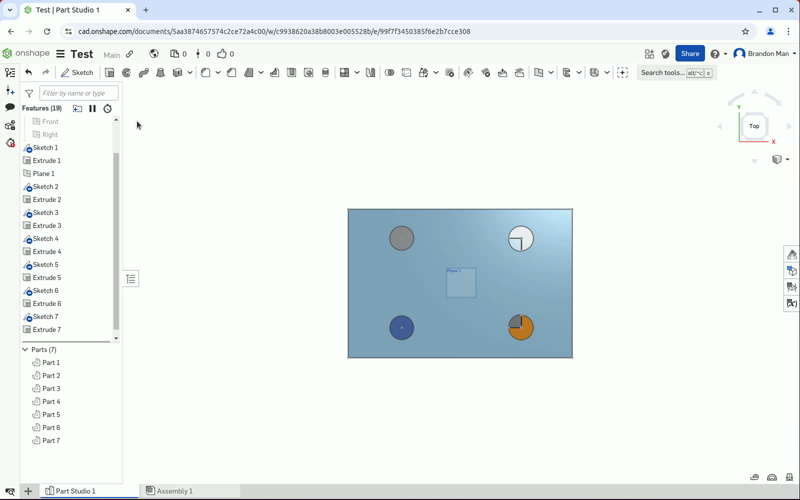
key(up, 3)
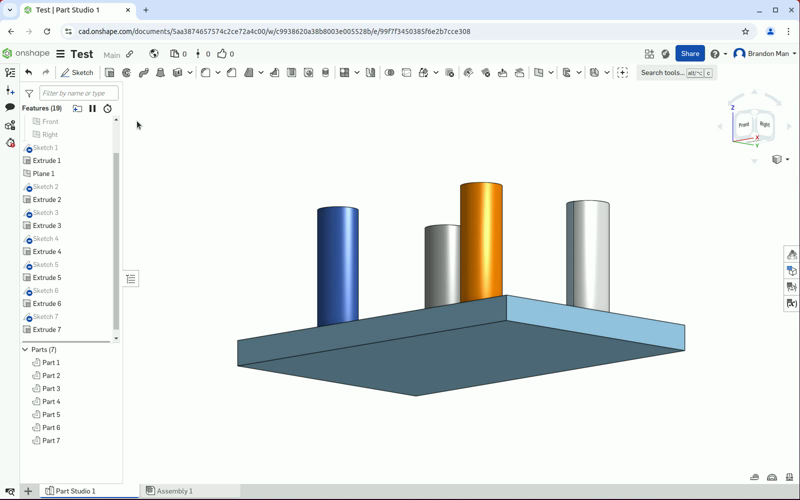
key(left, 3)
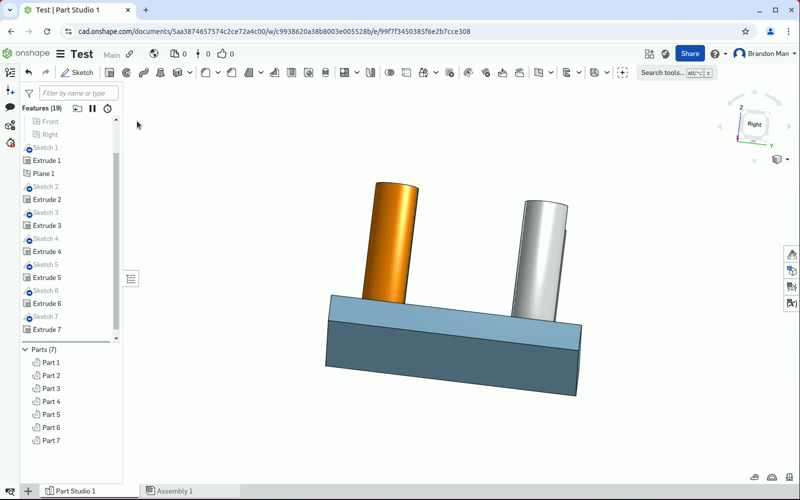
key(right, 3)
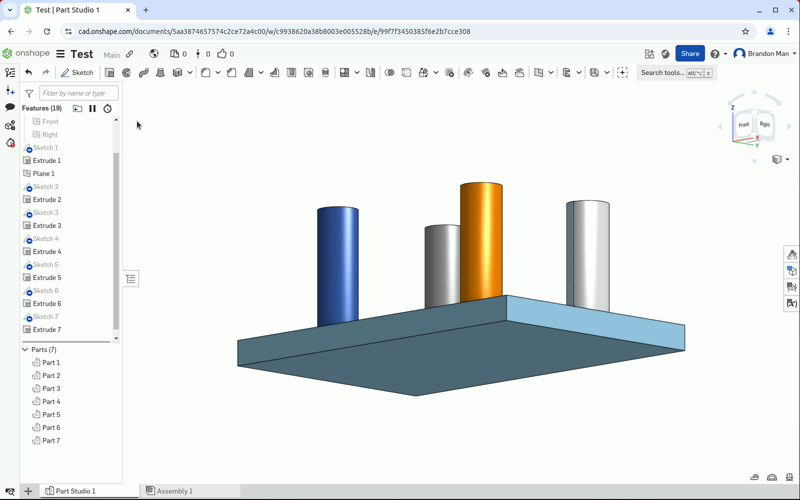
key(down, 3)
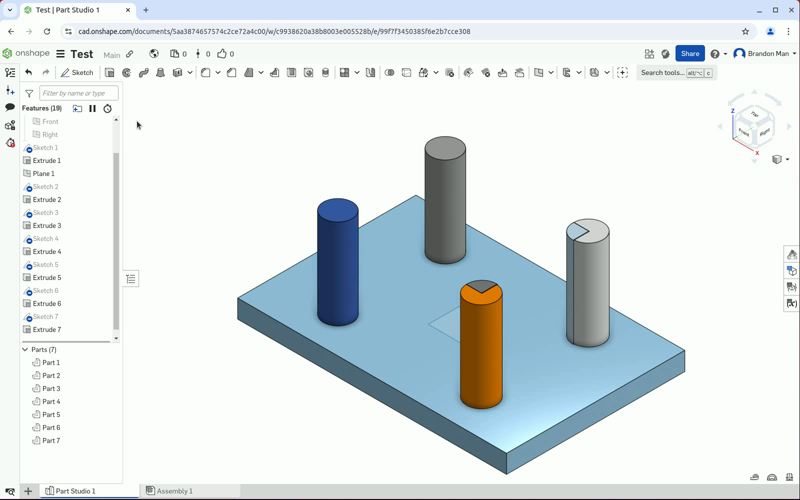
mouse_move(69, 150)
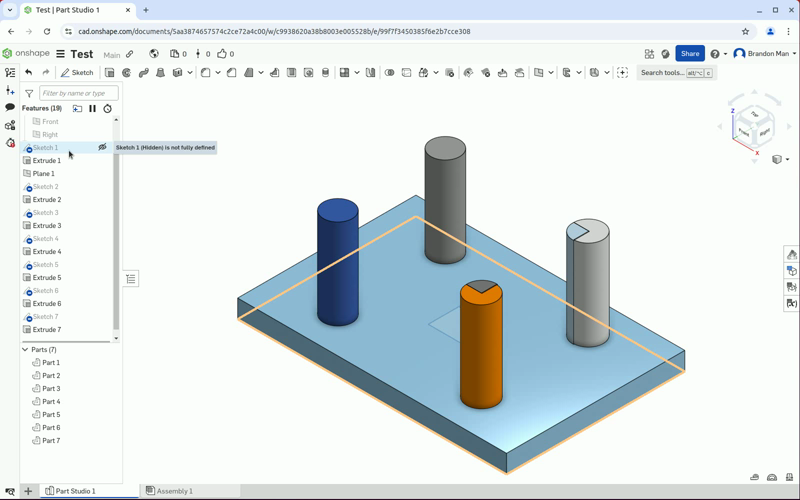
click(69, 150)